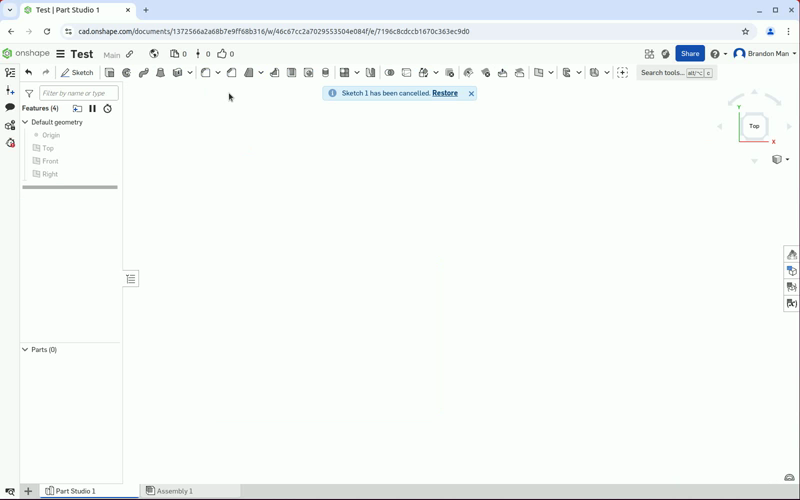
key(shift+h)
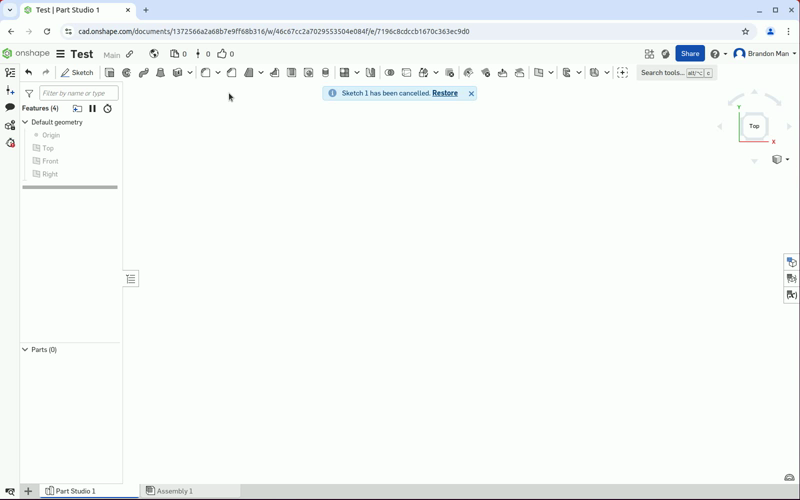
key(shift+s)
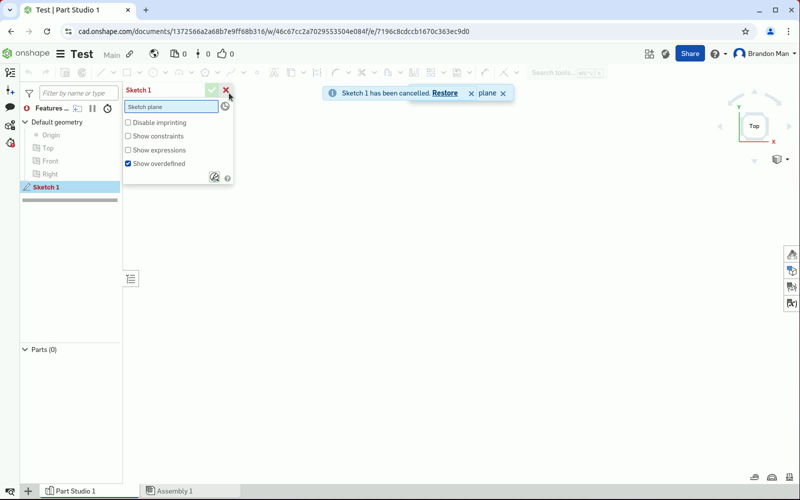
mouse_move(73, 150)
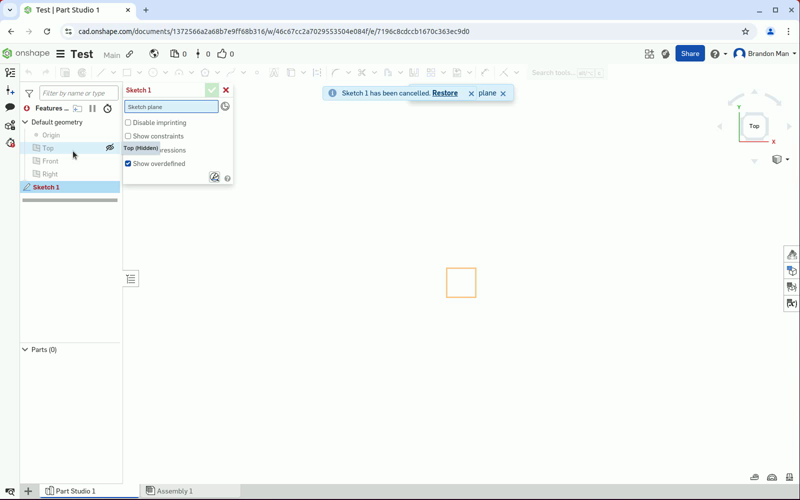
click(73, 150)
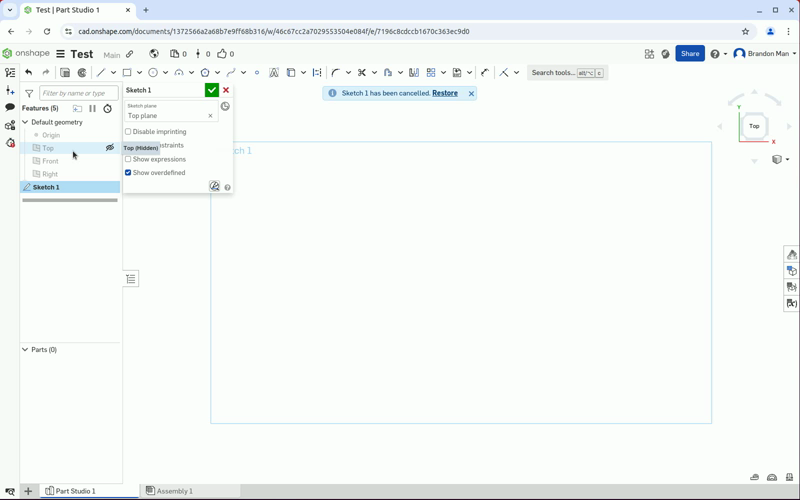
mouse_move(73, 352)
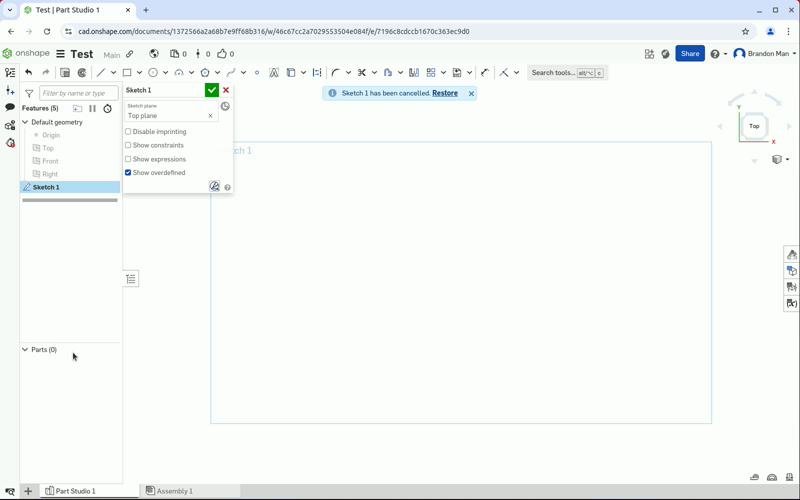
key(y)
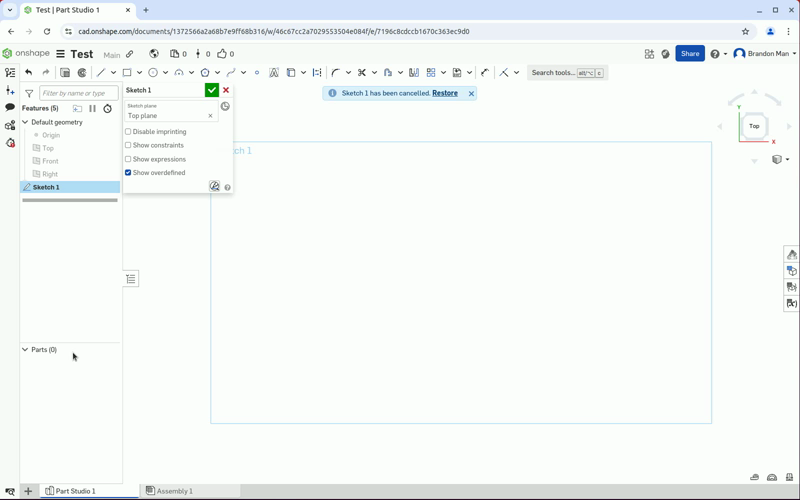
key(l)
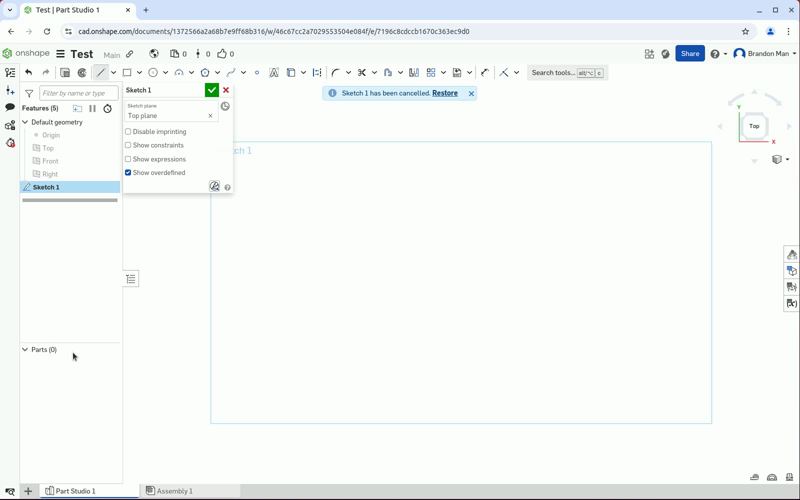
key_down(shift)
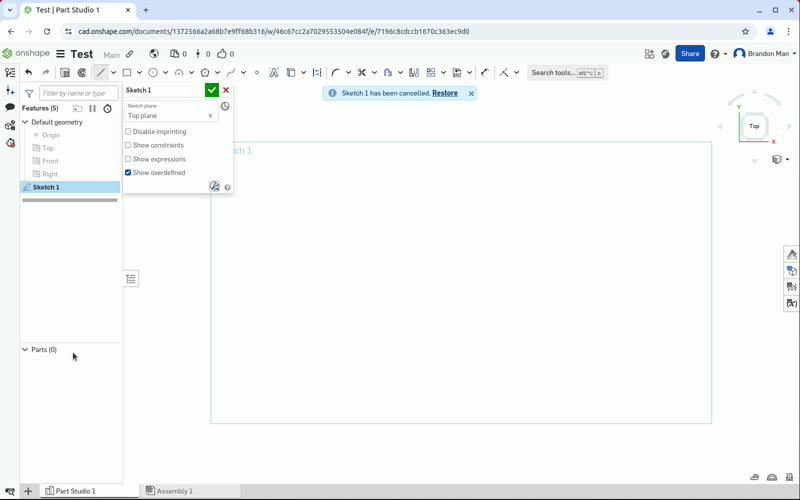
mouse_move(385, 395)
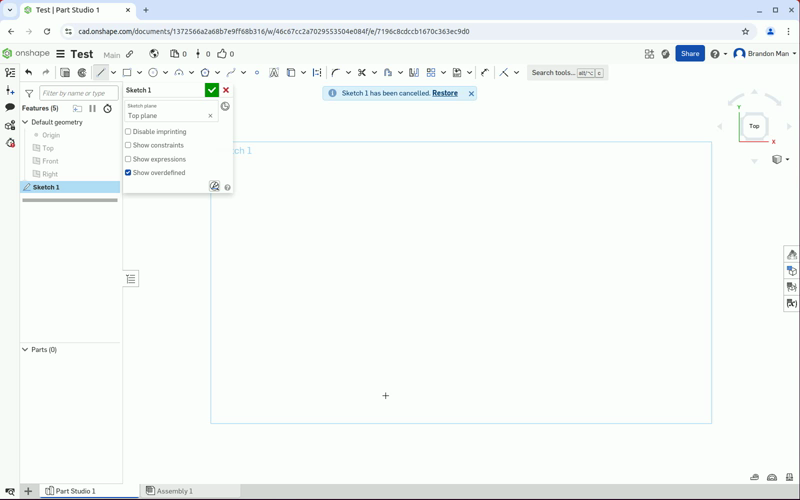
click(385, 395)
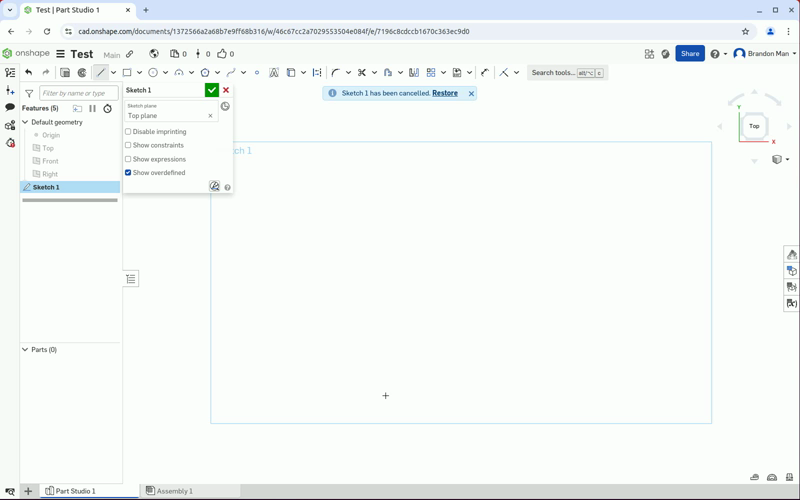
key_up(shift)
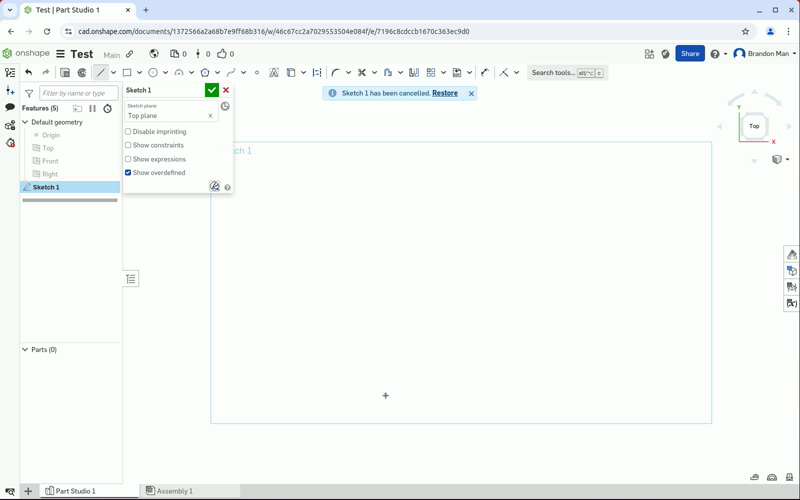
key_down(shift)
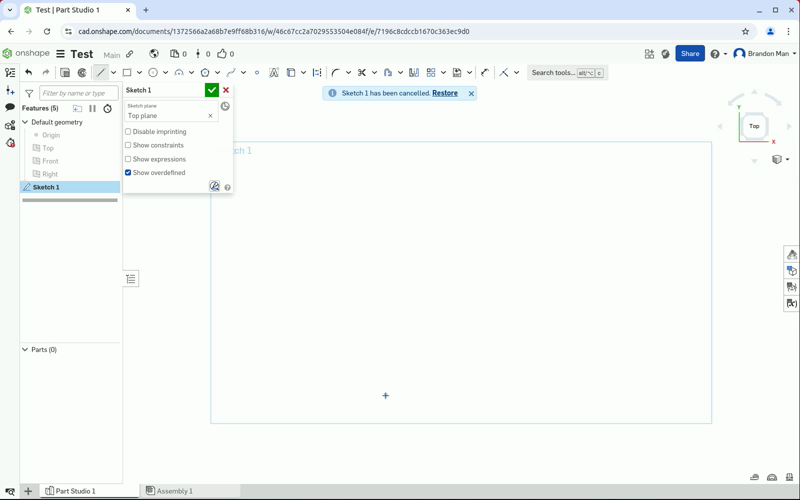
mouse_move(534, 395)
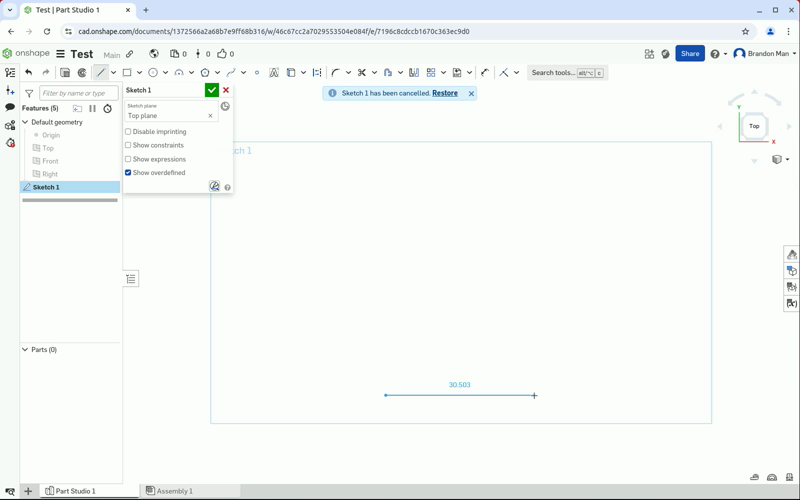
click(534, 395)
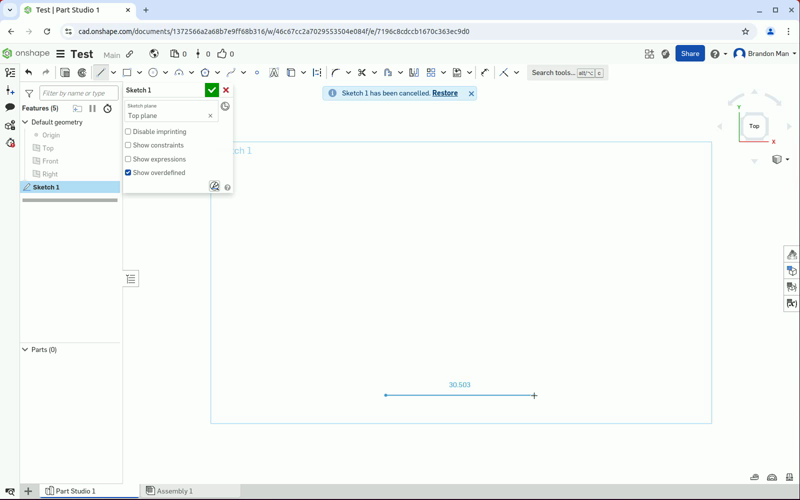
key_up(shift)
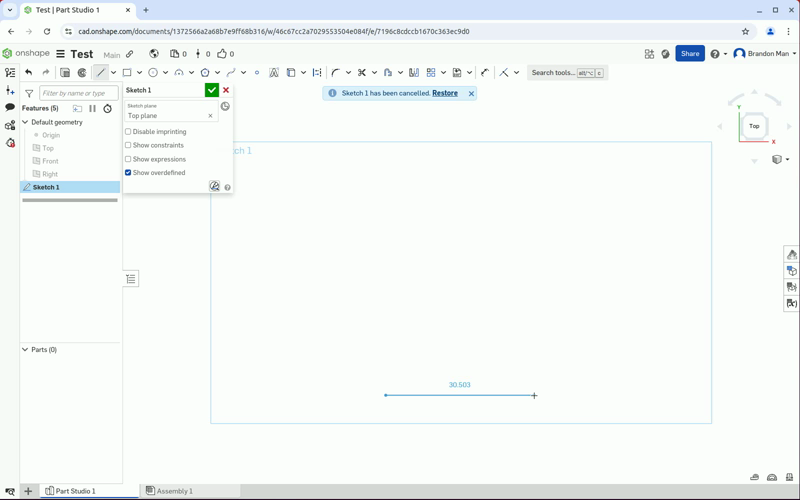
key_down(shift)
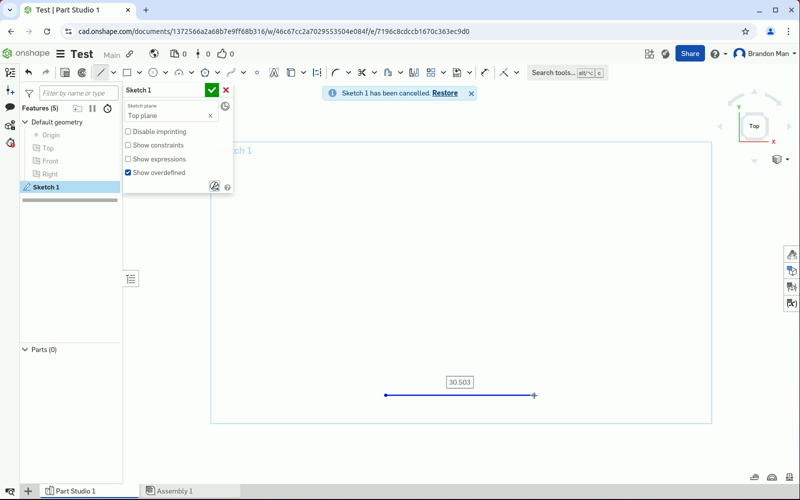
mouse_move(534, 171)
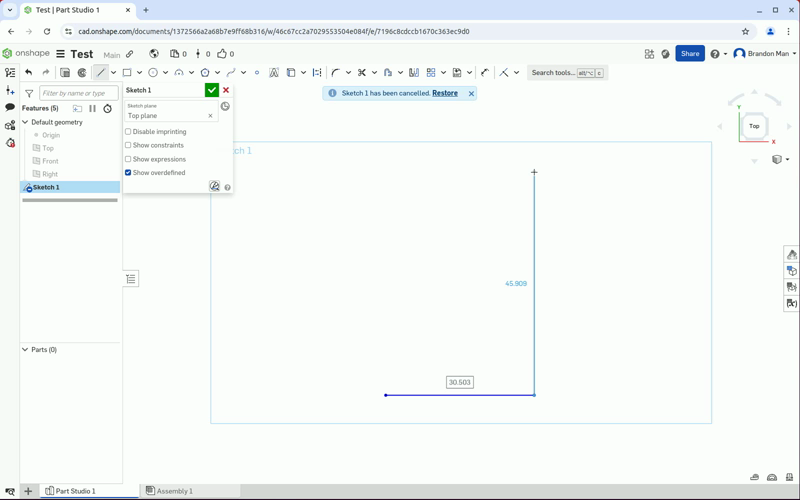
click(534, 171)
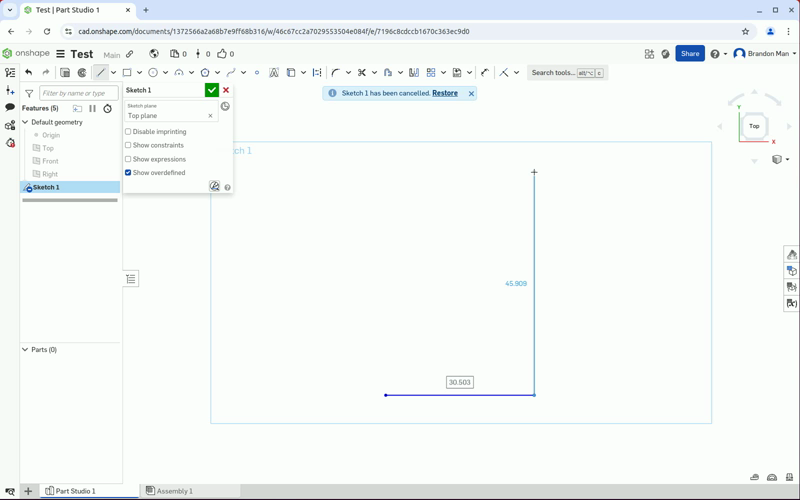
key_up(shift)
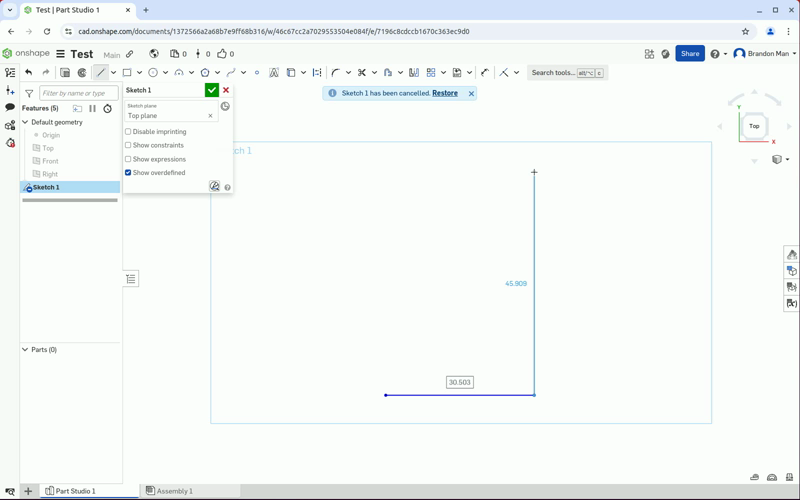
key_down(shift)
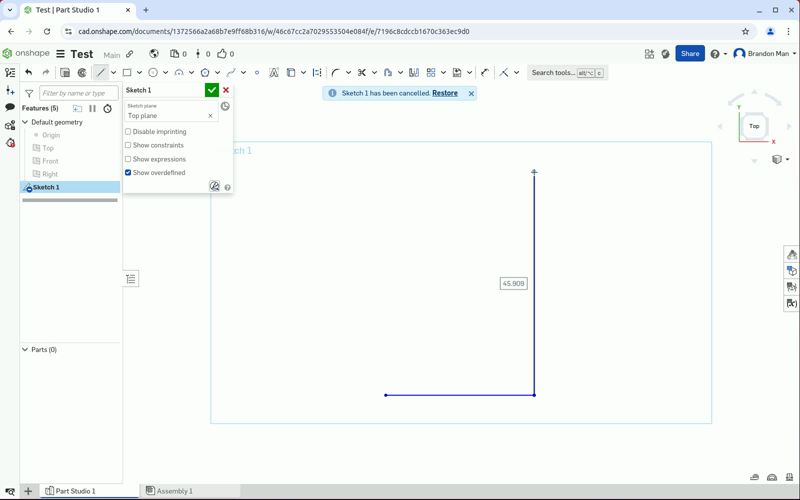
mouse_move(385, 171)
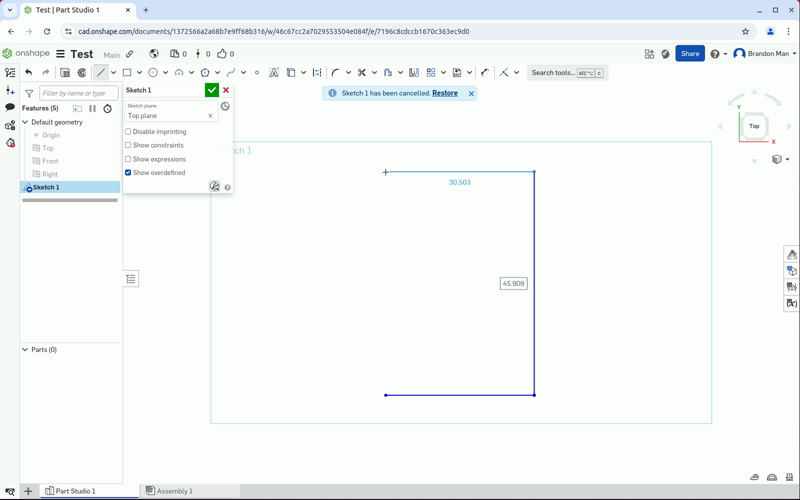
click(385, 171)
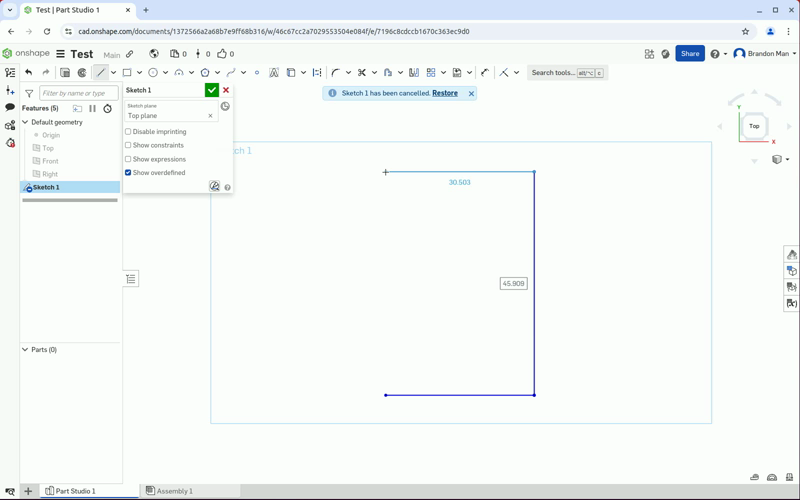
key_up(shift)
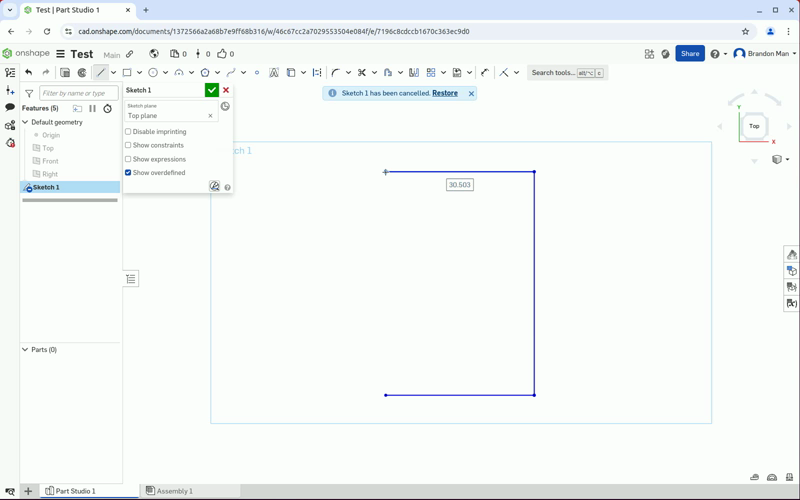
key_down(shift)
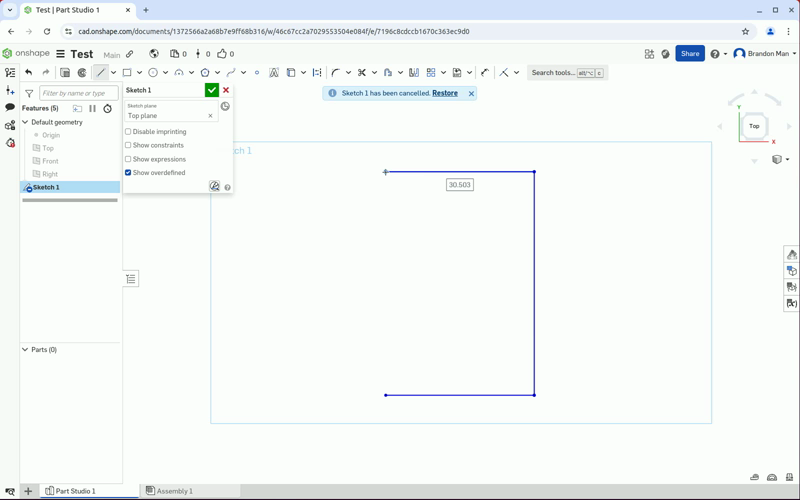
mouse_move(385, 395)
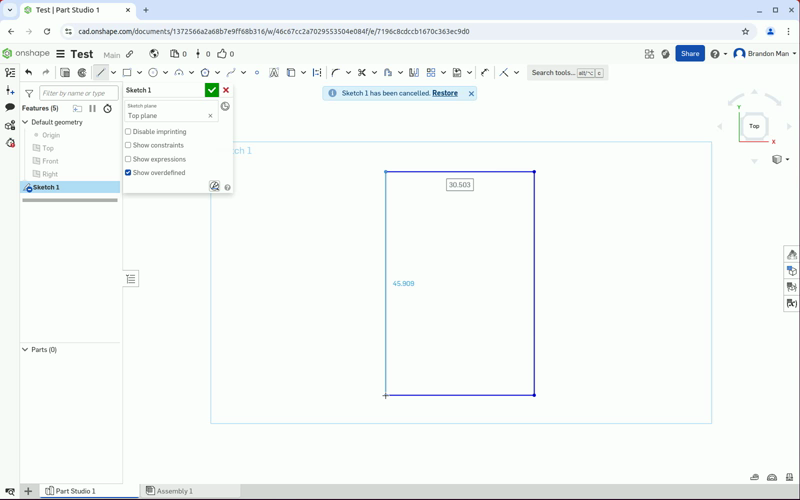
key_up(shift)
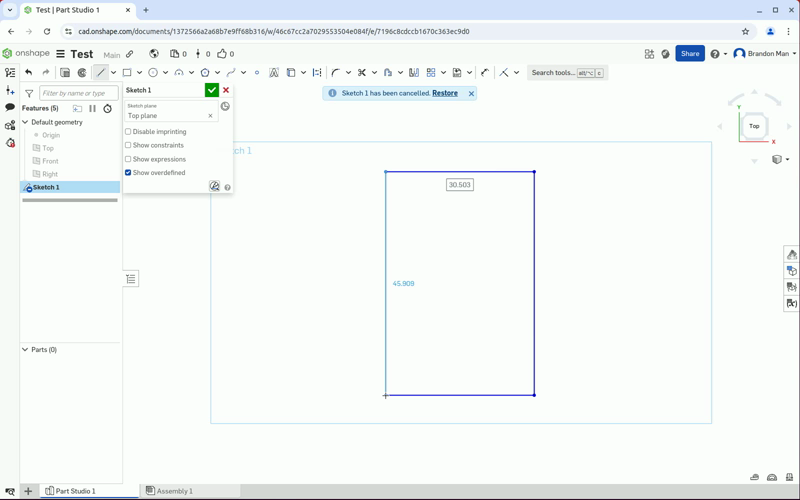
click(385, 395)
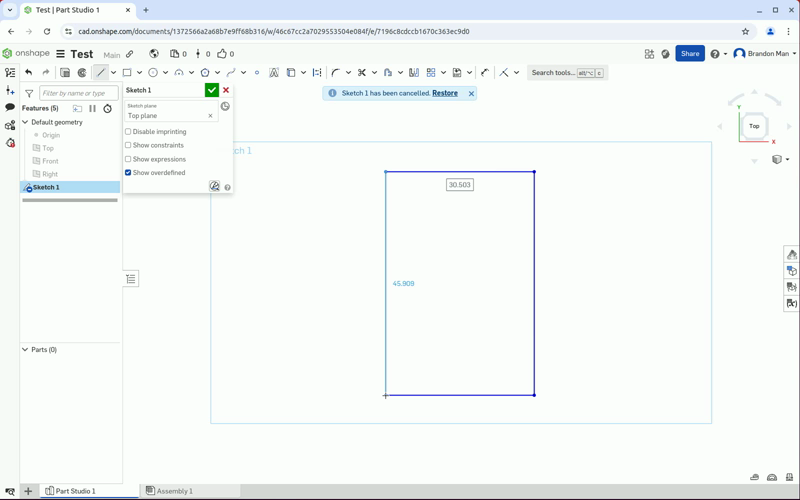
key(esc)
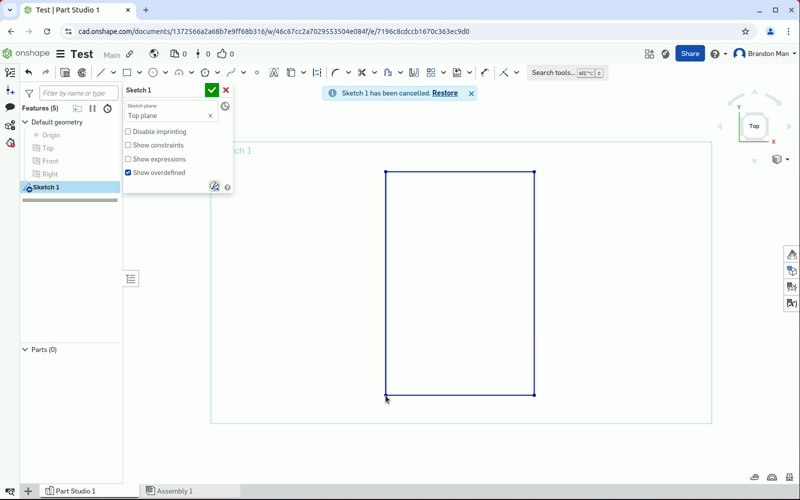
mouse_move(492, 199)
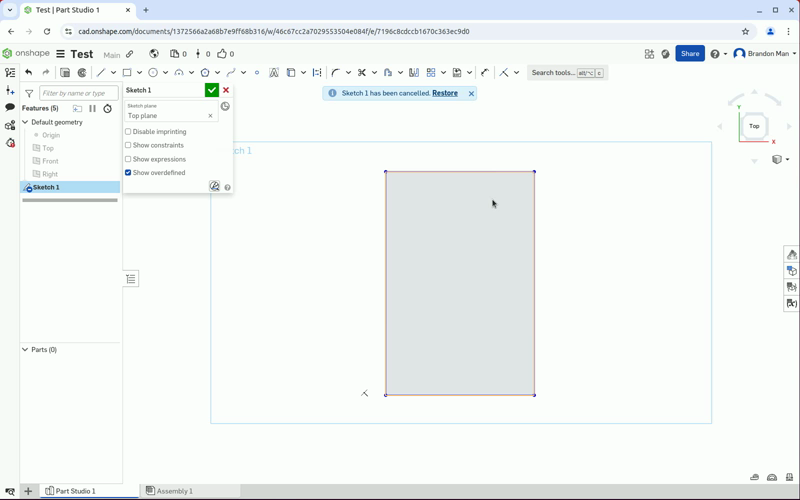
click(492, 199)
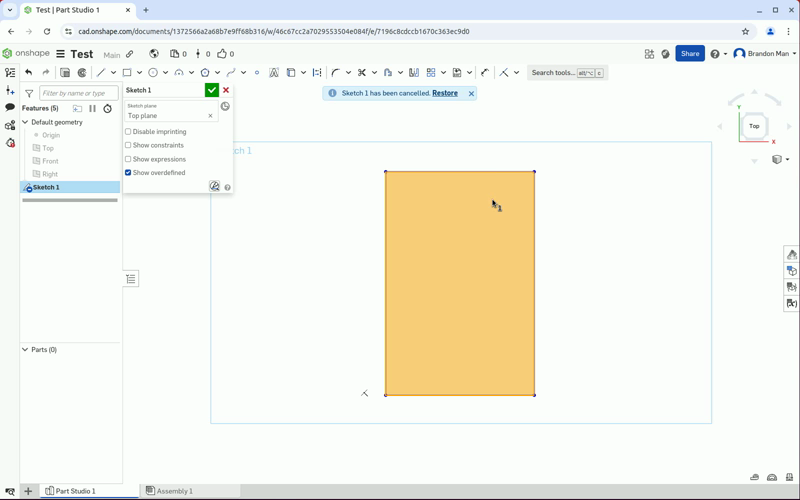
mouse_move(73, 352)
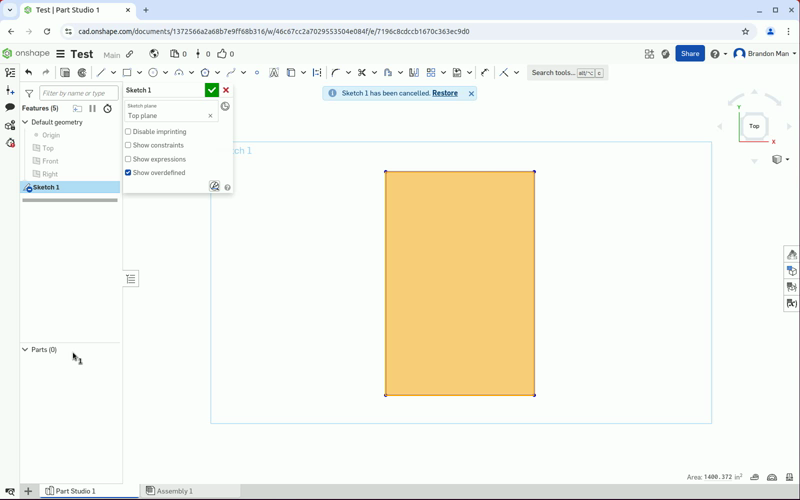
key(shift+y)
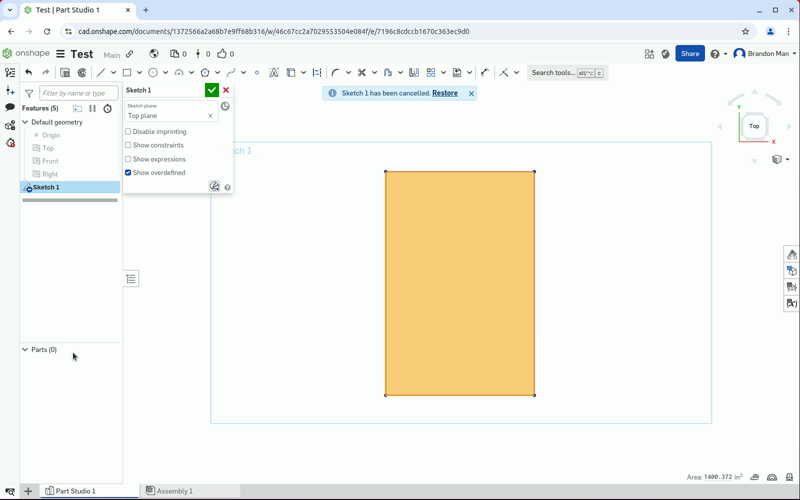
key(shift+e)
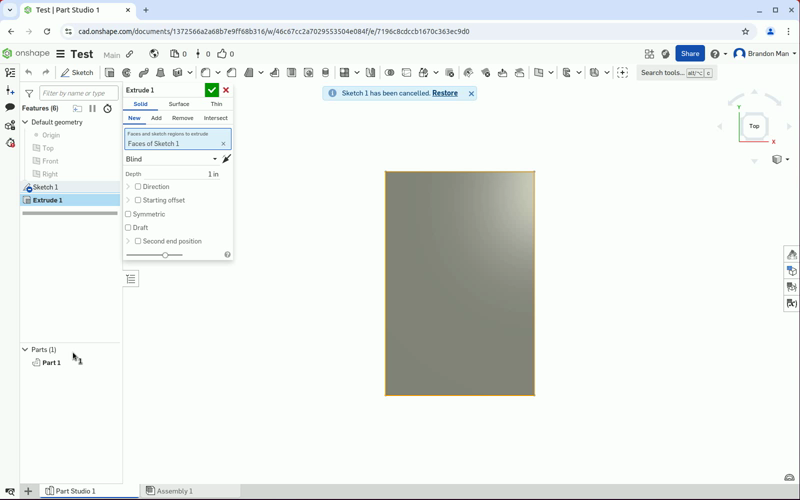
mouse_move(143, 106)
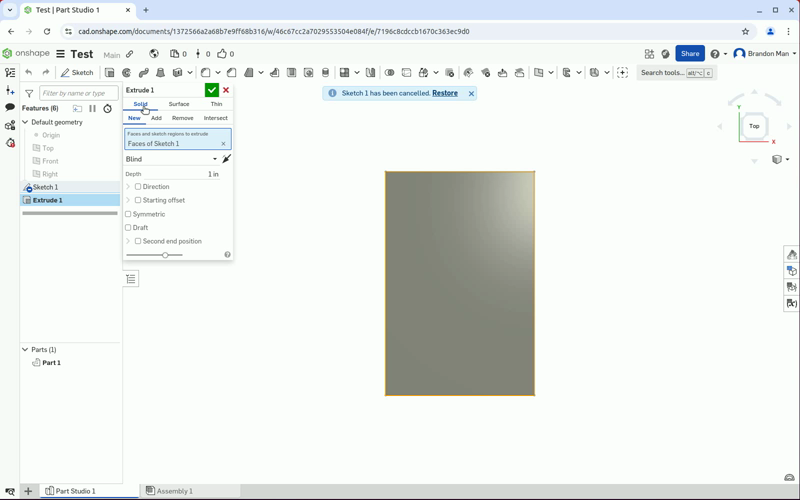
click(143, 106)
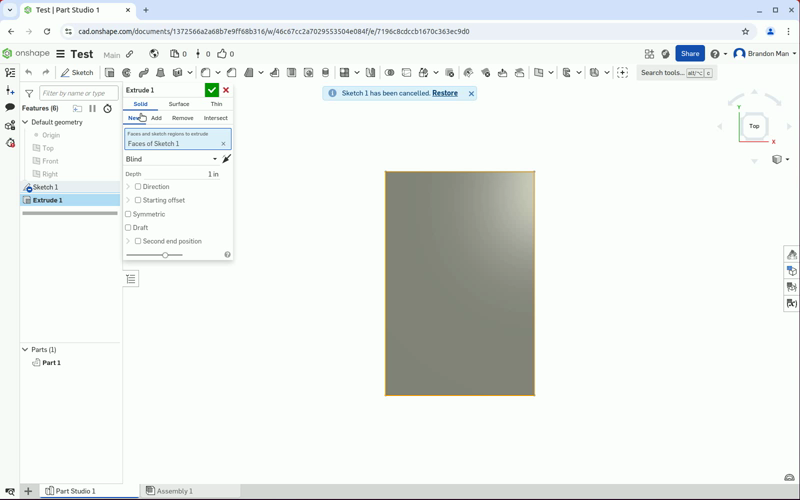
mouse_move(137, 120)
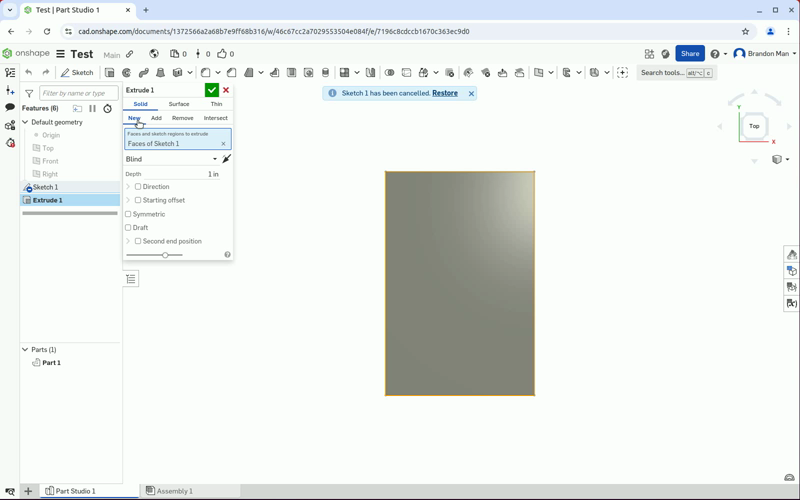
click(137, 120)
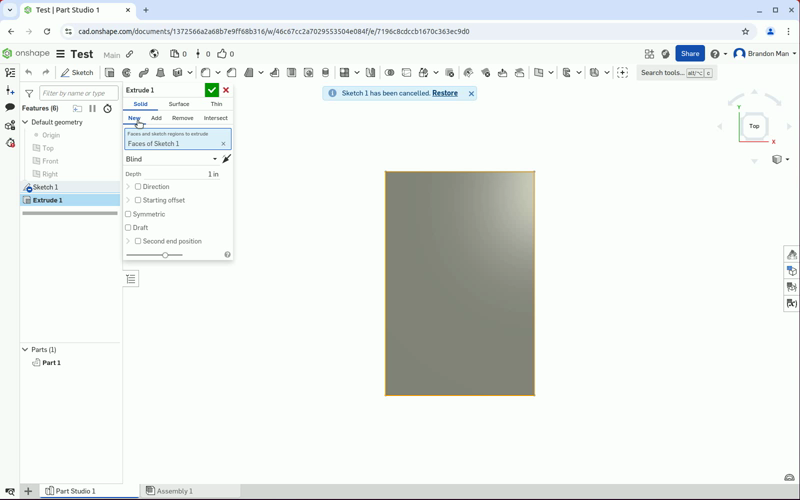
key(tab, 4)
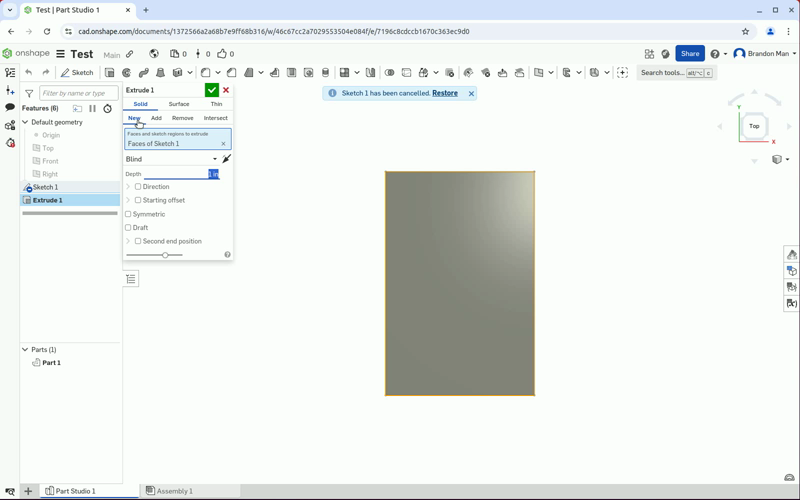
text(7.703)
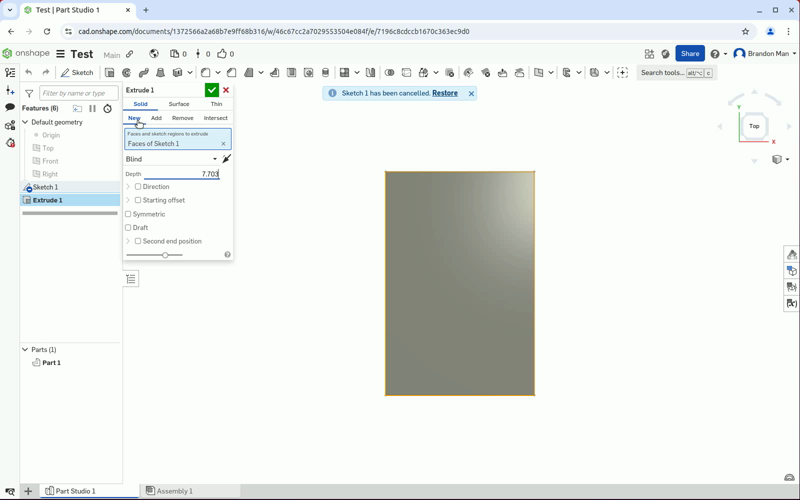
key(enter)
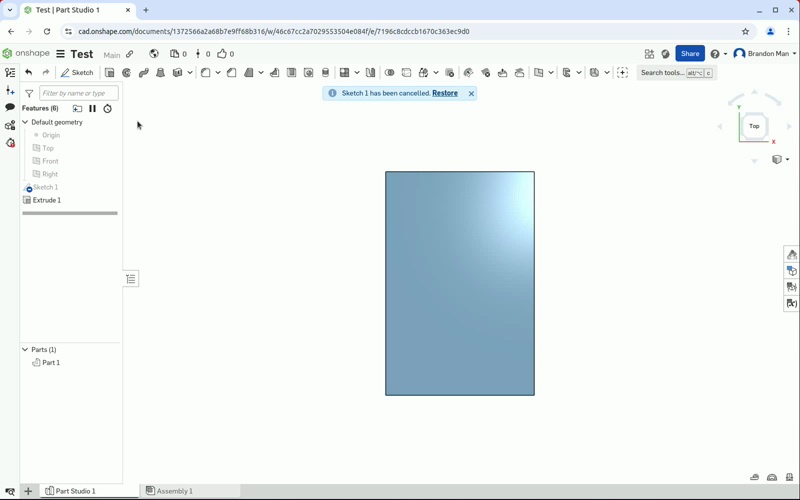
key(shift+h)
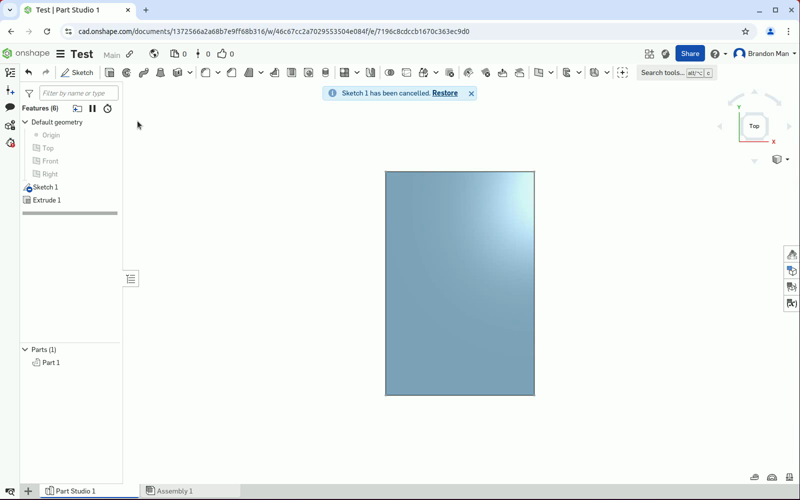
key(shift+h)
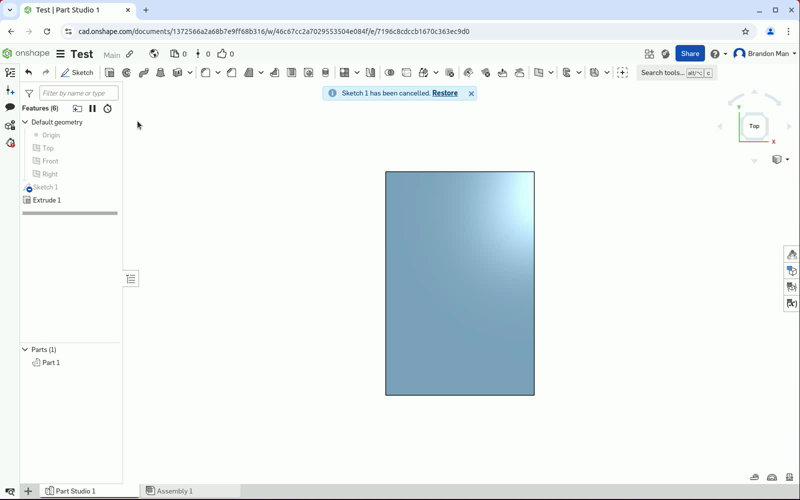
mouse_move(73, 189)
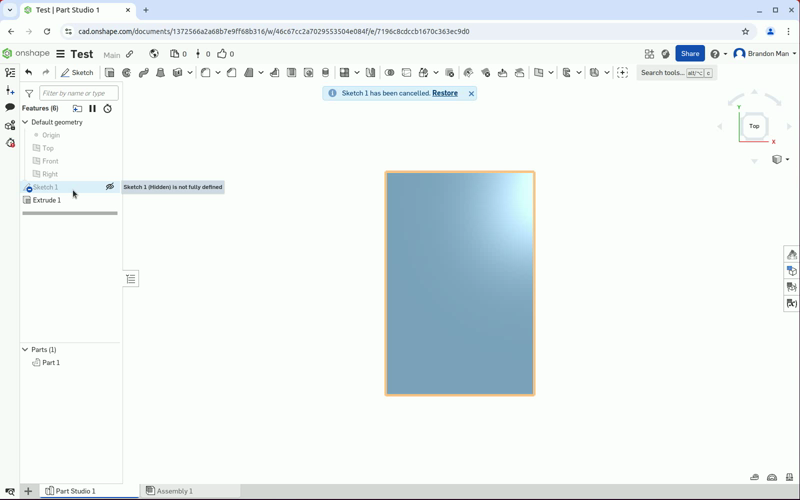
click(73, 189)
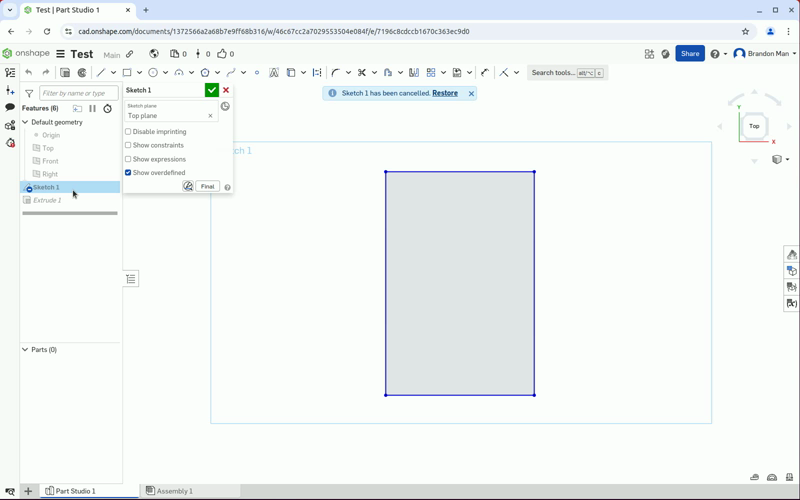
mouse_move(229, 92)
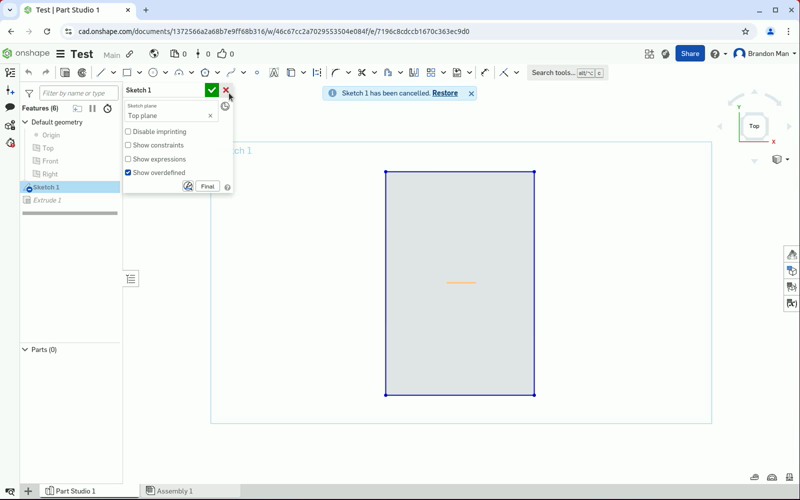
click(229, 92)
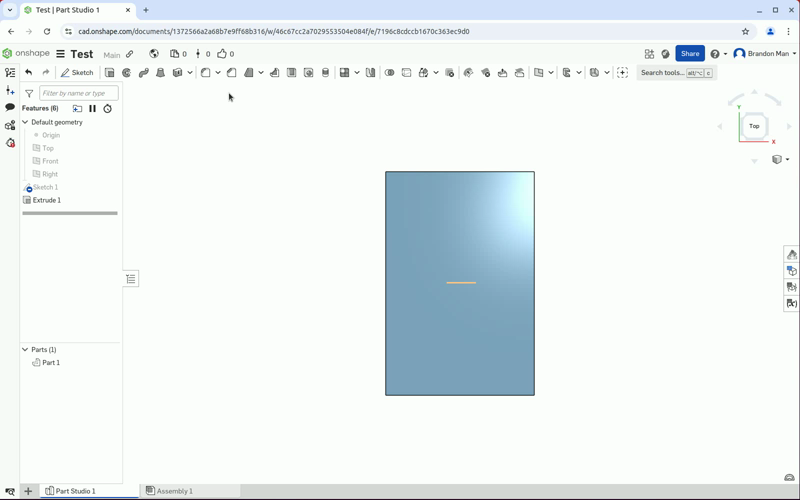
mouse_move(541, 75)
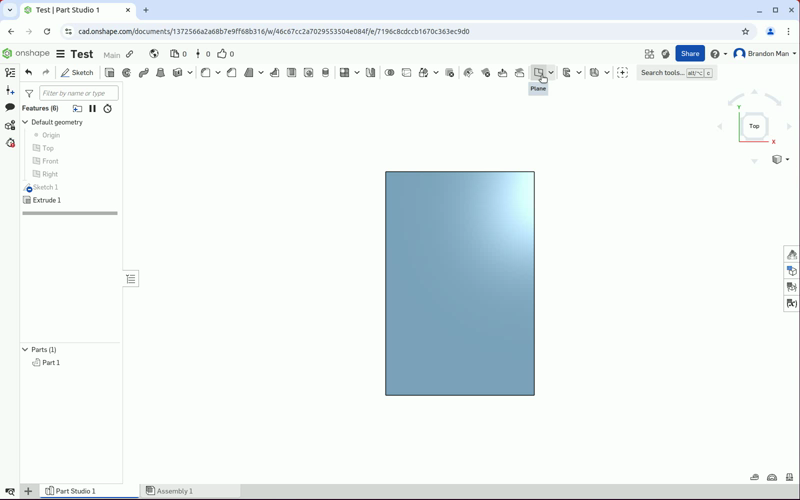
click(541, 75)
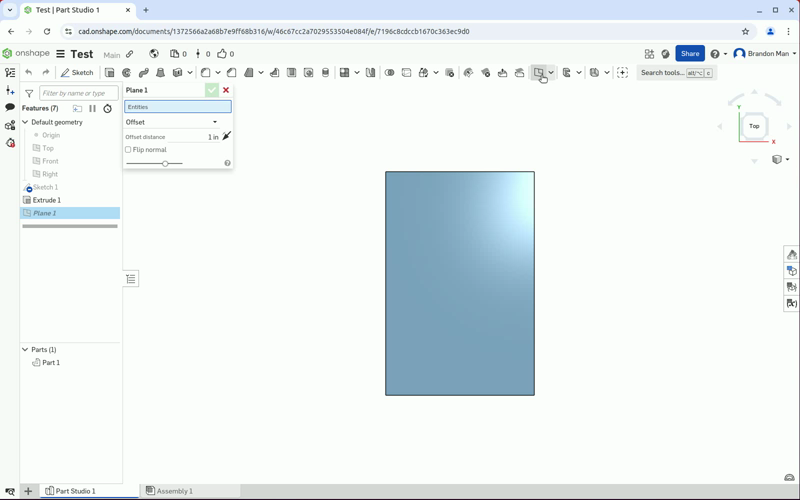
mouse_move(73, 150)
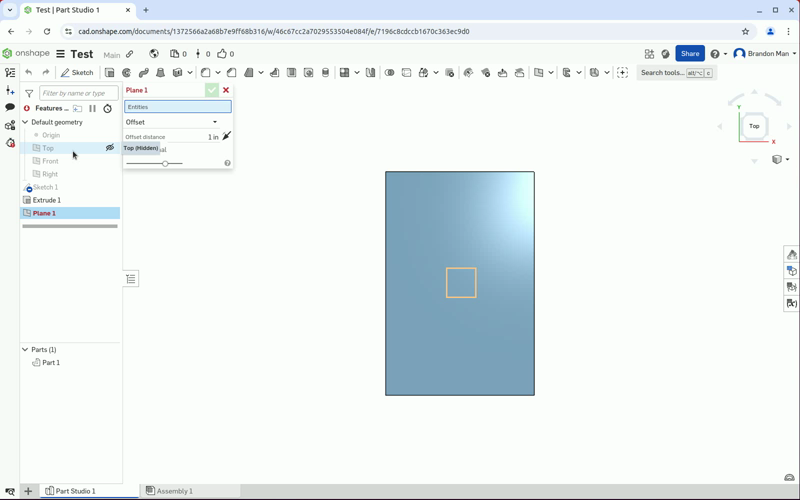
click(73, 150)
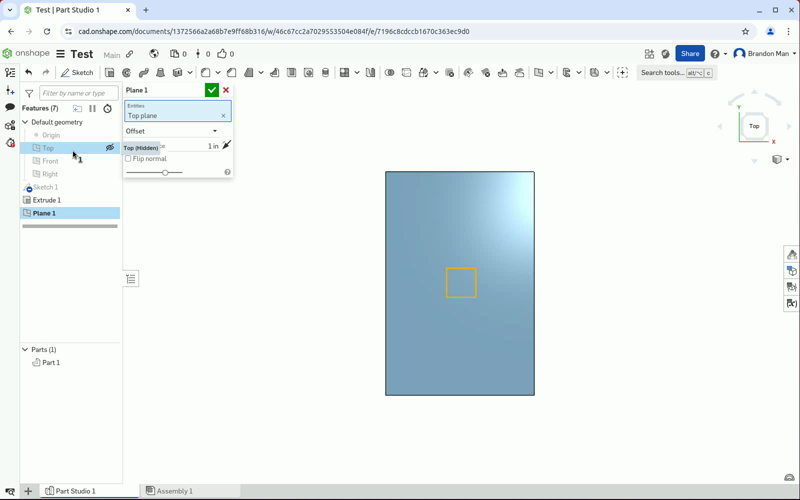
key(tab, 2)
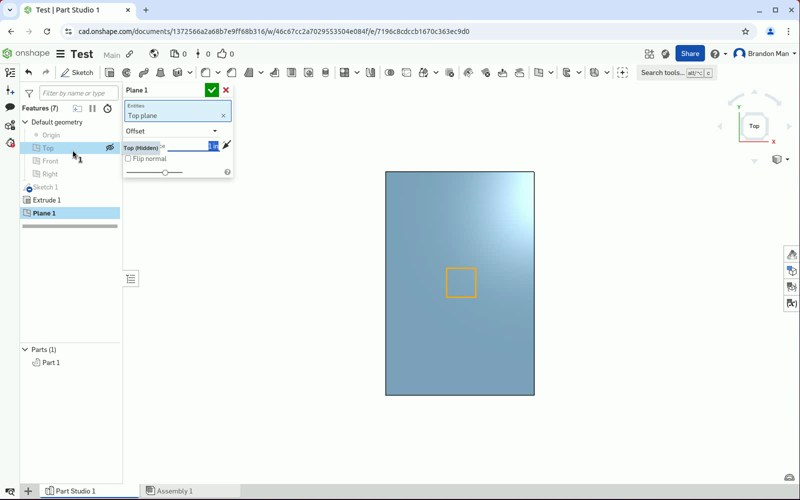
text(7.703)
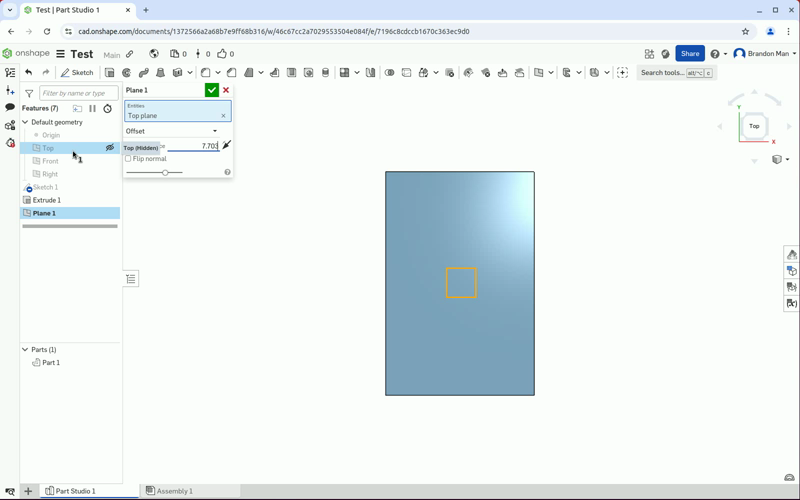
key(enter, 2)
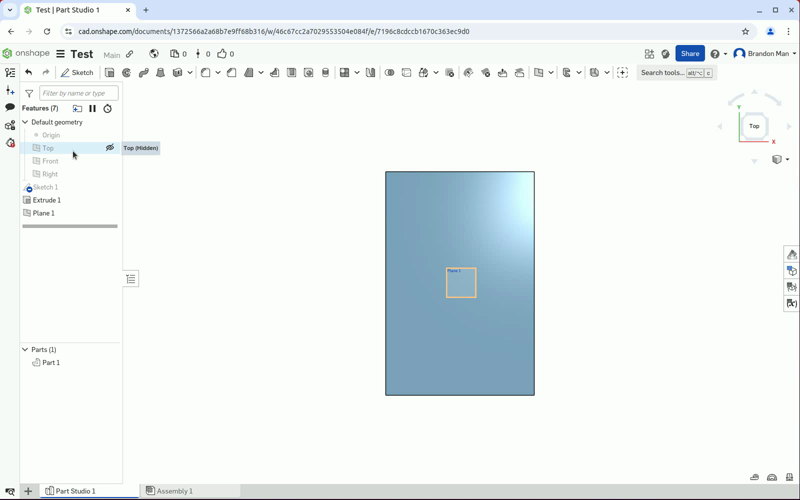
key(shift+s)
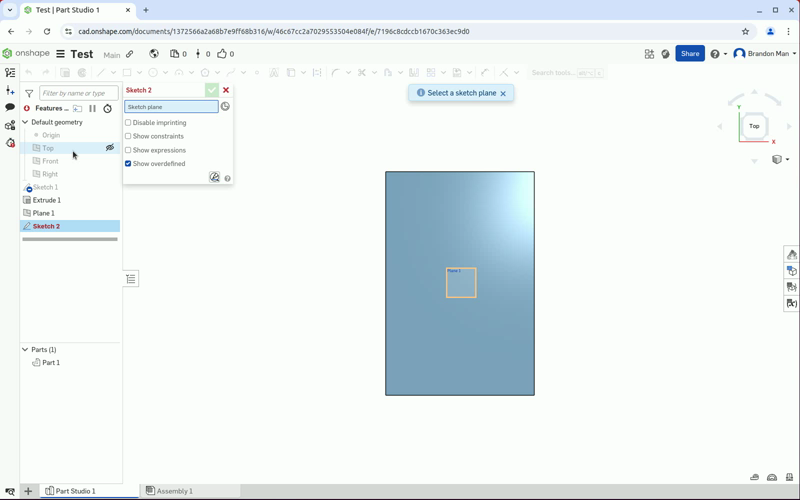
mouse_move(73, 215)
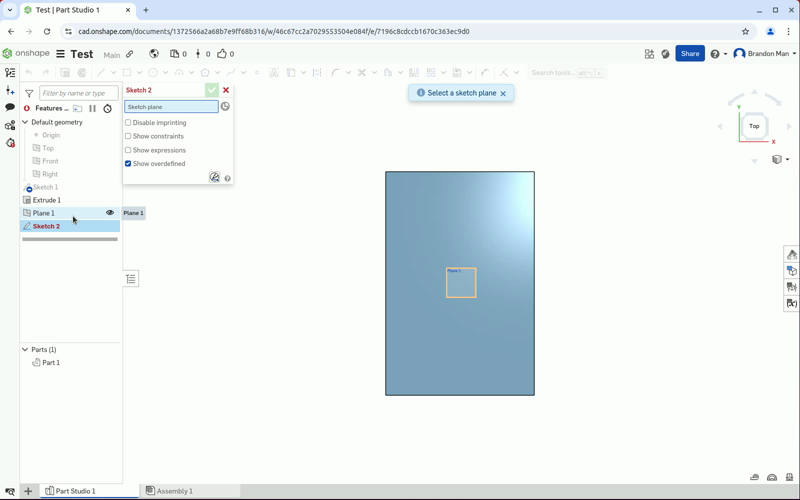
click(73, 215)
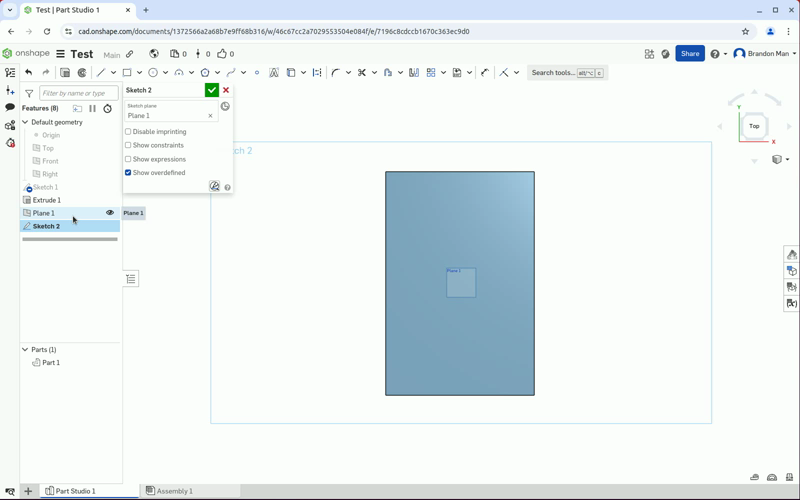
mouse_move(73, 352)
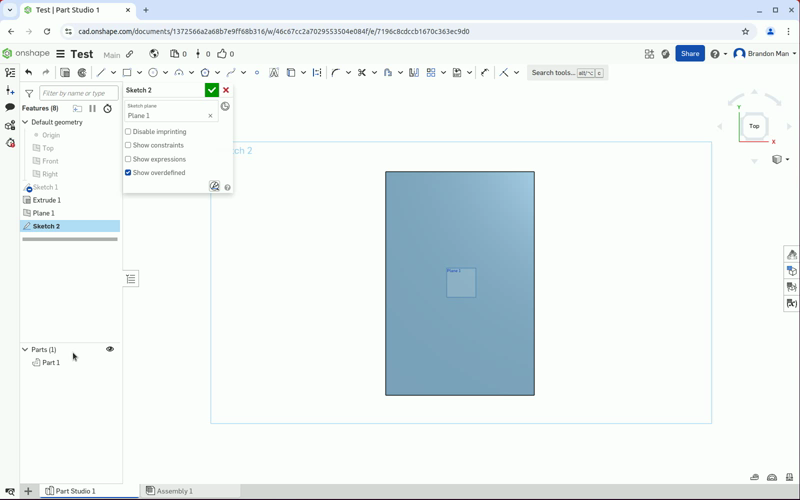
key(y)
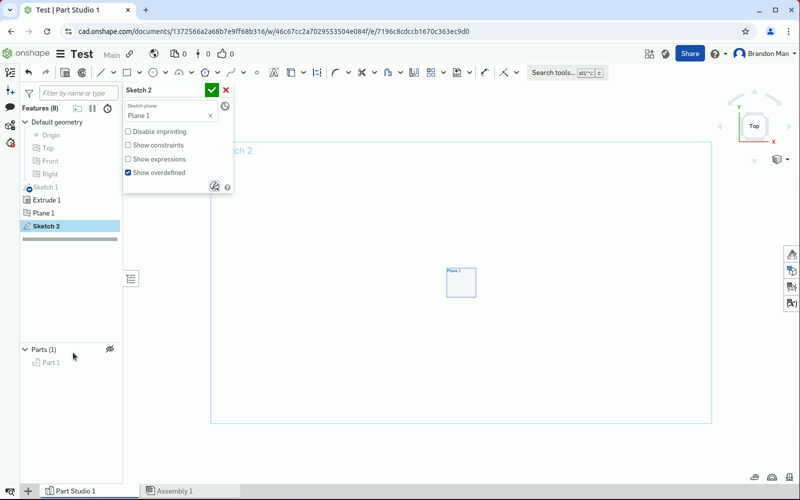
key(a)
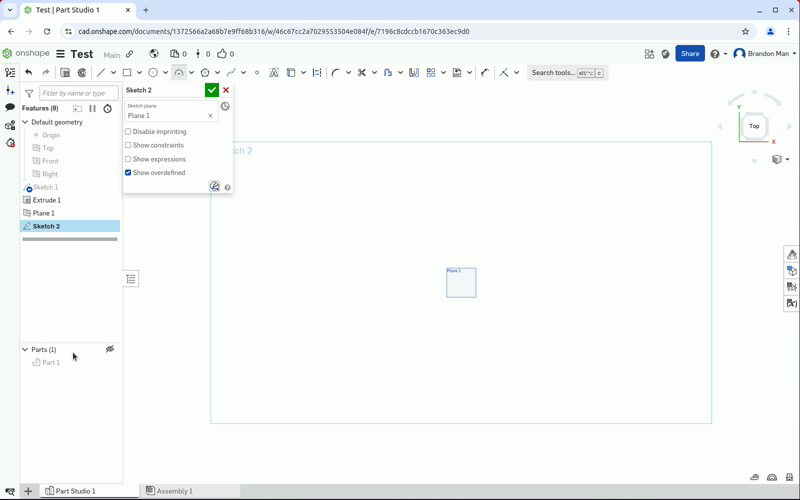
key_down(shift)
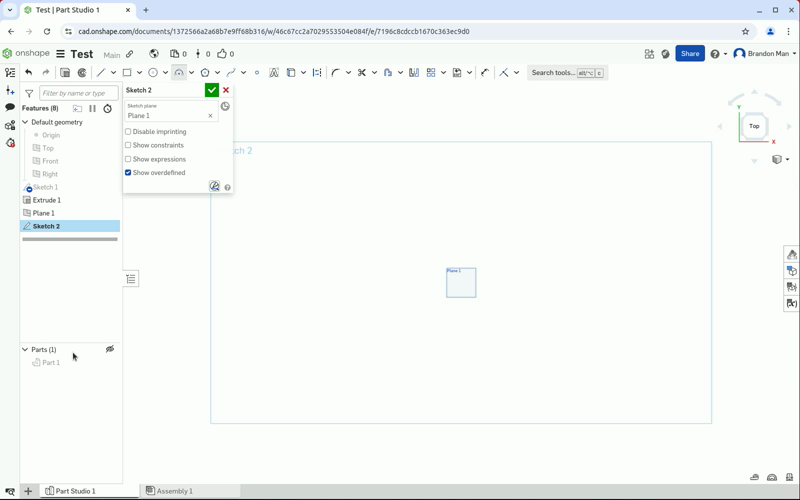
mouse_move(535, 335)
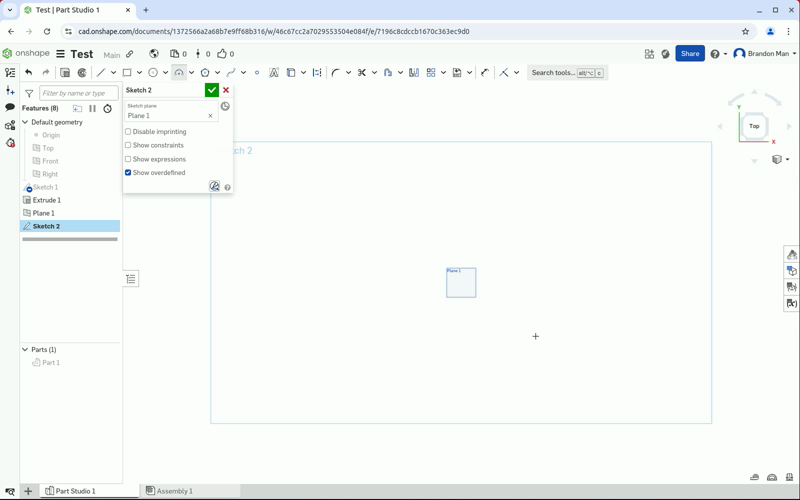
click(535, 335)
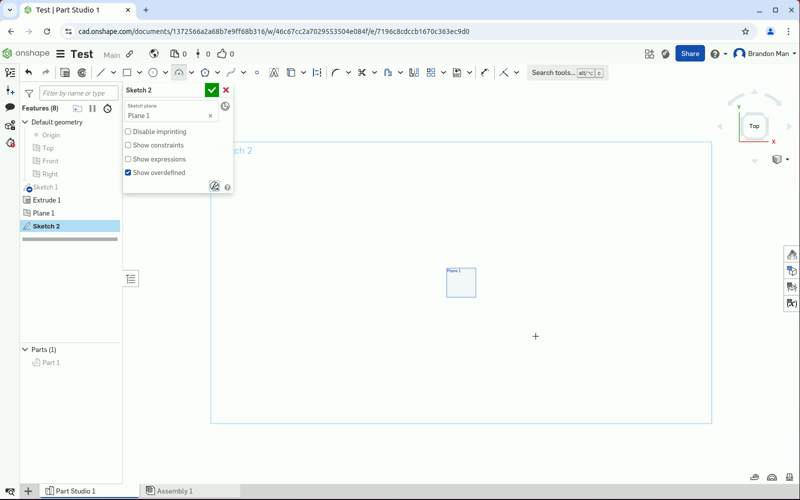
key_up(shift)
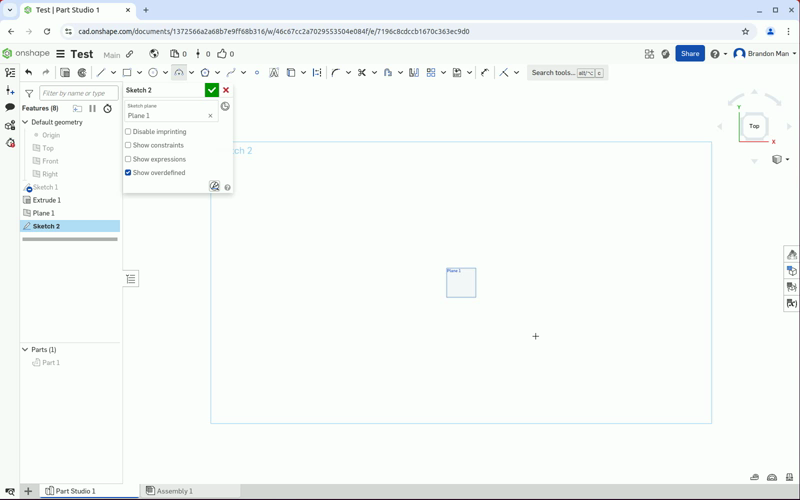
key_down(shift)
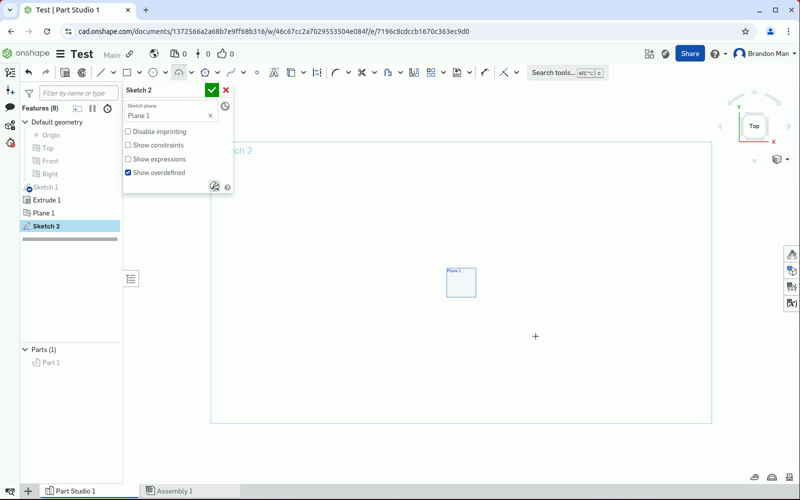
mouse_move(535, 230)
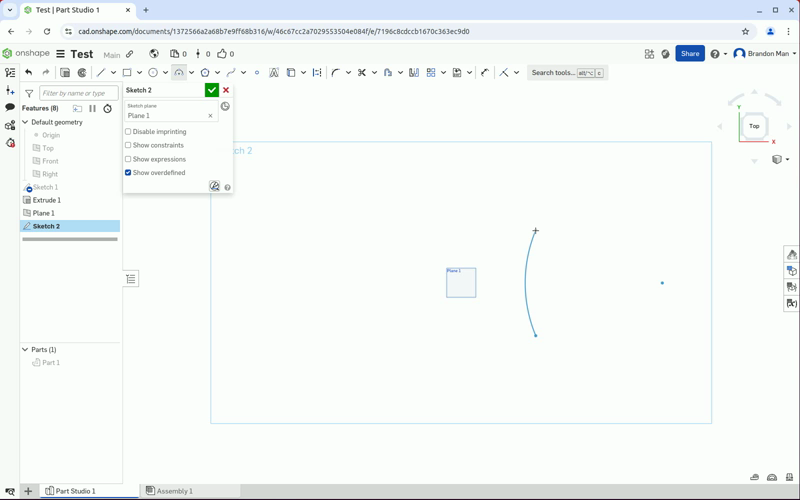
click(535, 230)
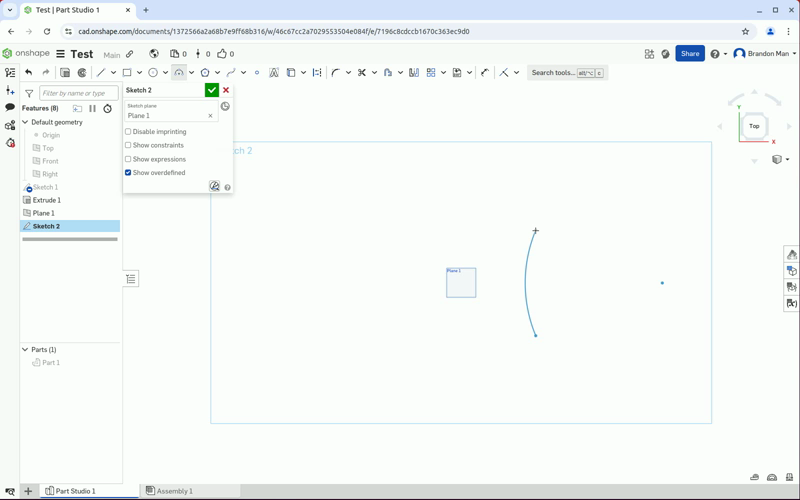
mouse_move(588, 282)
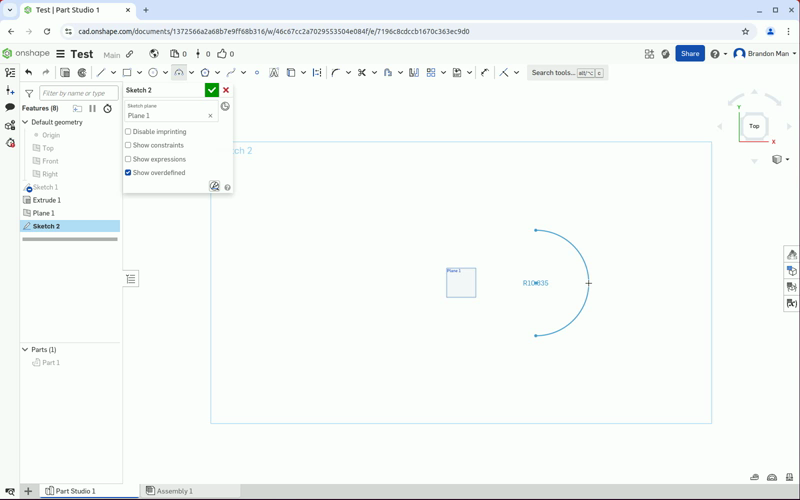
click(588, 282)
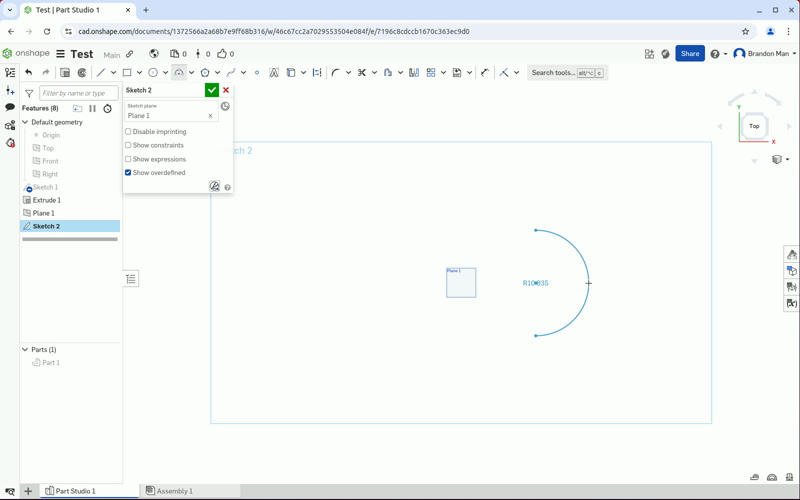
key_up(shift)
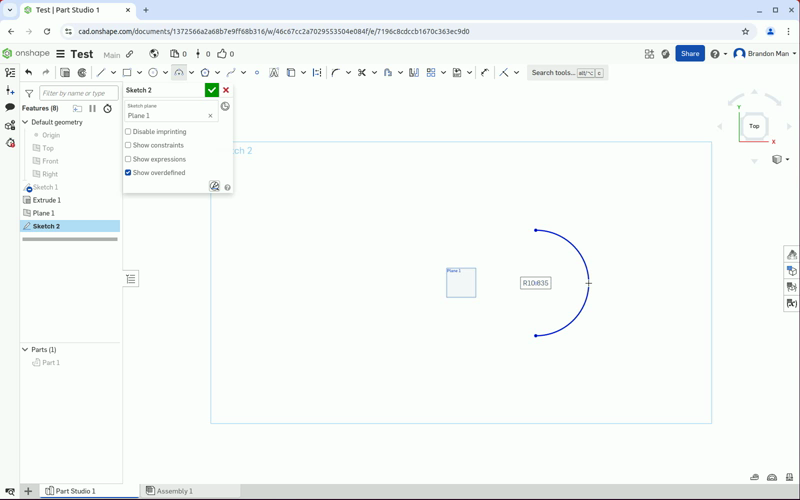
key(esc)
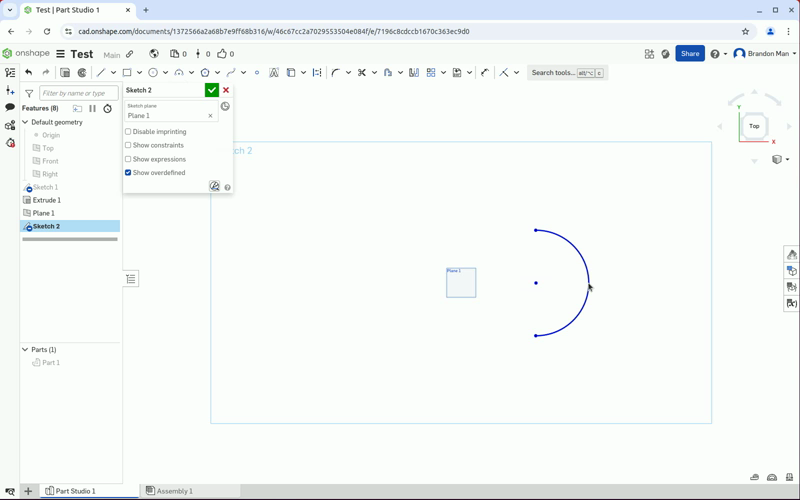
key(l)
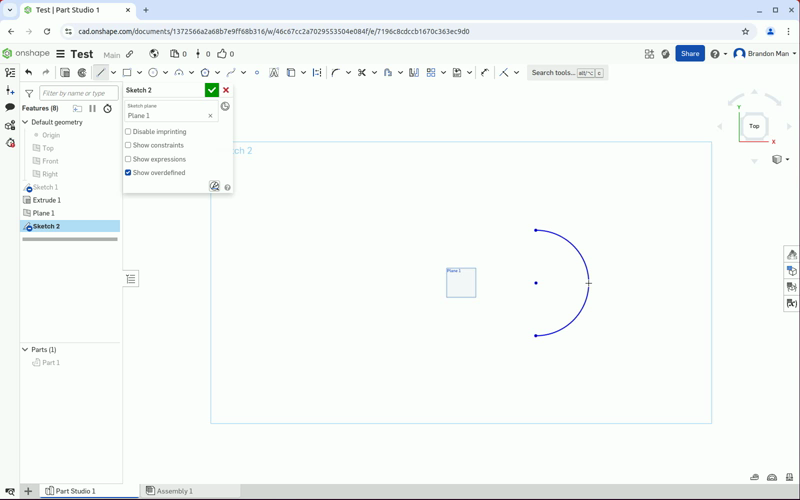
mouse_move(535, 230)
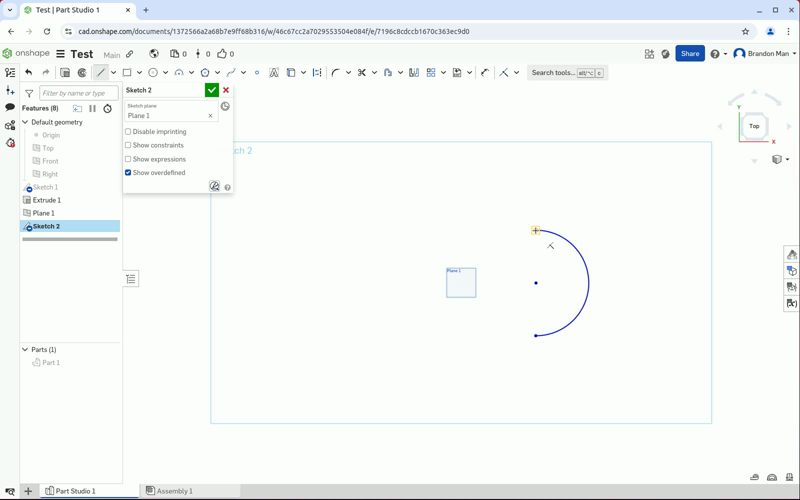
click(535, 230)
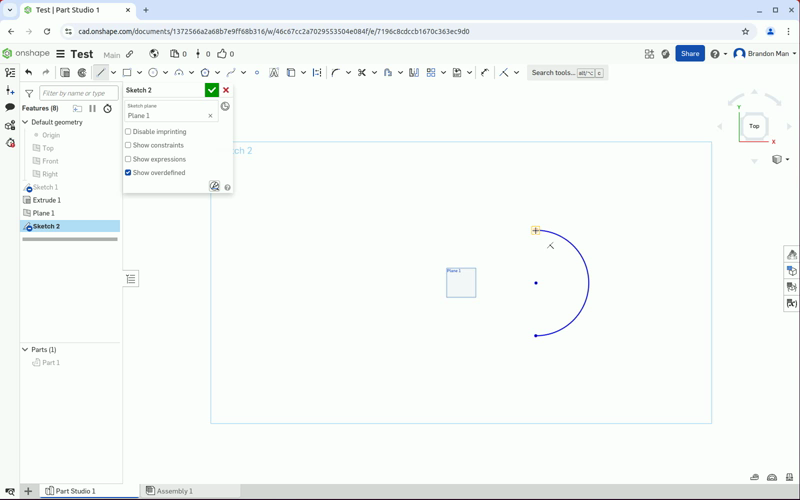
key_down(shift)
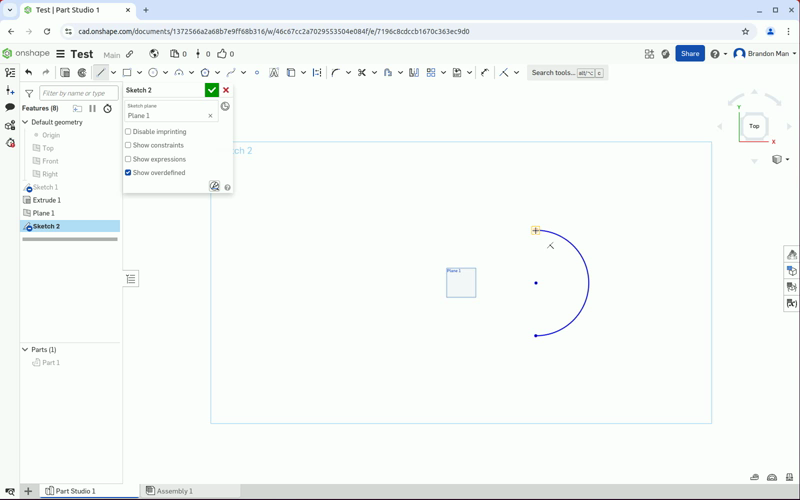
mouse_move(535, 335)
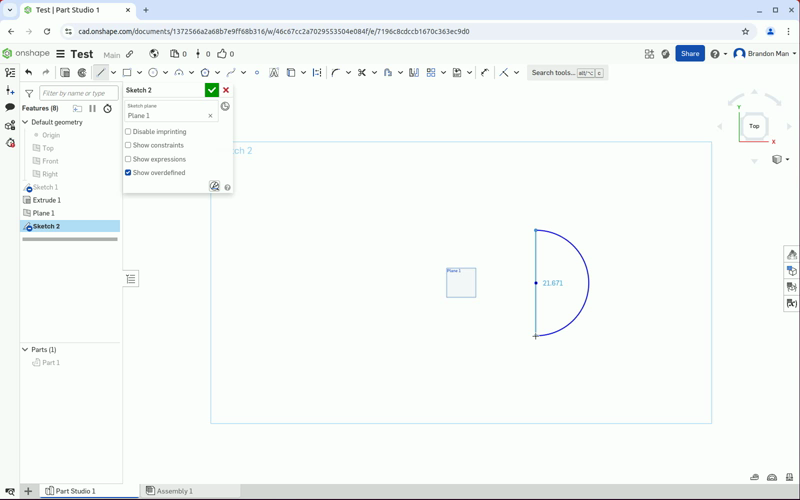
key_up(shift)
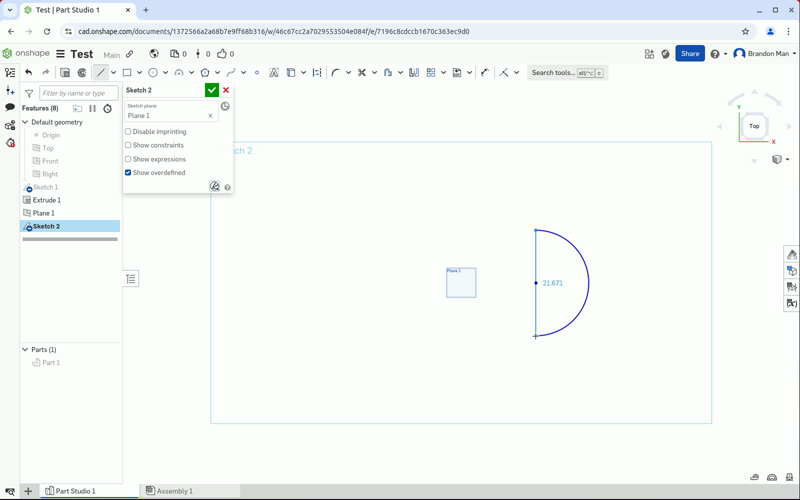
click(535, 335)
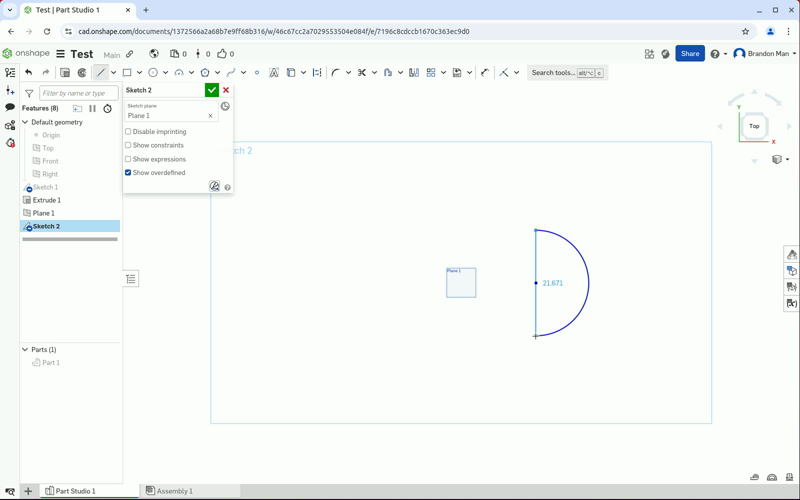
key(esc)
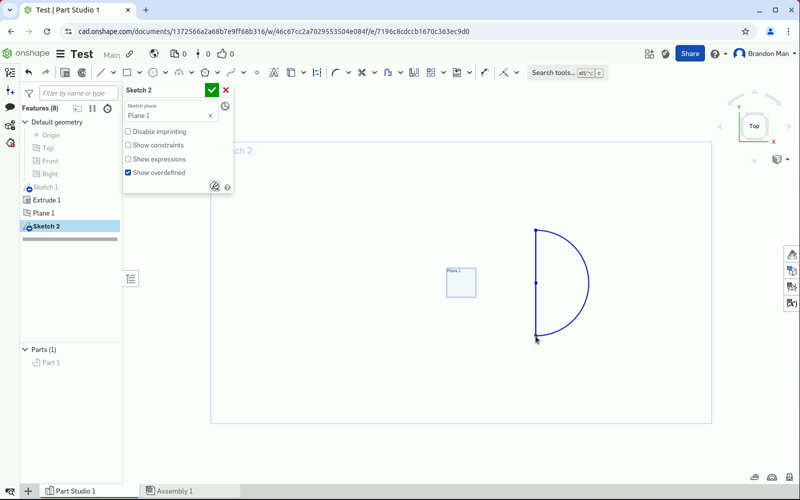
mouse_move(560, 288)
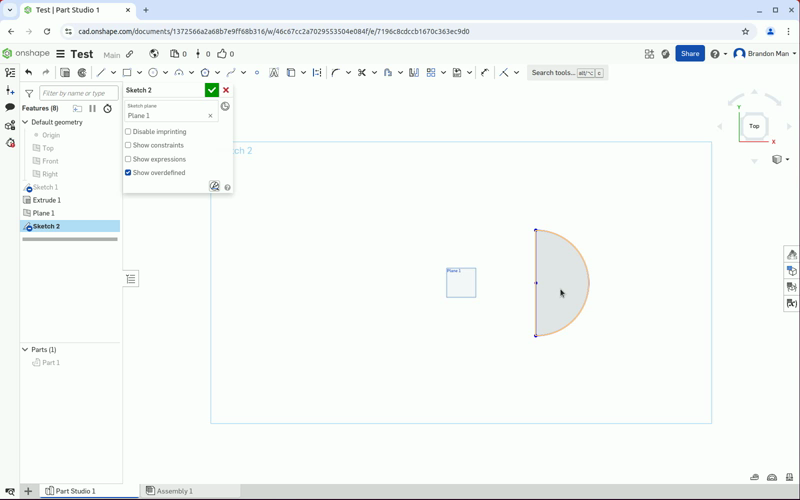
scroll(6)
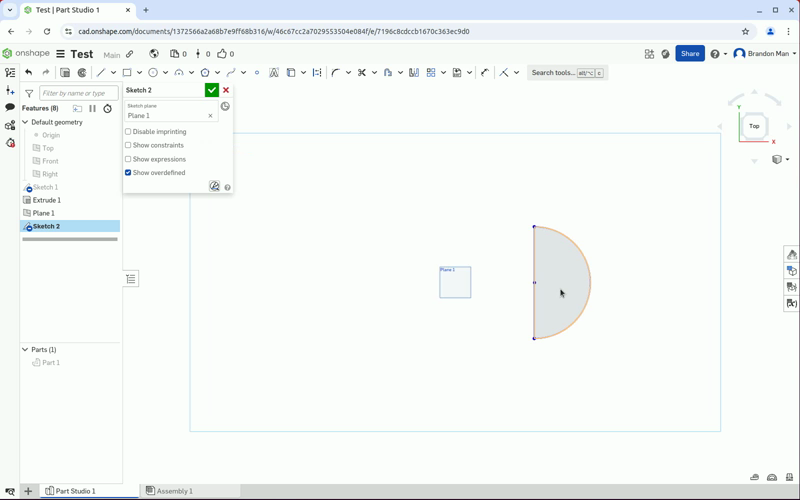
scroll(6)
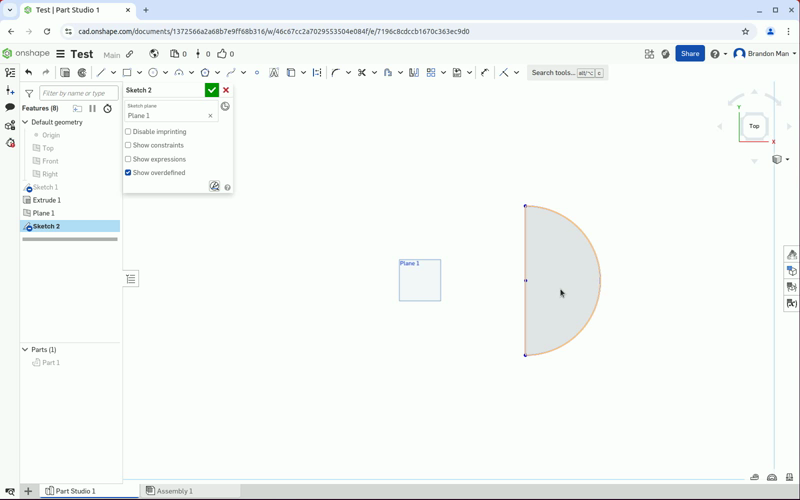
scroll(6)
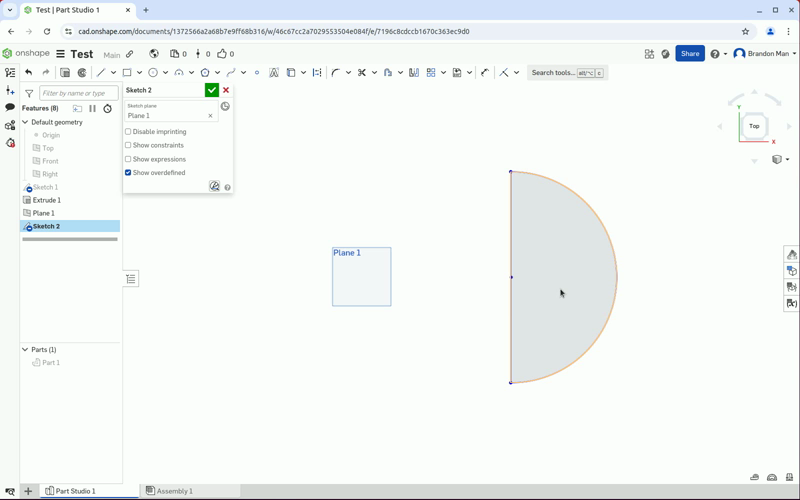
scroll(6)
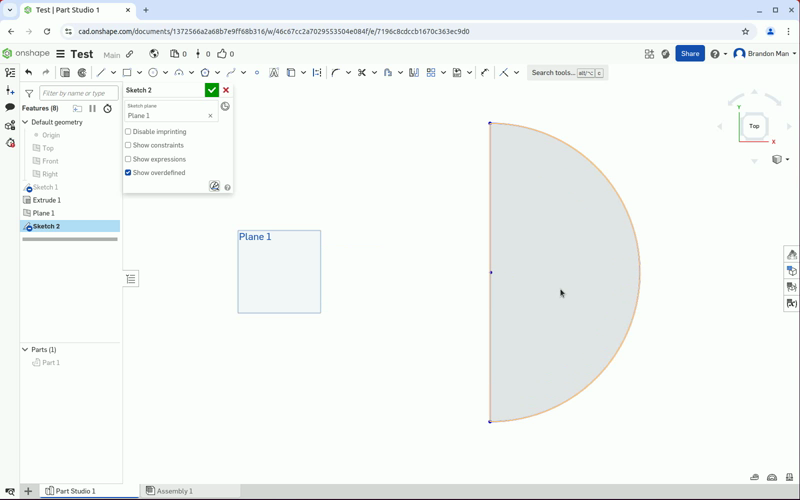
scroll(6)
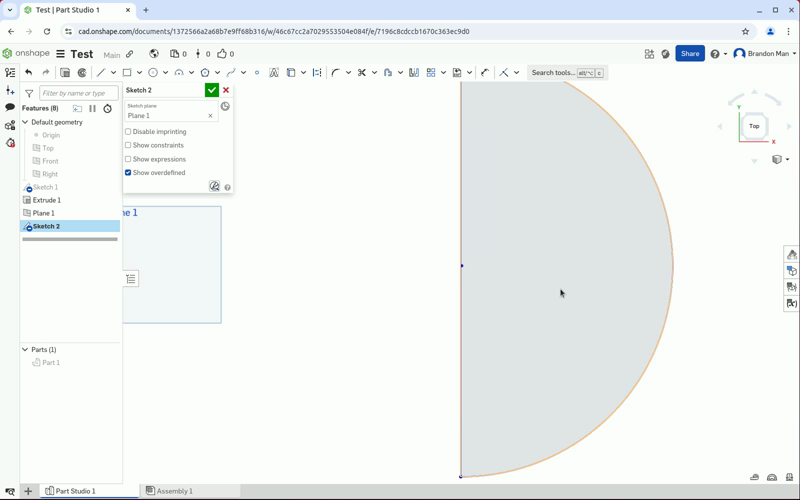
scroll(6)
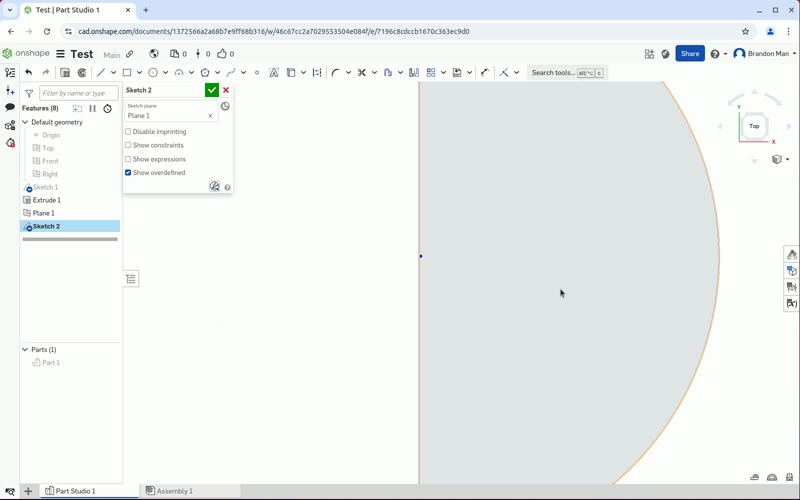
scroll(6)
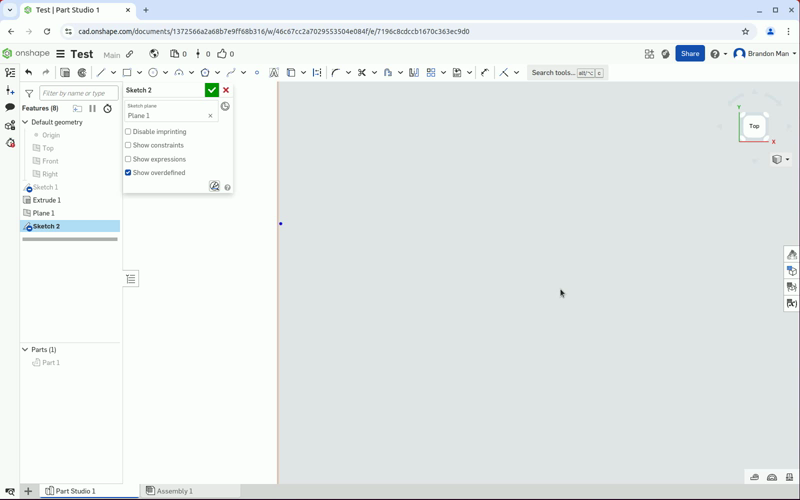
click(560, 288)
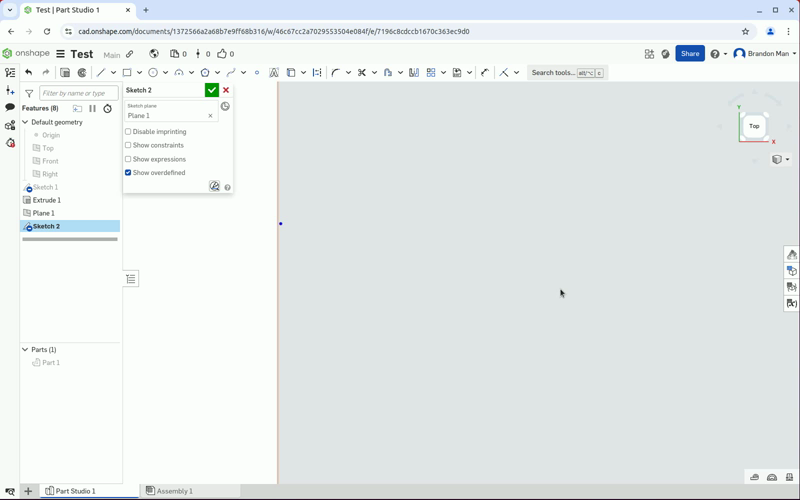
scroll(-6)
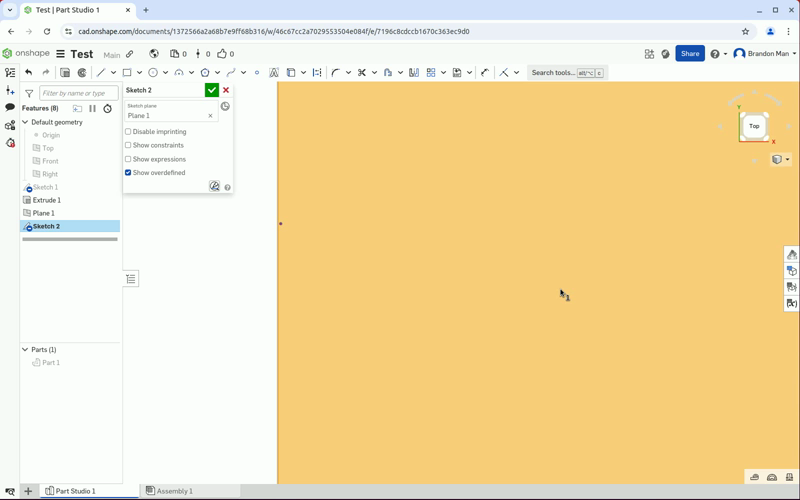
scroll(-6)
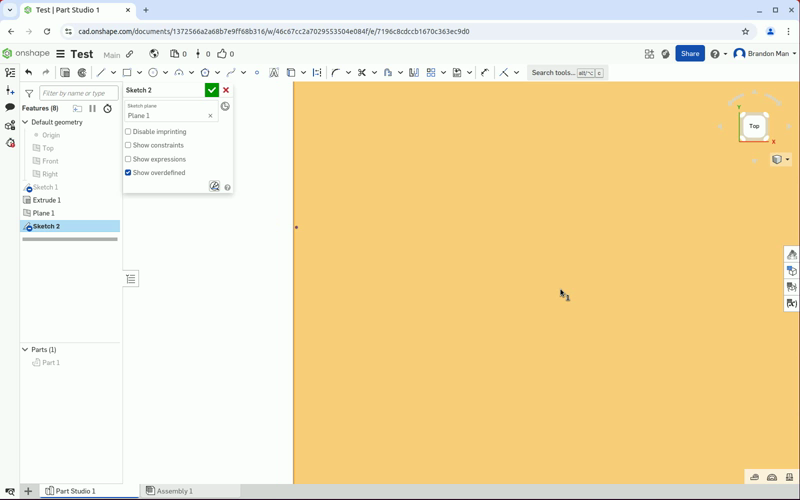
scroll(-6)
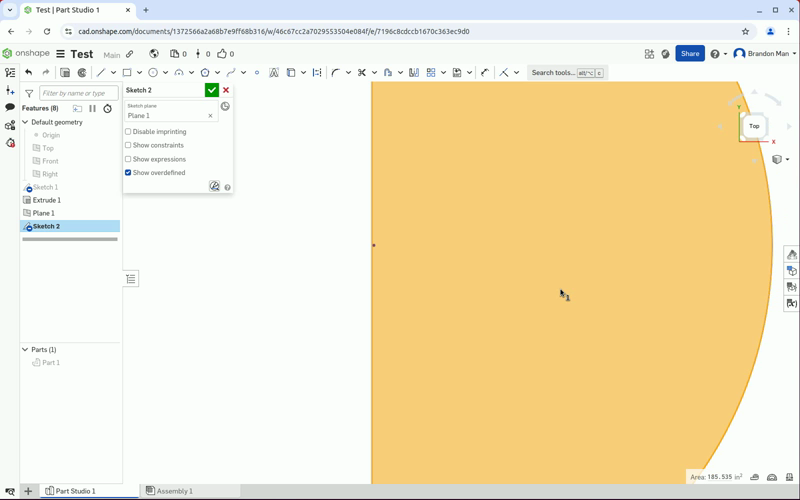
scroll(-6)
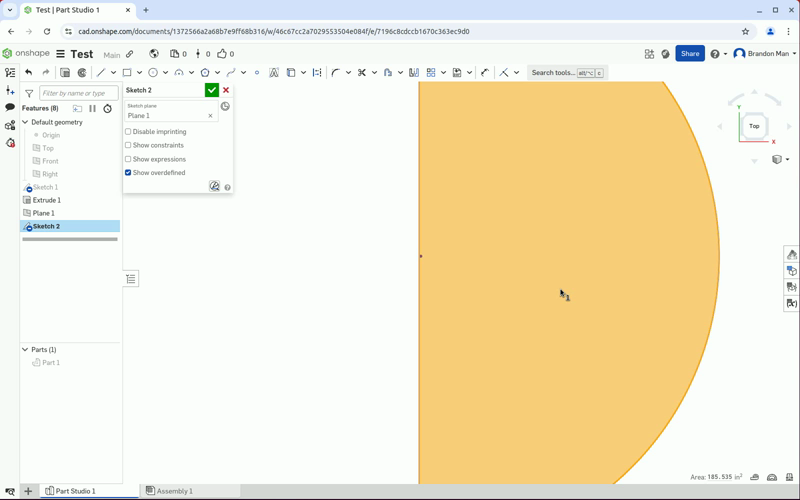
scroll(-6)
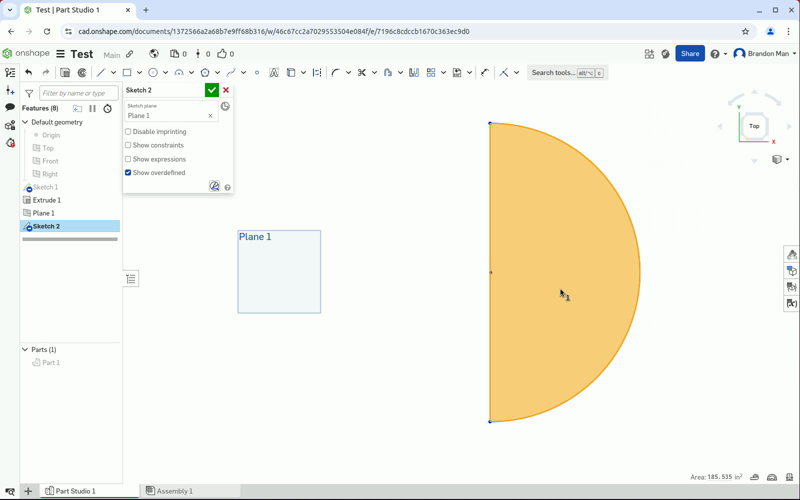
scroll(-6)
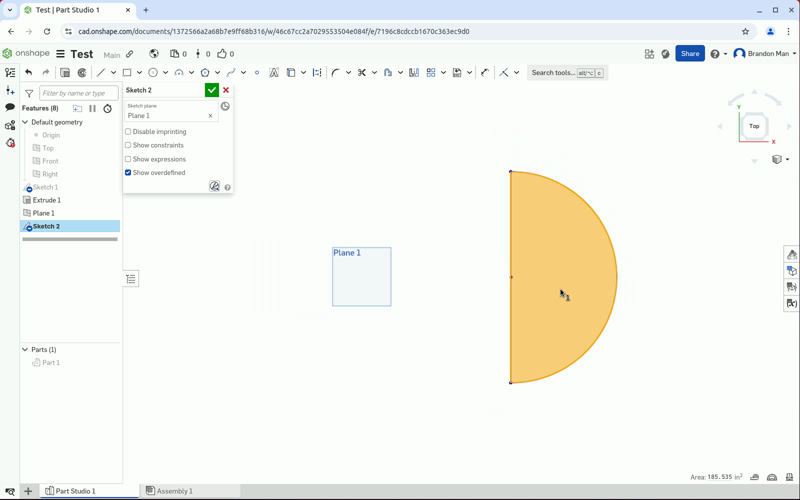
scroll(-6)
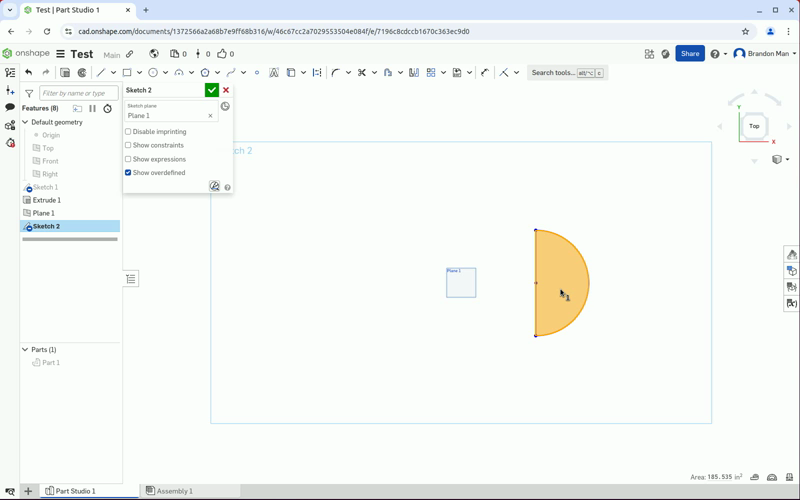
mouse_move(73, 352)
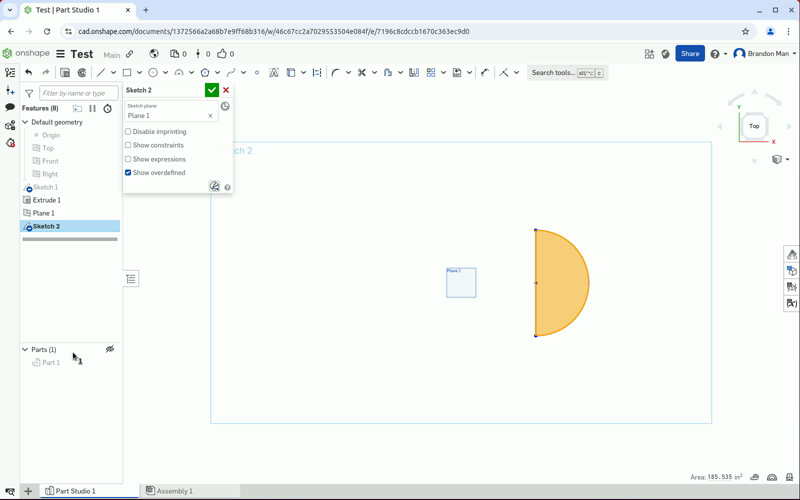
key(shift+y)
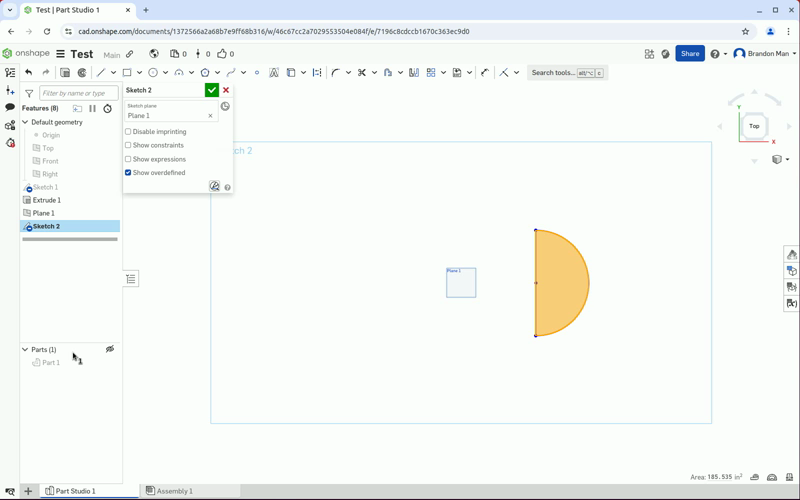
key(shift+e)
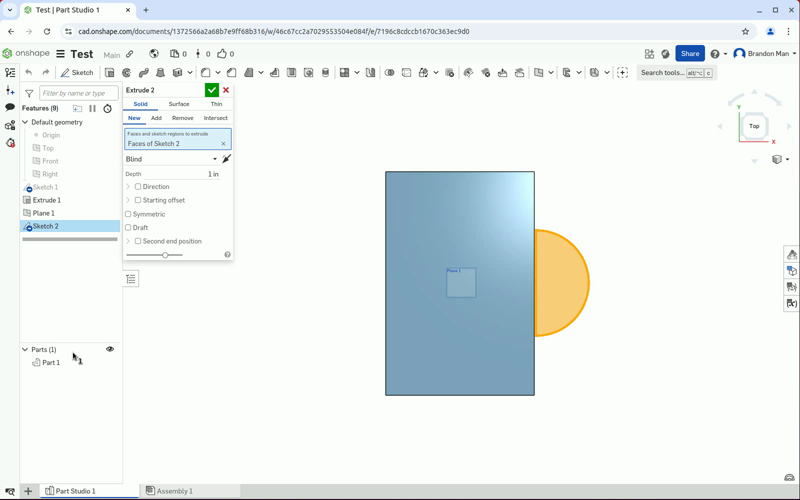
mouse_move(143, 106)
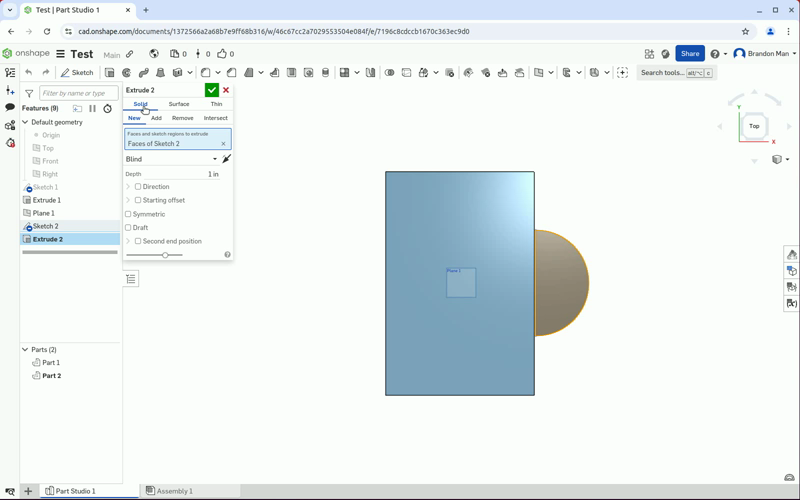
click(143, 106)
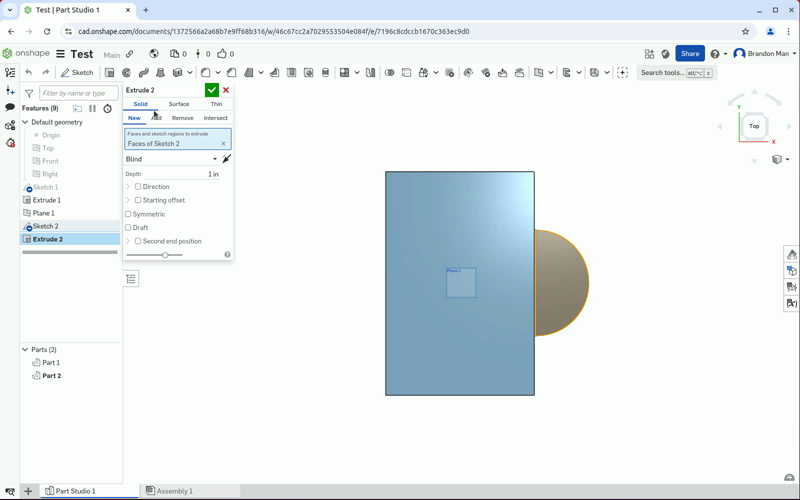
mouse_move(186, 120)
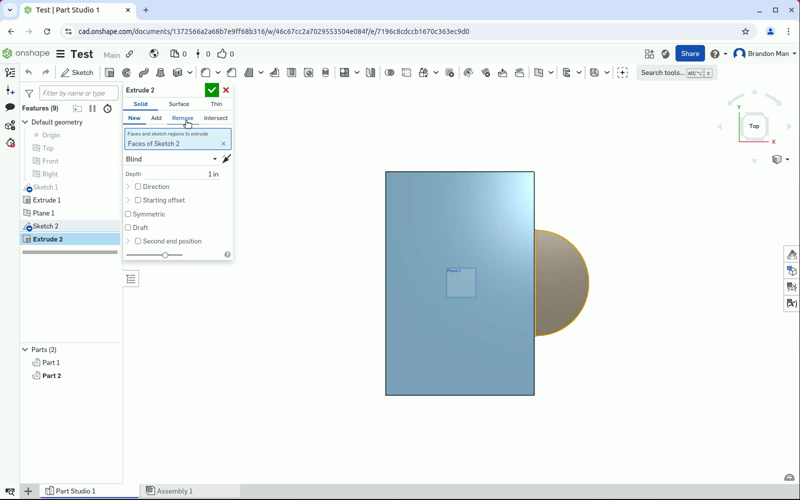
click(186, 120)
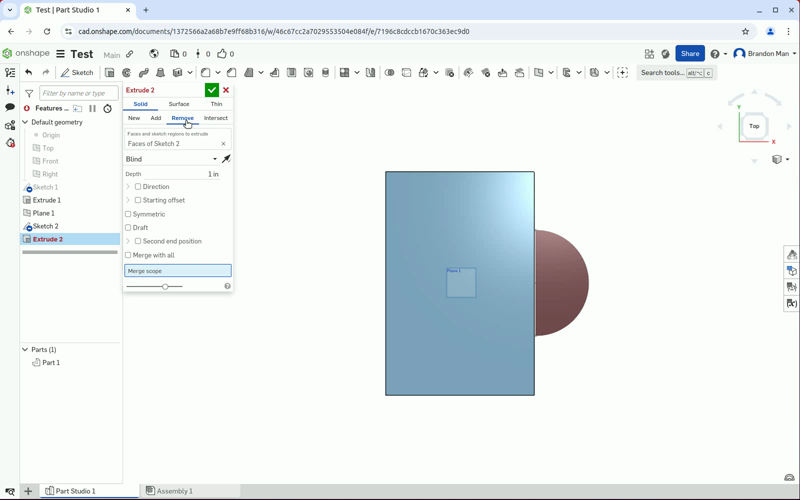
key(tab, 4)
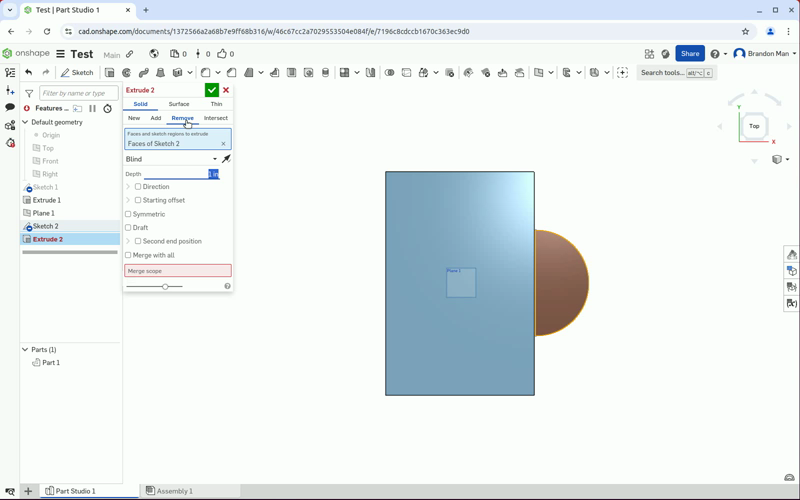
text(15.405)
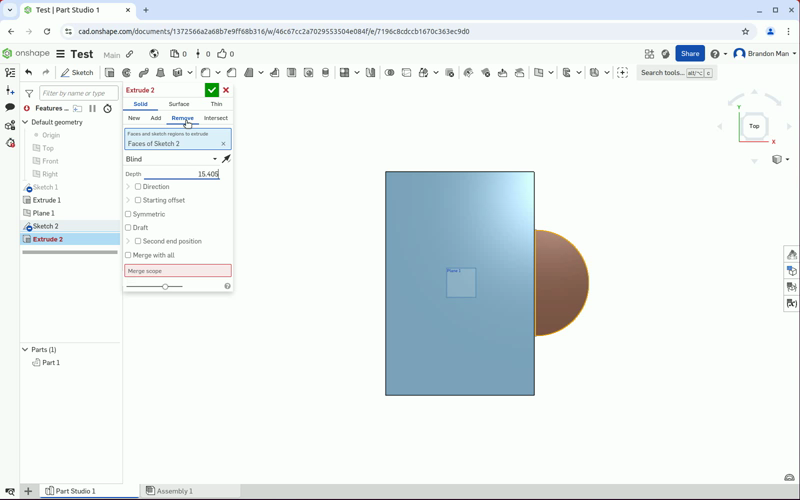
key(tab, 6)
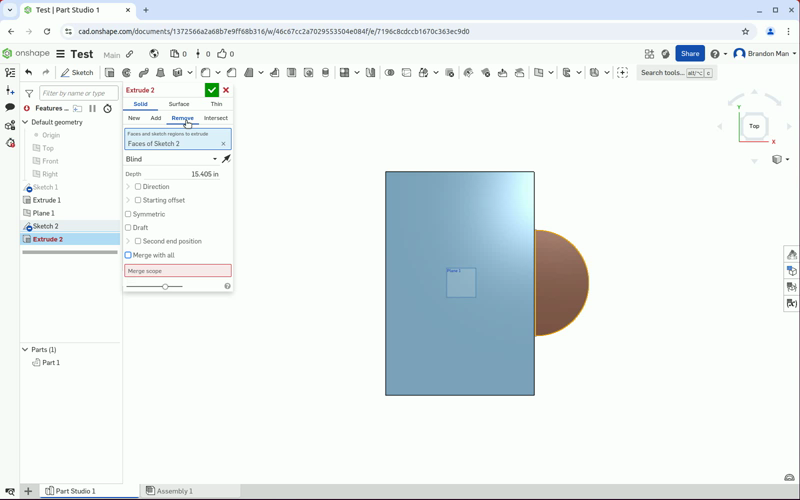
key(space)
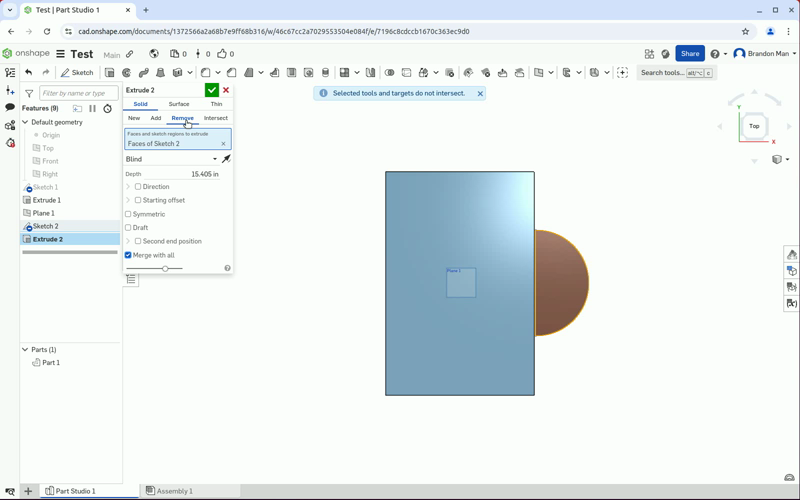
key(enter)
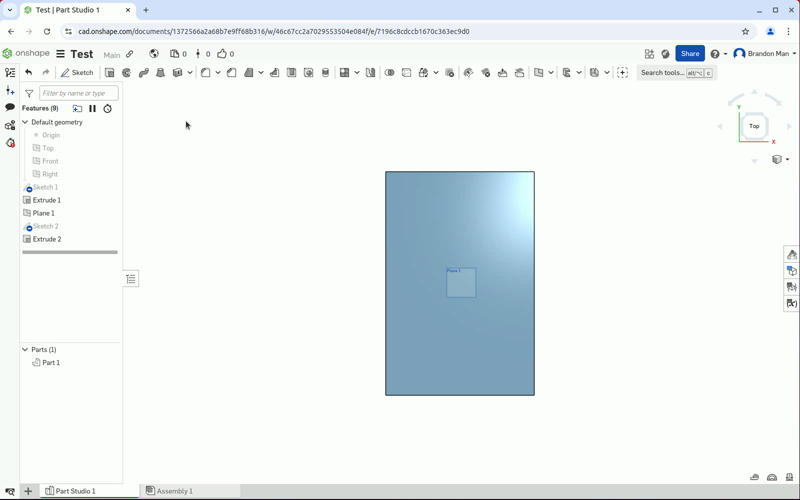
key(shift+h)
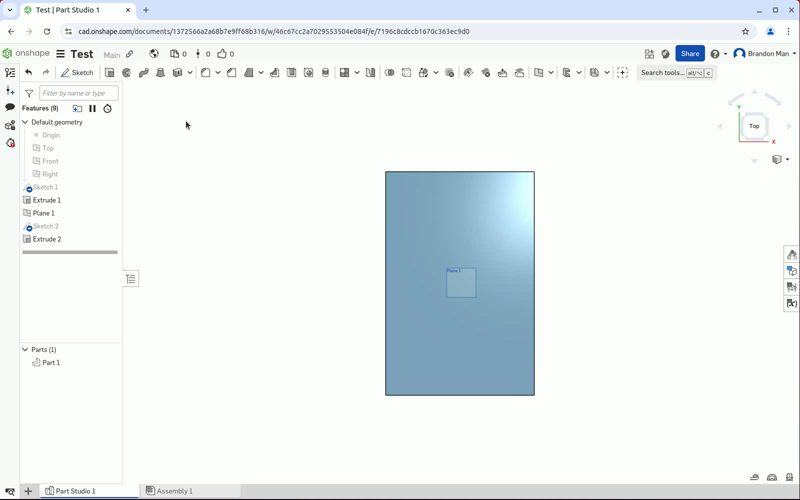
key(shift+h)
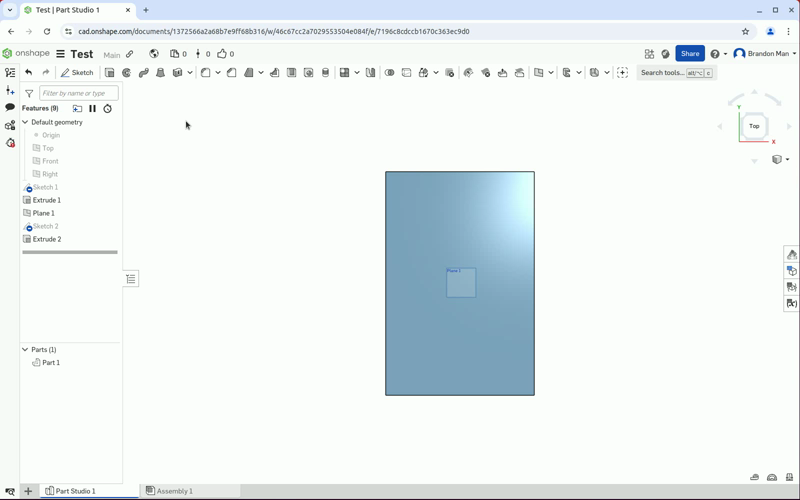
mouse_move(73, 189)
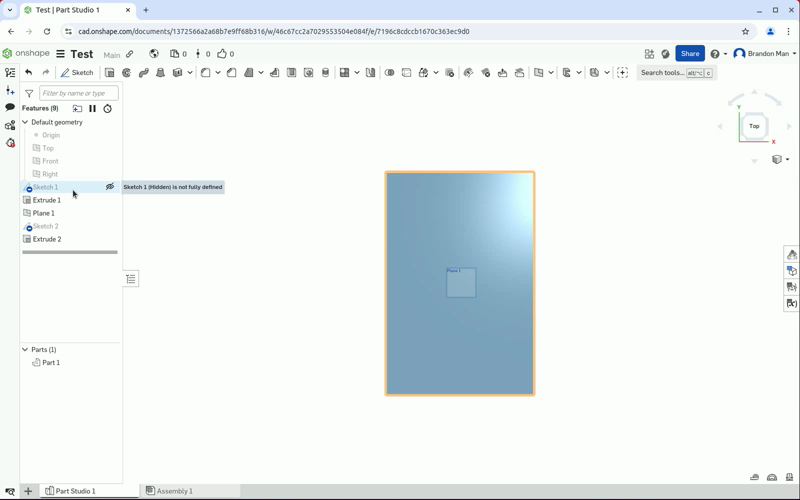
click(73, 189)
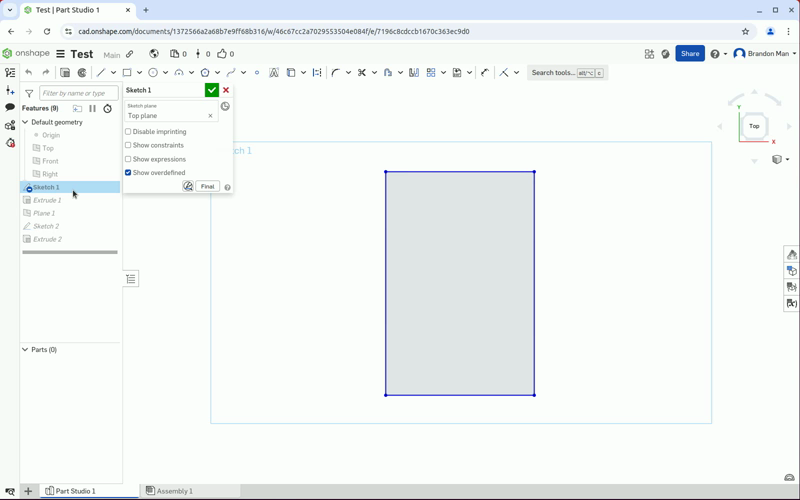
mouse_move(229, 92)
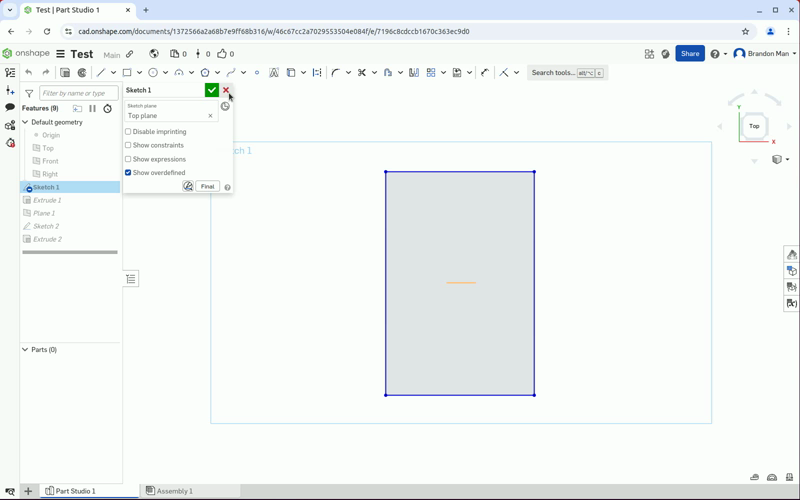
click(229, 92)
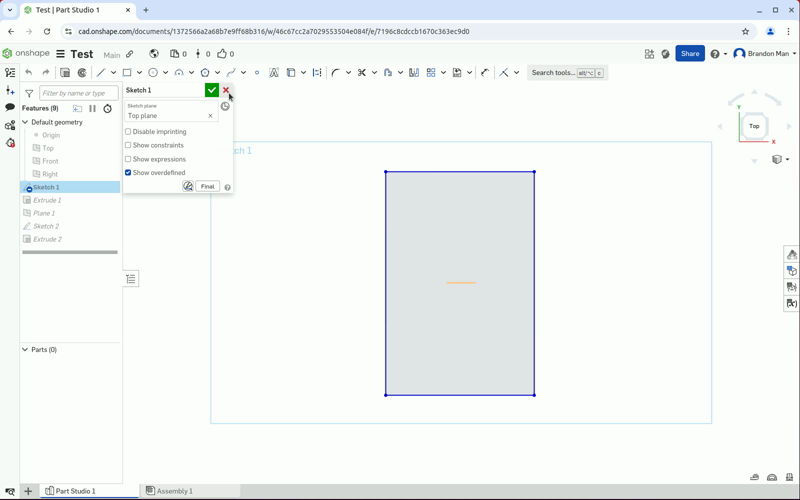
key(shift+s)
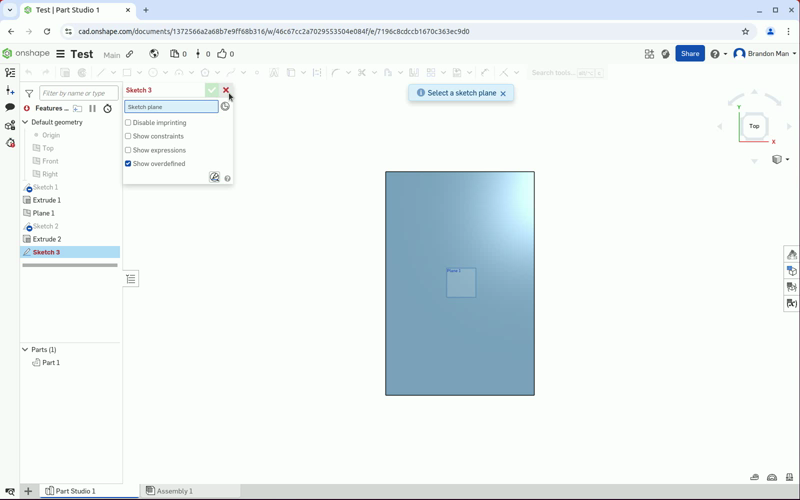
mouse_move(73, 215)
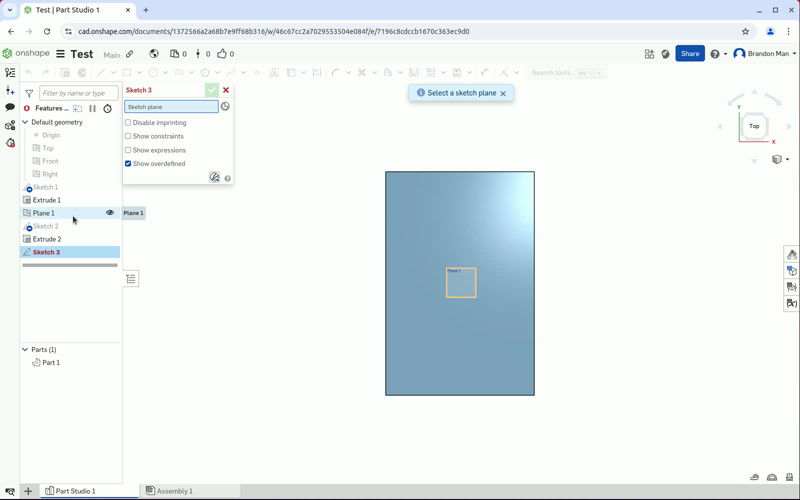
click(73, 215)
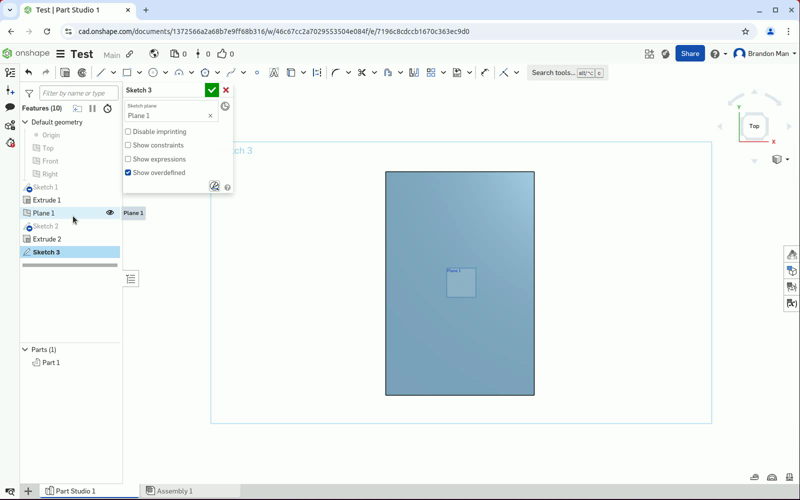
mouse_move(73, 352)
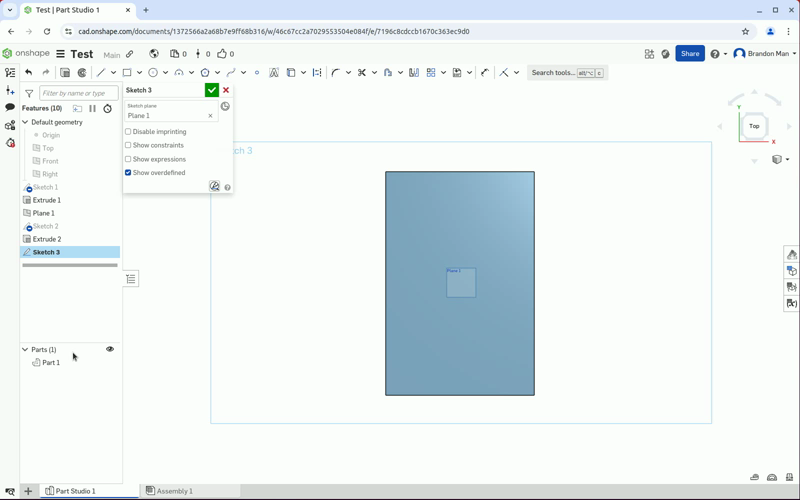
key(y)
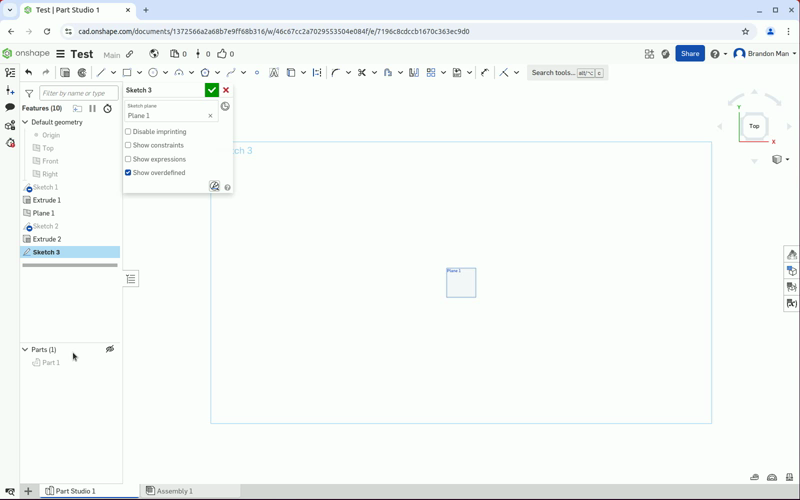
key(l)
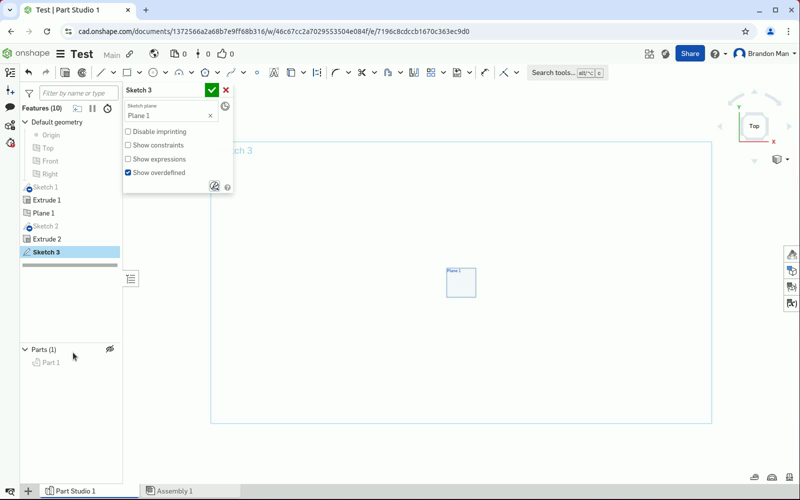
key_down(shift)
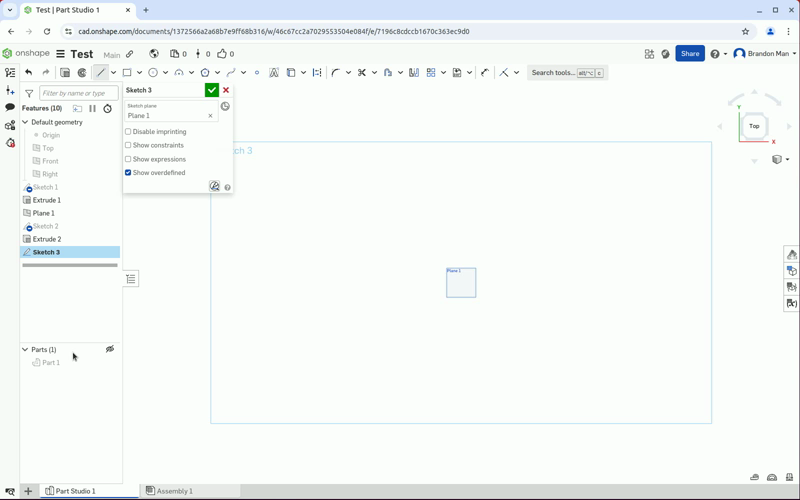
mouse_move(535, 335)
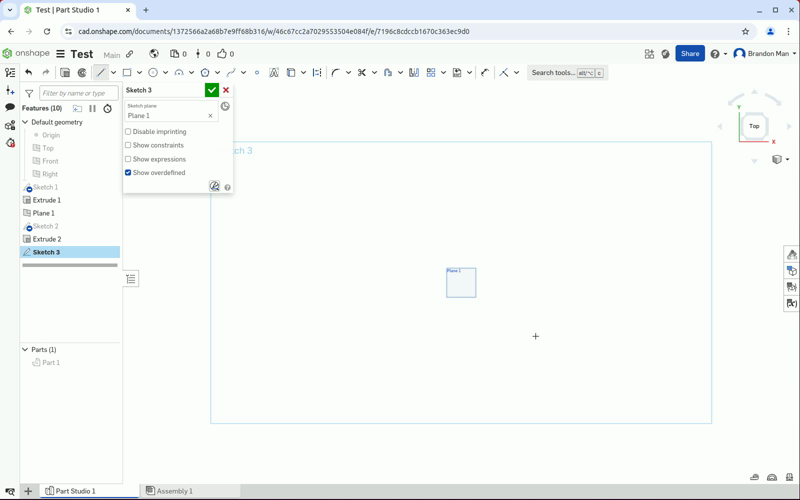
click(535, 335)
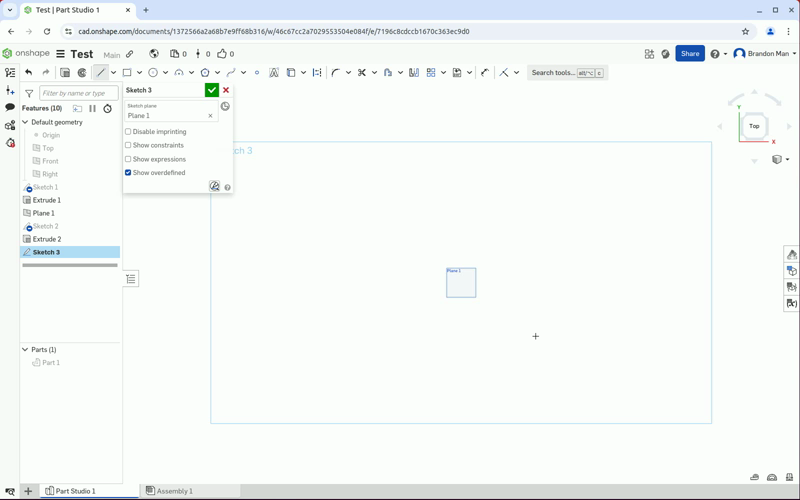
key_up(shift)
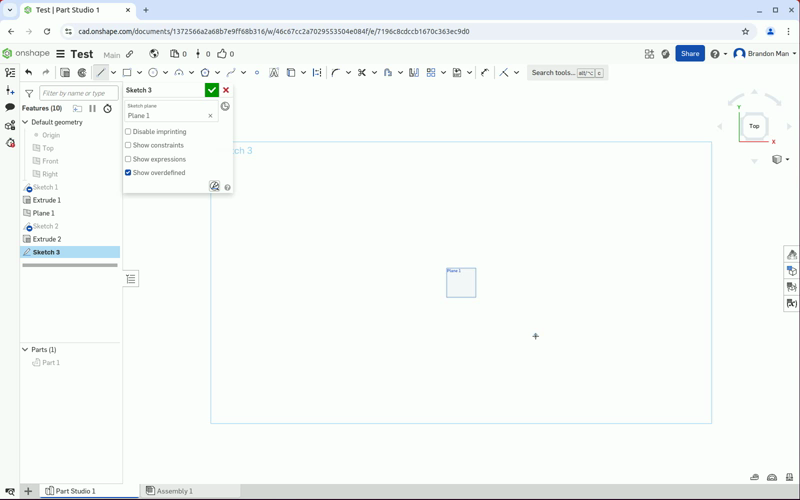
key_down(shift)
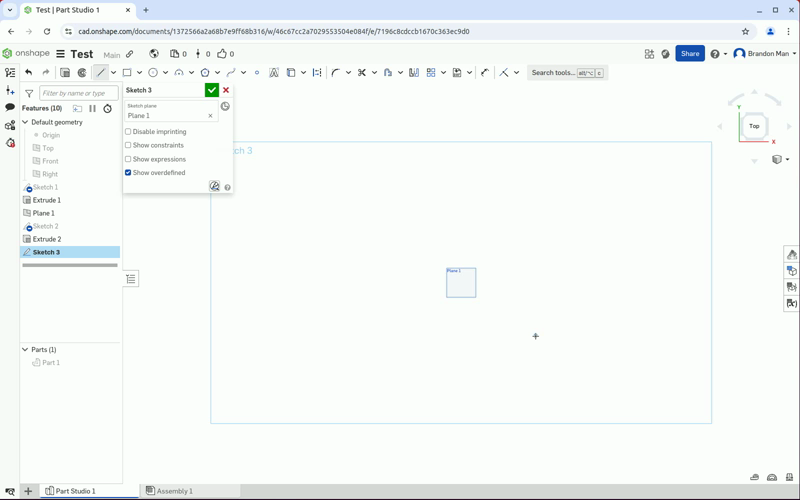
mouse_move(535, 230)
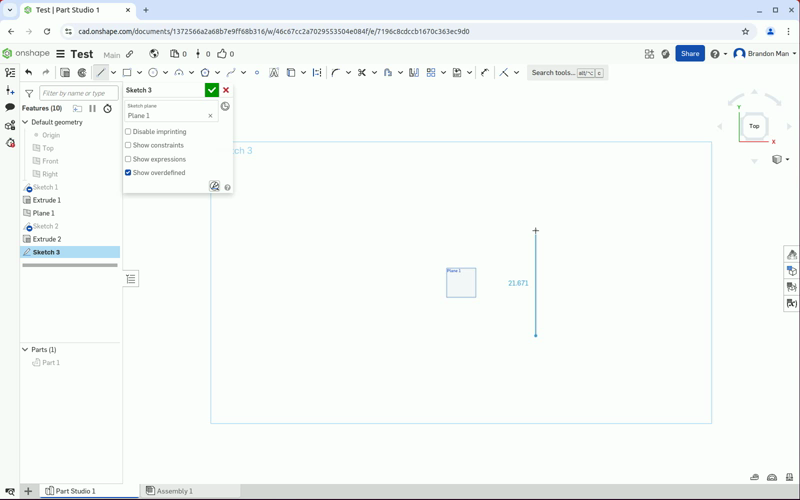
click(535, 230)
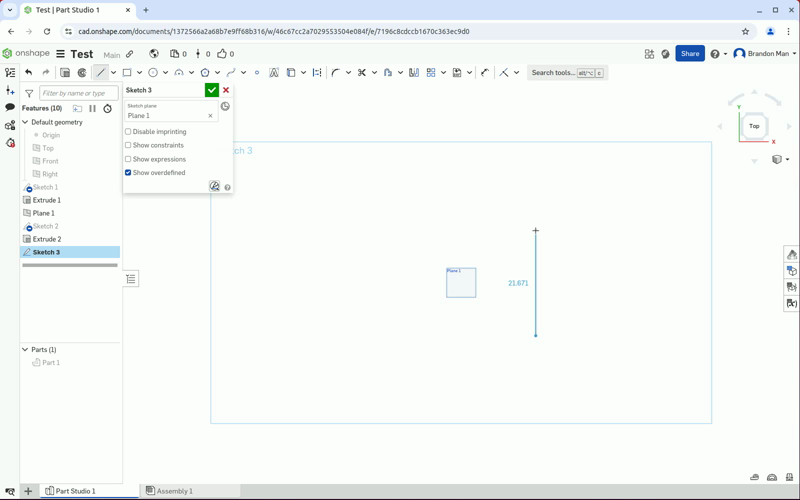
key_up(shift)
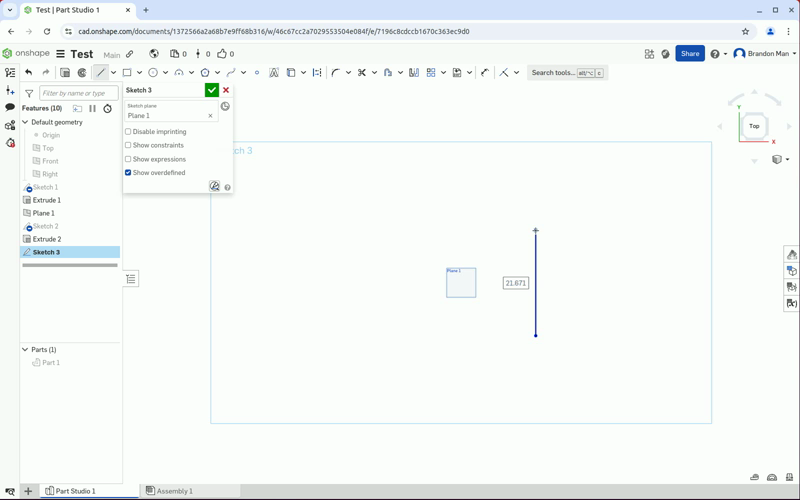
key(esc)
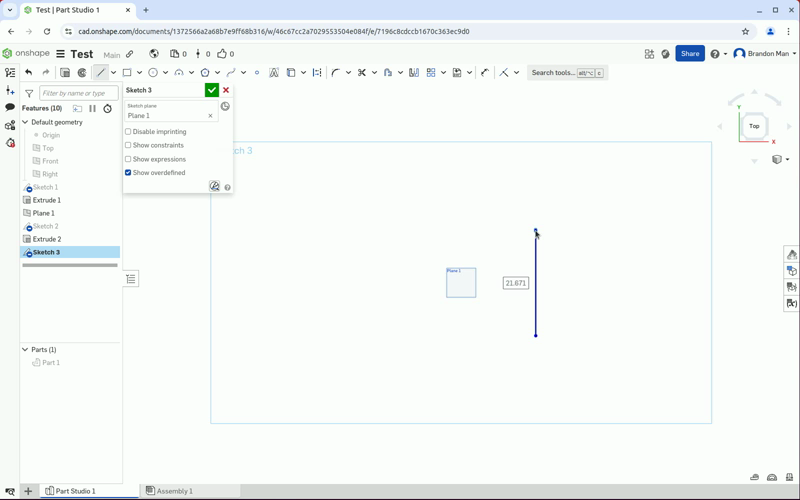
key(a)
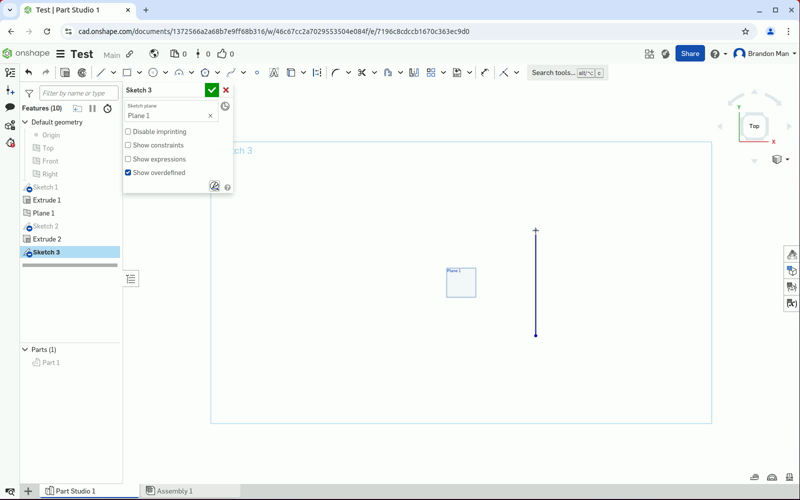
mouse_move(535, 230)
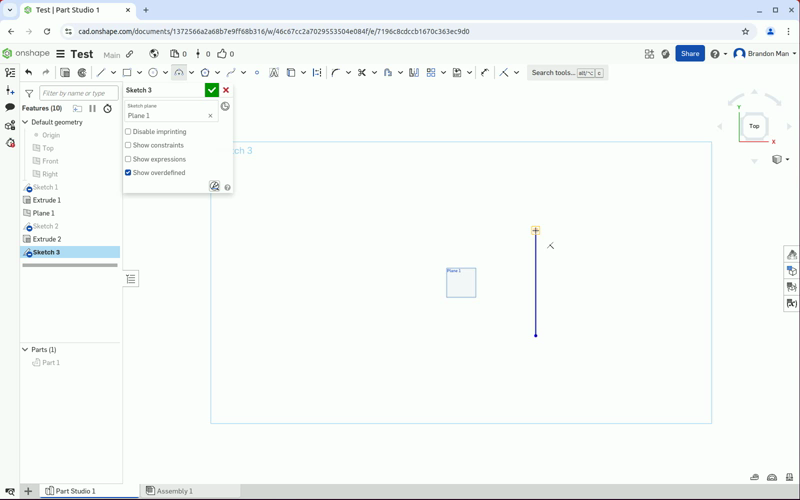
click(535, 230)
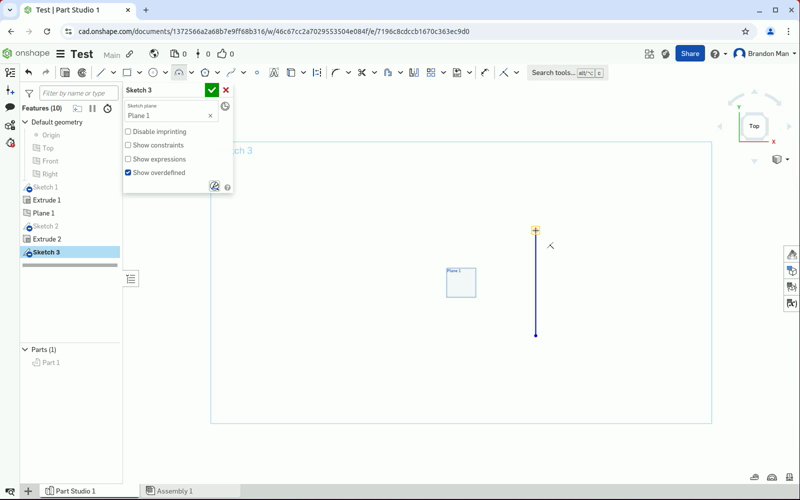
mouse_move(535, 335)
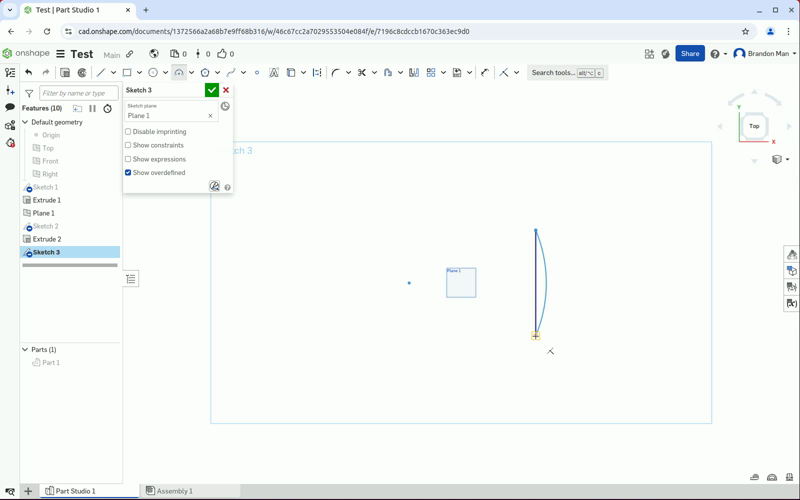
click(535, 335)
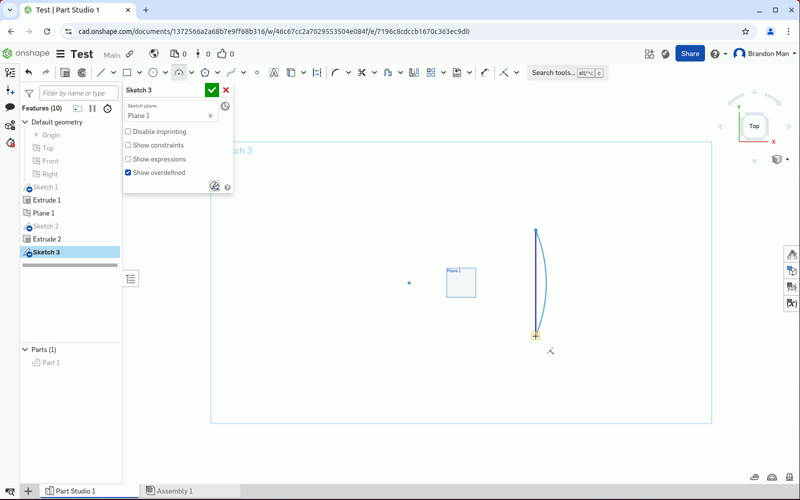
key_down(shift)
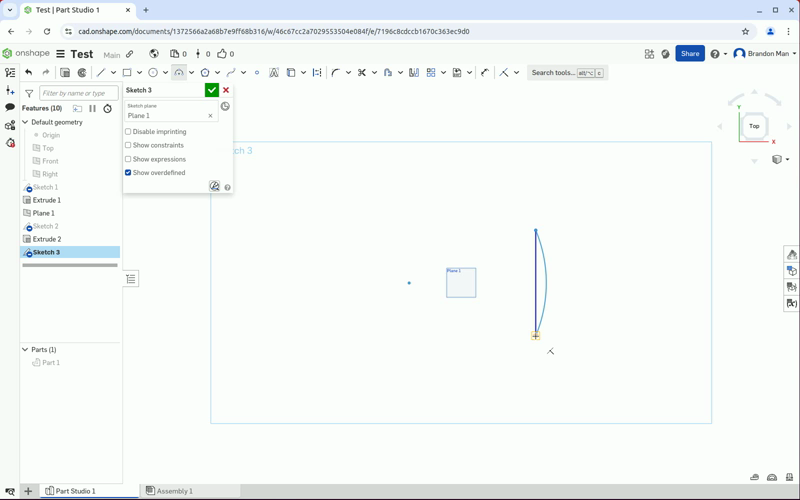
mouse_move(483, 282)
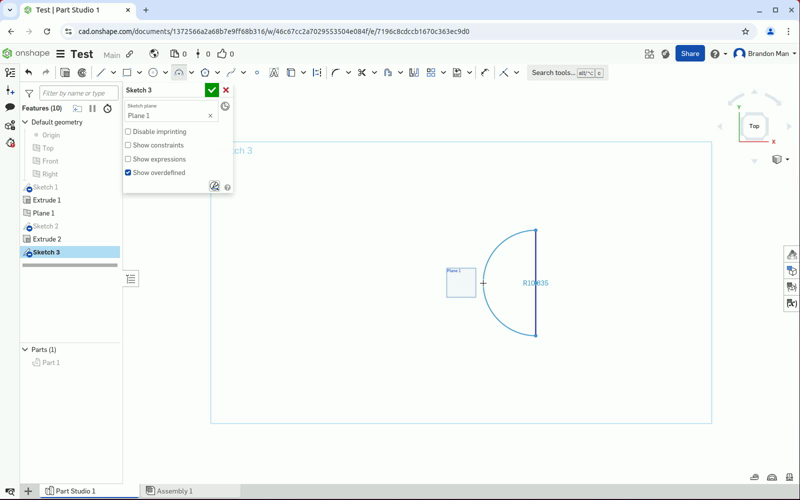
click(483, 282)
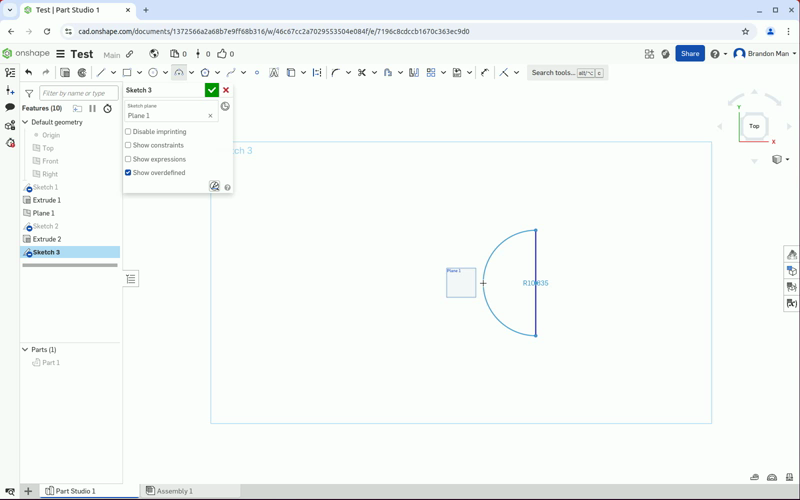
key_up(shift)
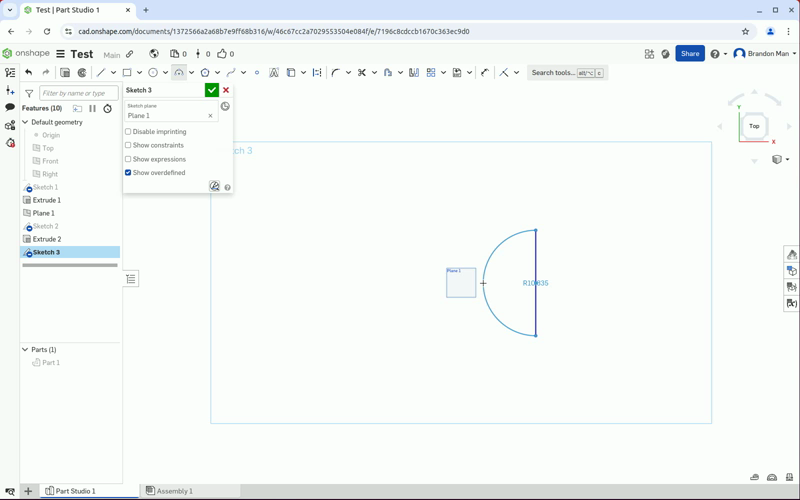
key(esc)
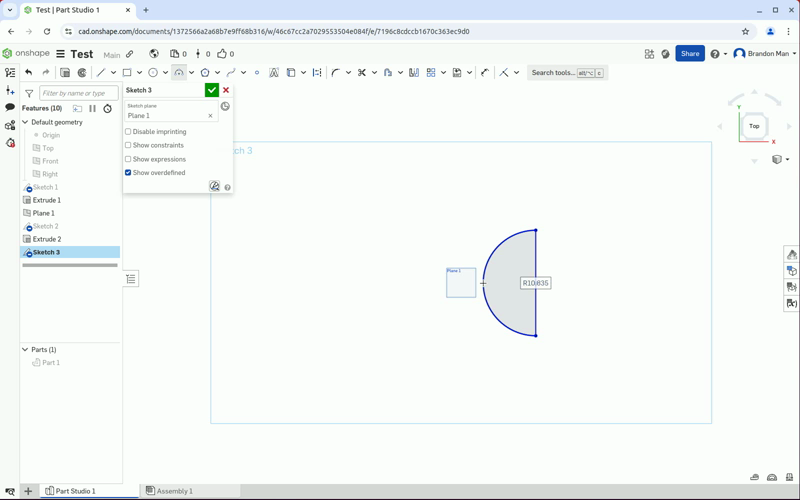
mouse_move(489, 266)
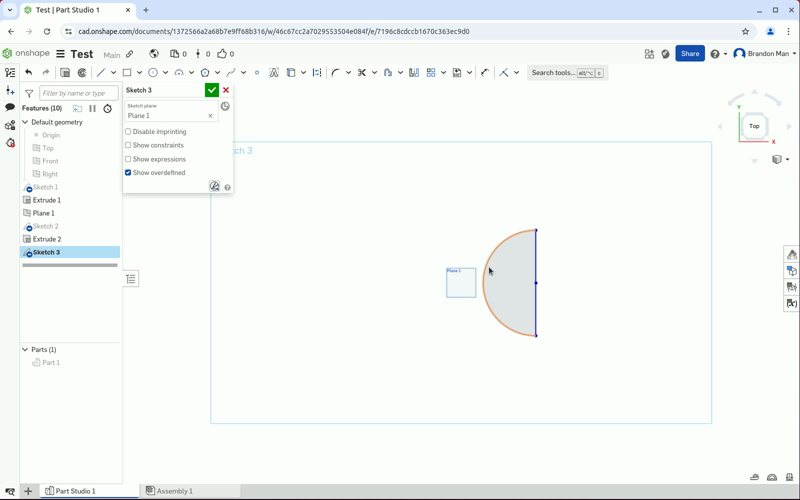
scroll(6)
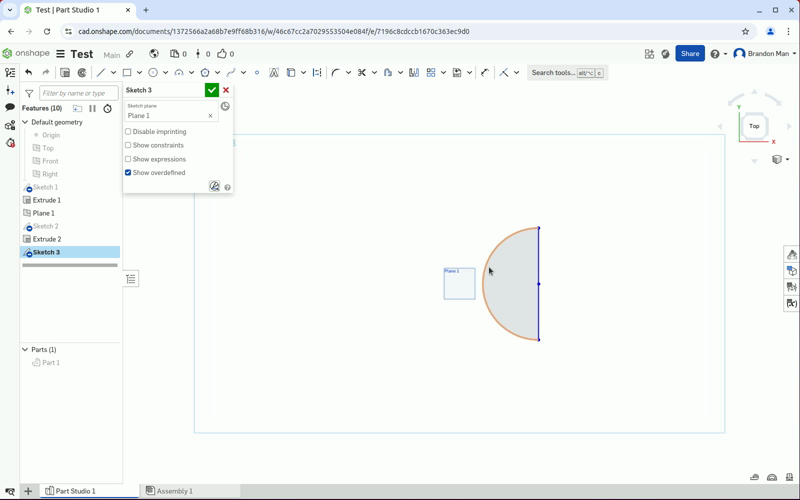
scroll(6)
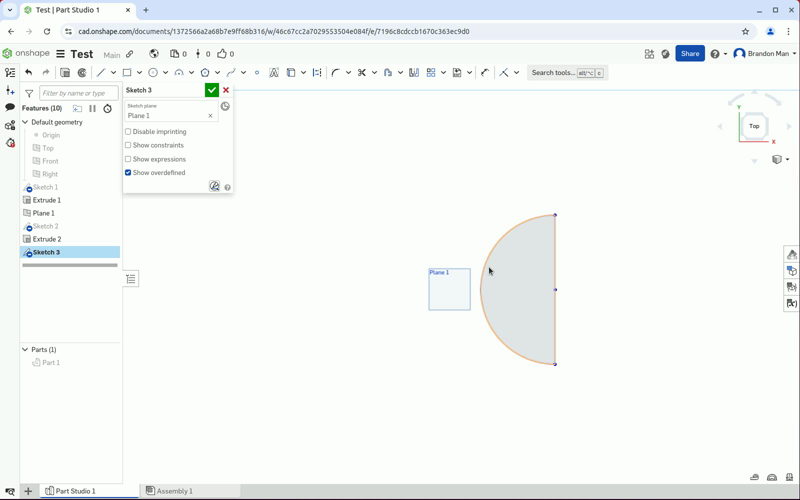
scroll(6)
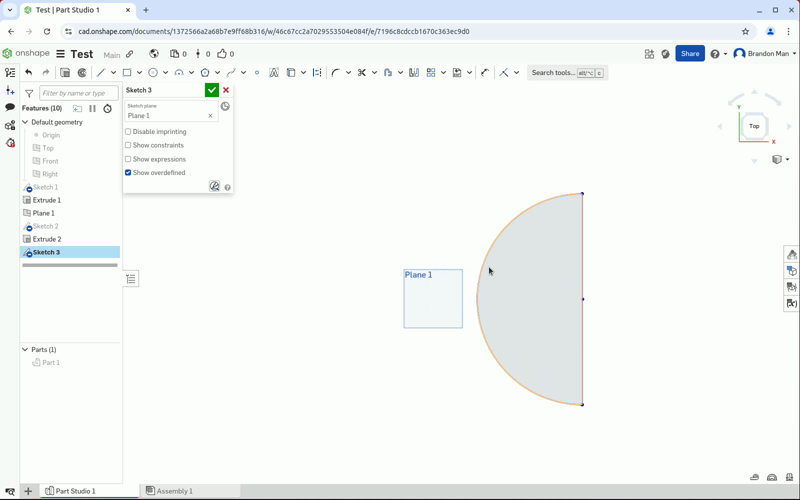
scroll(6)
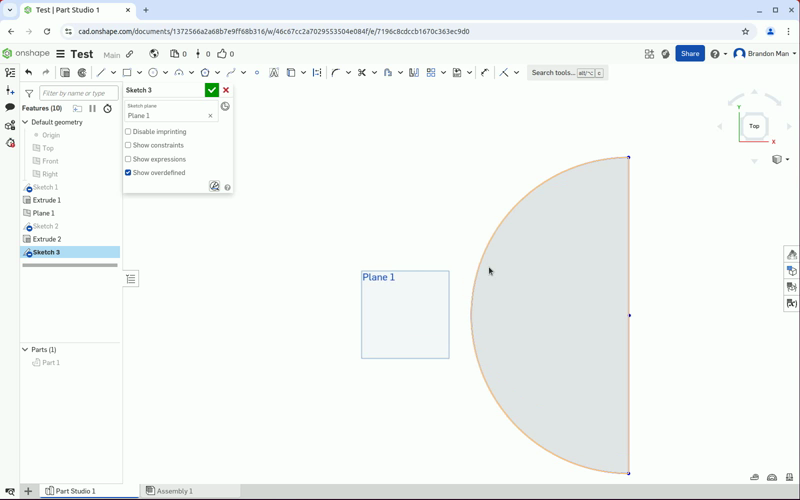
scroll(6)
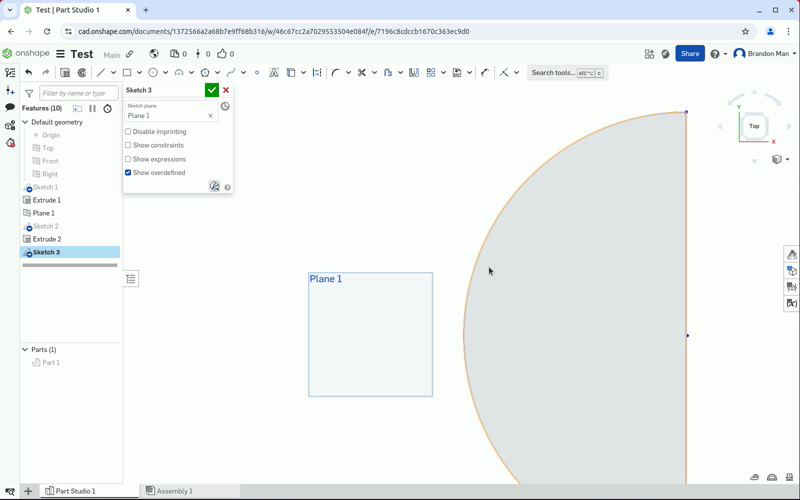
scroll(6)
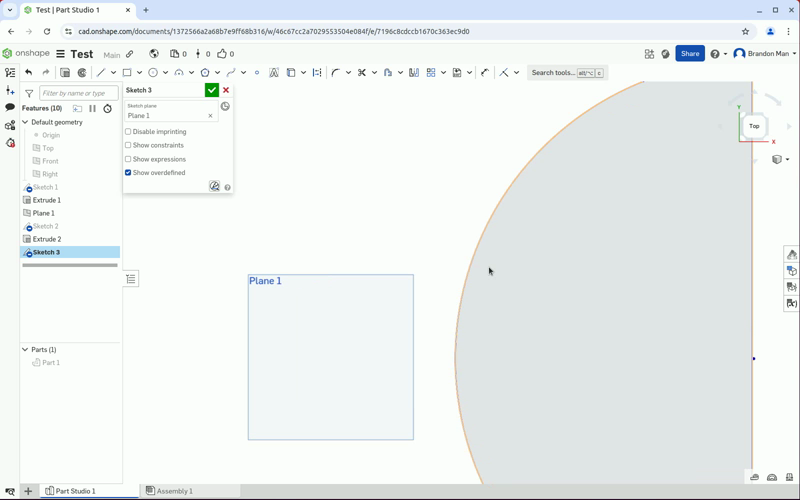
scroll(6)
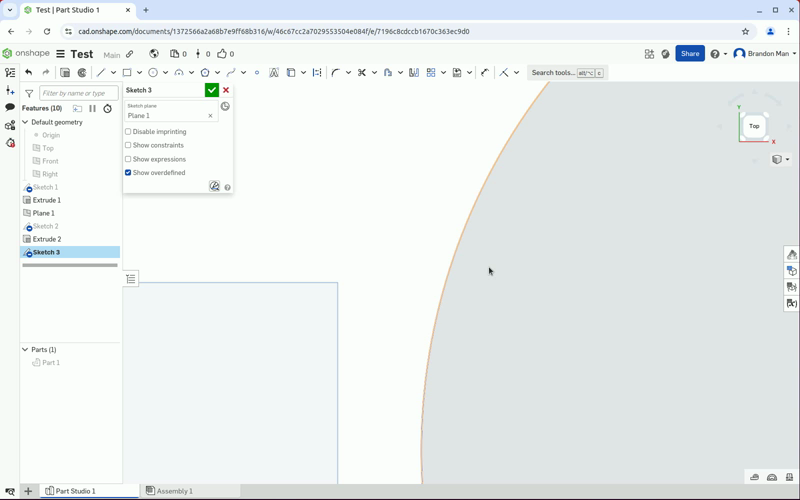
click(489, 266)
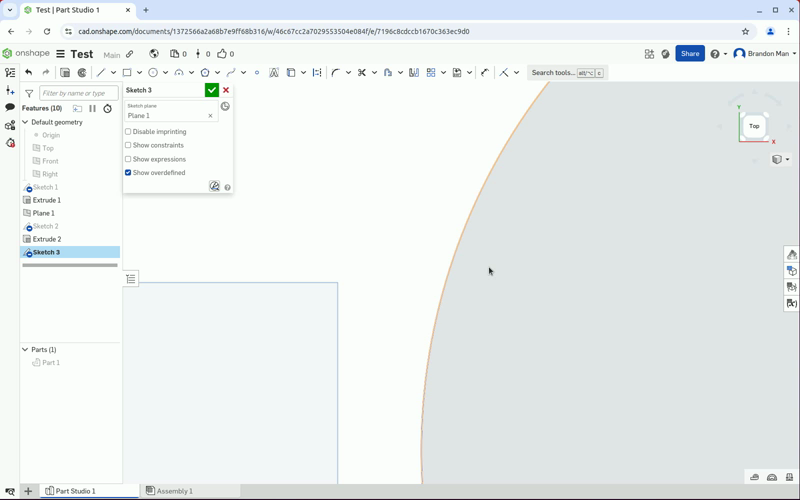
scroll(-6)
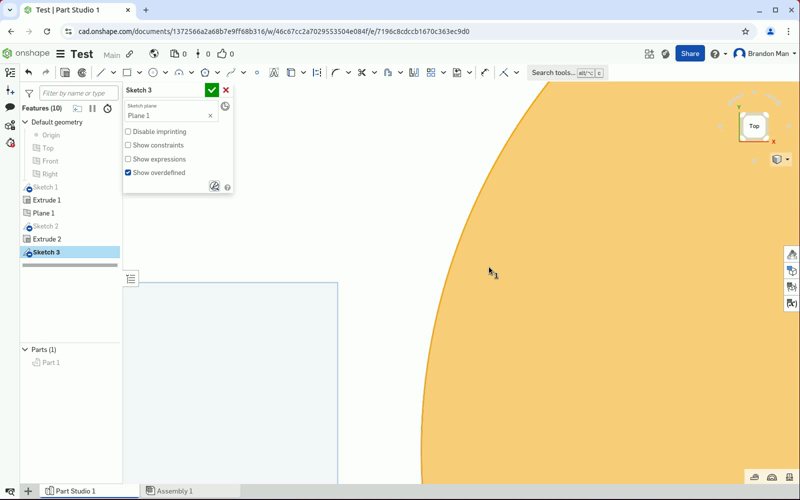
scroll(-6)
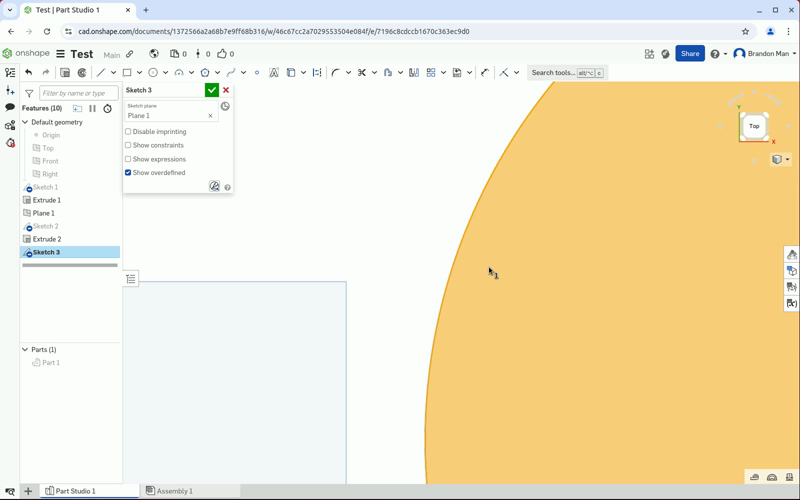
scroll(-6)
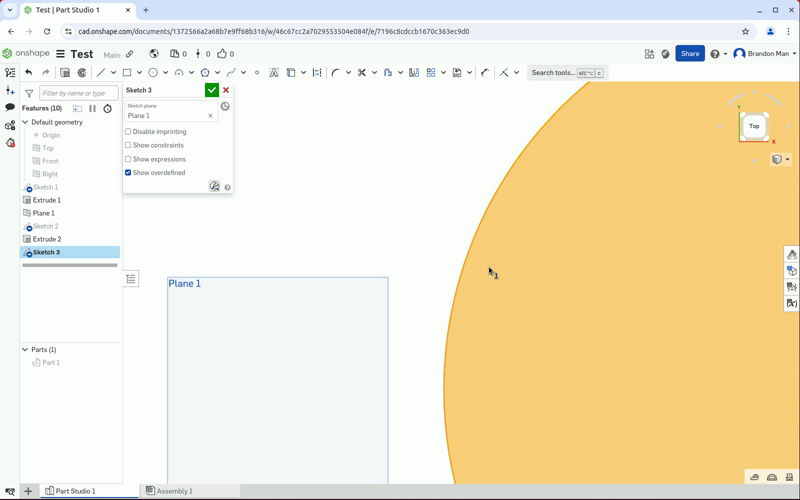
scroll(-6)
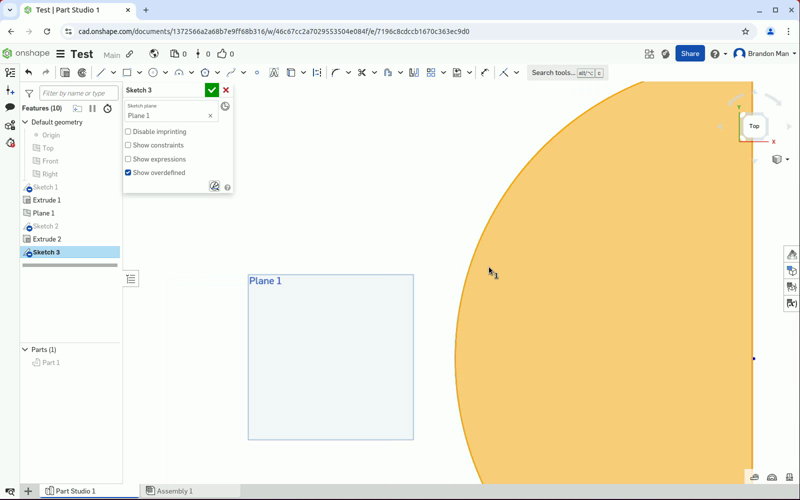
scroll(-6)
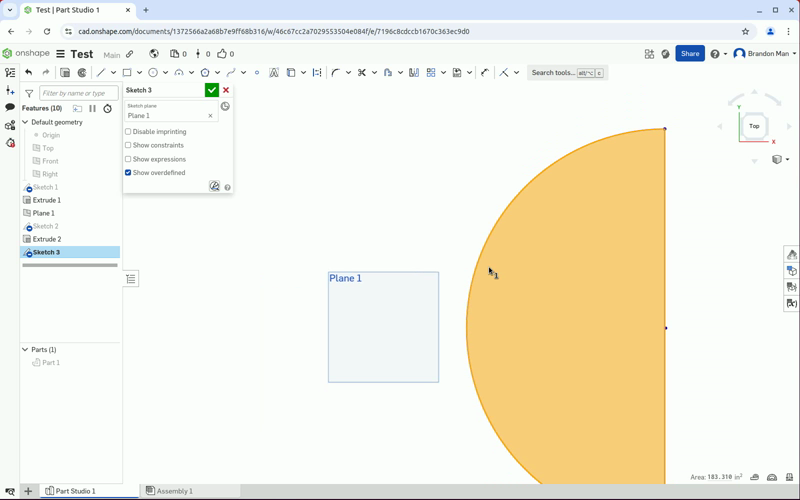
scroll(-6)
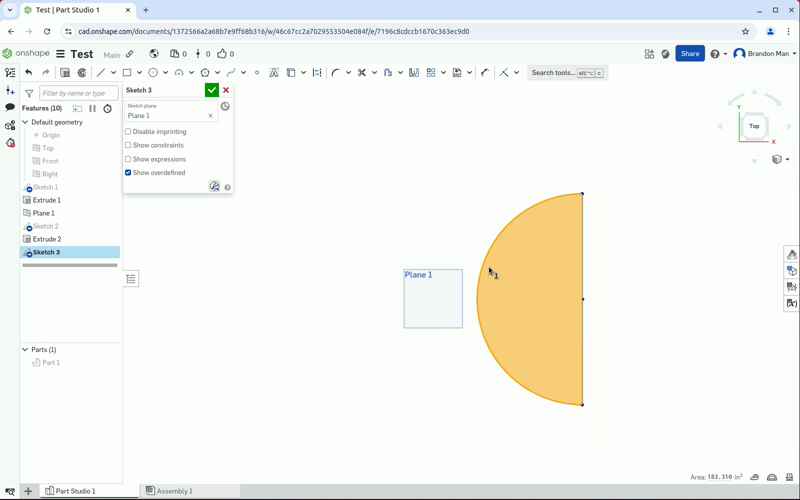
scroll(-6)
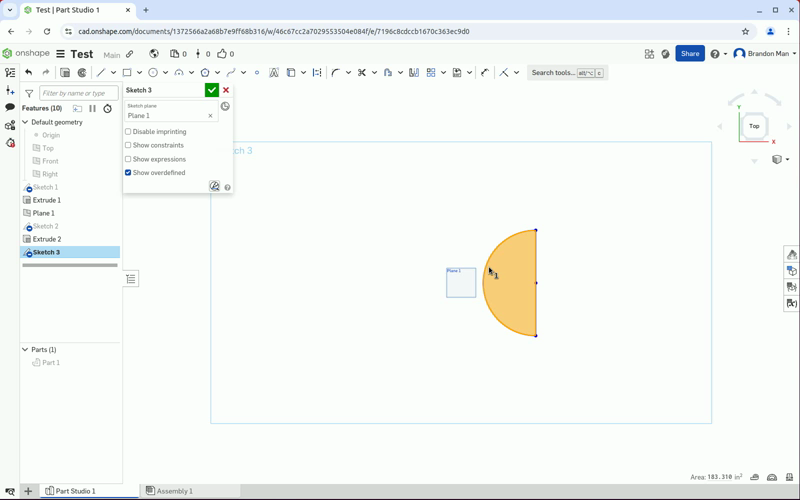
mouse_move(73, 352)
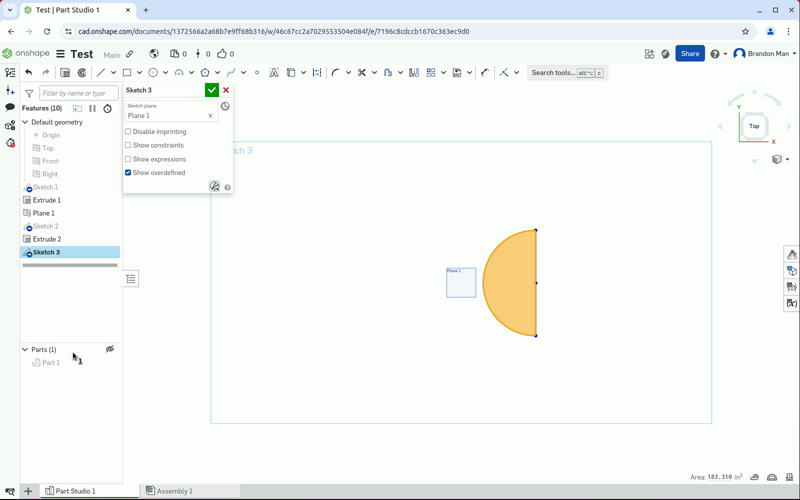
key(shift+y)
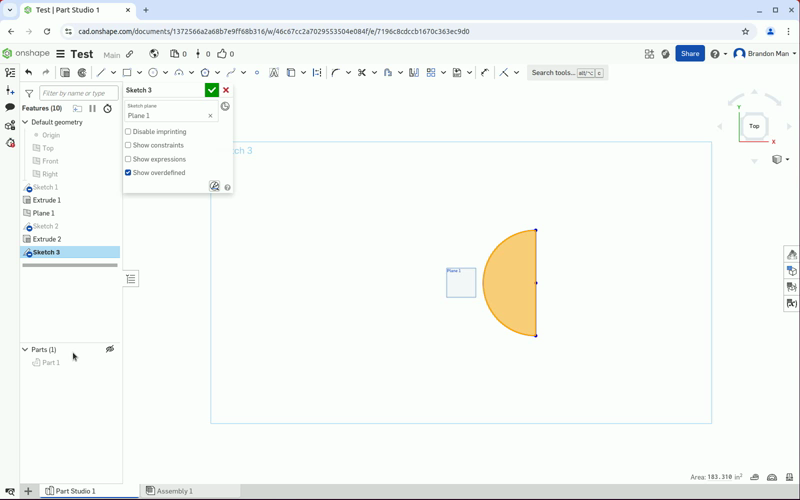
key(shift+e)
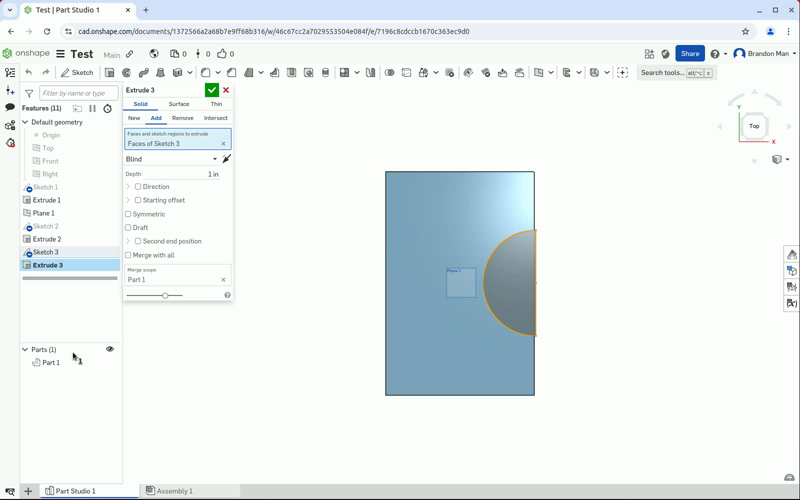
mouse_move(143, 106)
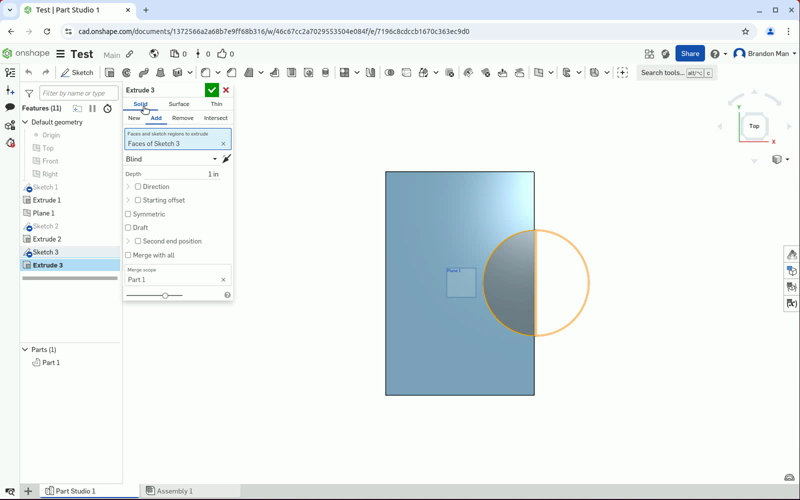
click(143, 106)
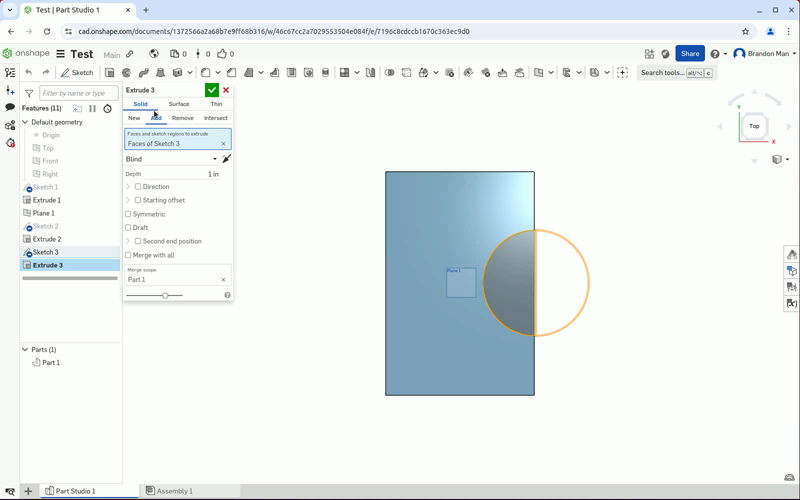
mouse_move(186, 120)
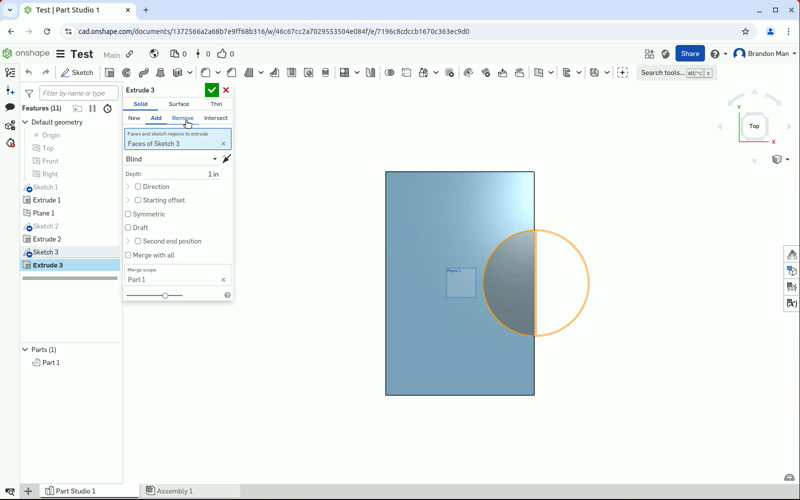
click(186, 120)
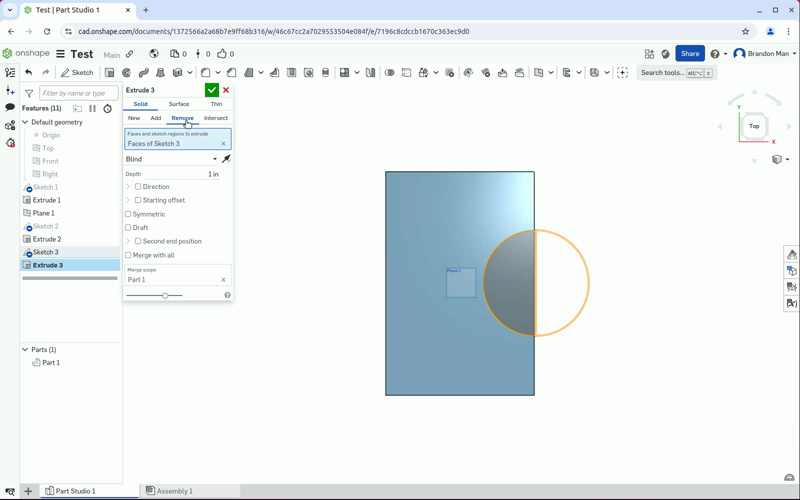
key(tab, 4)
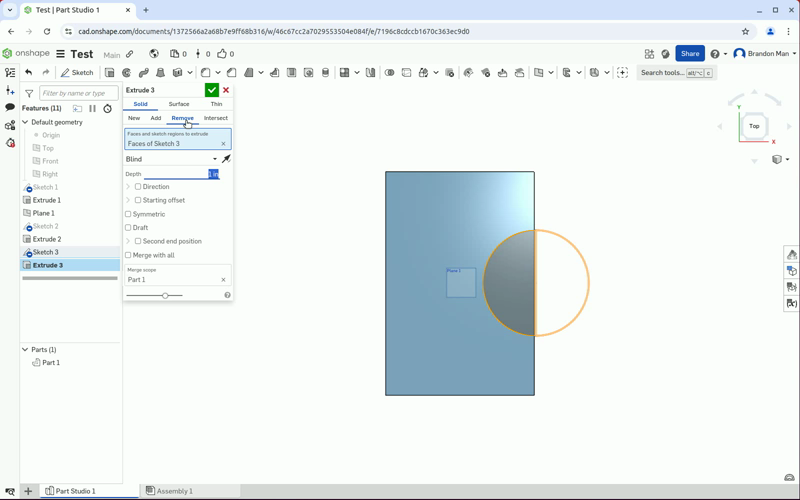
text(15.405)
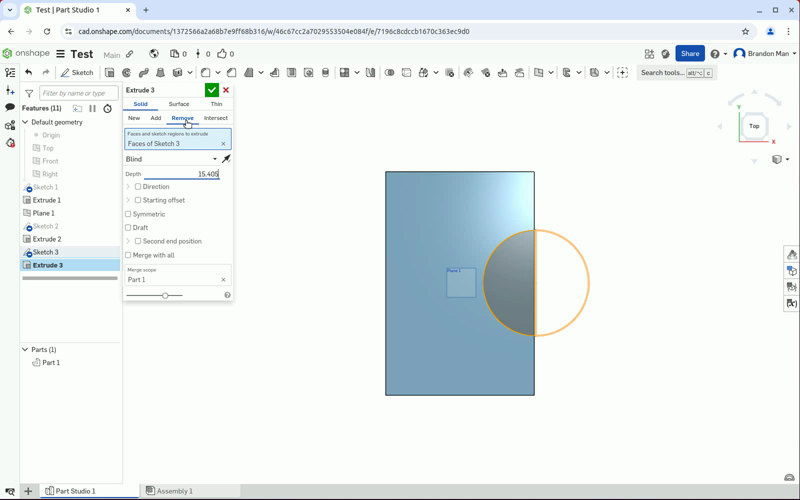
key(tab, 6)
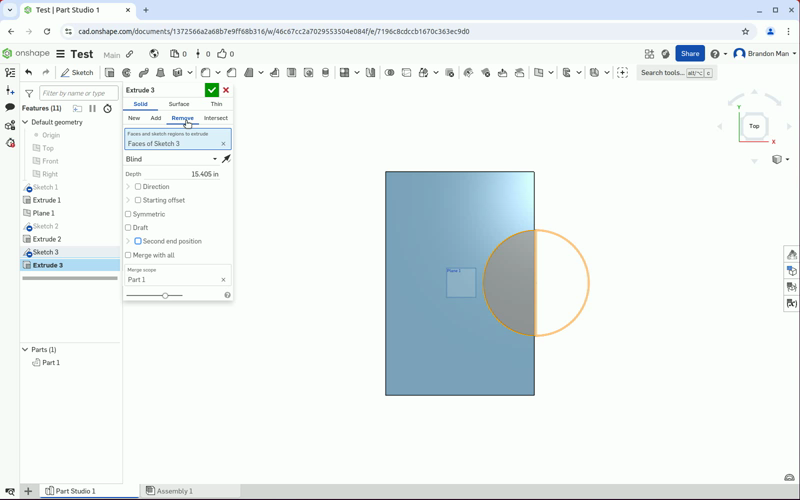
key(space)
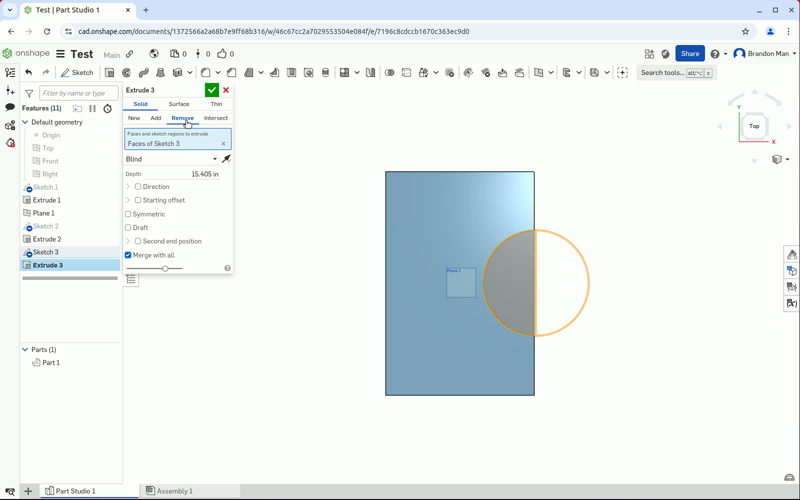
key(enter)
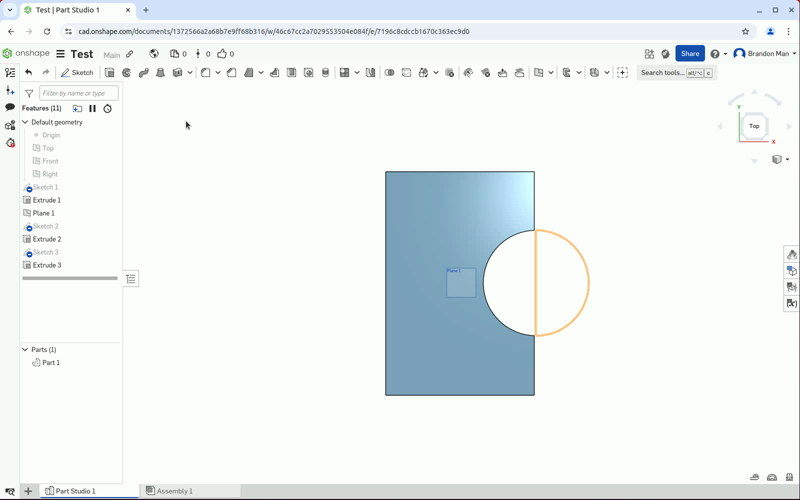
key(shift+h)
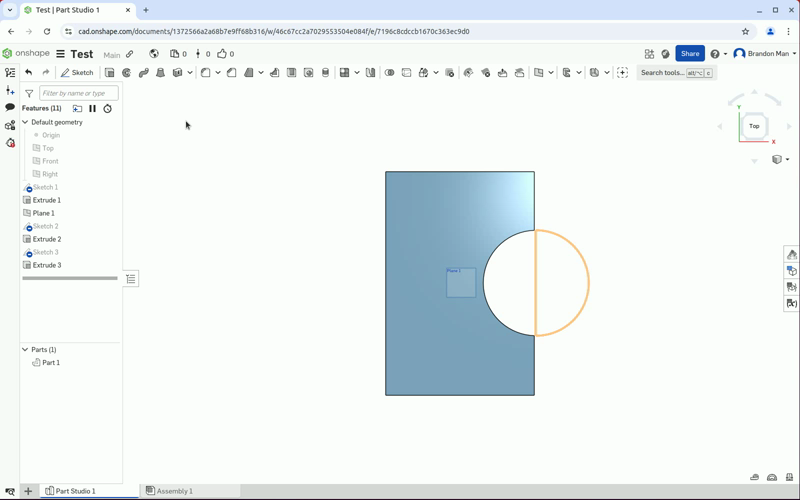
key(shift+h)
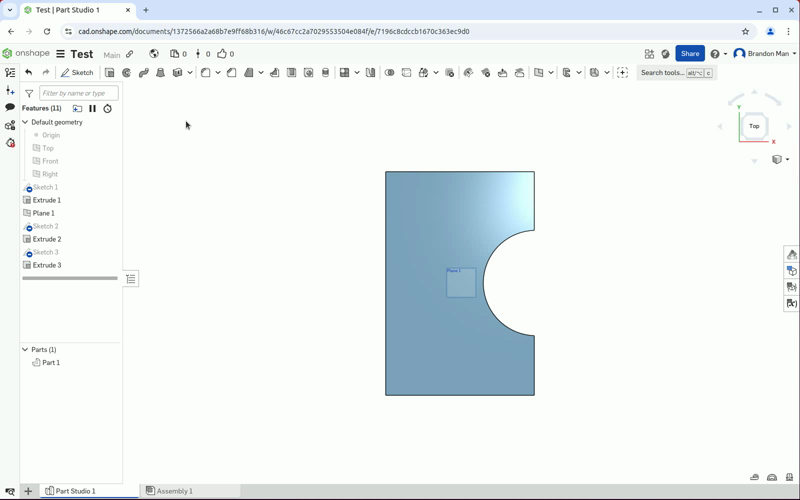
mouse_move(73, 189)
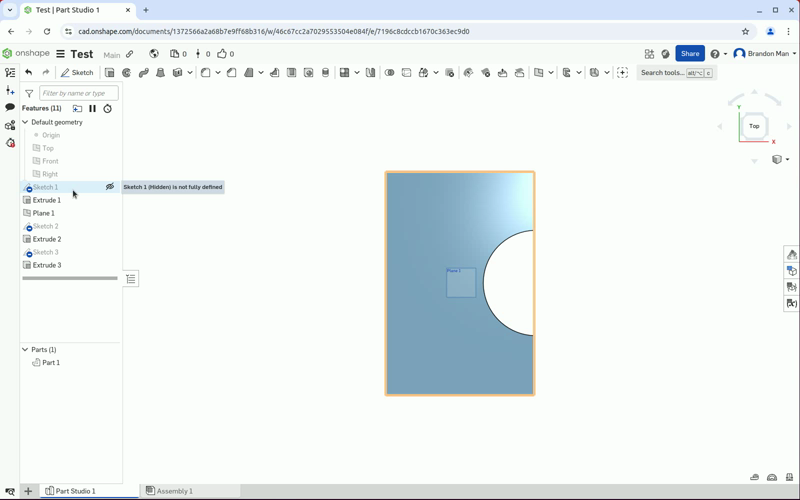
click(73, 189)
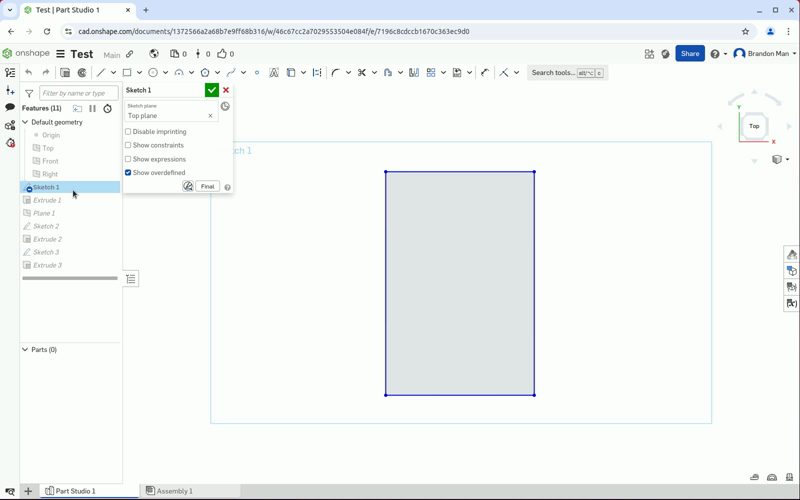
mouse_move(229, 92)
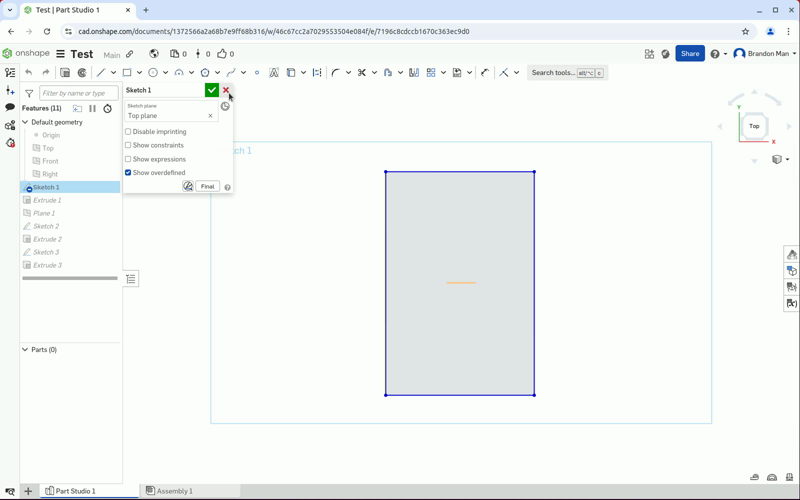
click(229, 92)
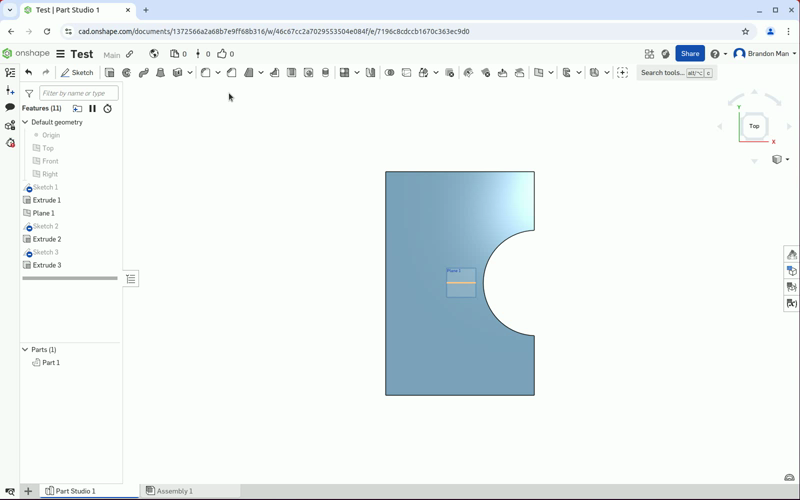
key(shift+s)
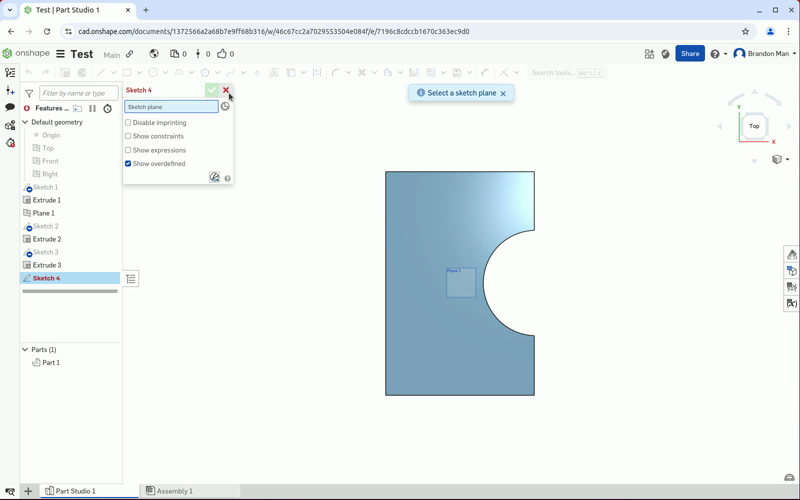
mouse_move(73, 215)
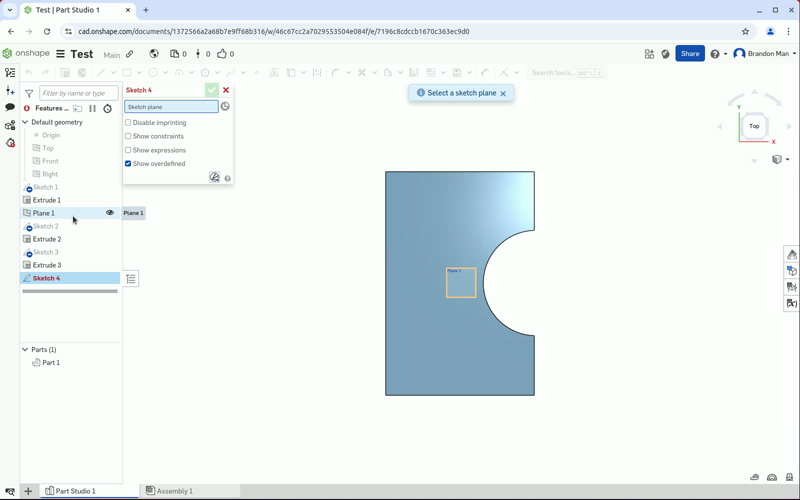
click(73, 215)
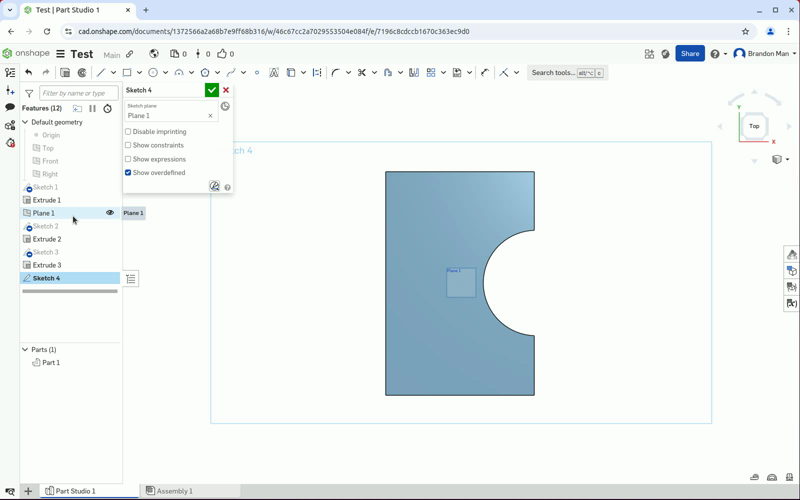
mouse_move(73, 352)
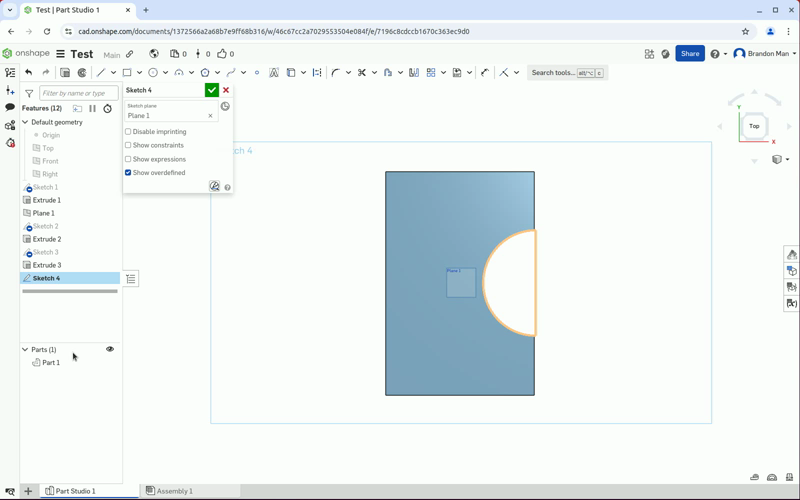
key(y)
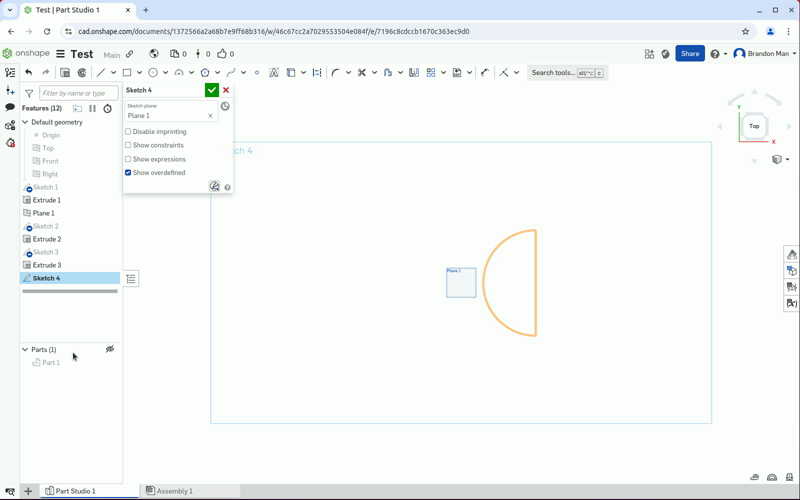
key(l)
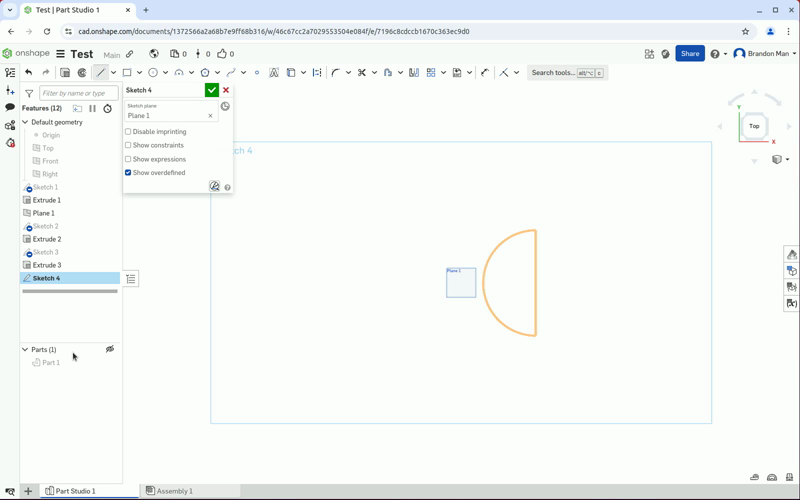
key_down(shift)
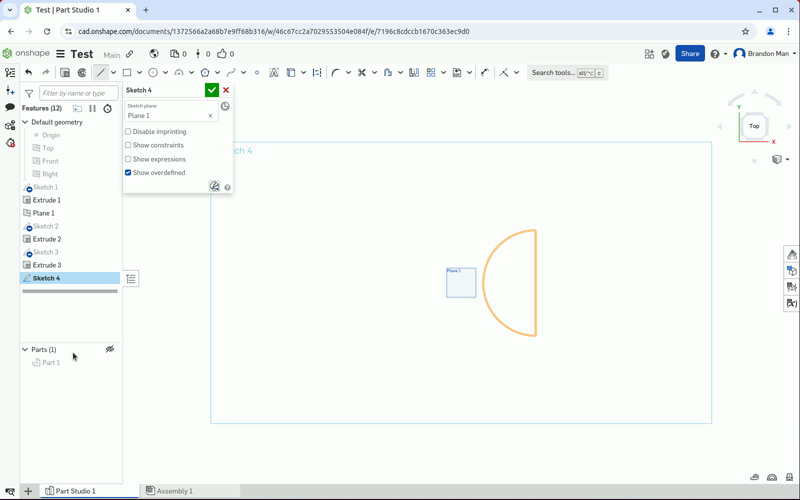
mouse_move(385, 335)
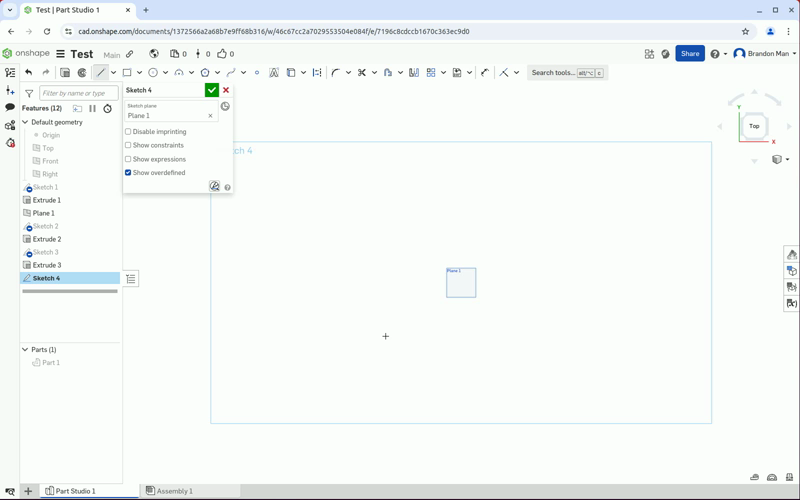
click(385, 335)
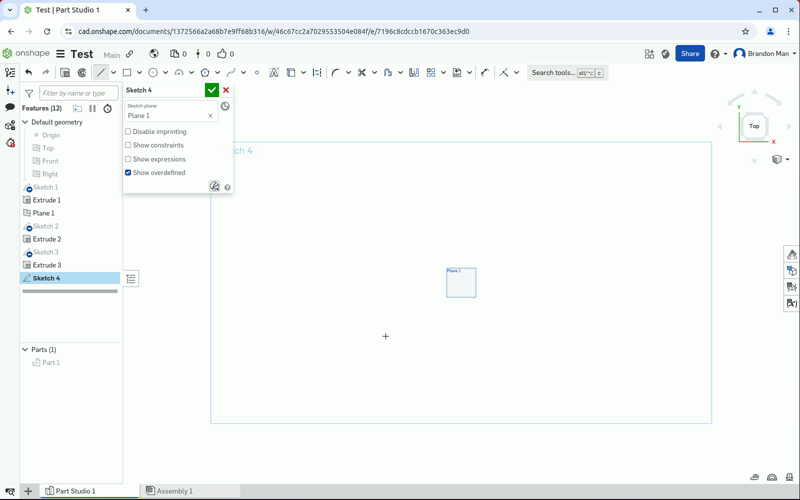
key_up(shift)
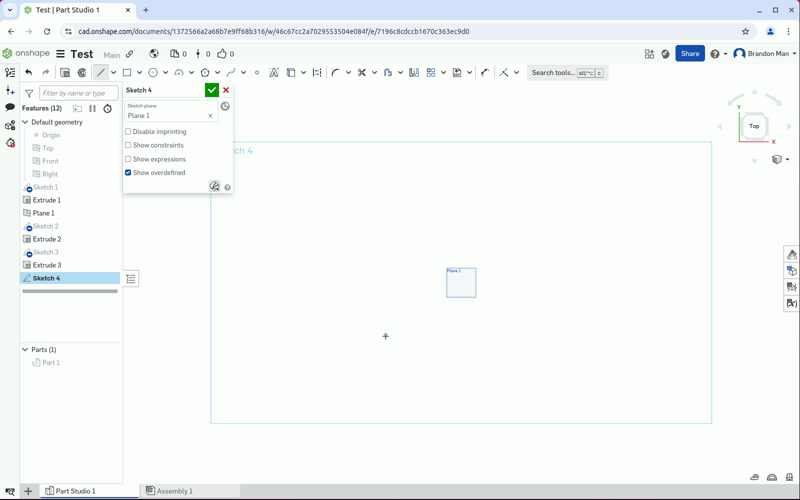
key_down(shift)
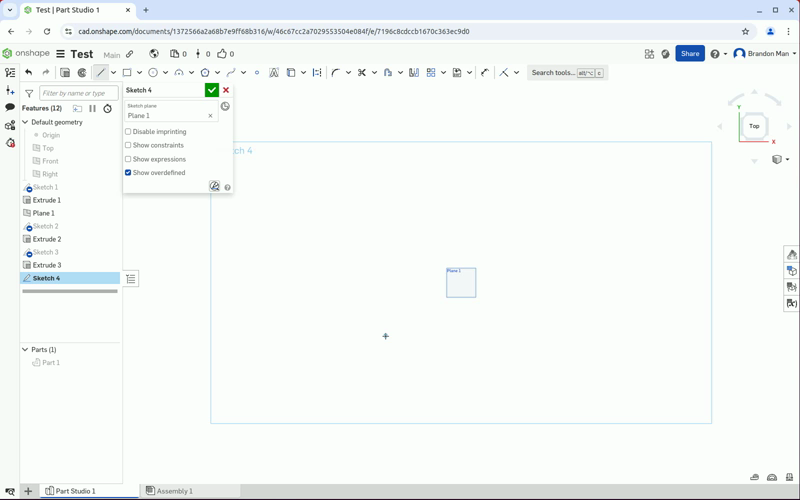
mouse_move(385, 230)
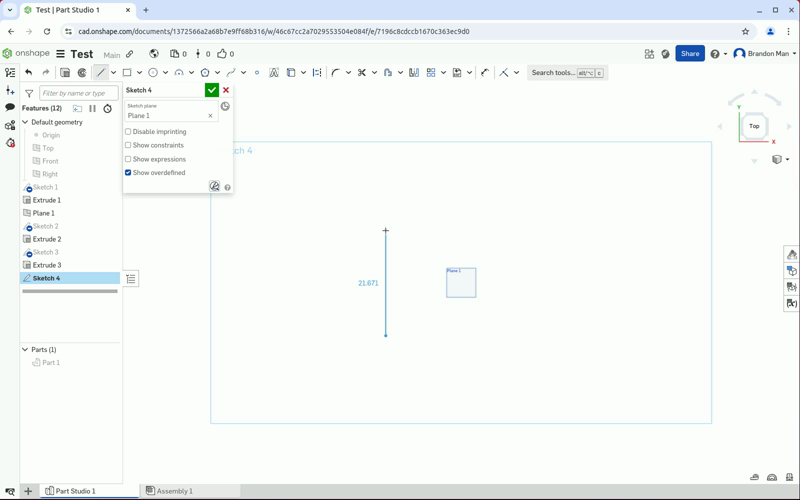
click(385, 230)
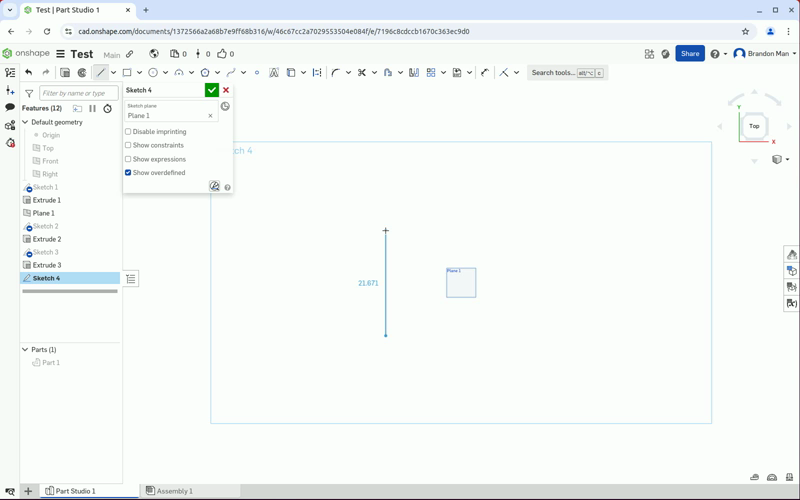
key_up(shift)
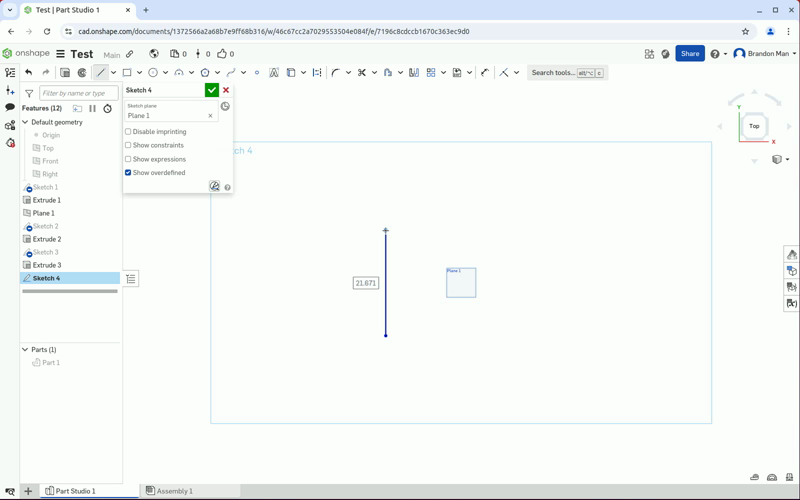
key(esc)
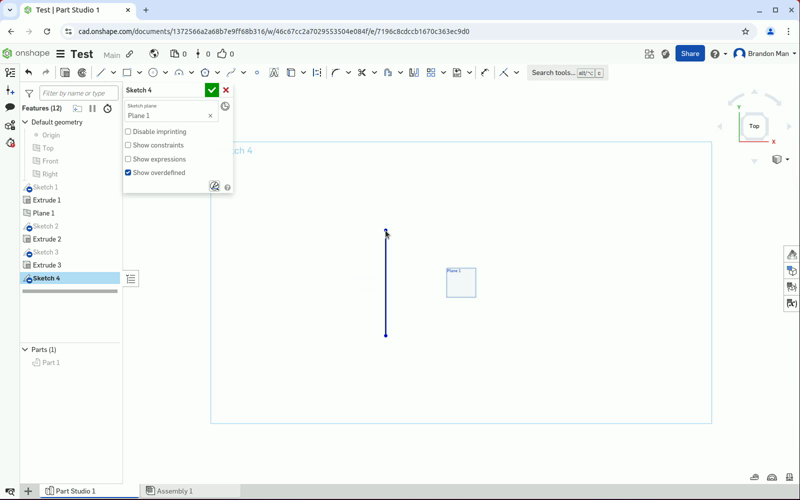
key(a)
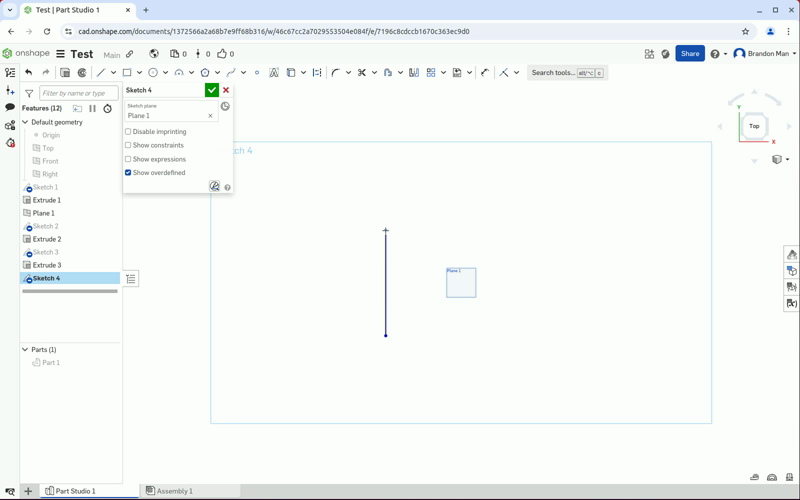
mouse_move(385, 230)
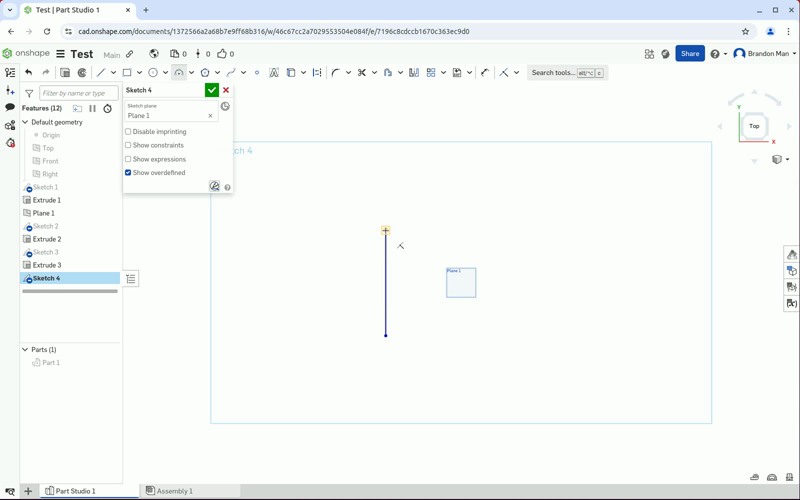
click(385, 230)
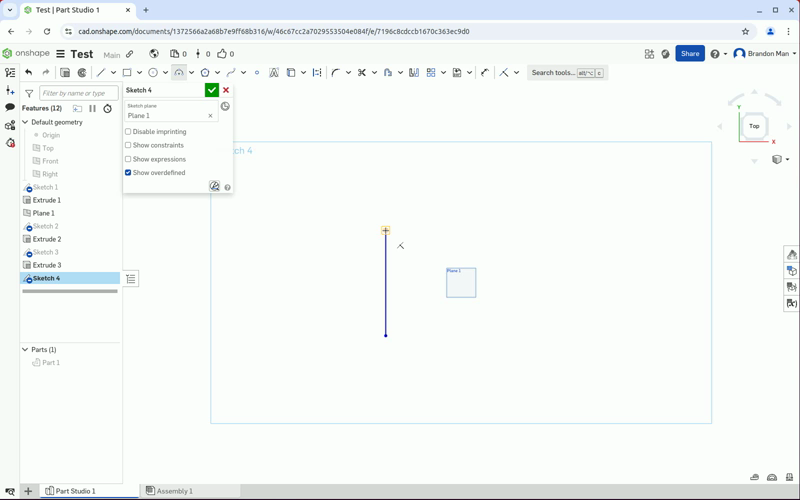
mouse_move(385, 335)
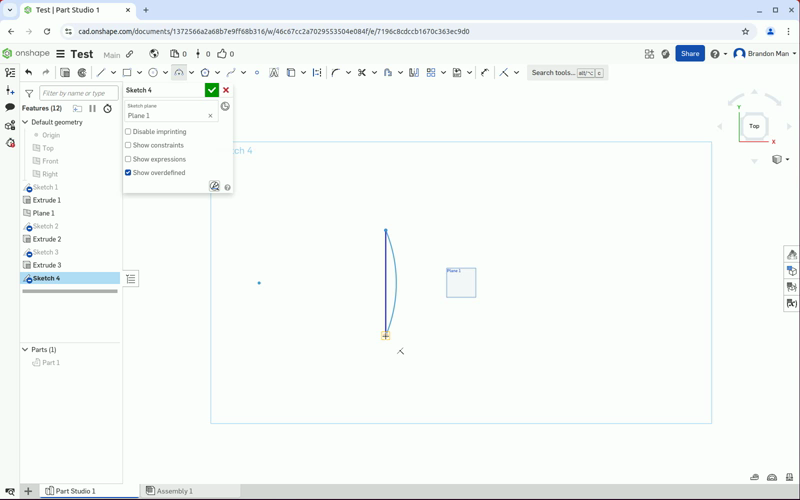
click(385, 335)
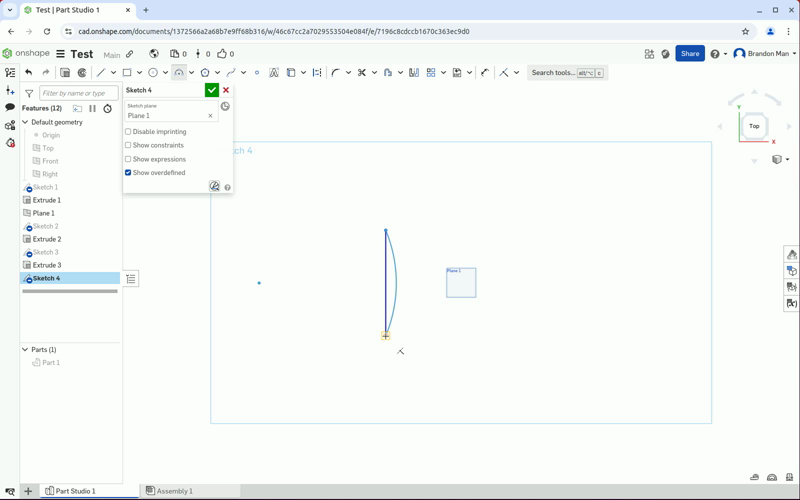
key_down(shift)
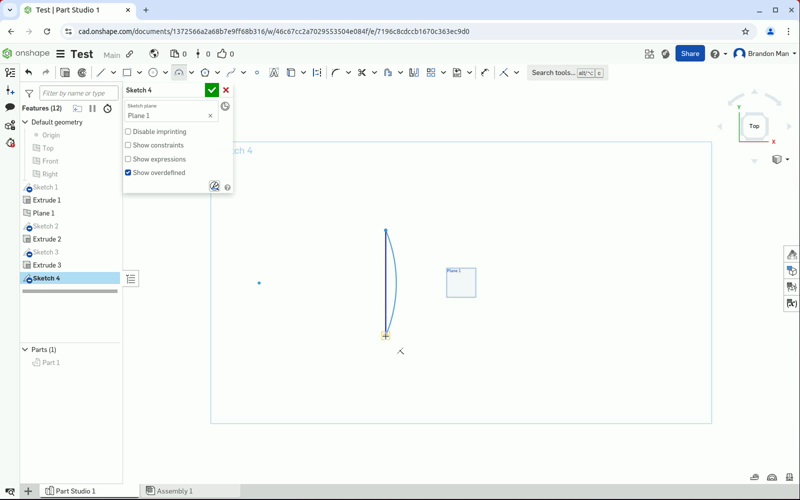
mouse_move(332, 282)
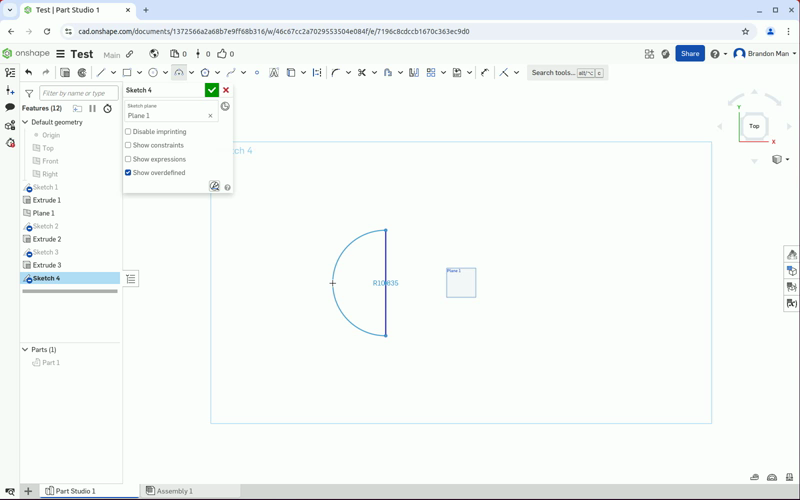
click(332, 282)
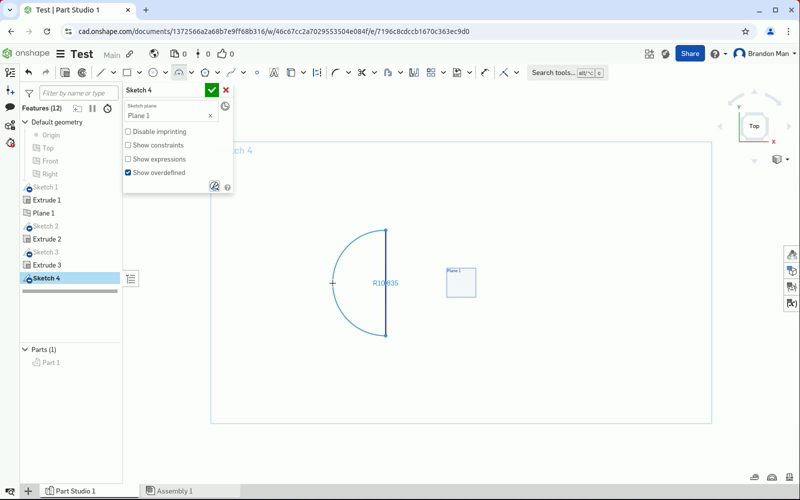
key_up(shift)
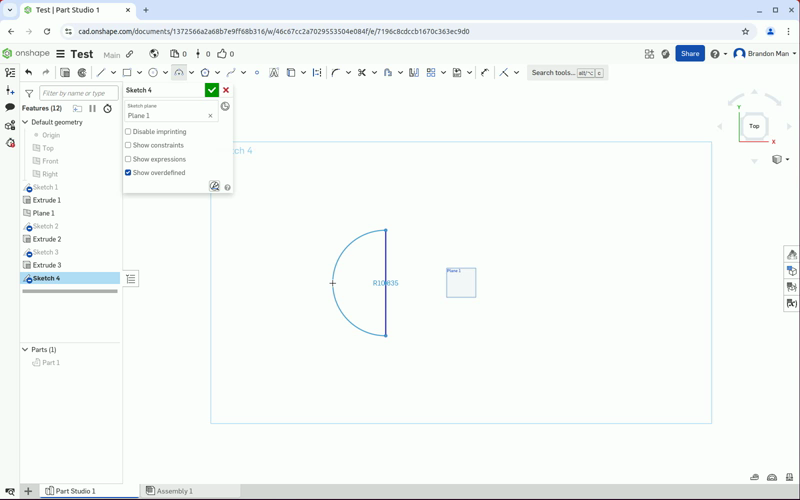
key(esc)
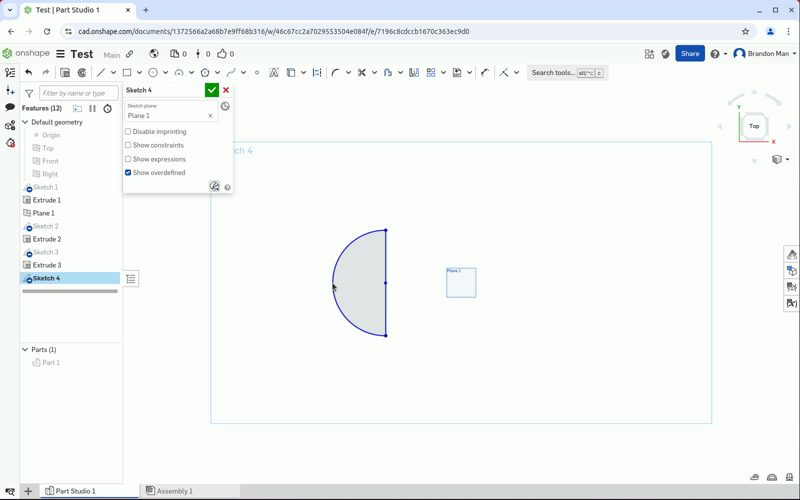
mouse_move(358, 269)
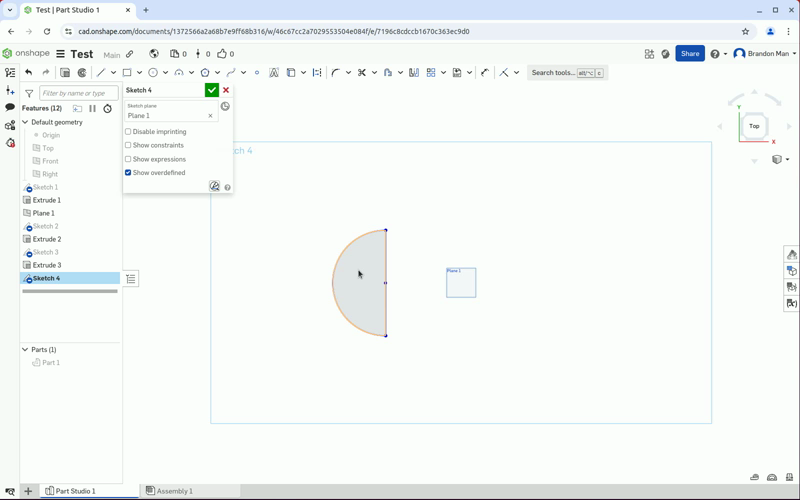
scroll(6)
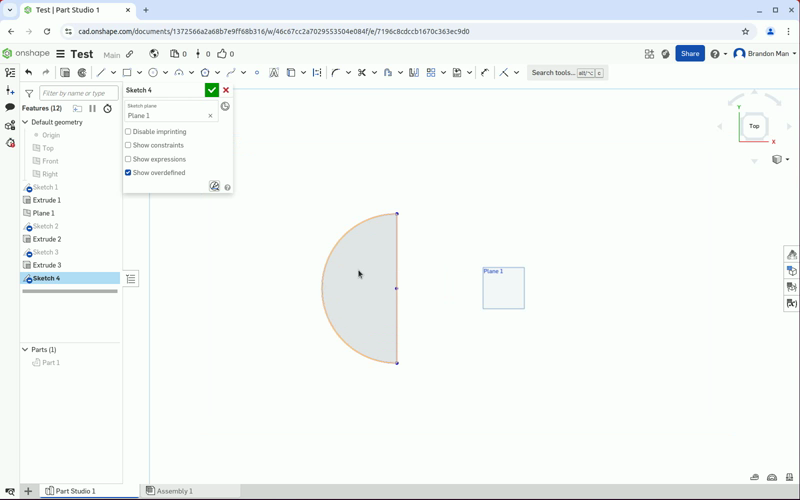
scroll(6)
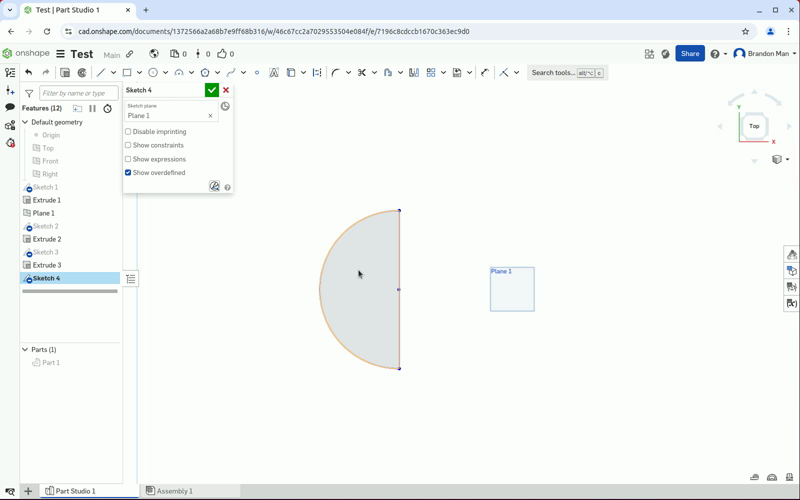
scroll(6)
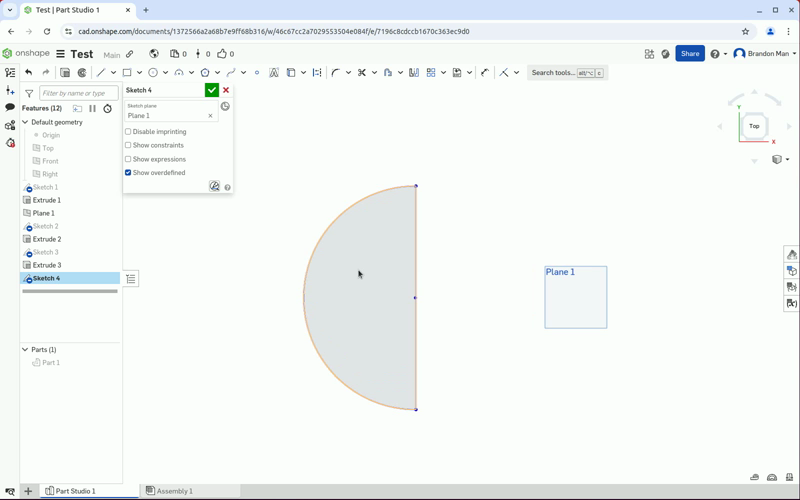
scroll(6)
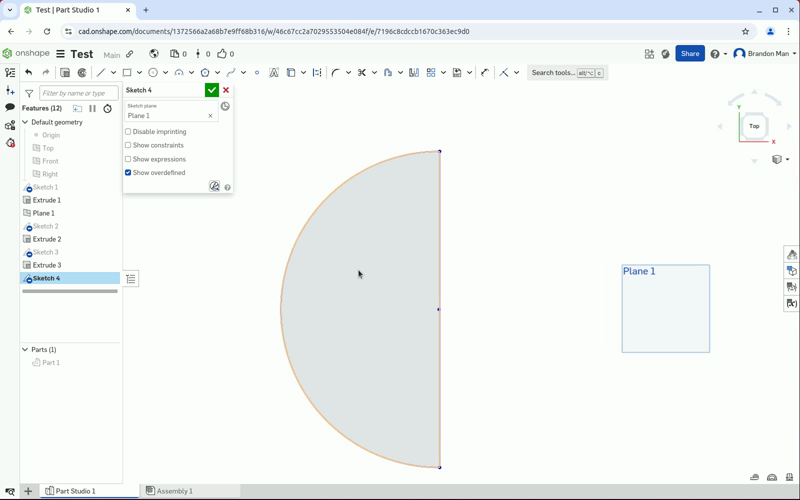
scroll(6)
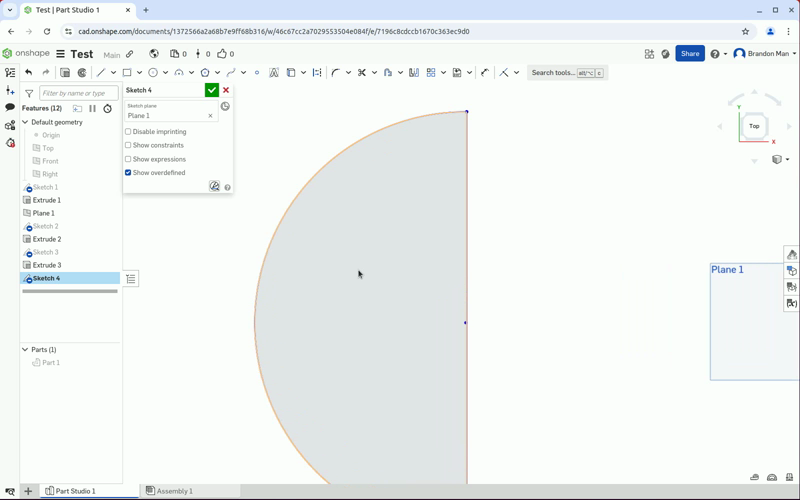
scroll(6)
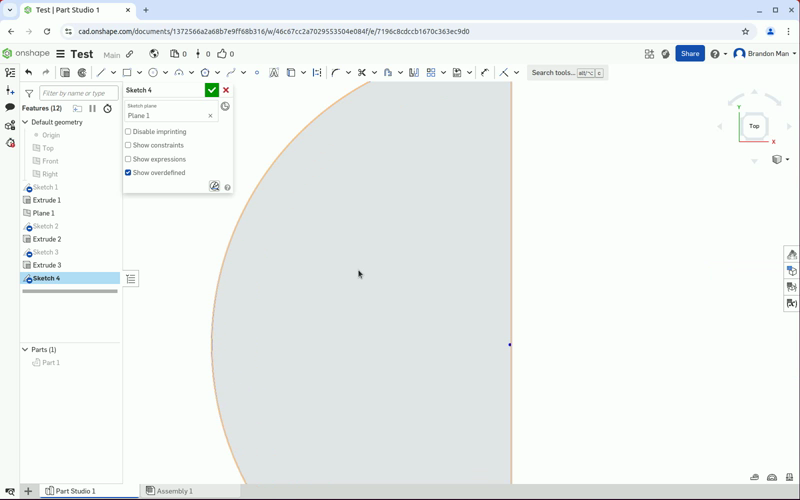
scroll(6)
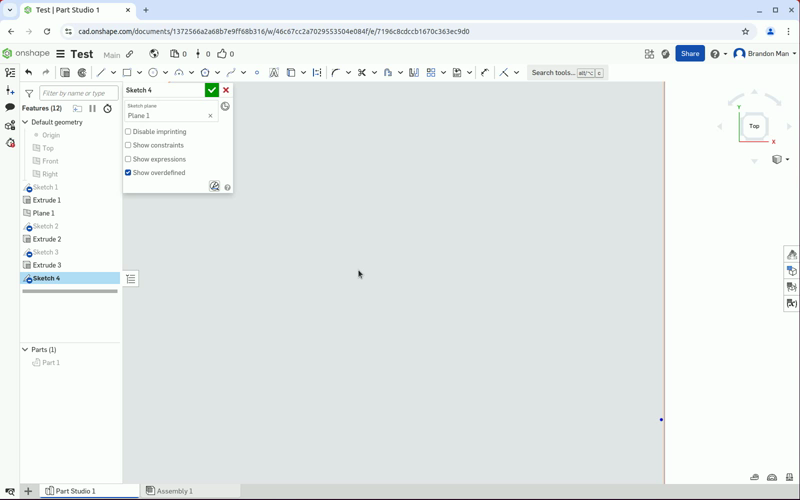
click(358, 269)
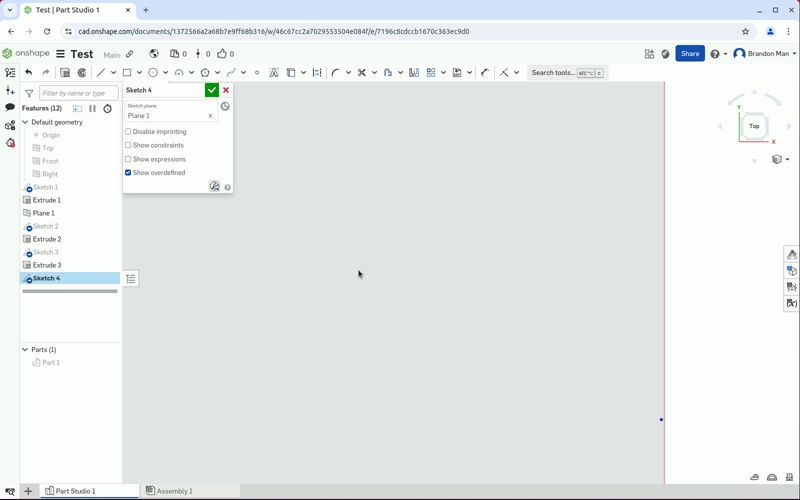
scroll(-6)
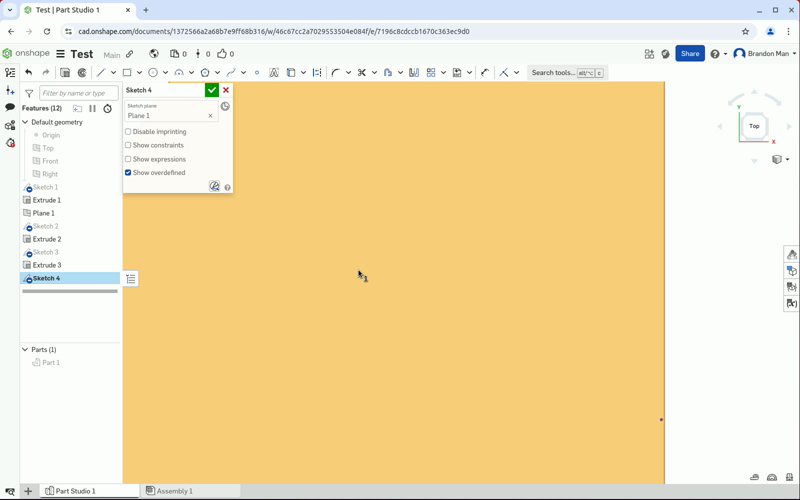
scroll(-6)
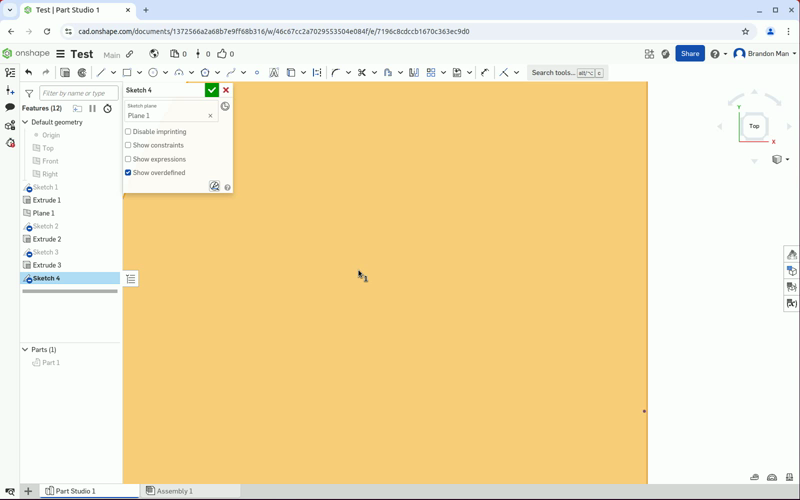
scroll(-6)
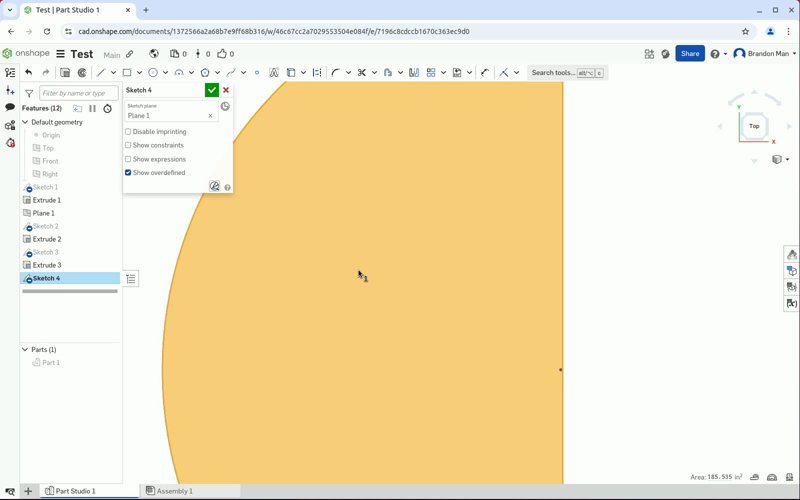
scroll(-6)
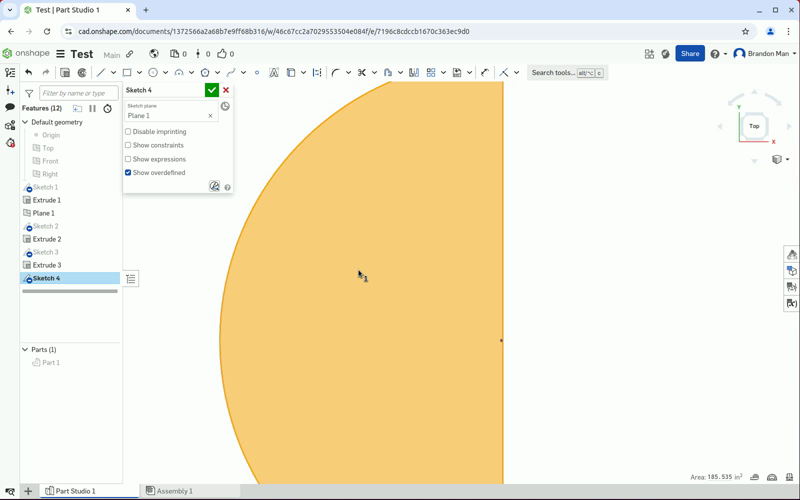
scroll(-6)
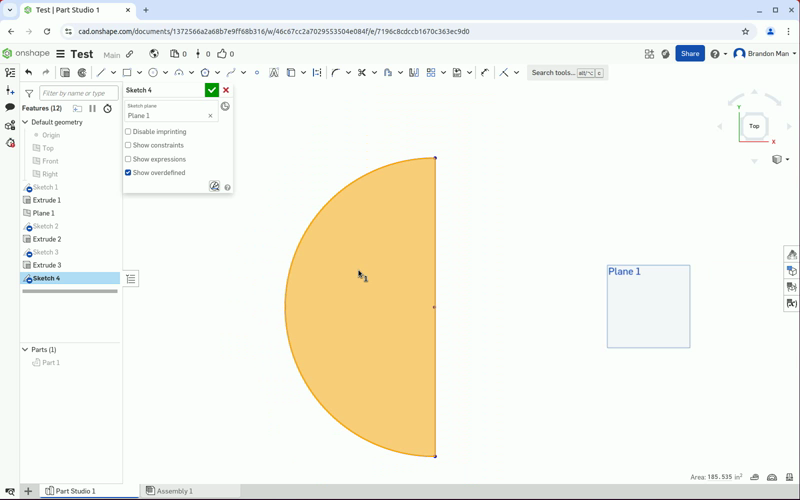
scroll(-6)
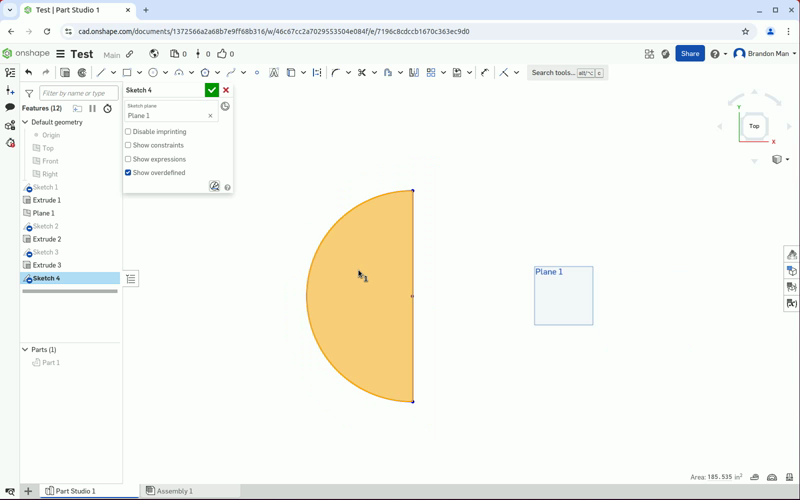
scroll(-6)
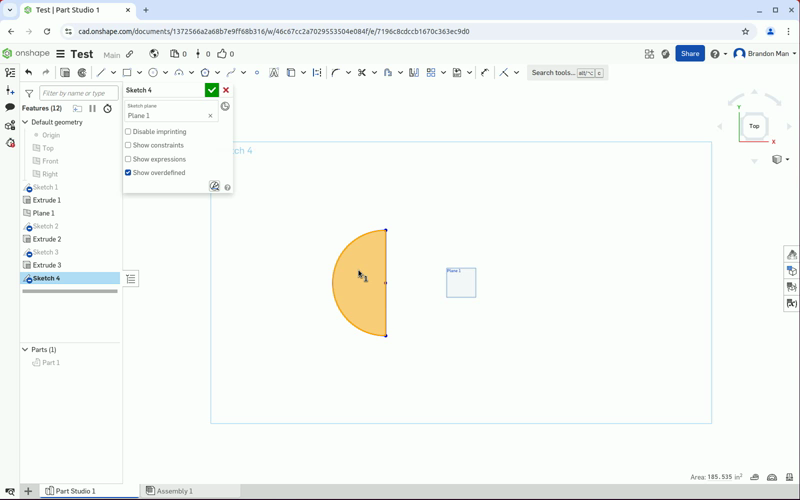
mouse_move(73, 352)
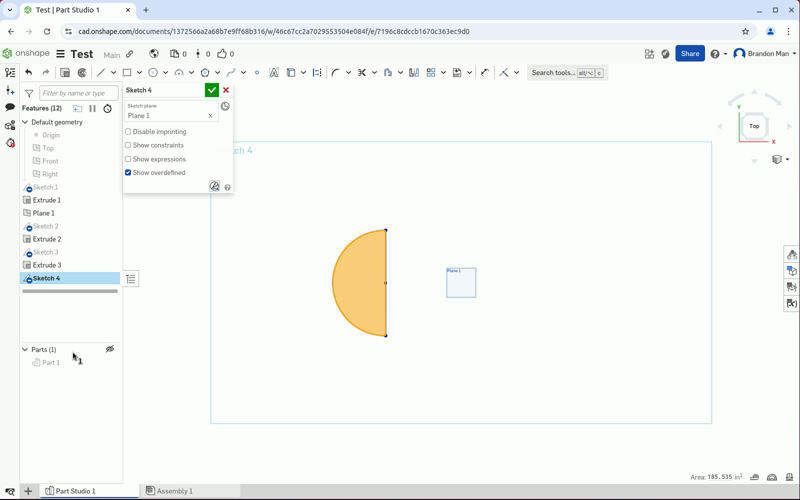
key(shift+y)
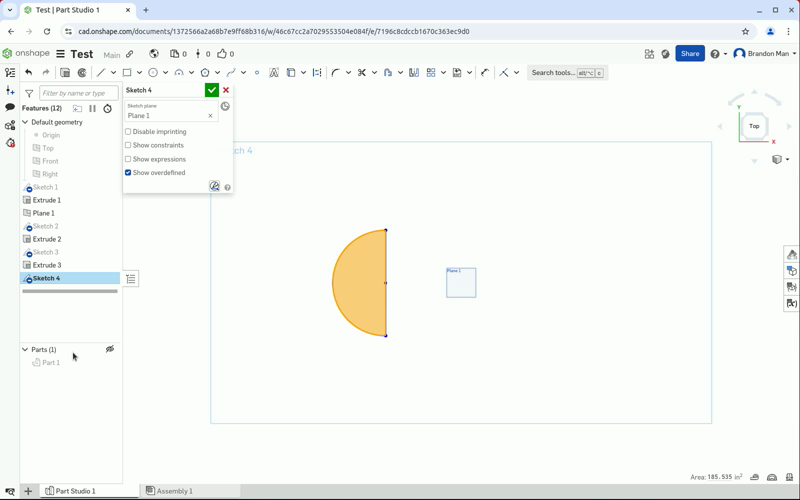
key(shift+e)
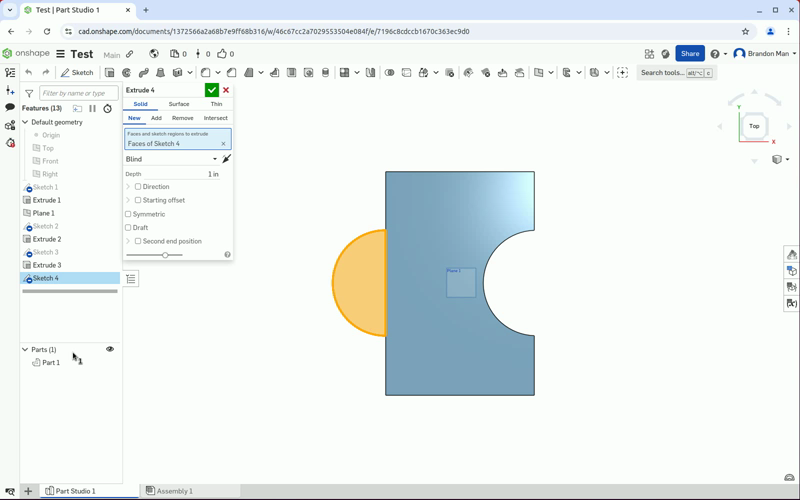
mouse_move(143, 106)
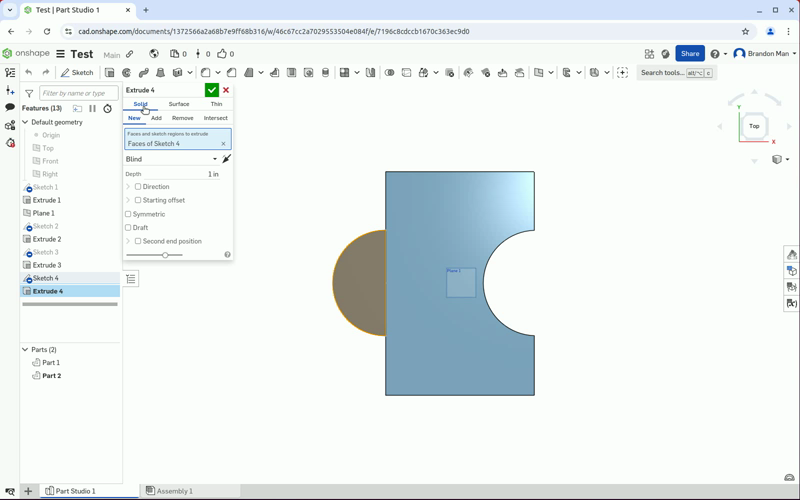
click(143, 106)
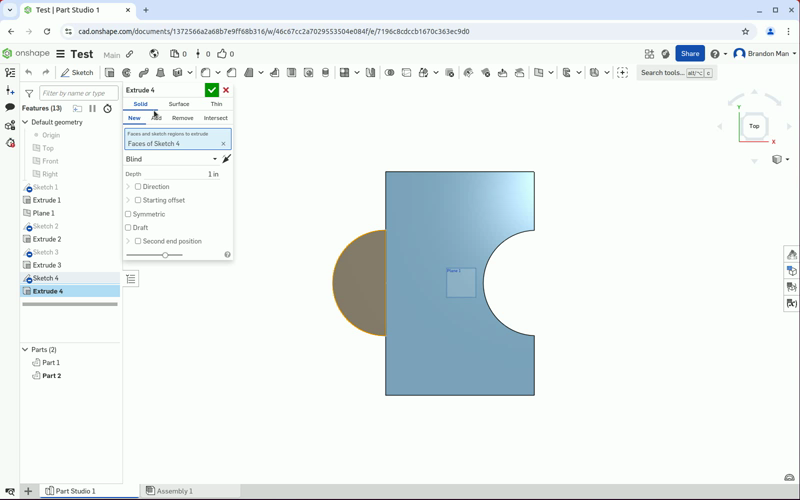
mouse_move(186, 120)
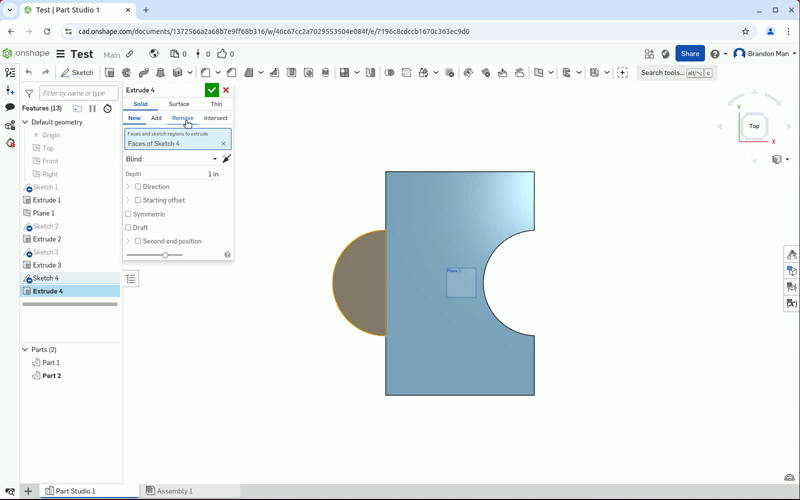
click(186, 120)
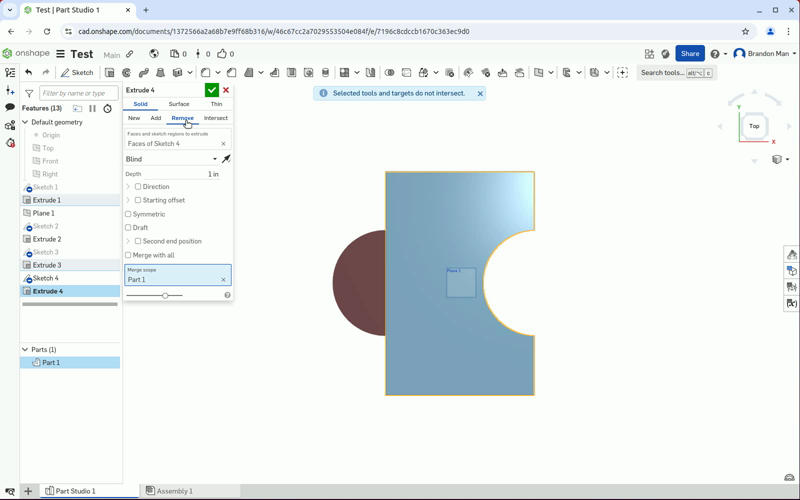
key(tab, 4)
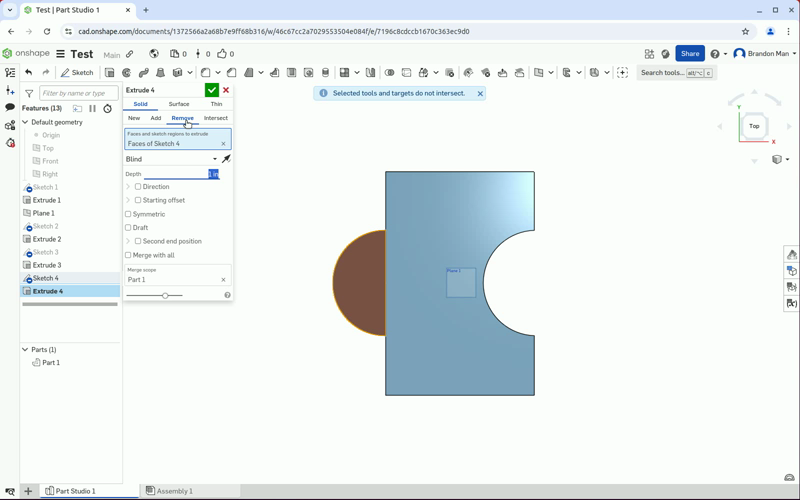
text(15.405)
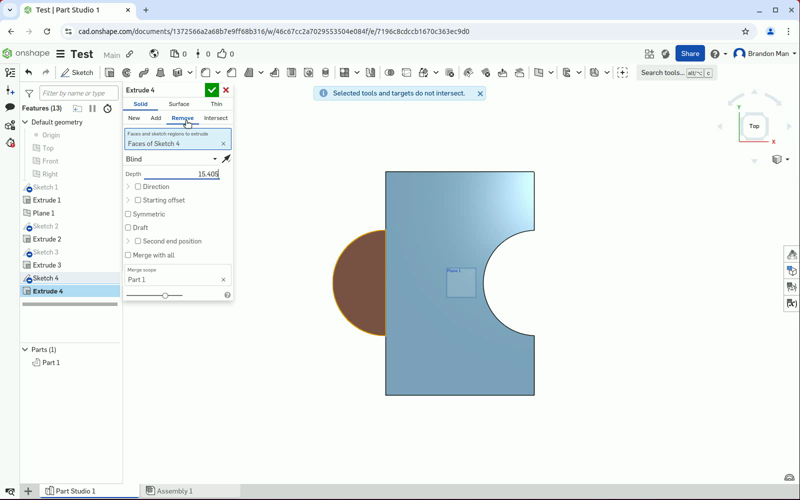
key(tab, 6)
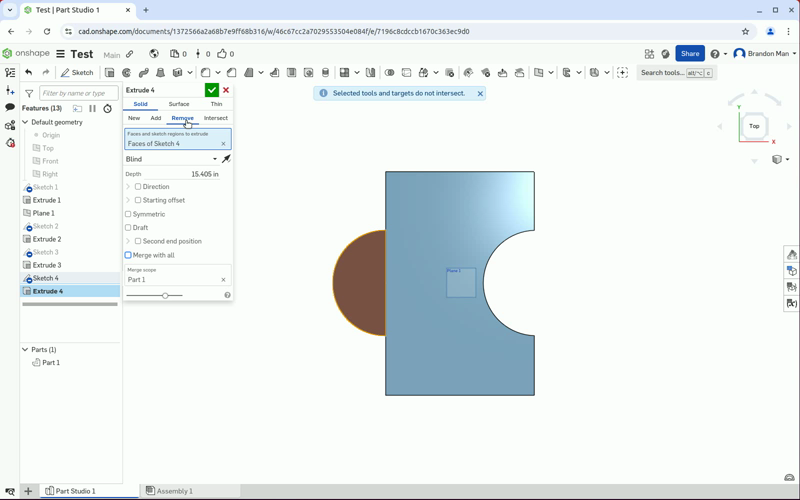
key(space)
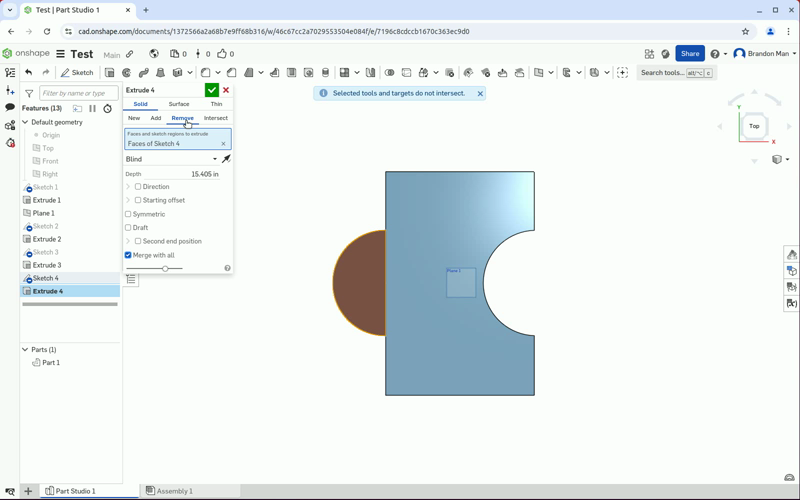
key(enter)
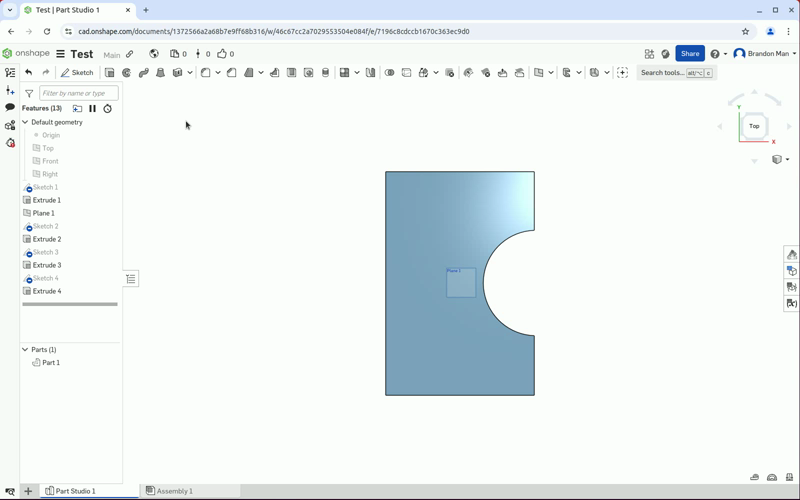
key(shift+h)
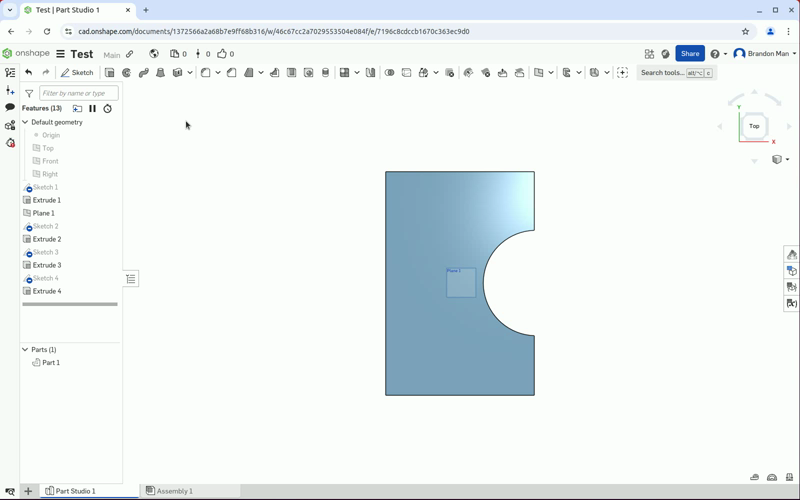
key(shift+h)
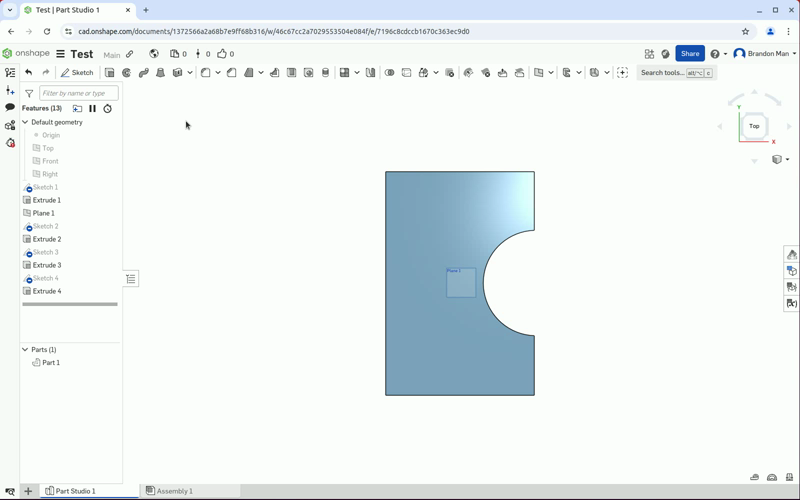
mouse_move(73, 189)
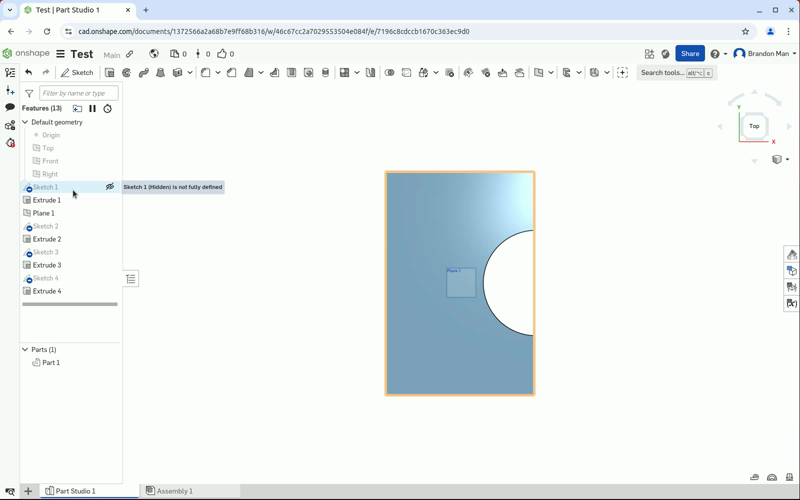
click(73, 189)
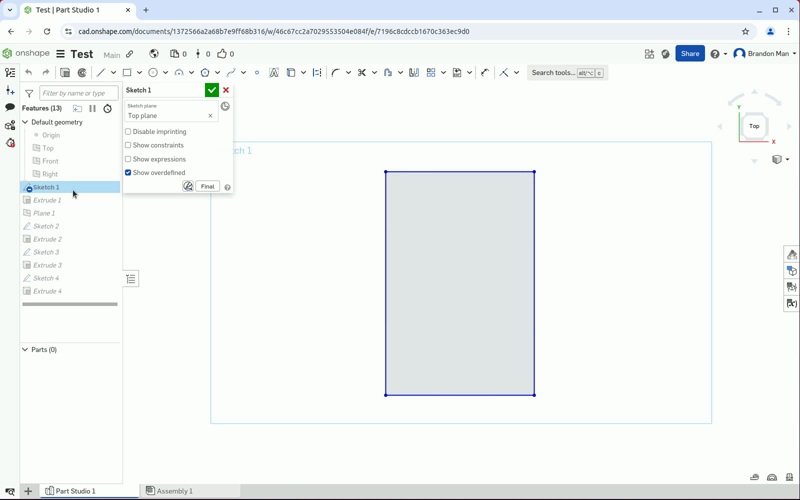
mouse_move(229, 92)
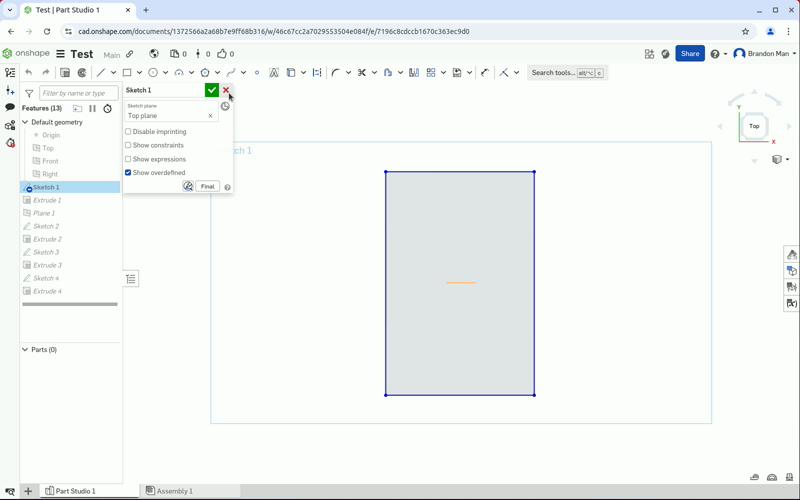
click(229, 92)
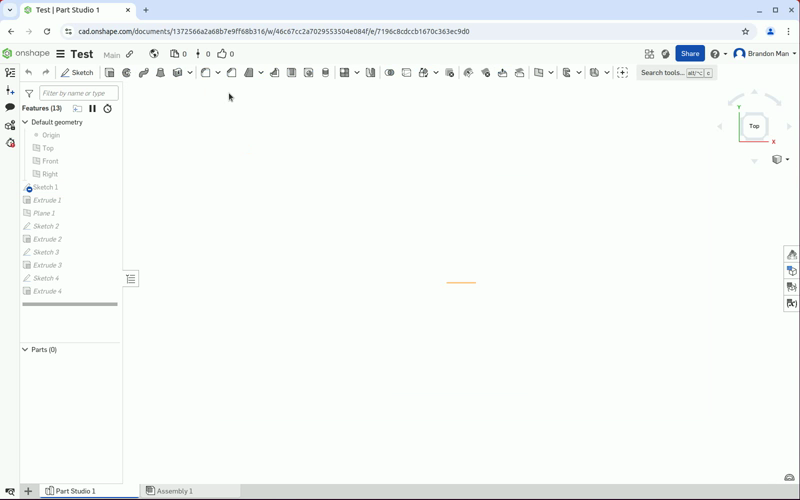
key(shift+s)
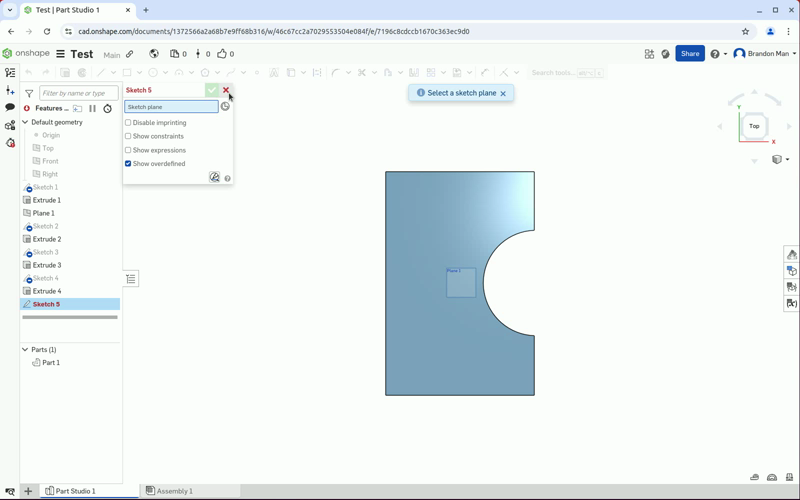
mouse_move(73, 215)
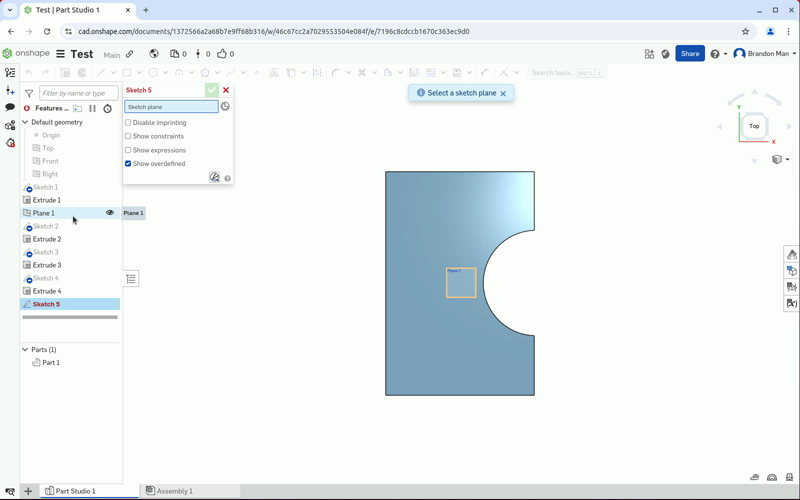
click(73, 215)
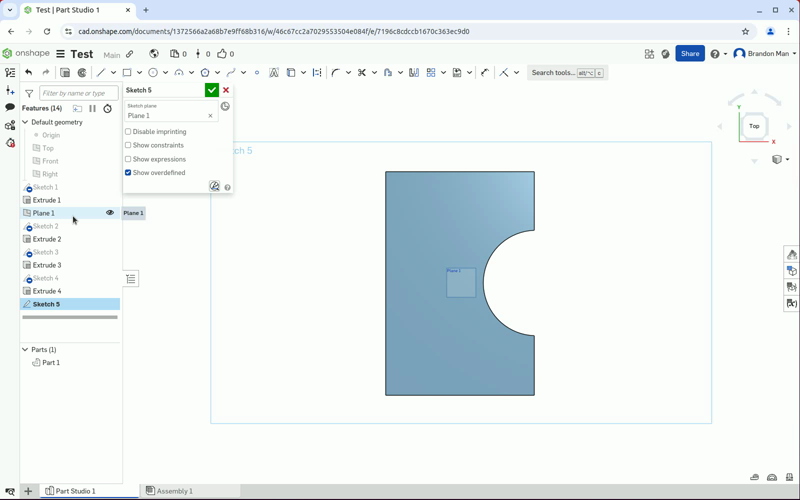
mouse_move(73, 352)
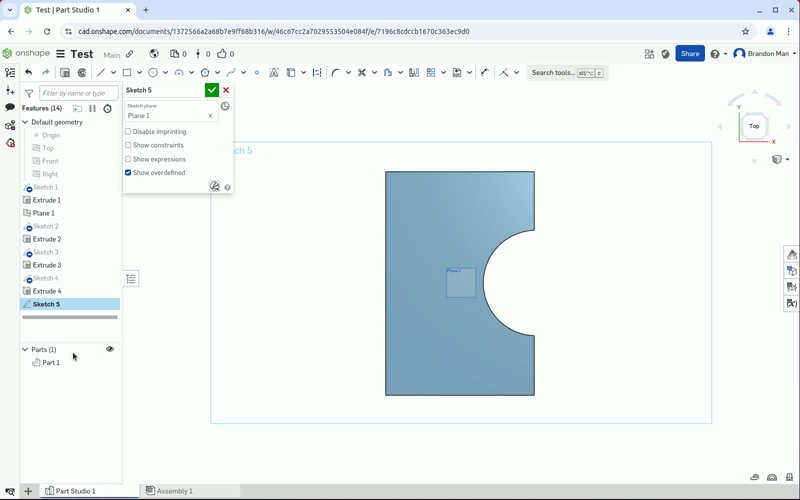
key(y)
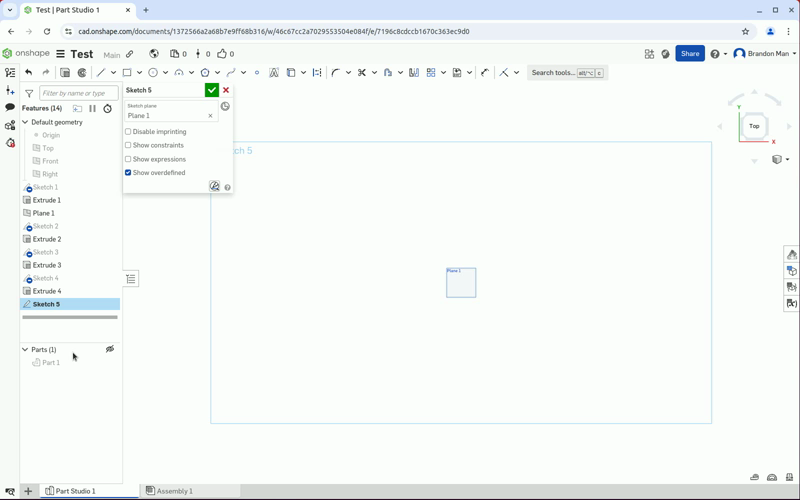
key(a)
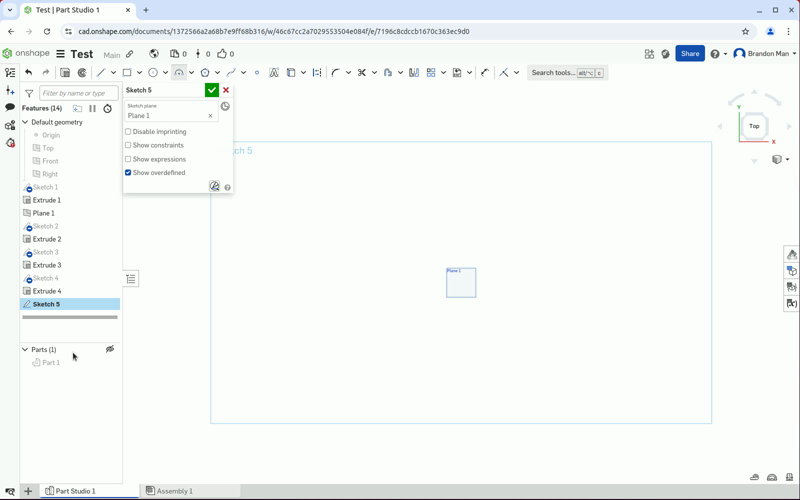
key_down(shift)
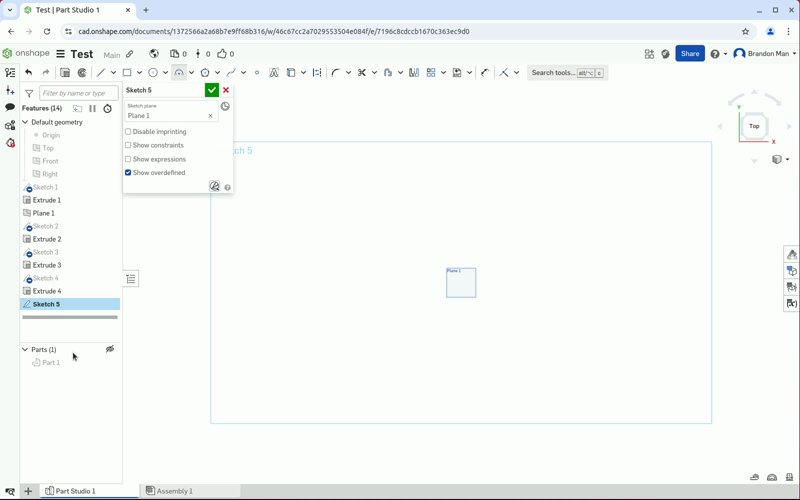
mouse_move(385, 335)
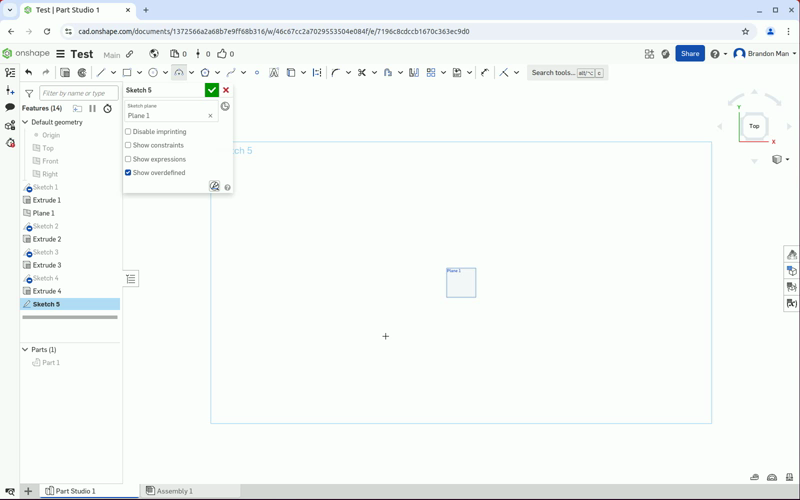
click(385, 335)
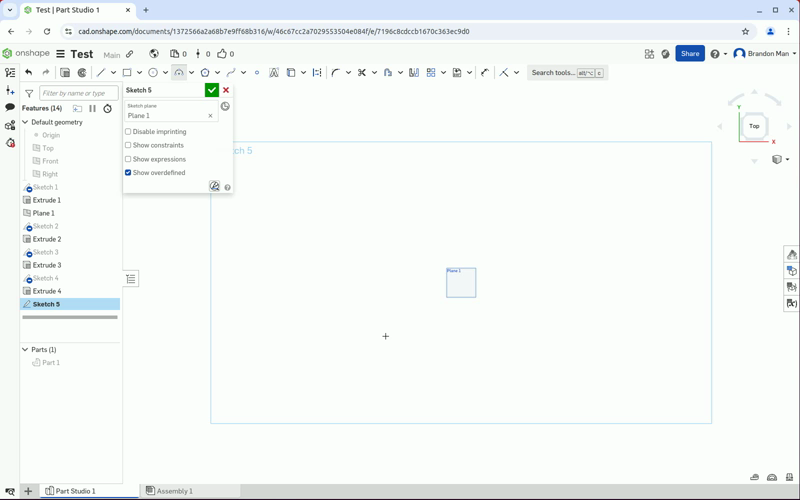
key_up(shift)
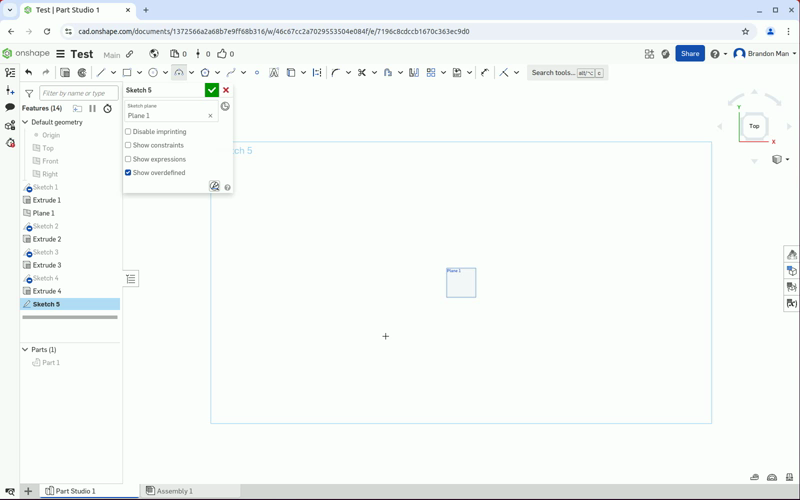
key_down(shift)
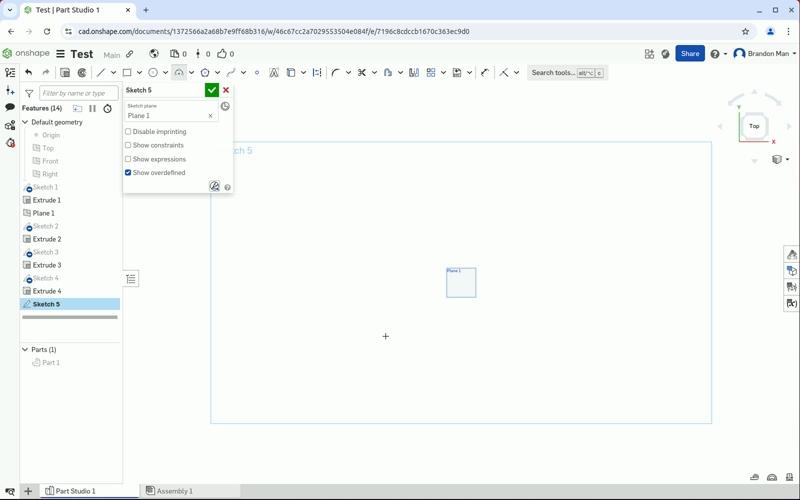
mouse_move(385, 230)
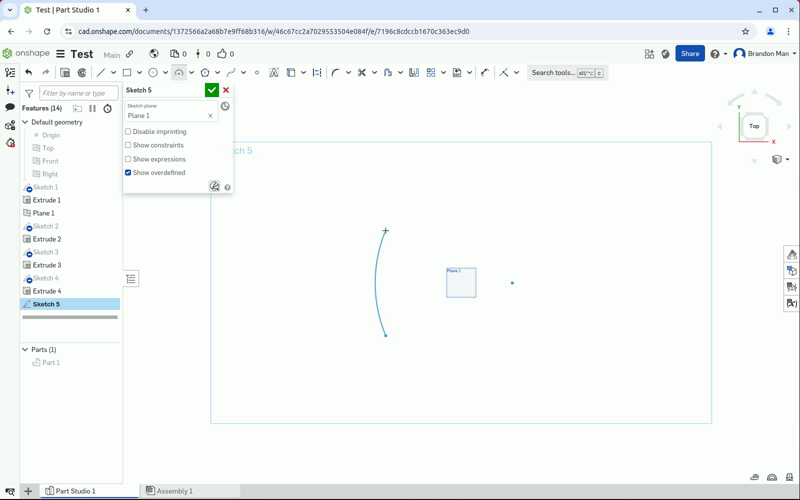
click(385, 230)
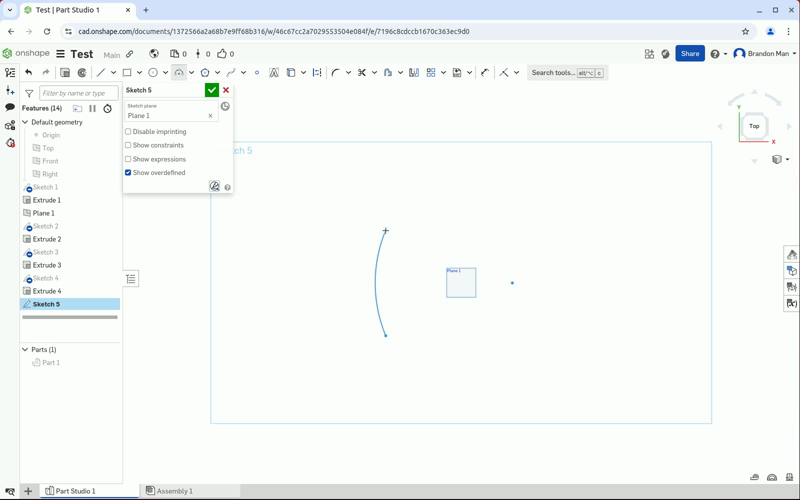
mouse_move(438, 282)
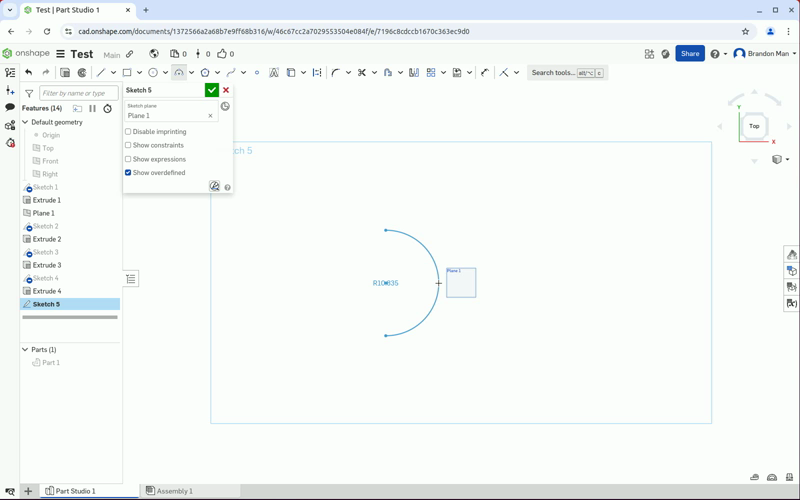
click(438, 282)
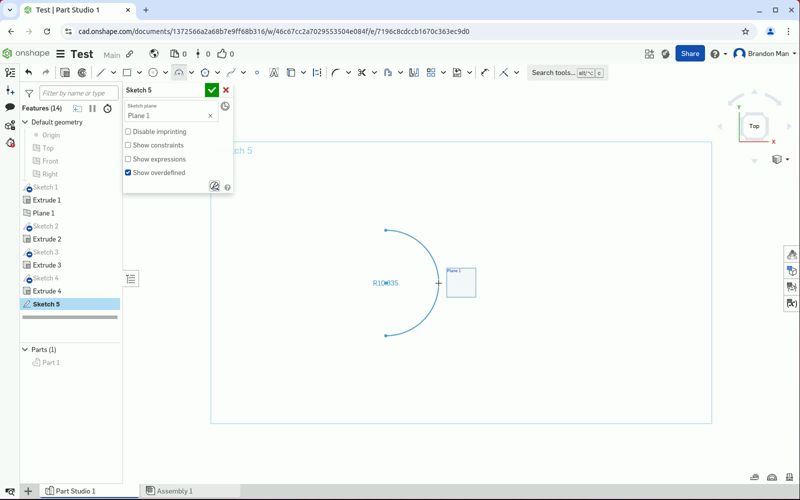
key_up(shift)
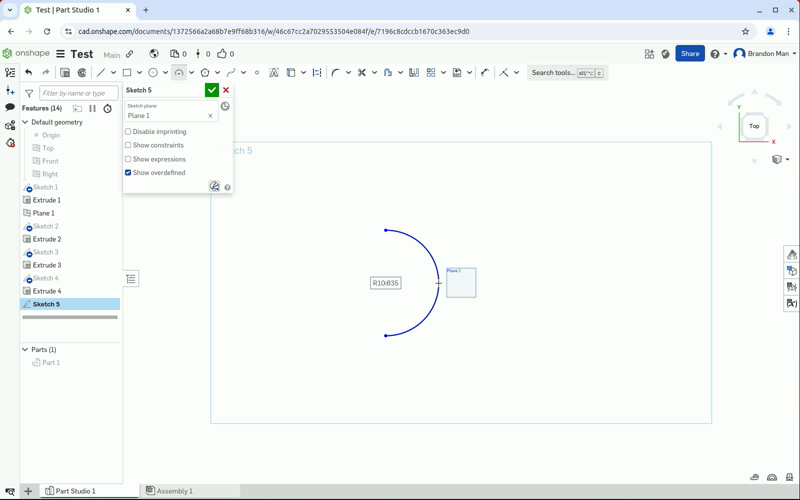
key(esc)
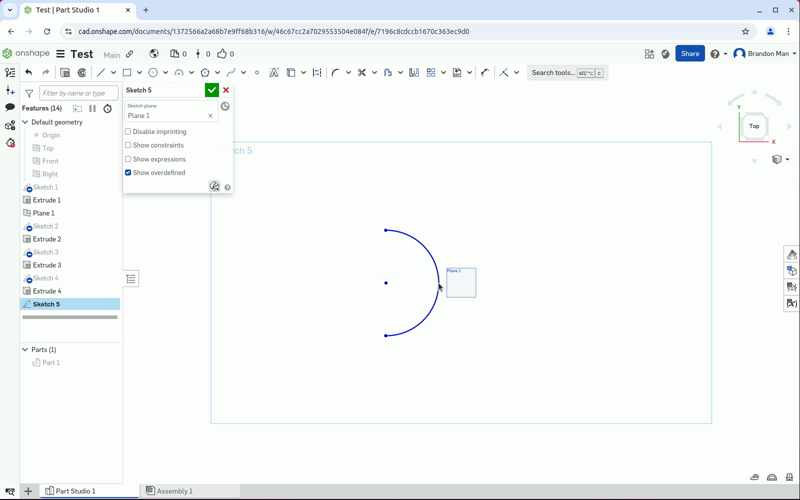
key(l)
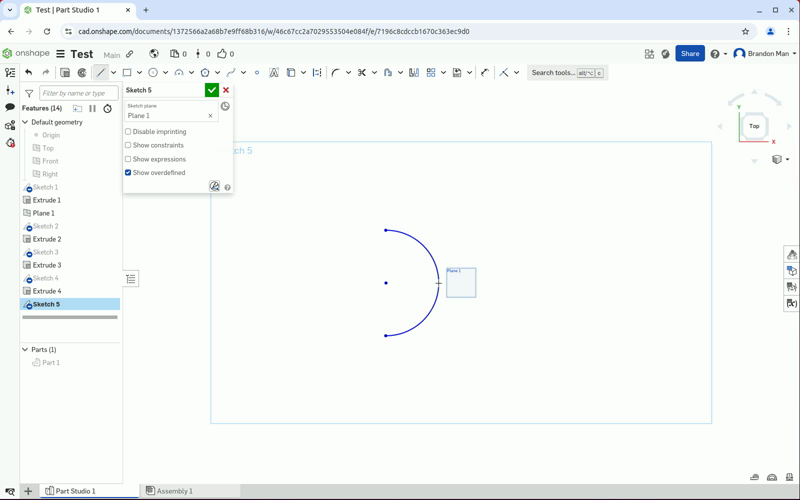
mouse_move(385, 230)
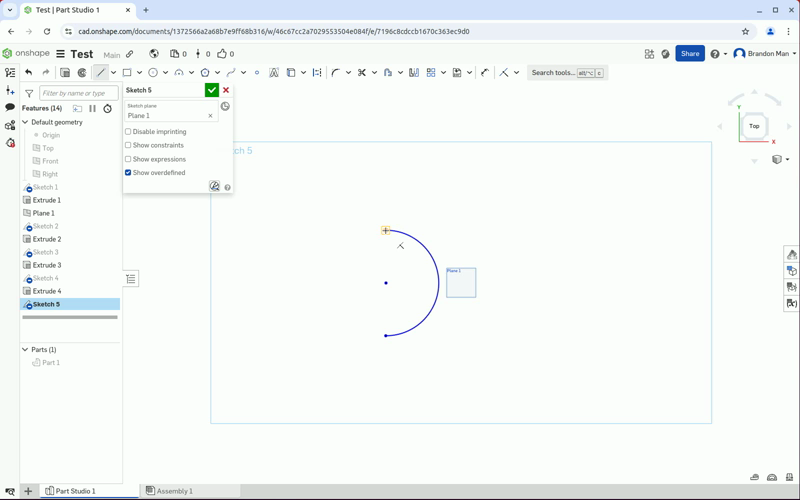
click(385, 230)
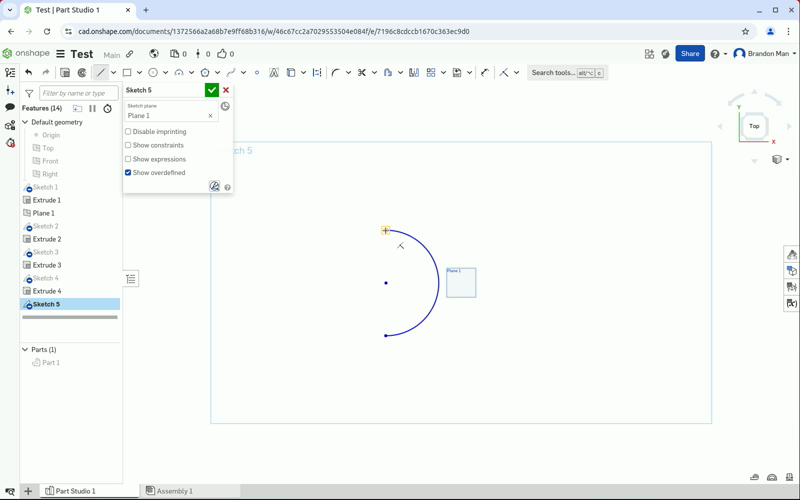
key_down(shift)
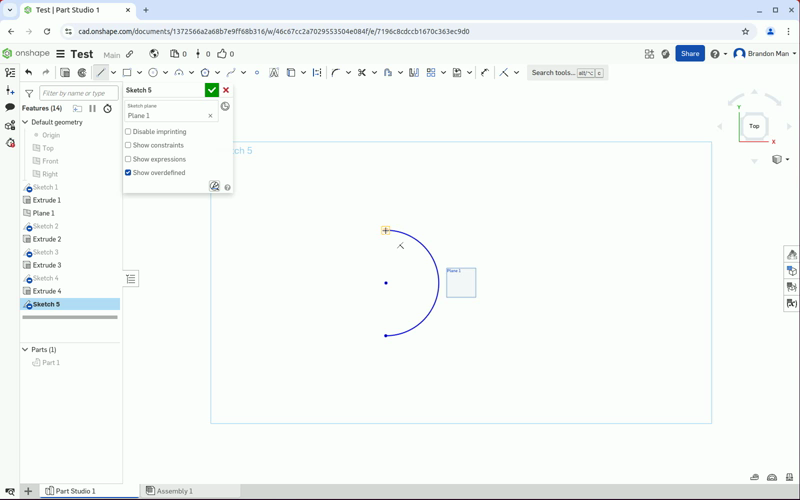
mouse_move(385, 335)
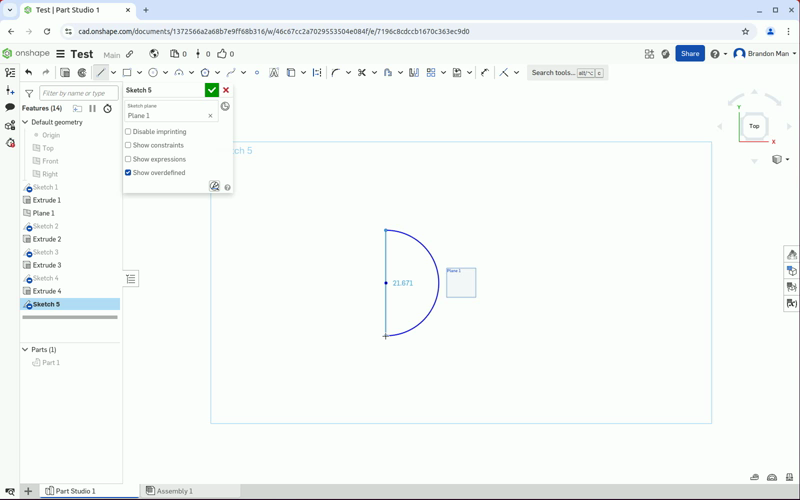
key_up(shift)
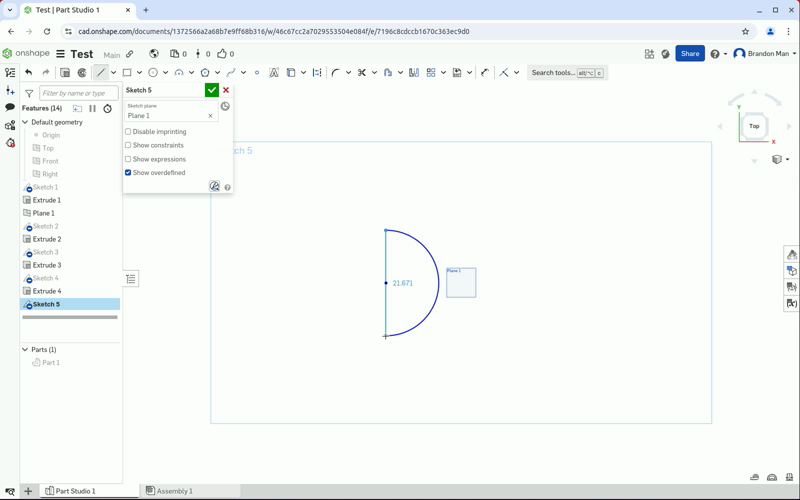
click(385, 335)
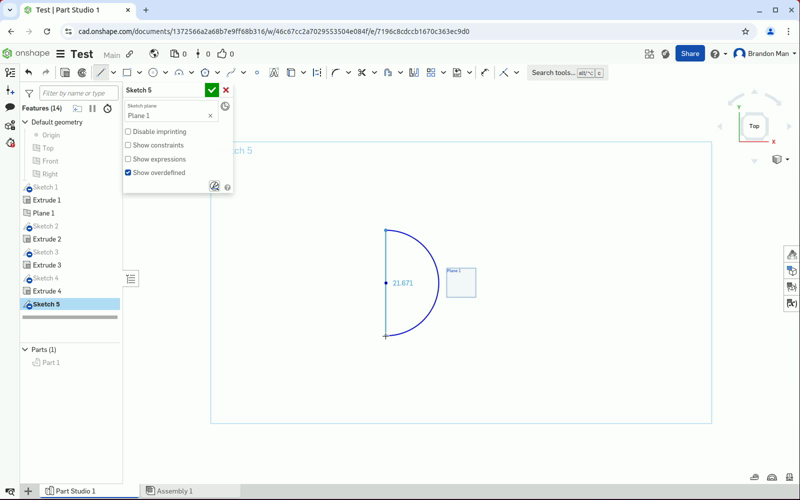
key(esc)
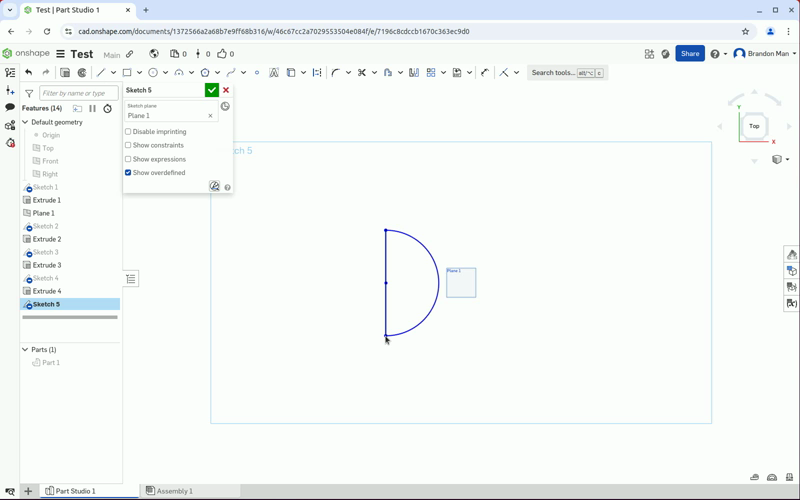
mouse_move(389, 247)
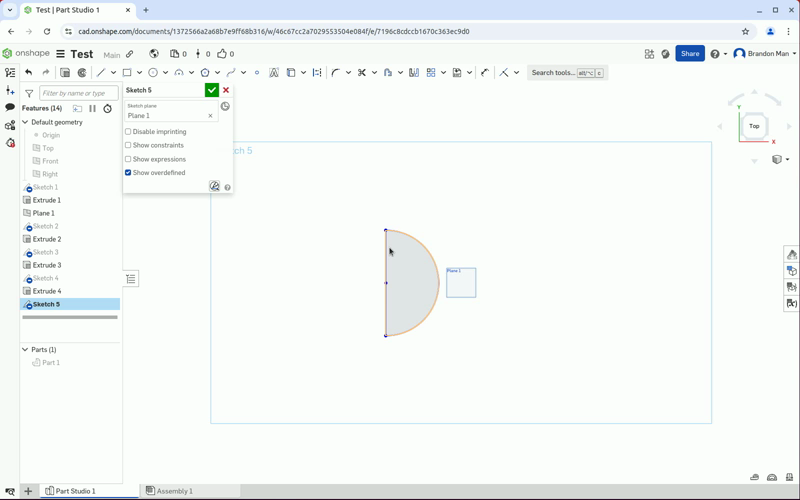
scroll(6)
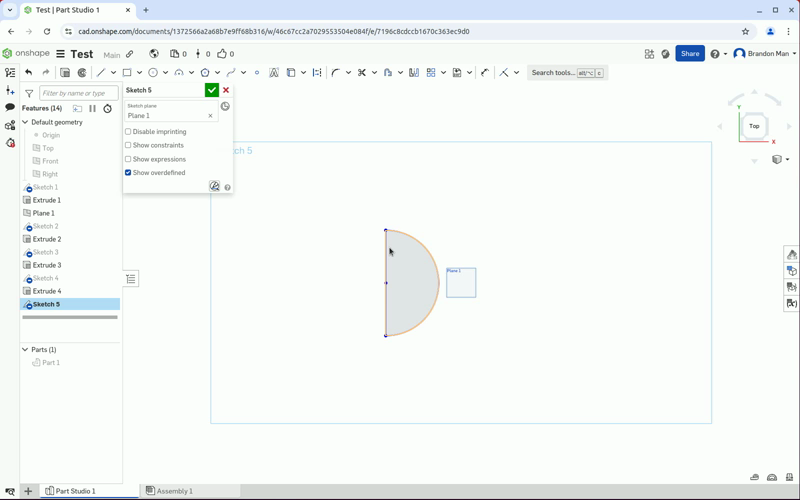
scroll(6)
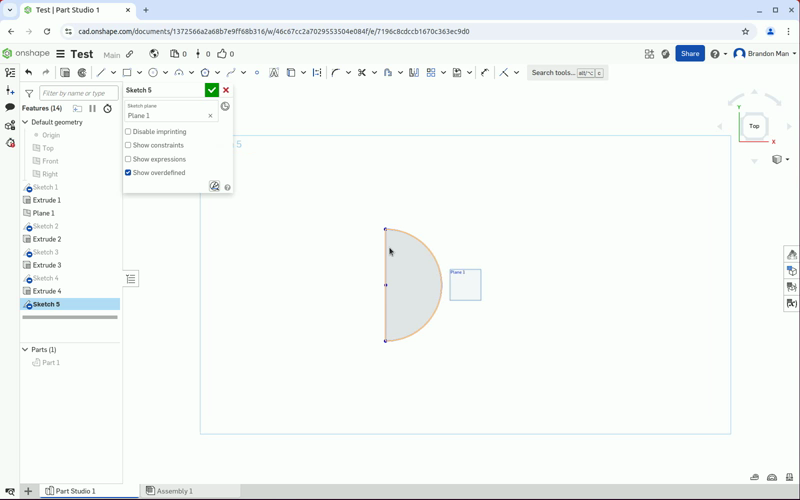
scroll(6)
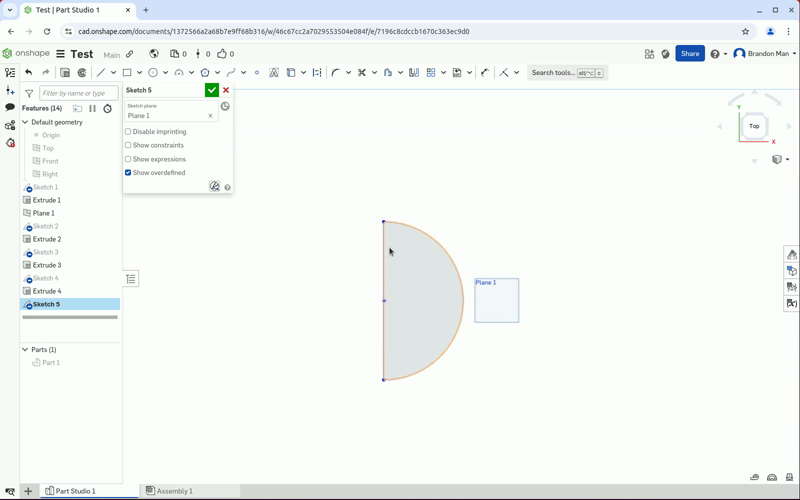
scroll(6)
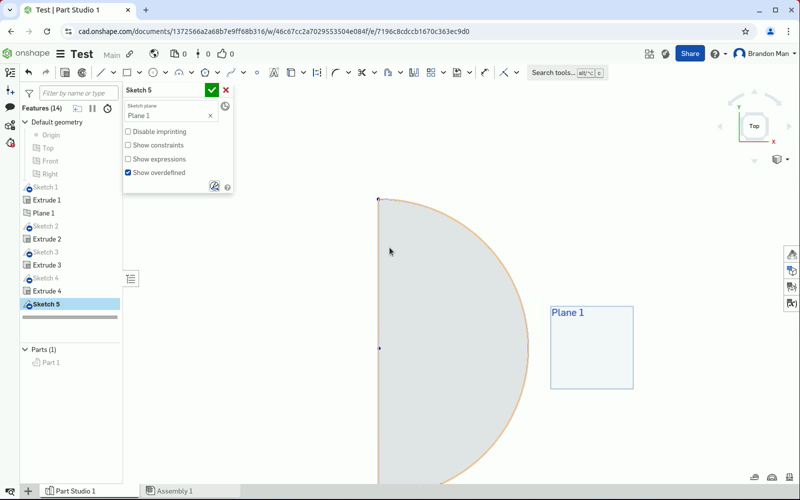
scroll(6)
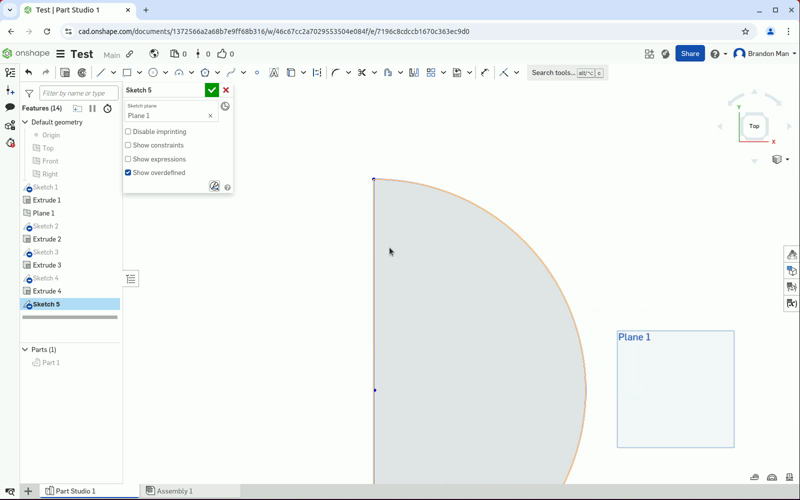
scroll(6)
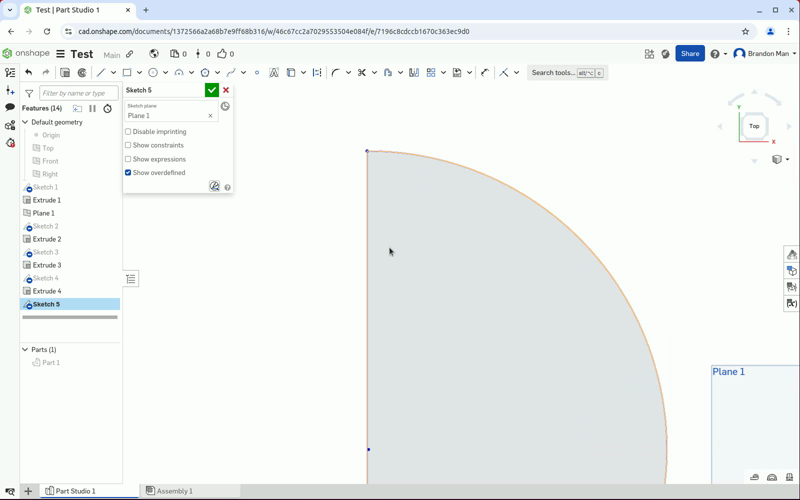
scroll(6)
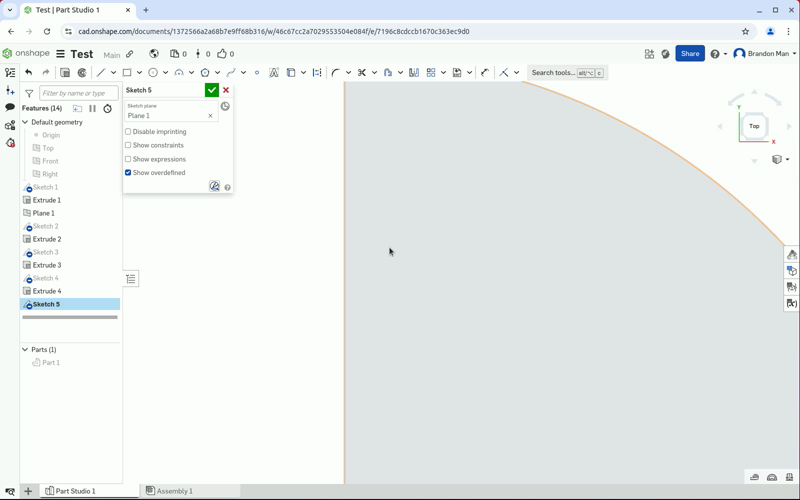
click(389, 247)
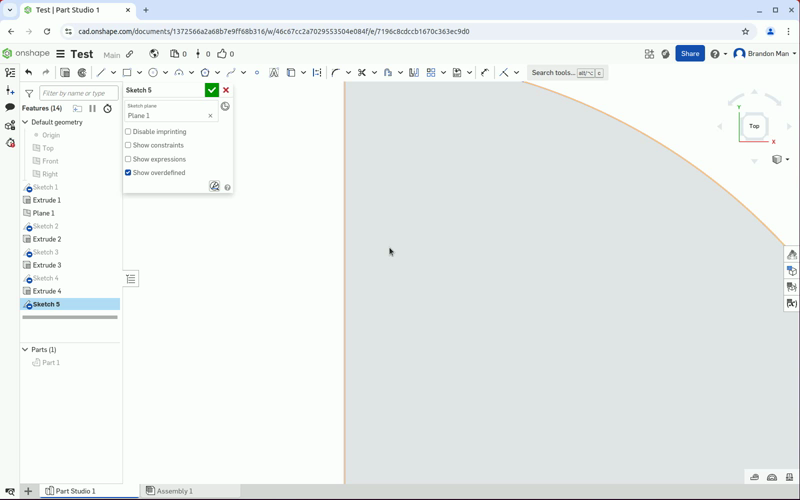
scroll(-6)
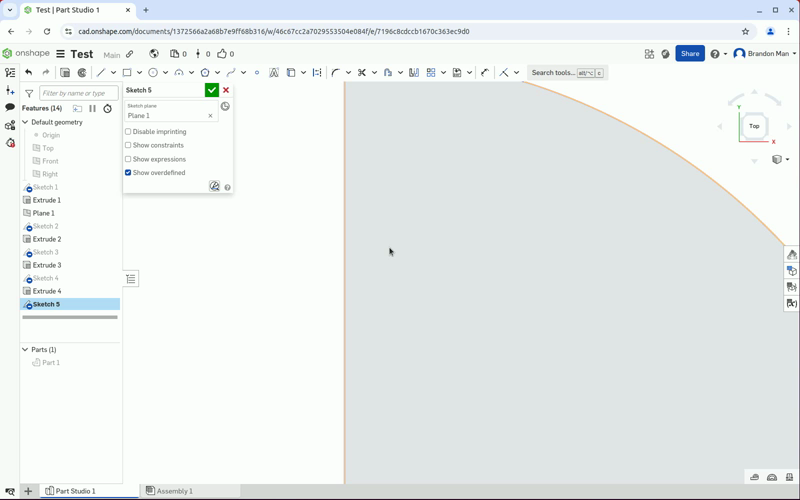
scroll(-6)
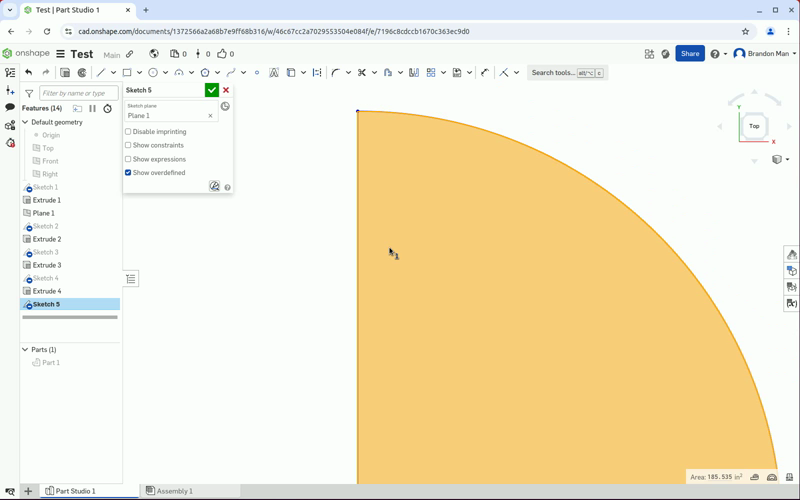
scroll(-6)
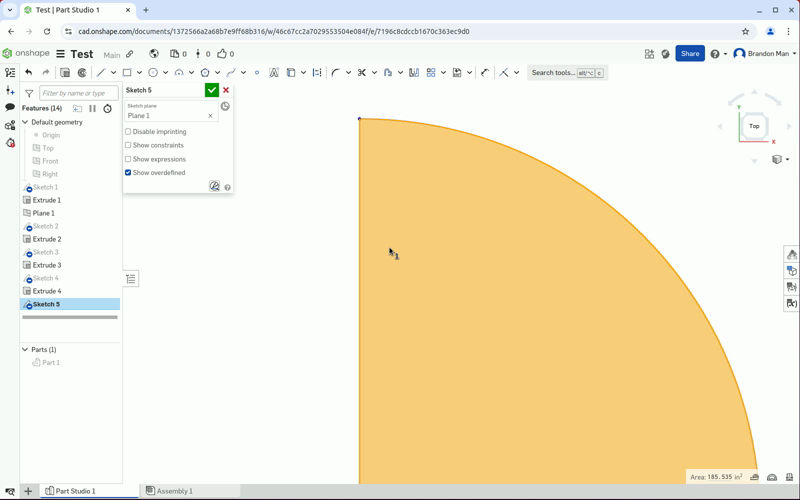
scroll(-6)
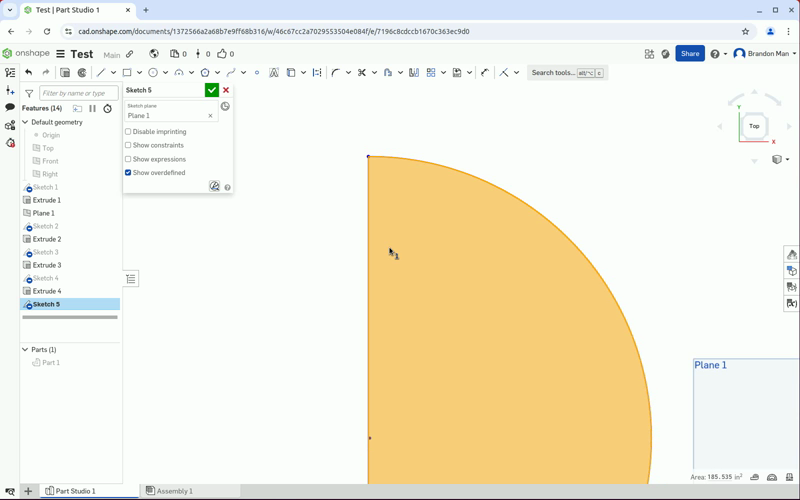
scroll(-6)
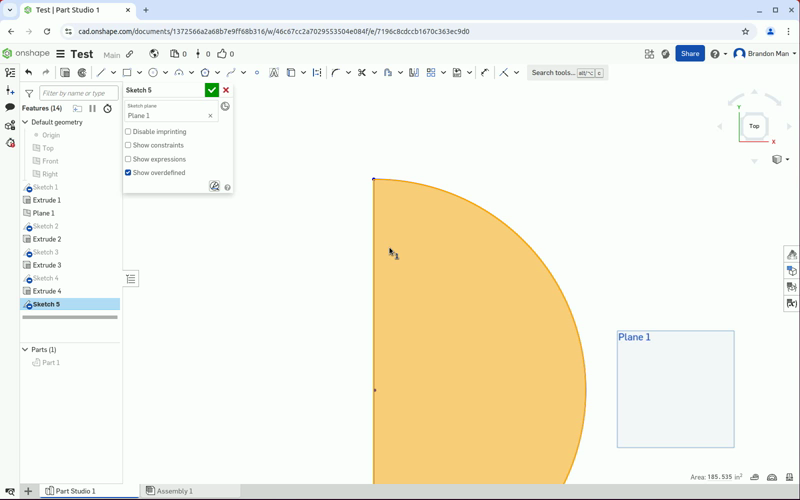
scroll(-6)
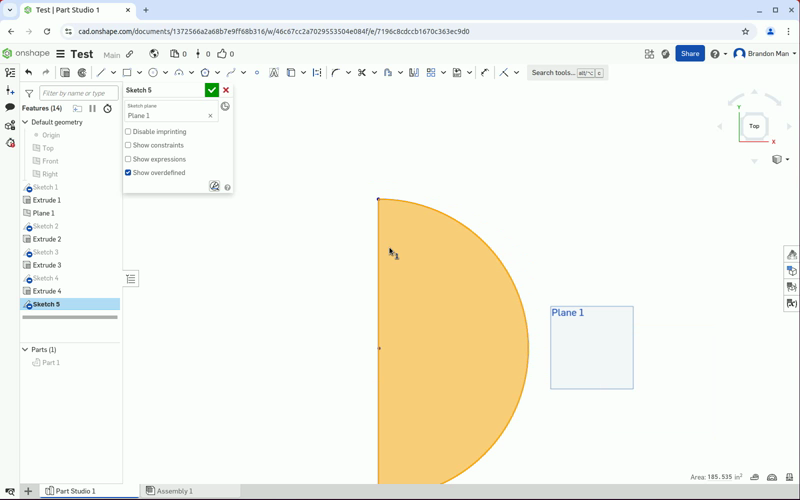
scroll(-6)
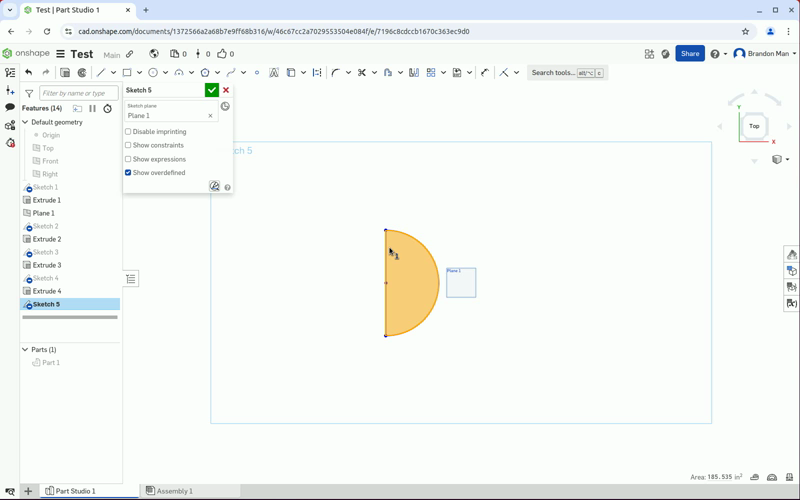
mouse_move(73, 352)
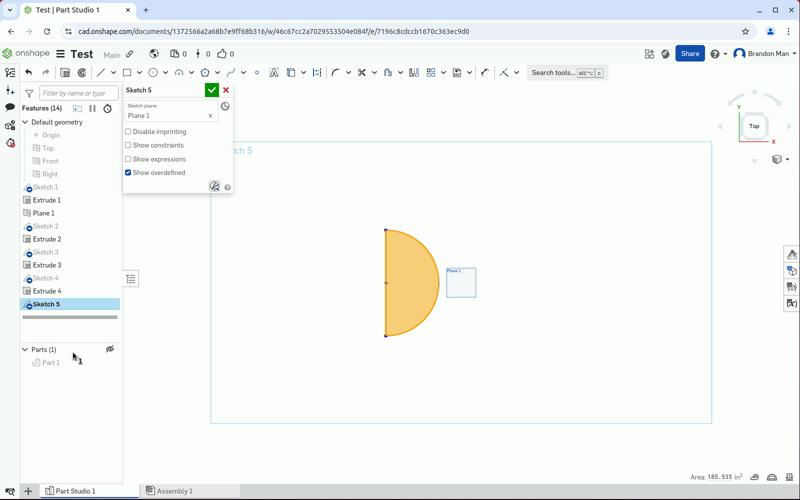
key(shift+y)
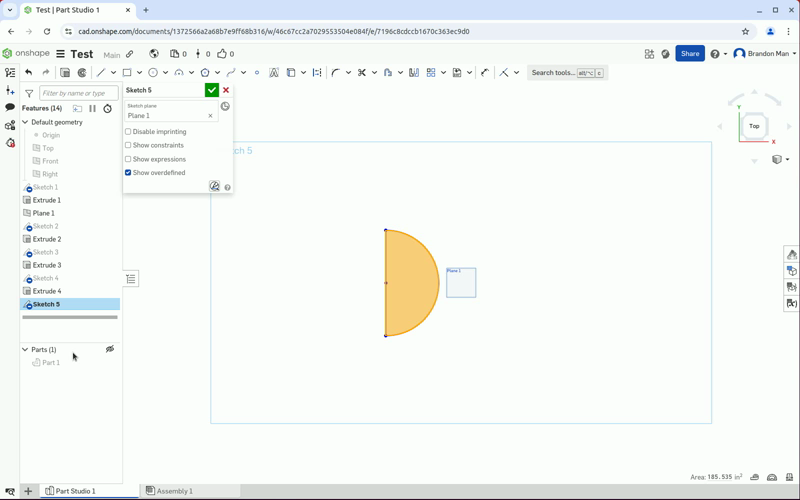
key(shift+e)
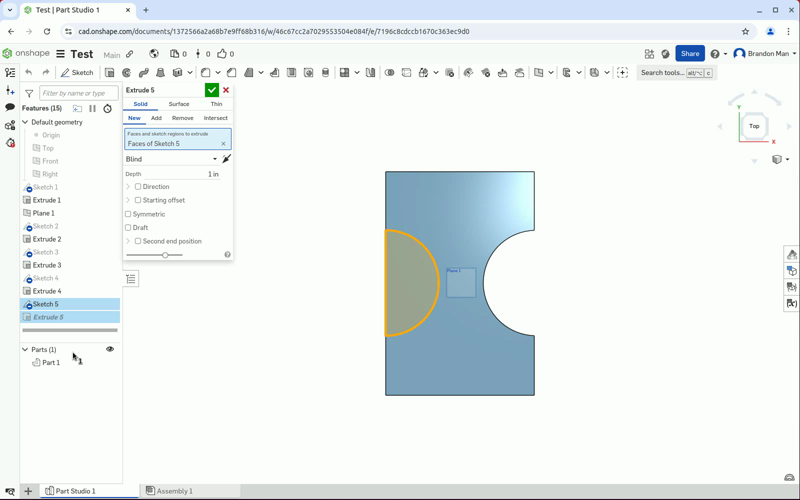
mouse_move(143, 106)
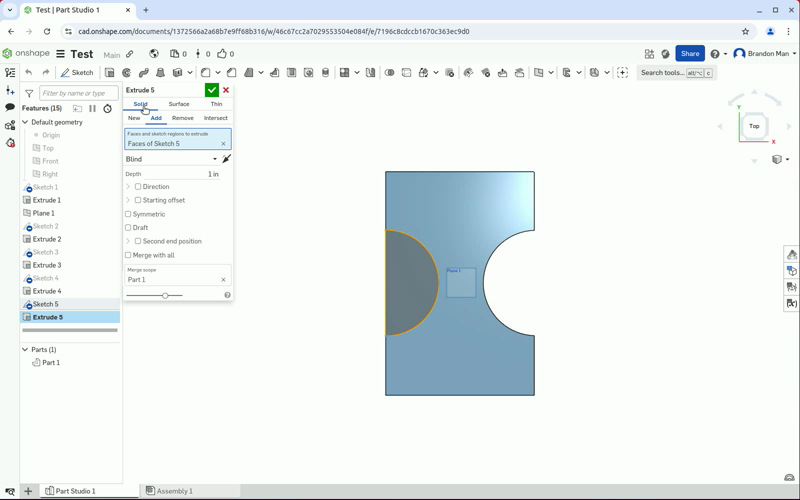
click(143, 106)
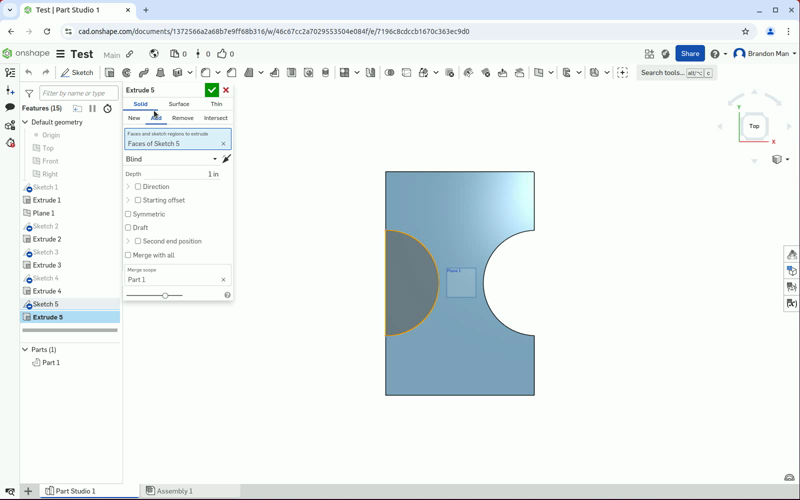
mouse_move(186, 120)
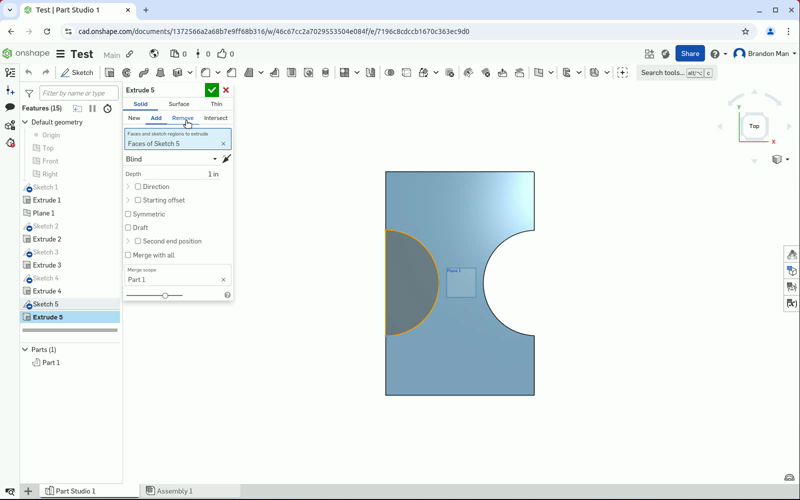
click(186, 120)
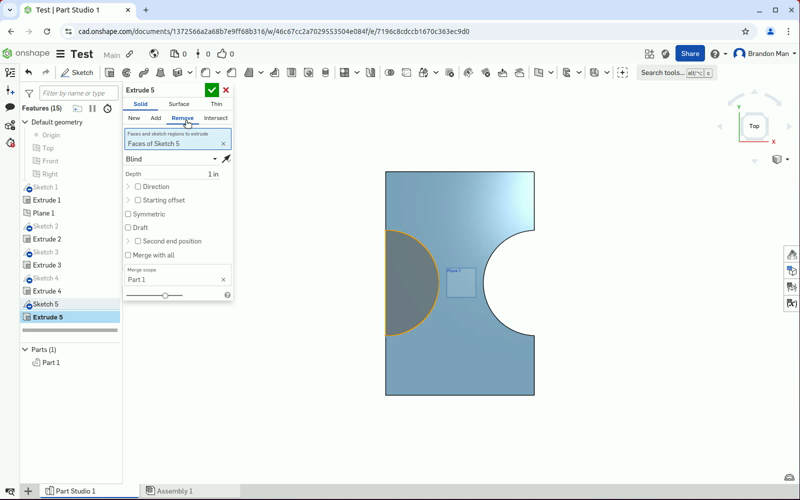
key(tab, 4)
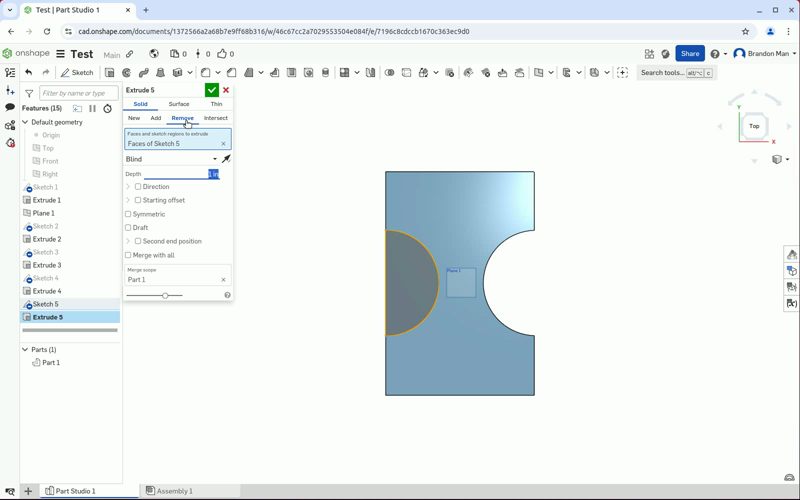
text(15.405)
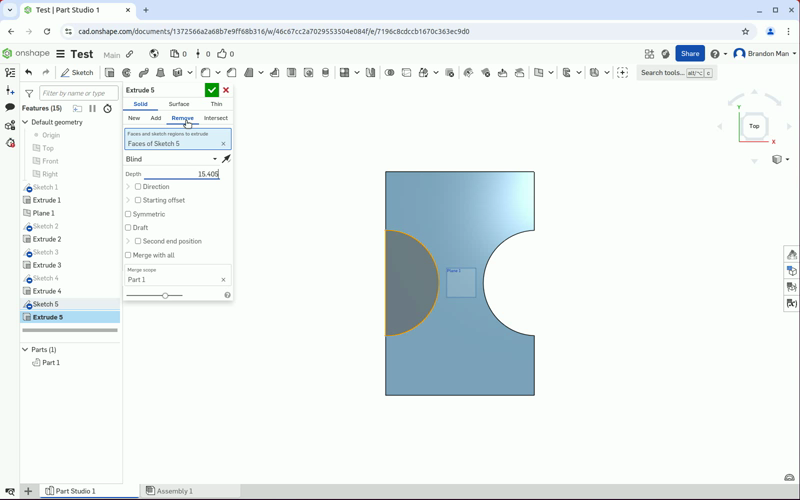
key(tab, 6)
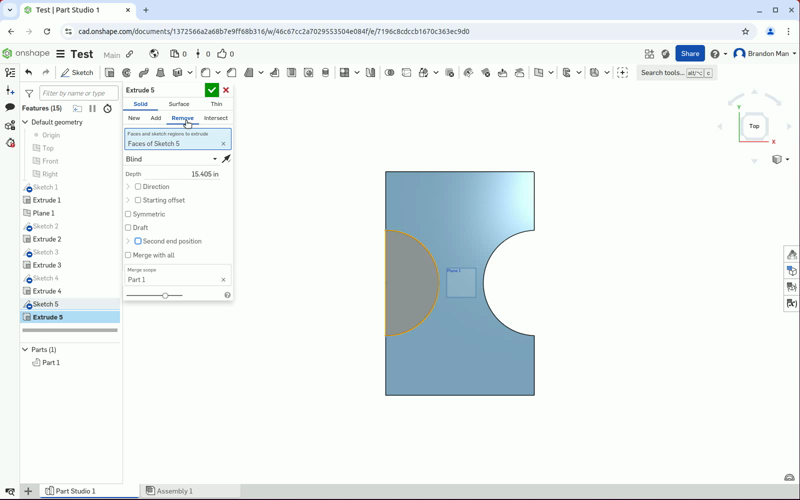
key(space)
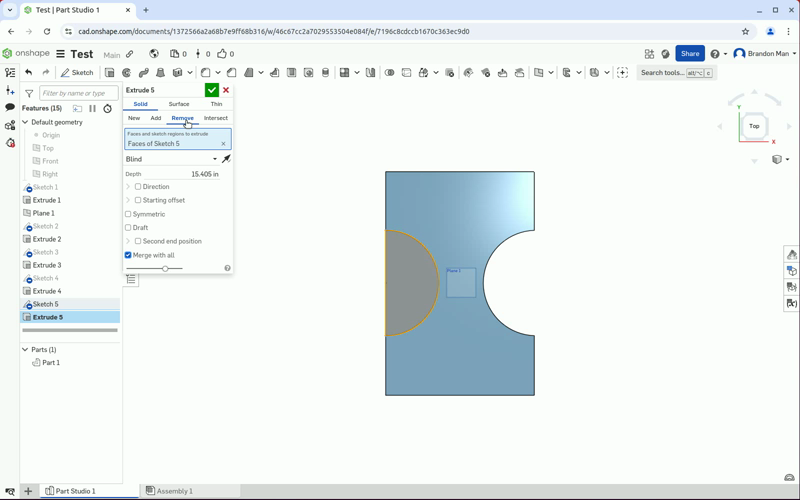
key(enter)
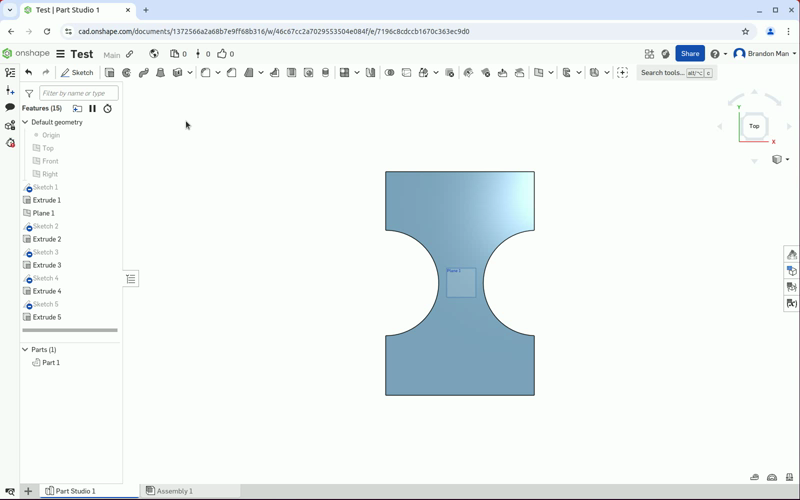
key(shift+h)
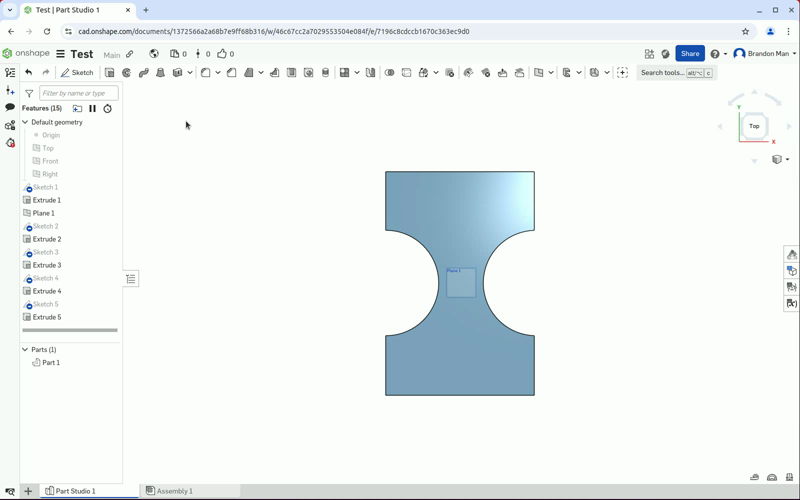
key(shift+h)
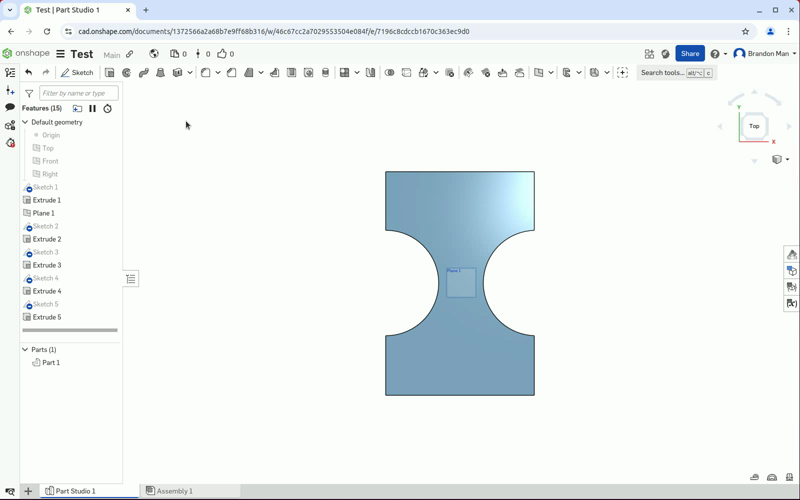
mouse_move(73, 189)
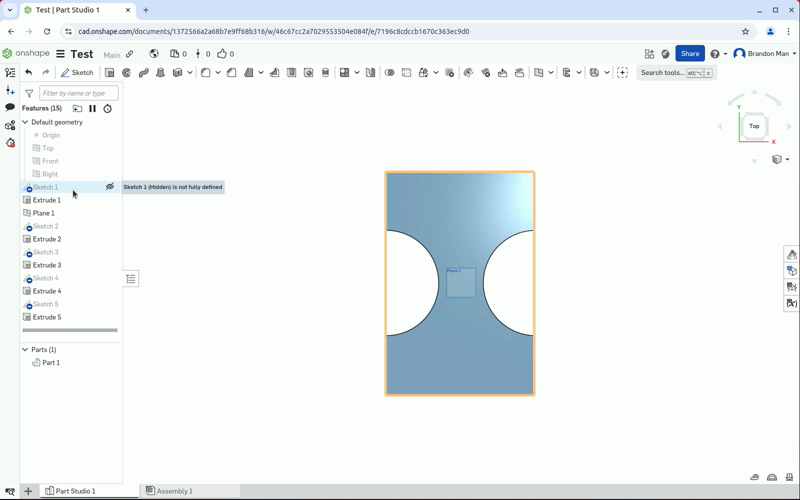
click(73, 189)
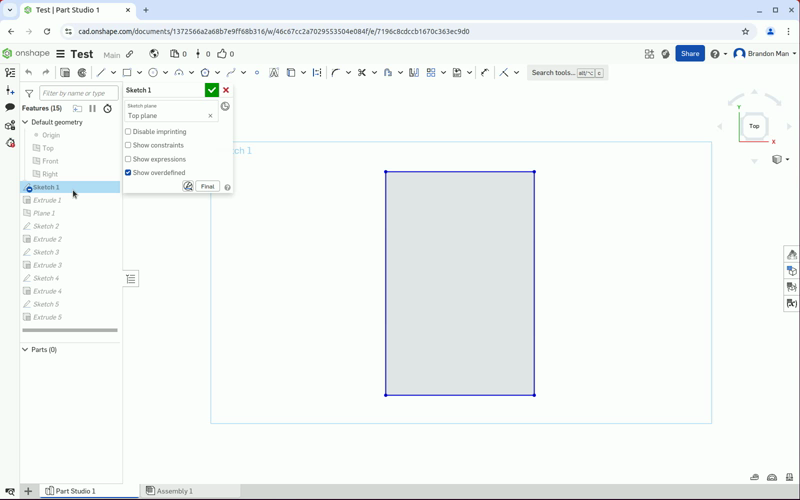
mouse_move(229, 92)
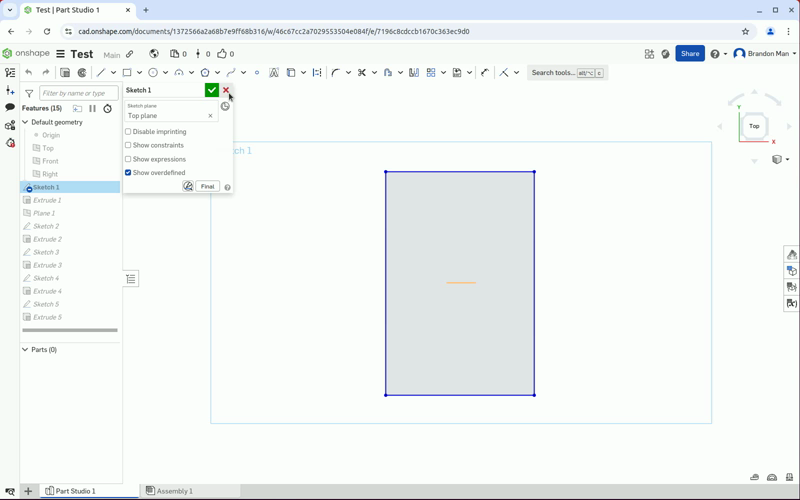
click(229, 92)
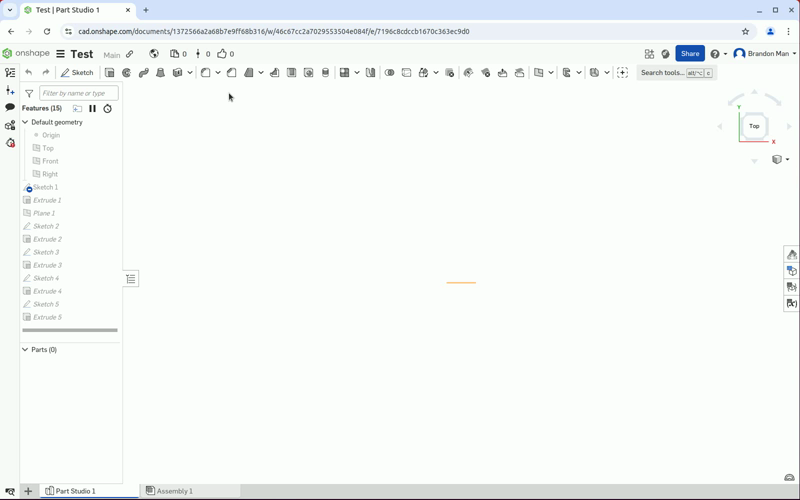
key(shift+s)
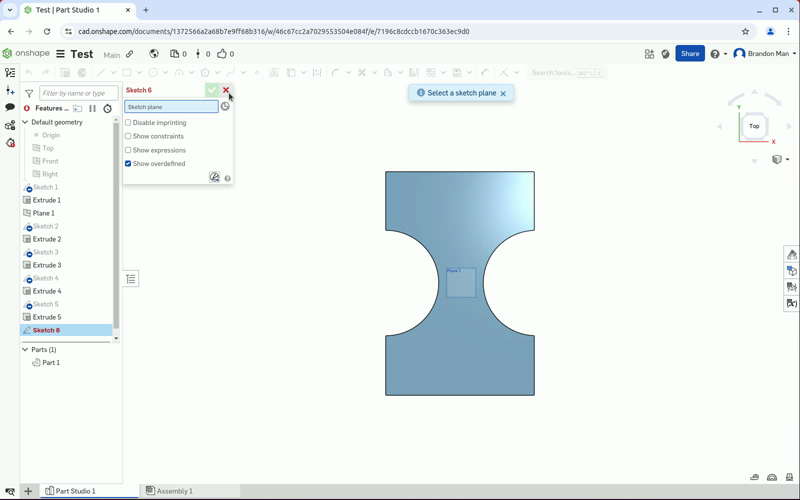
mouse_move(69, 215)
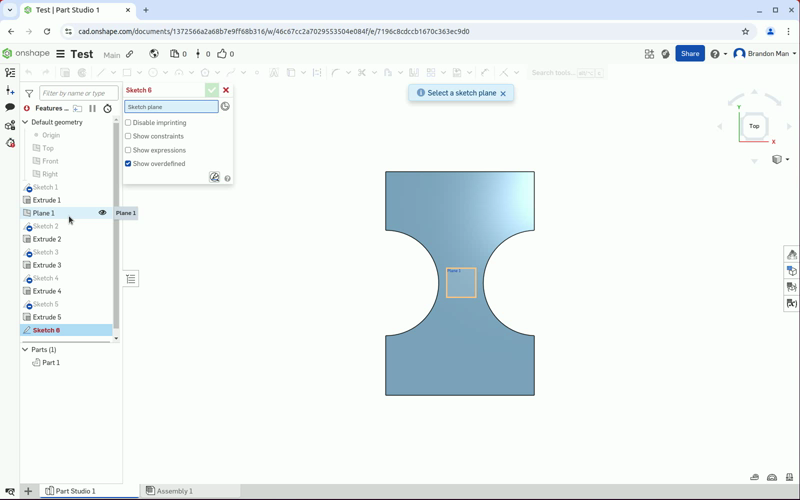
click(69, 215)
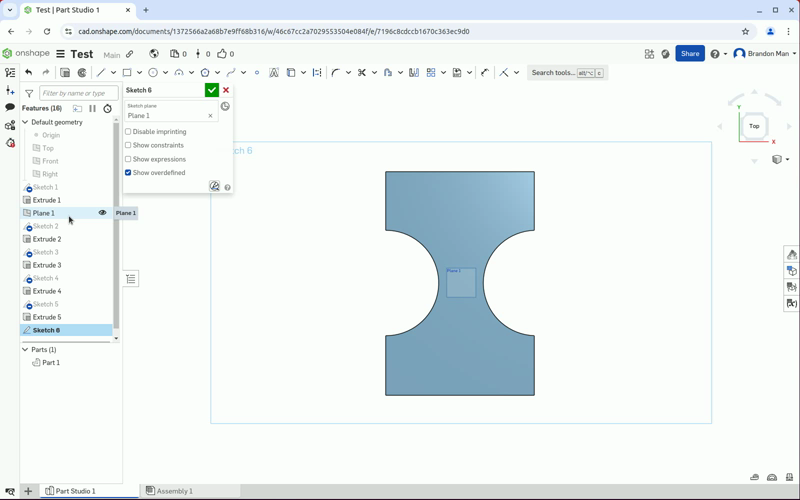
mouse_move(73, 352)
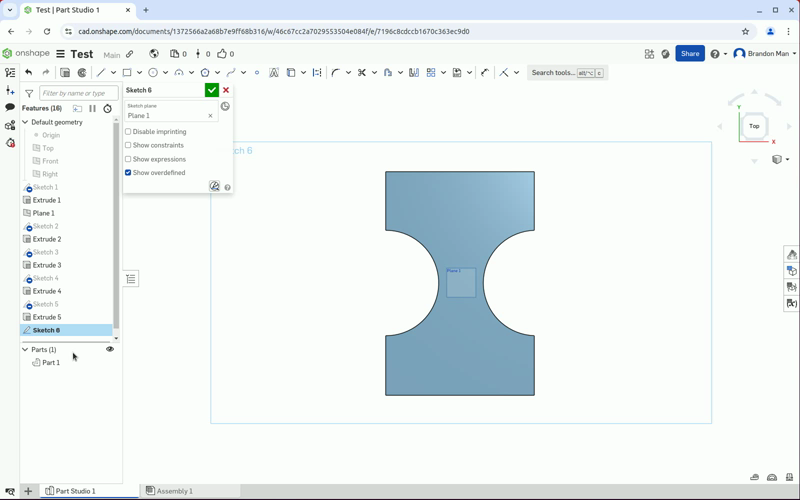
key(y)
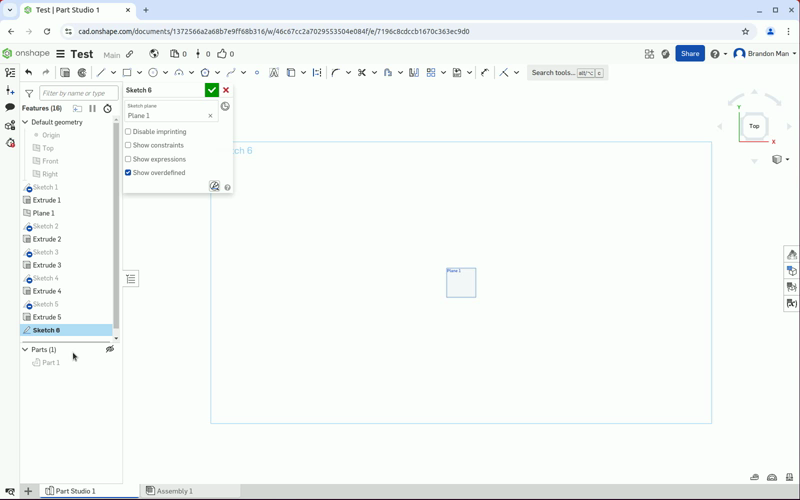
key(l)
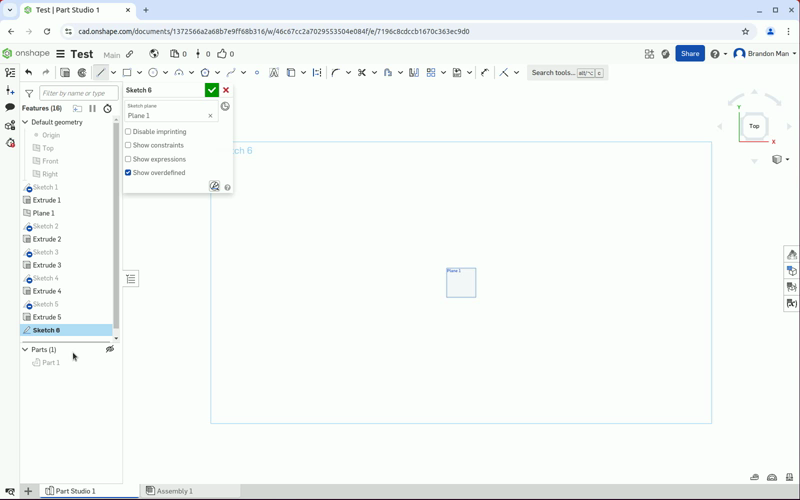
key_down(shift)
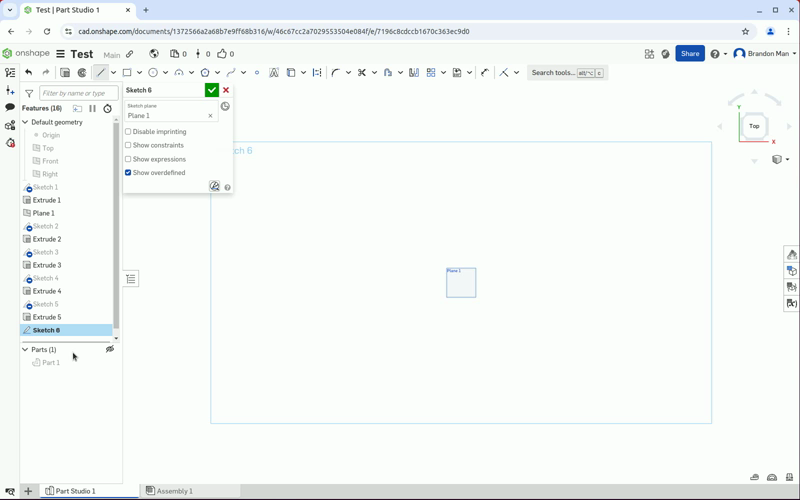
mouse_move(471, 200)
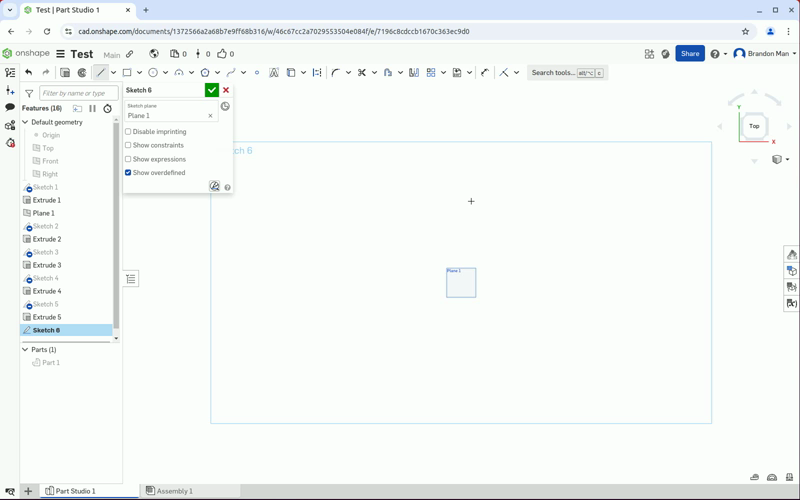
click(471, 200)
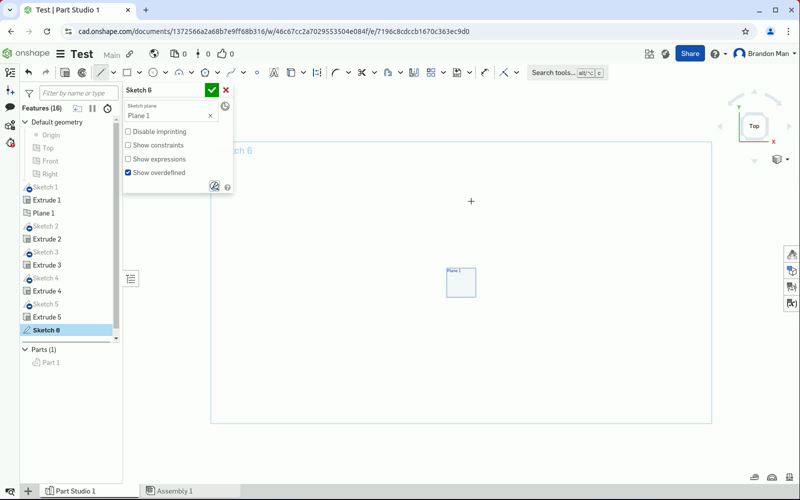
key_up(shift)
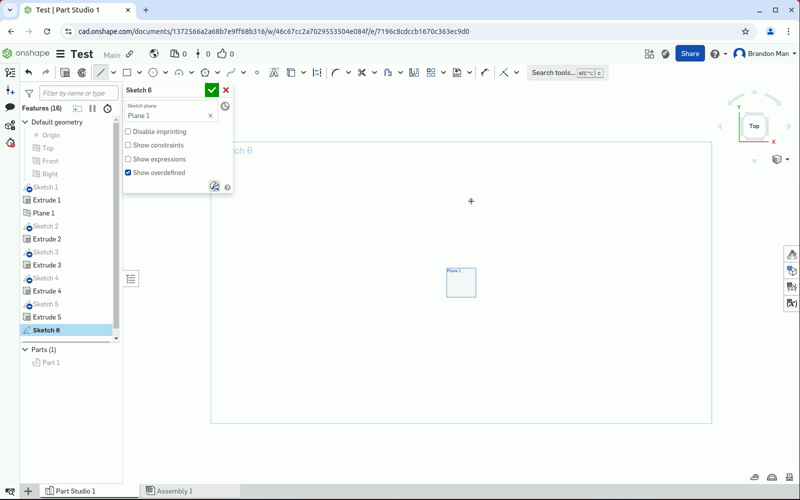
key_down(shift)
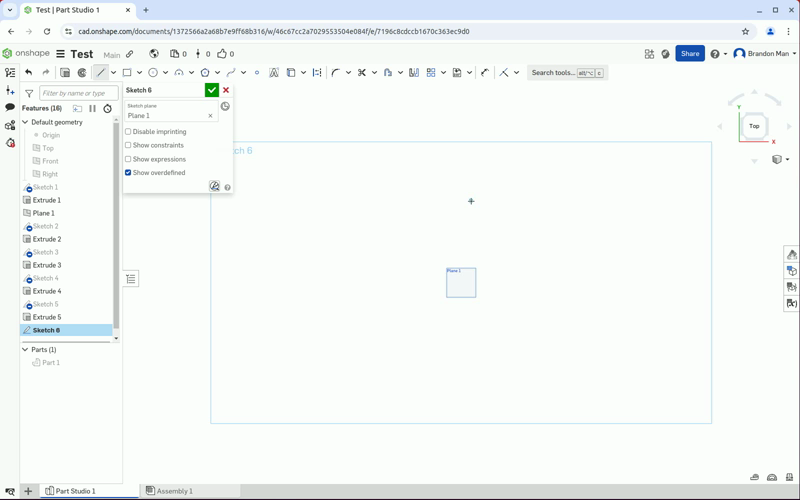
mouse_move(501, 200)
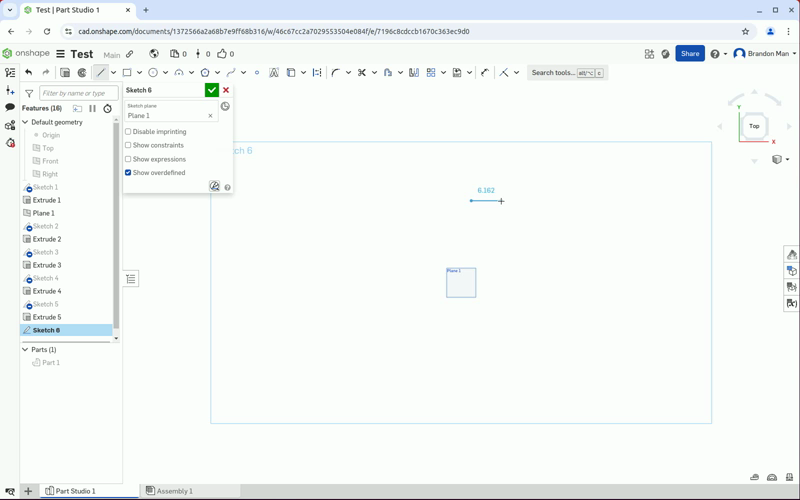
mouse_move(479, 200)
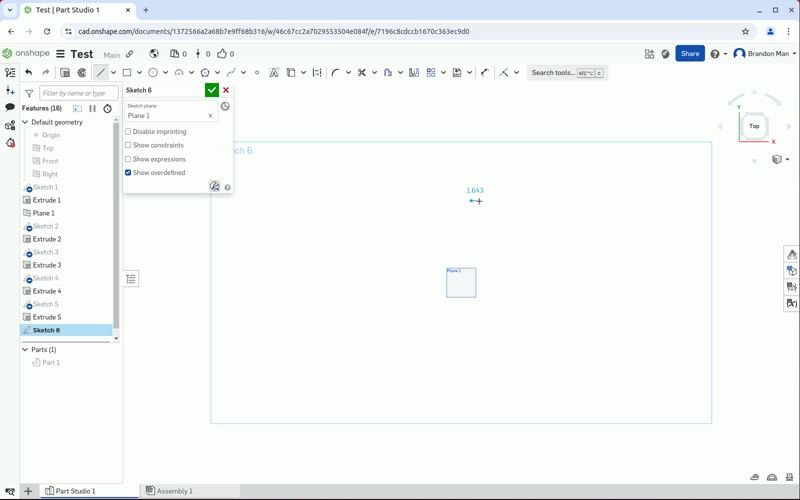
click(479, 200)
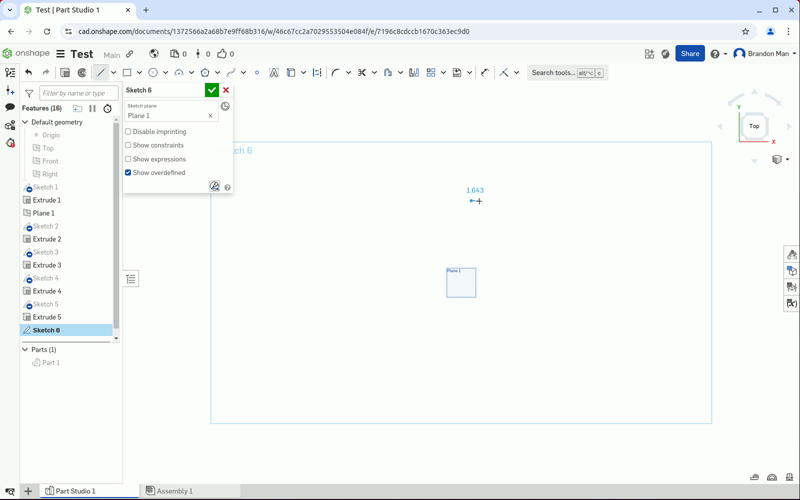
key_up(shift)
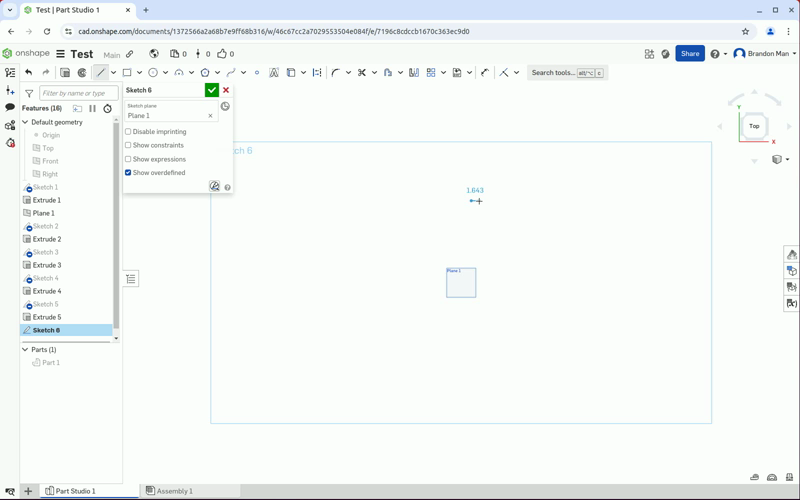
key_down(shift)
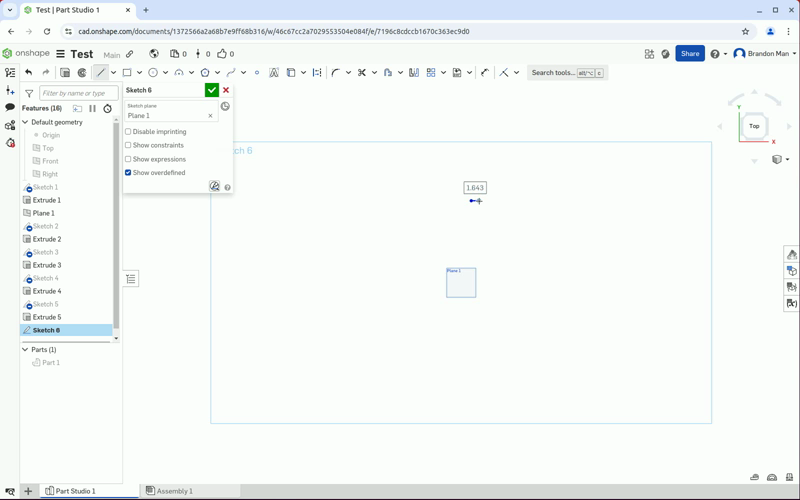
mouse_move(509, 200)
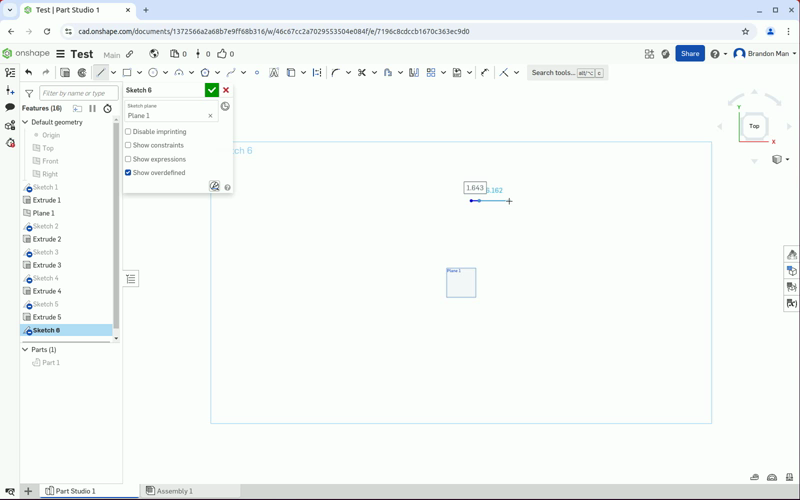
mouse_move(479, 169)
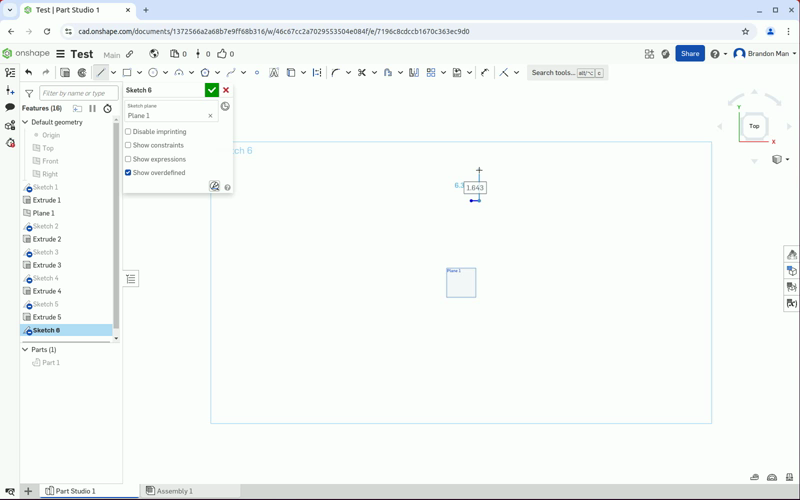
click(479, 169)
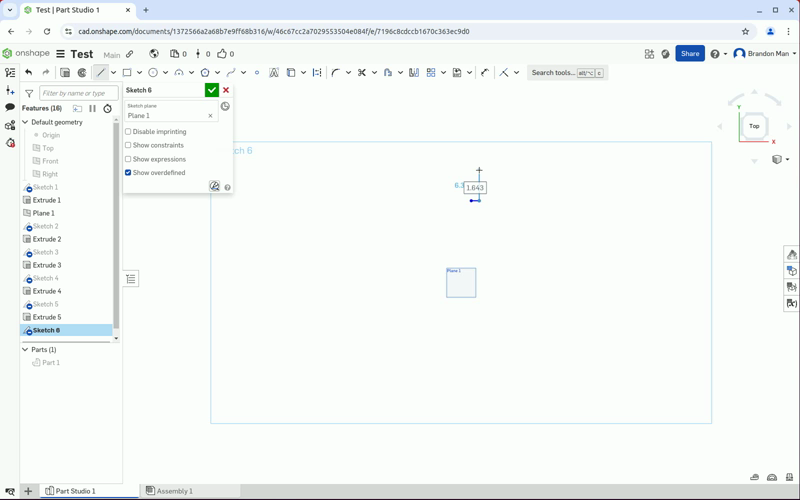
key_up(shift)
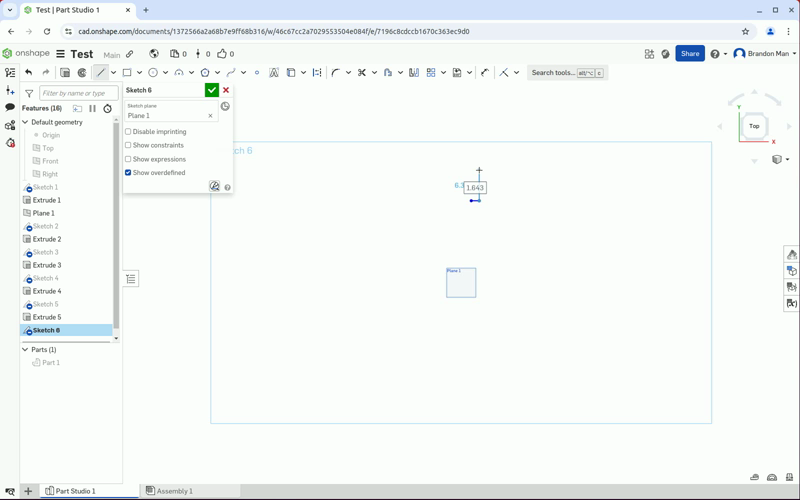
key_down(shift)
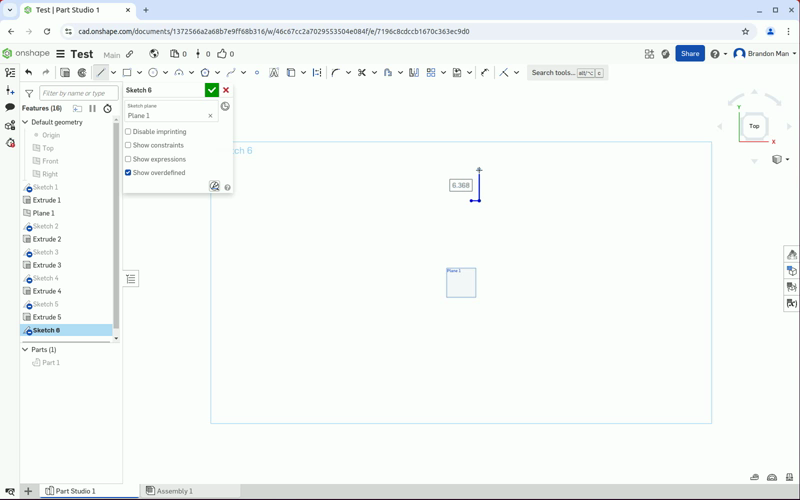
mouse_move(509, 169)
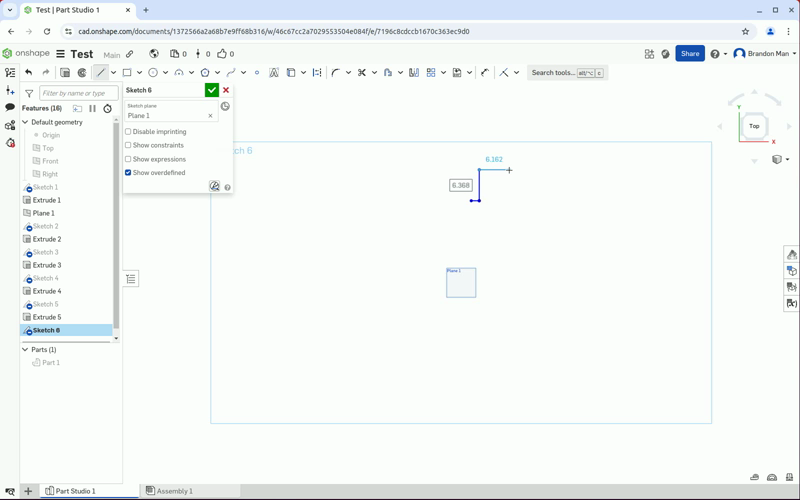
mouse_move(471, 169)
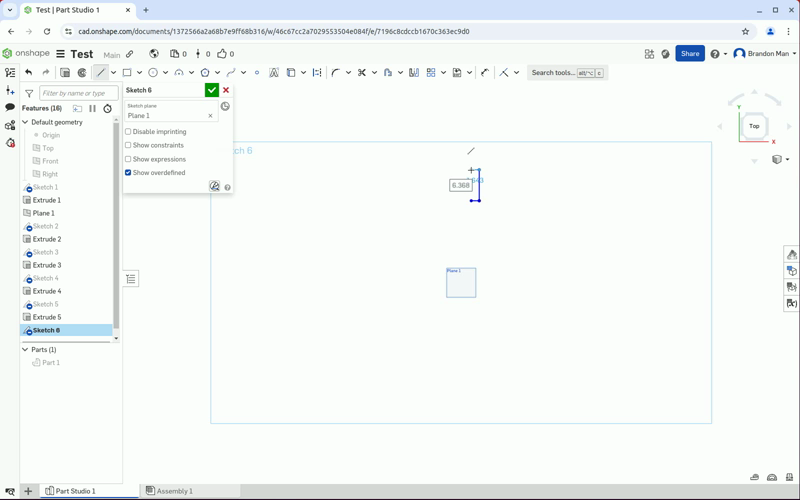
click(471, 169)
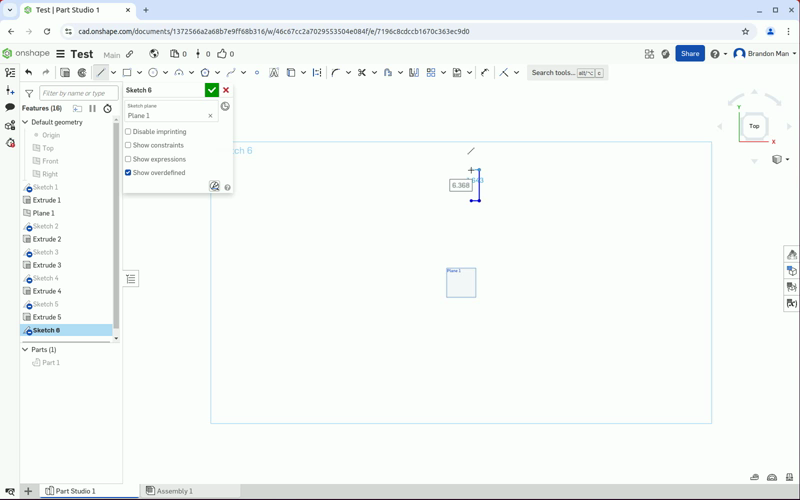
key_up(shift)
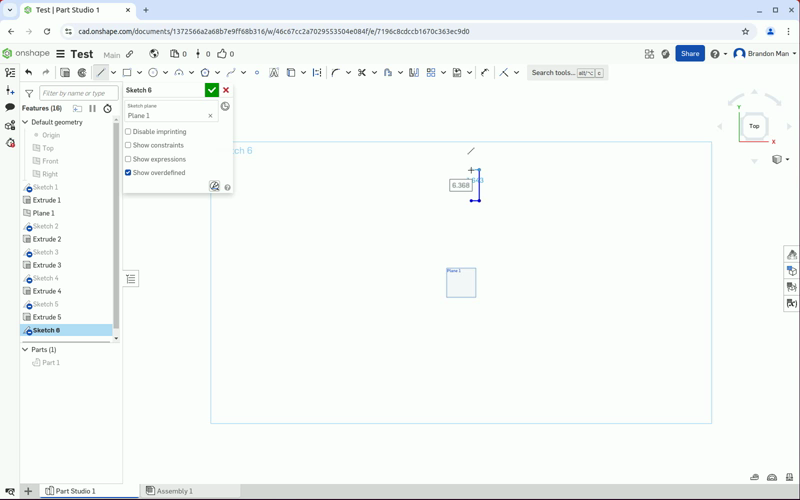
mouse_move(501, 169)
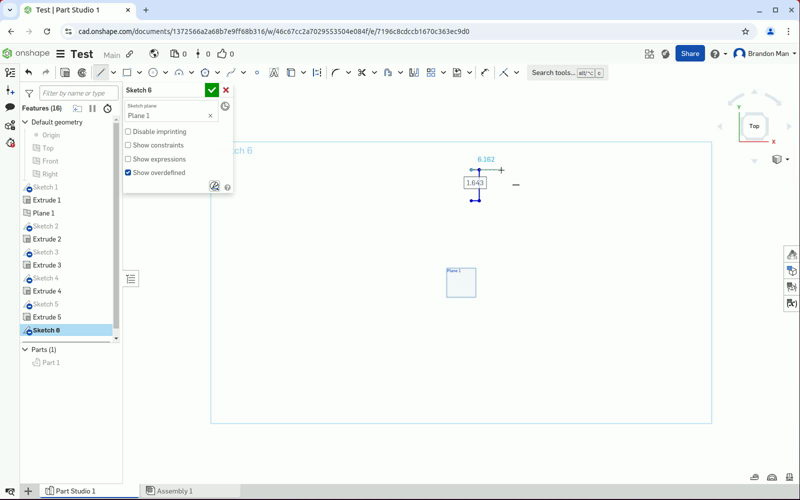
key_down(shift)
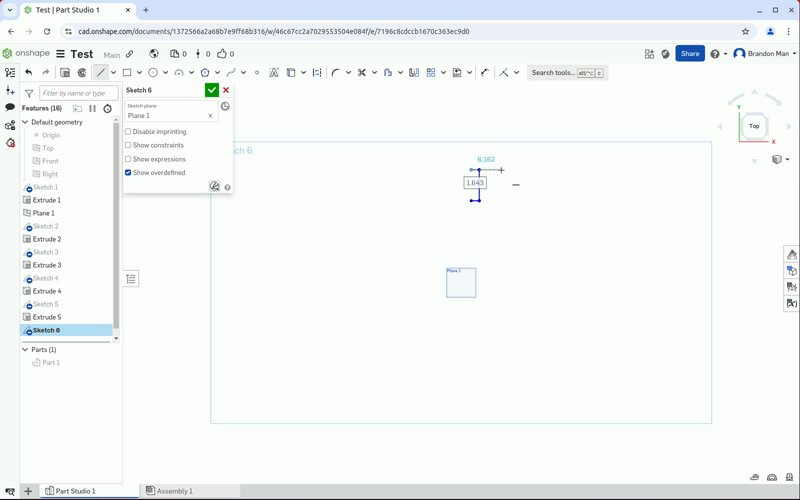
mouse_move(471, 200)
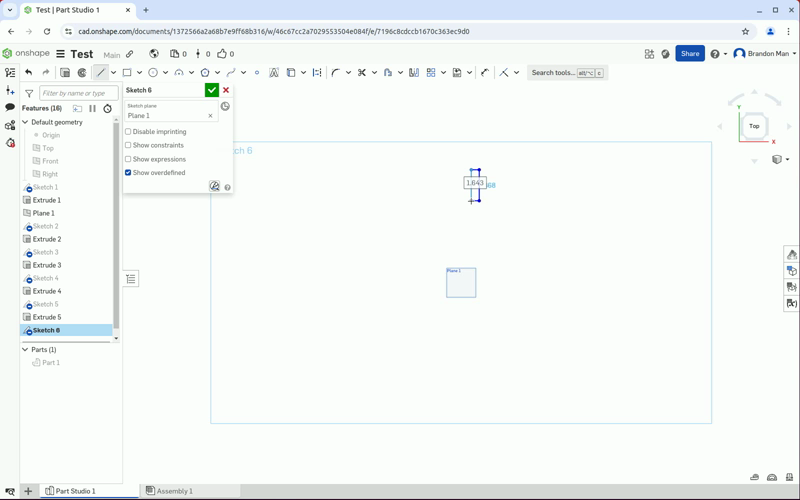
key_up(shift)
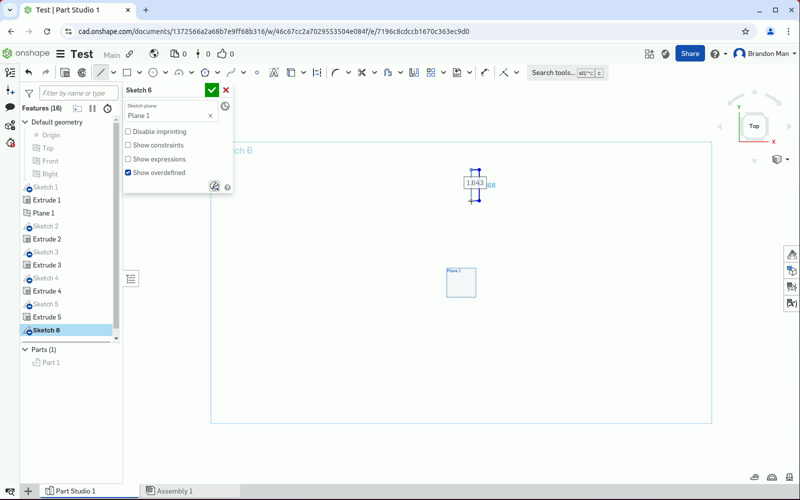
click(471, 200)
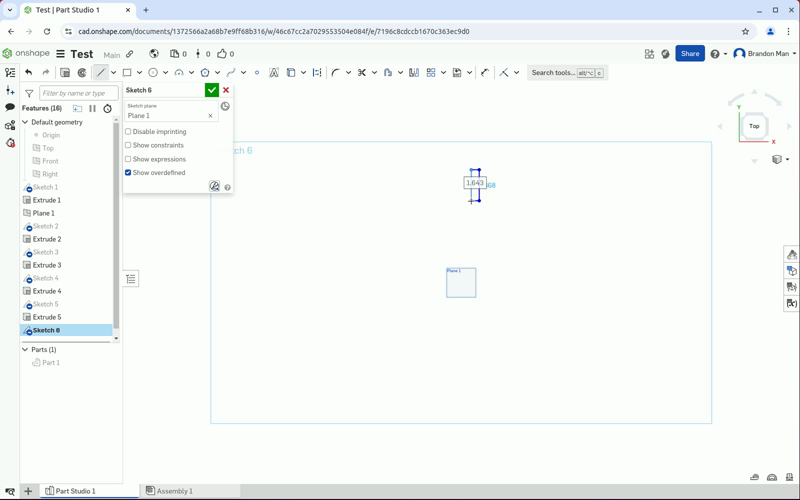
key(esc)
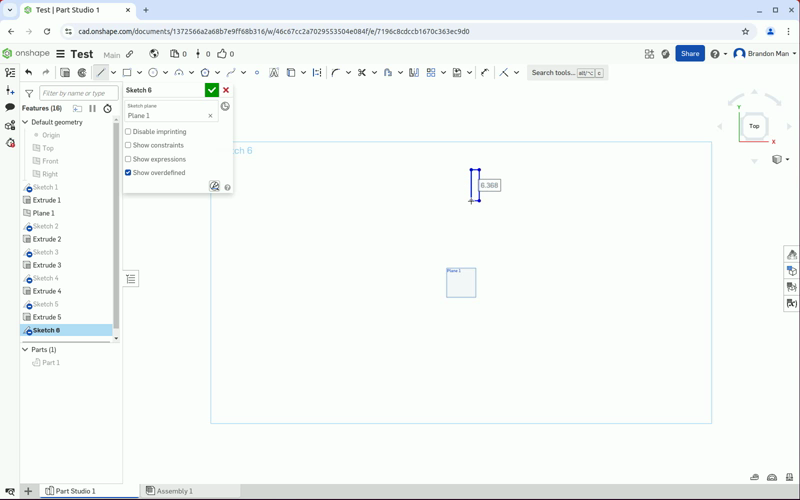
mouse_move(475, 180)
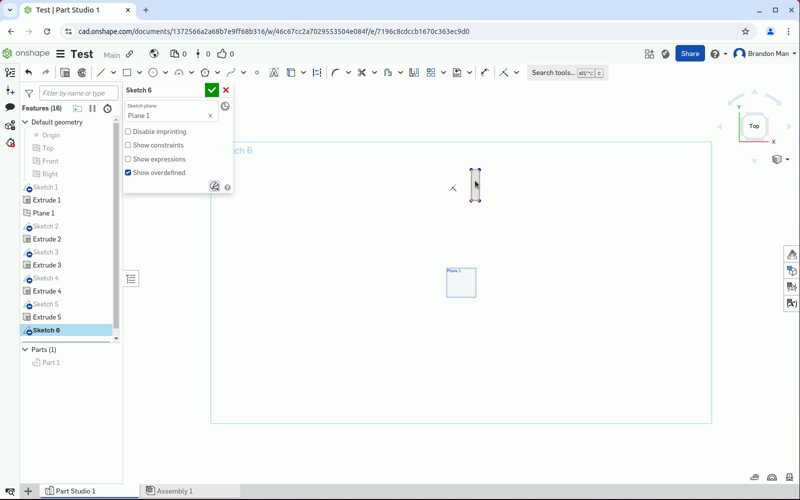
scroll(6)
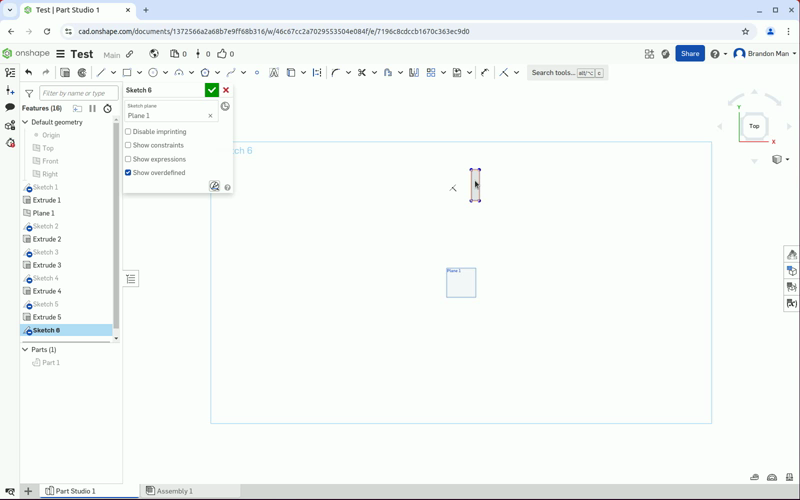
scroll(6)
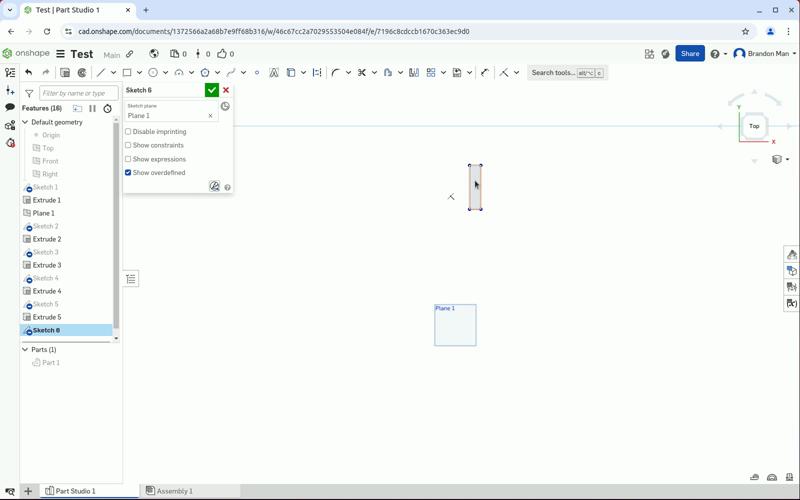
scroll(6)
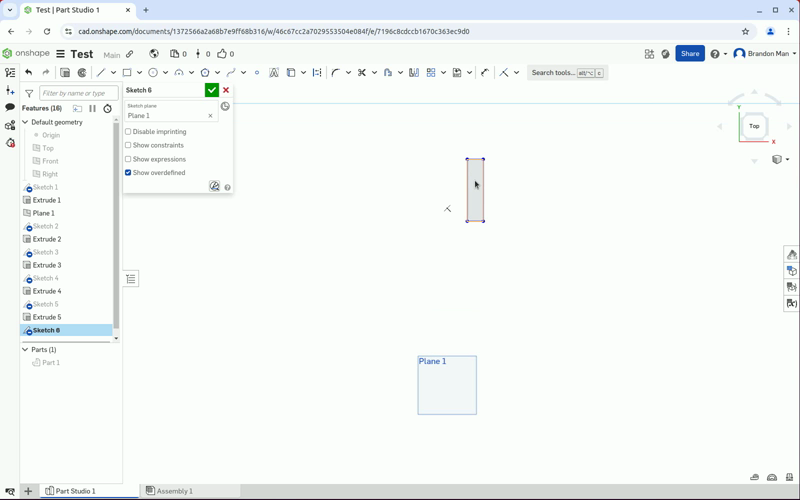
scroll(6)
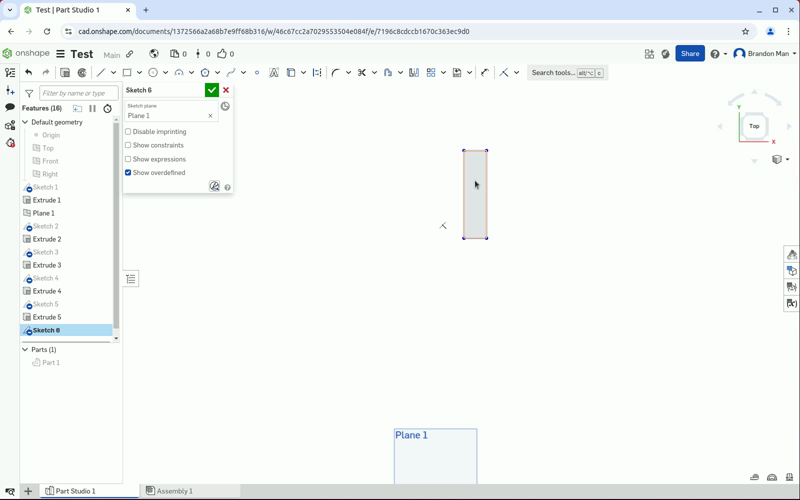
scroll(6)
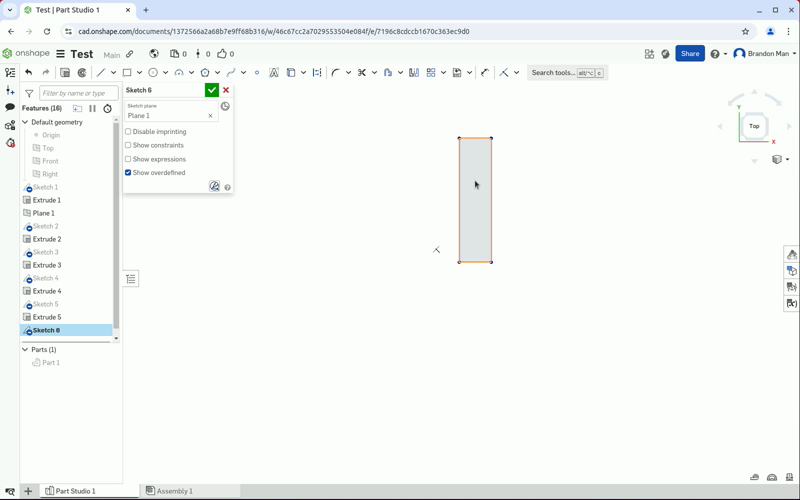
scroll(6)
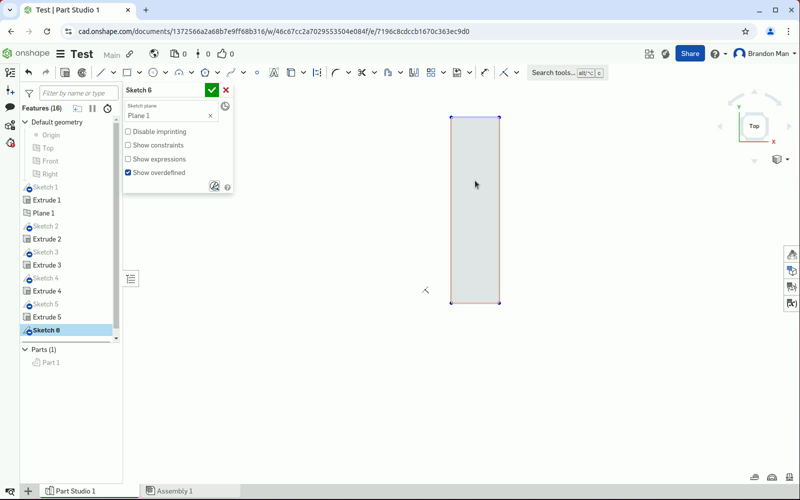
scroll(6)
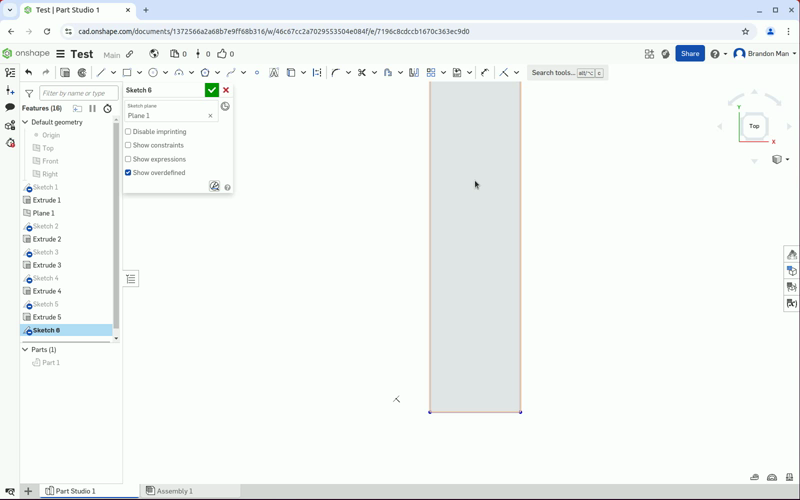
click(475, 180)
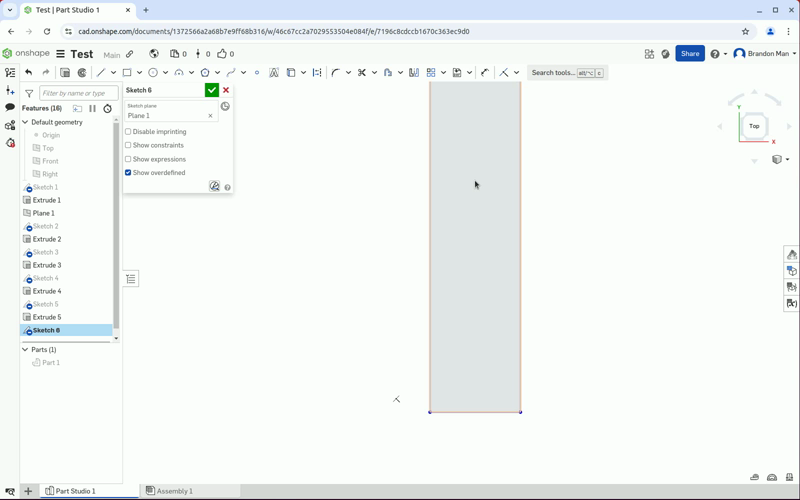
scroll(-6)
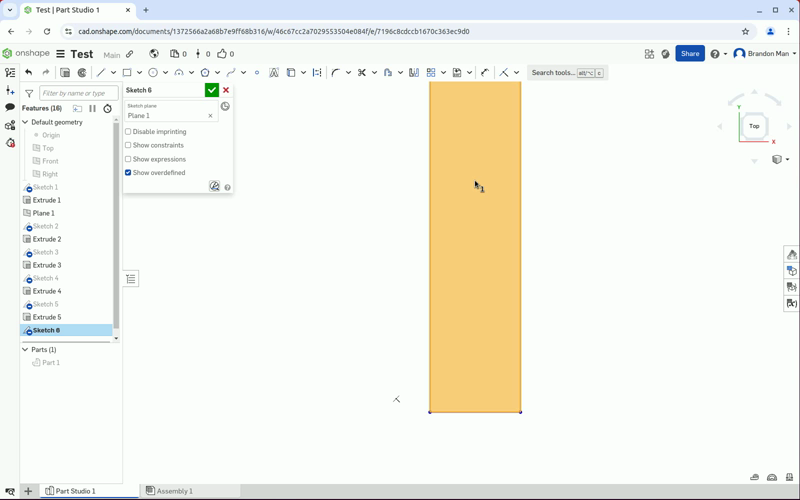
scroll(-6)
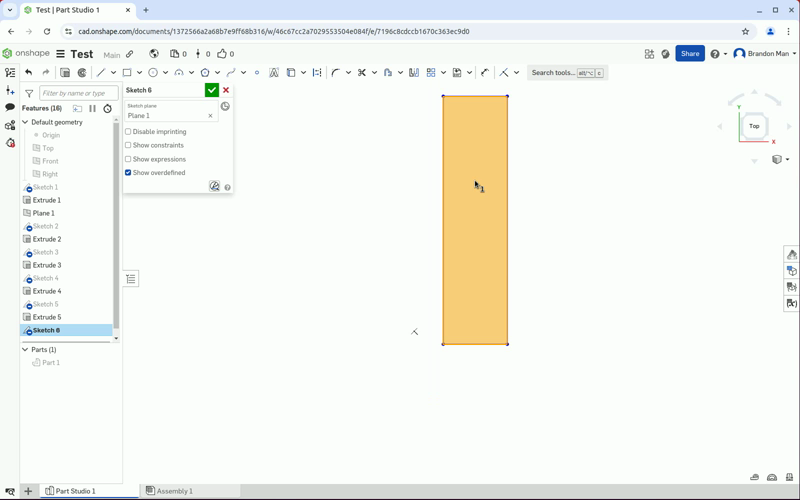
scroll(-6)
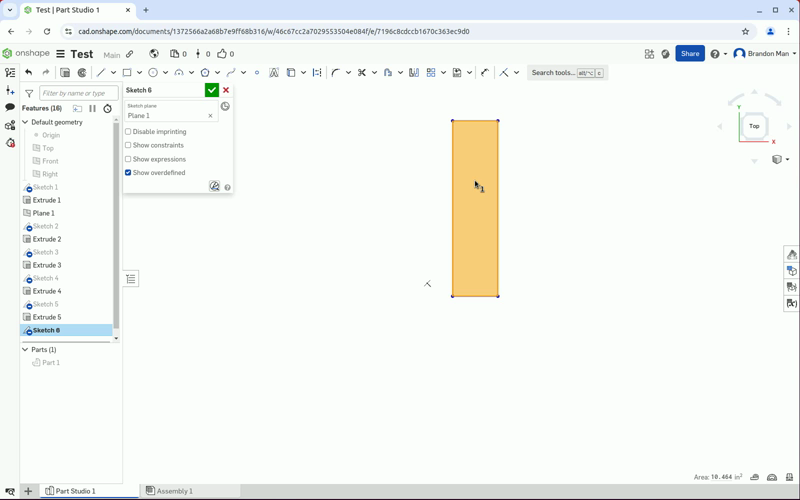
scroll(-6)
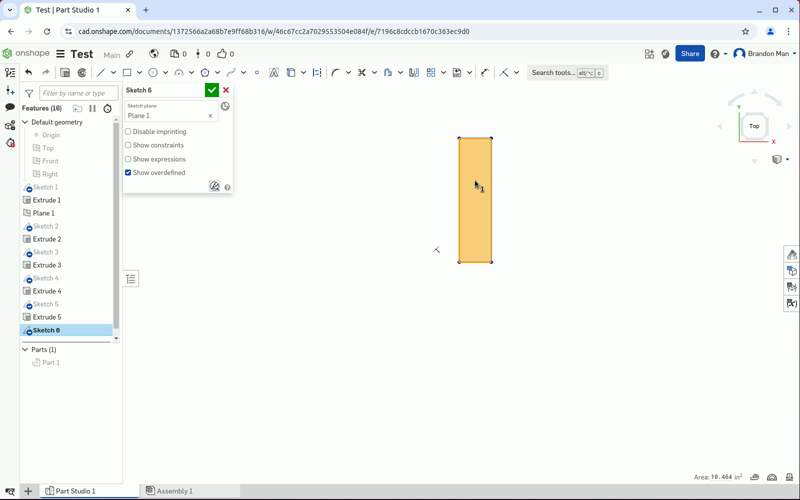
scroll(-6)
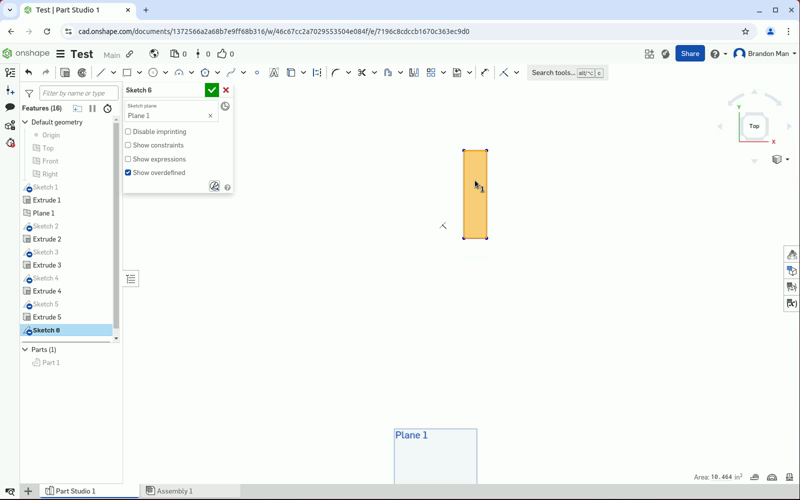
scroll(-6)
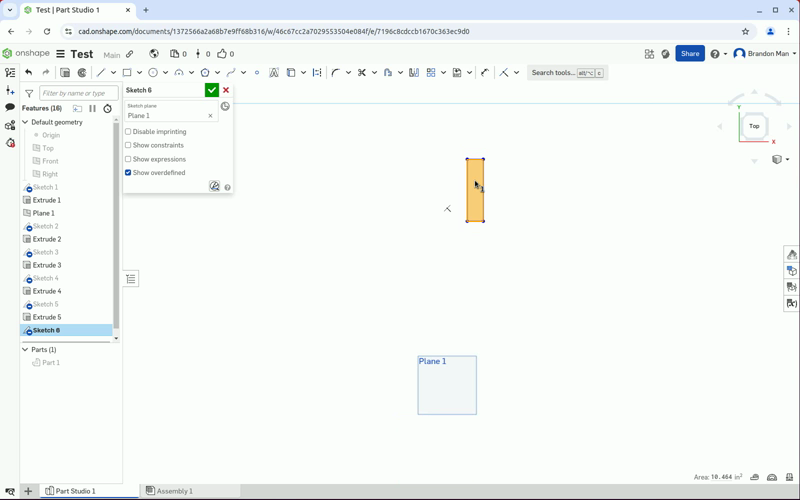
scroll(-6)
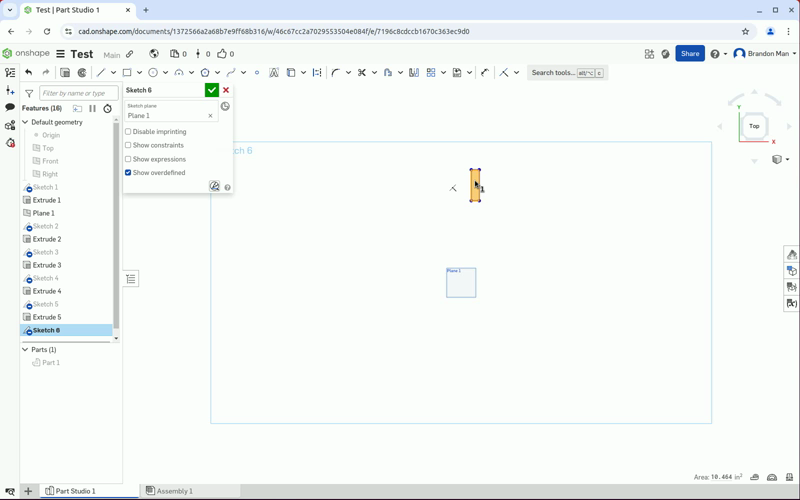
mouse_move(73, 352)
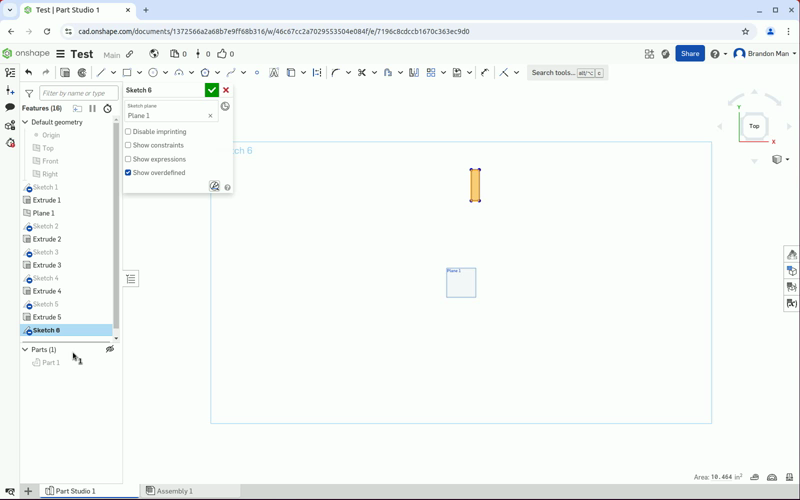
key(shift+y)
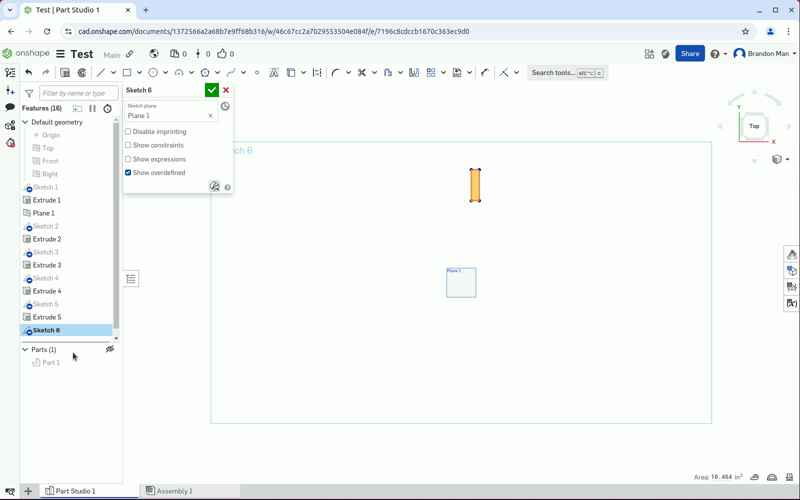
key(shift+e)
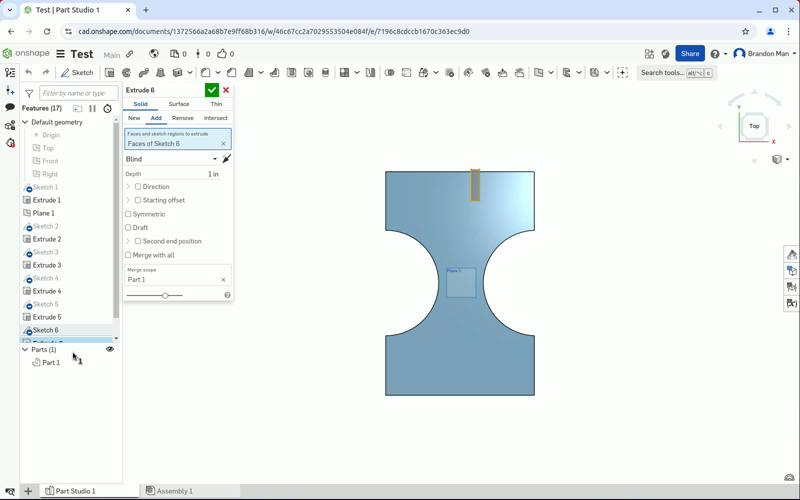
mouse_move(143, 106)
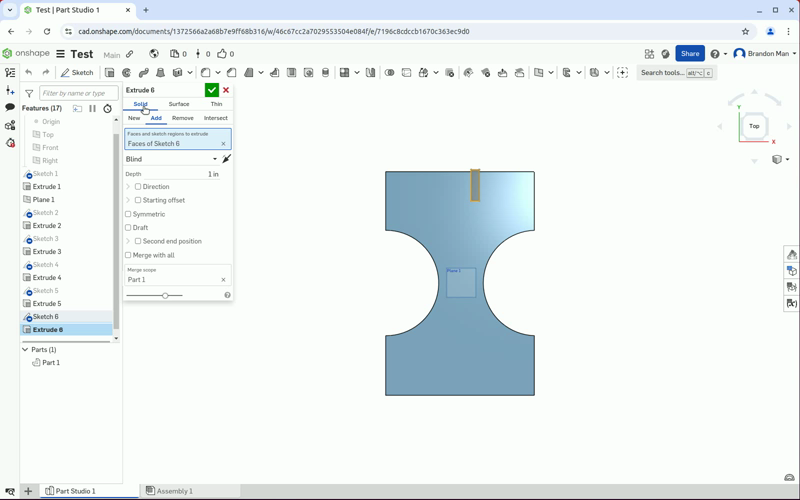
click(143, 106)
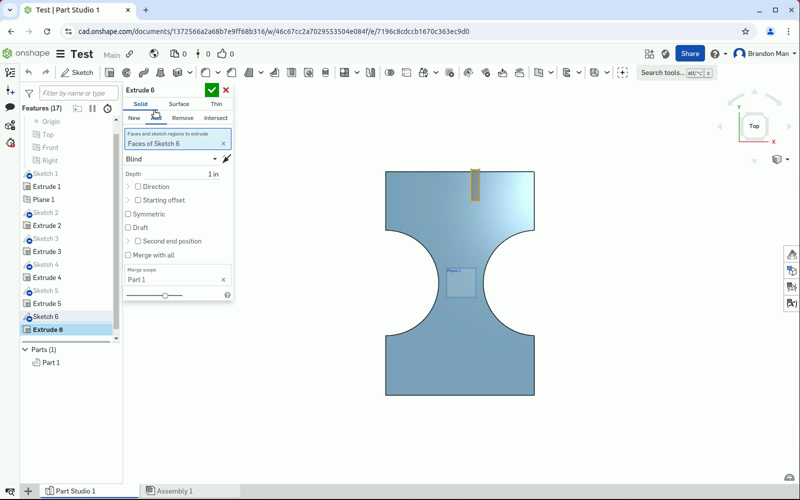
mouse_move(186, 120)
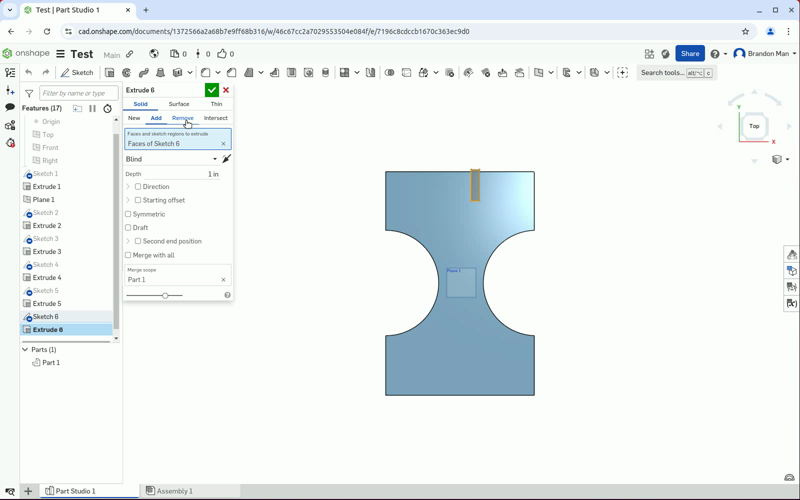
click(186, 120)
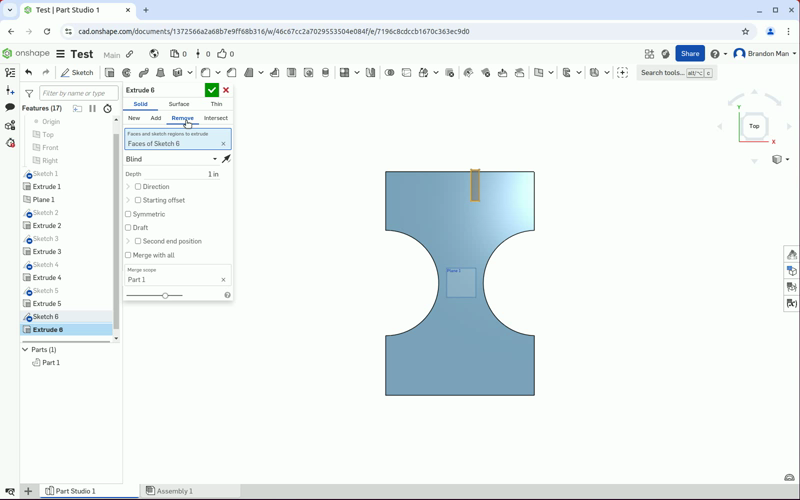
key(tab, 4)
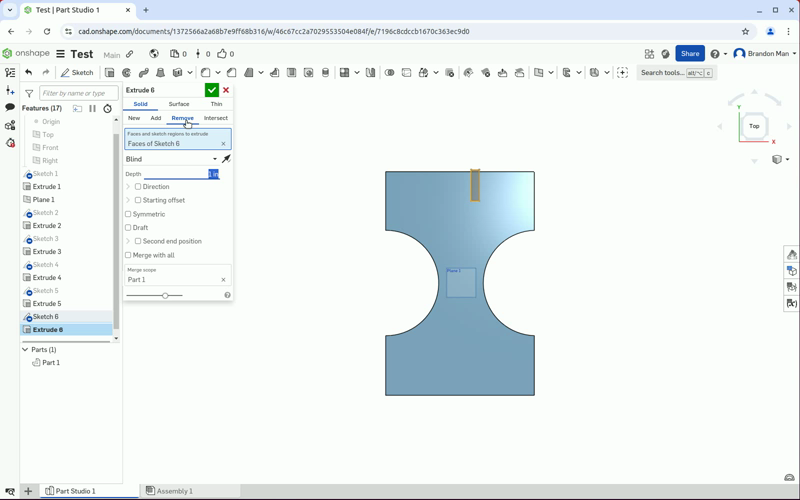
text(15.405)
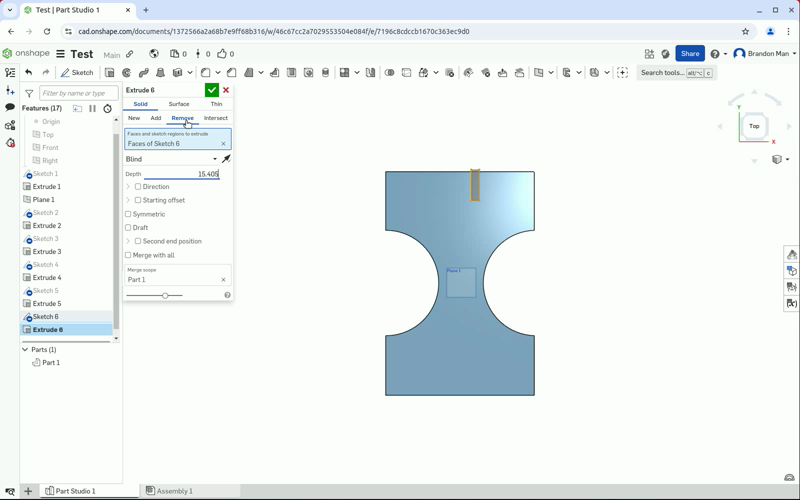
key(tab, 6)
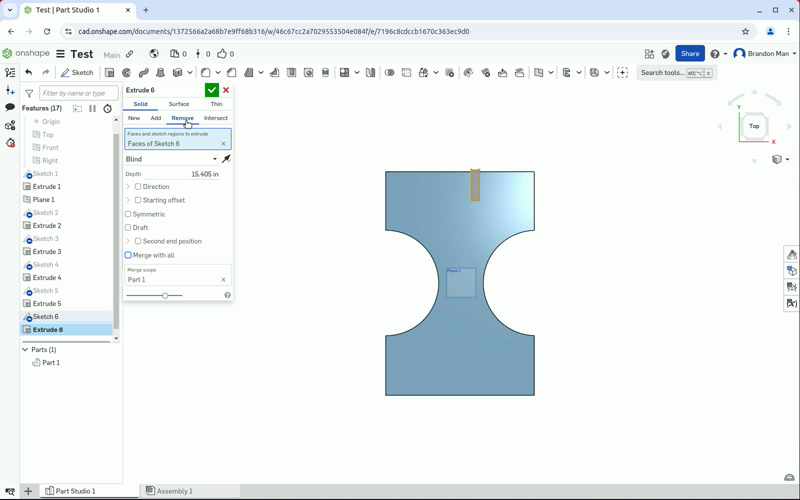
key(space)
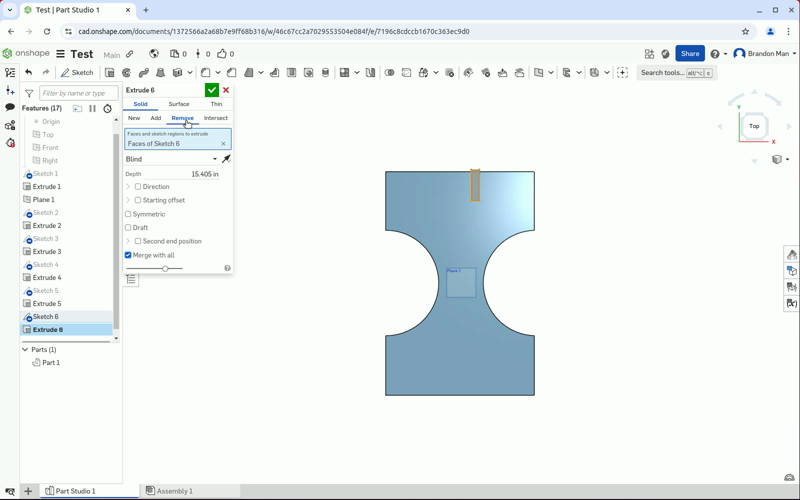
key(enter)
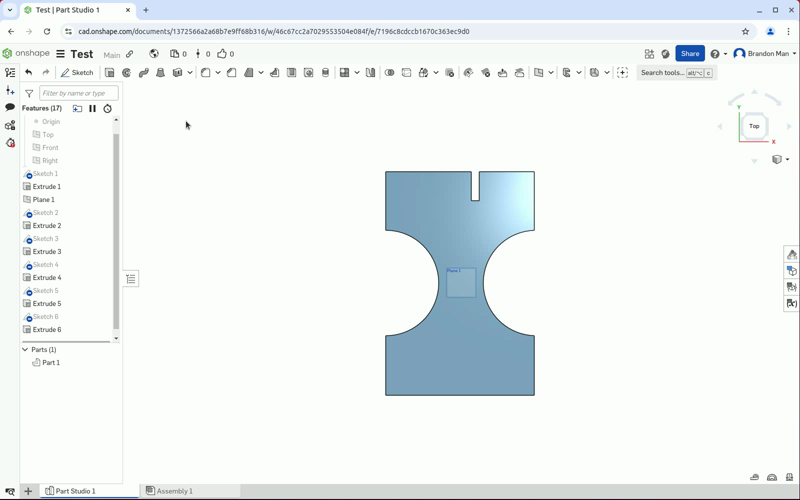
key(shift+h)
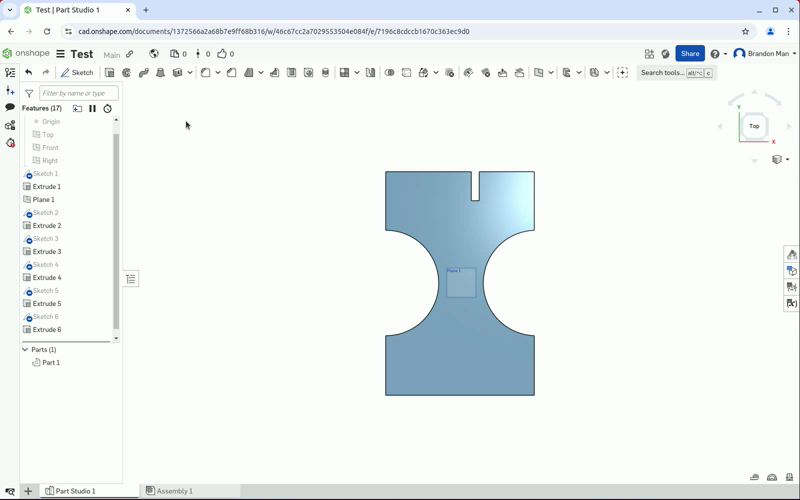
key(shift+h)
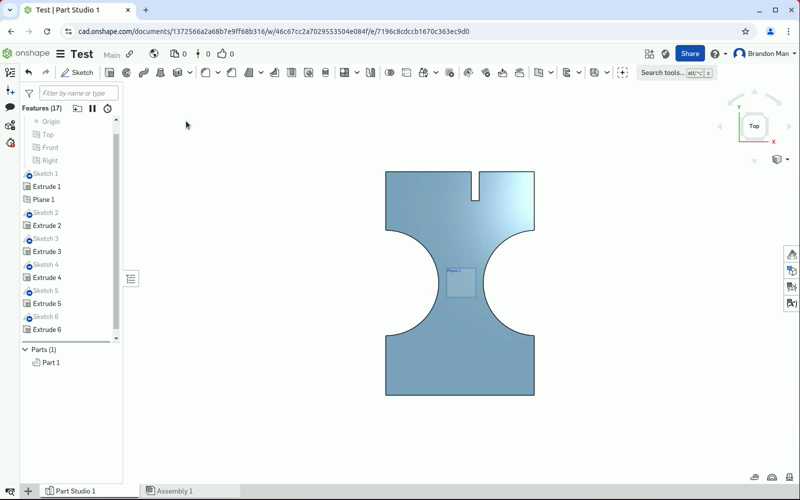
mouse_move(69, 176)
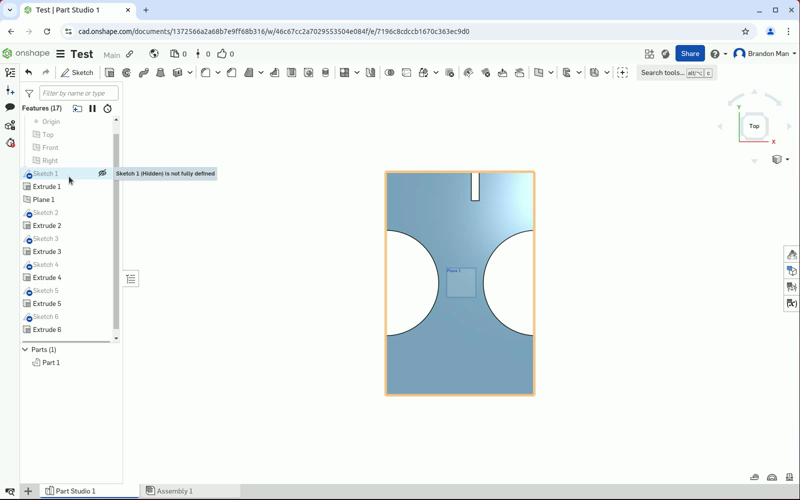
click(69, 176)
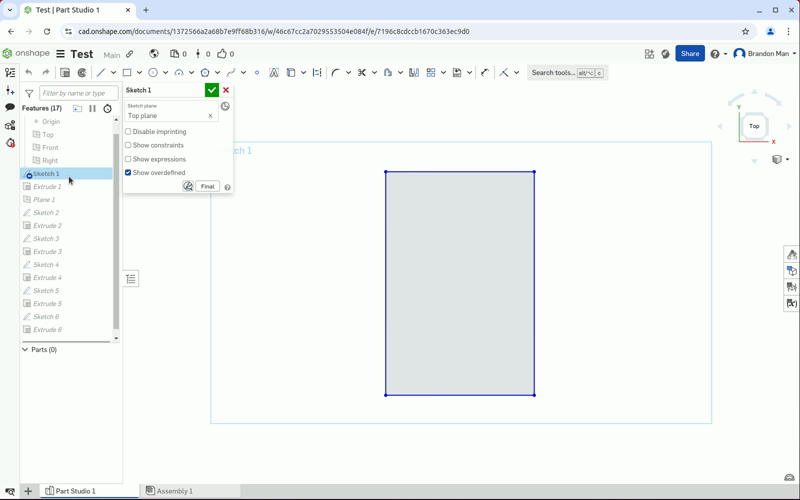
mouse_move(229, 92)
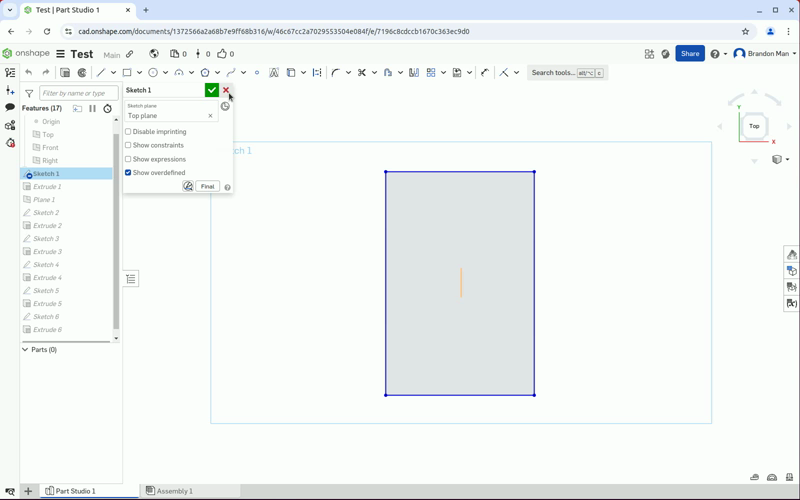
click(229, 92)
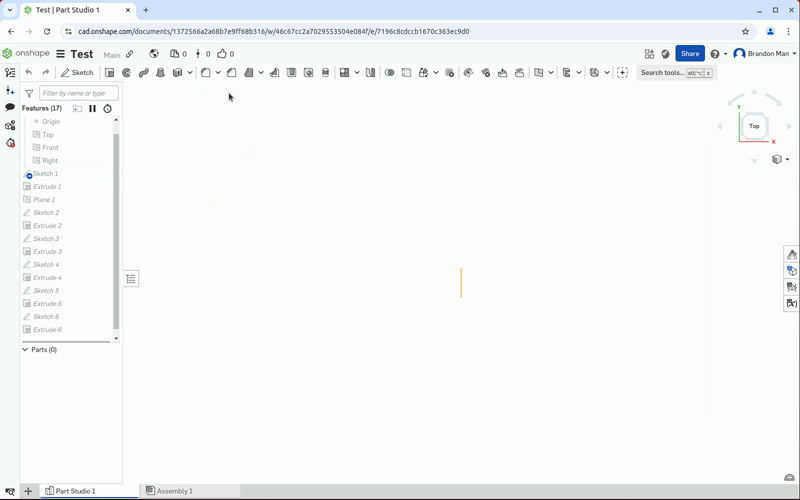
key(shift+s)
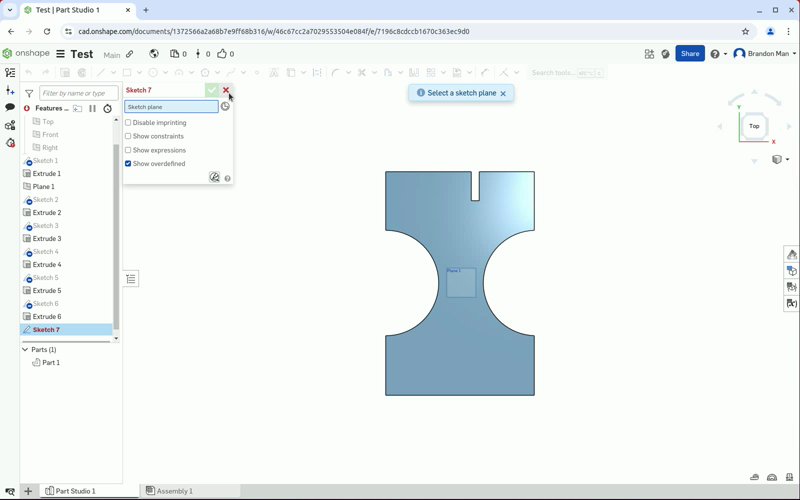
mouse_move(69, 189)
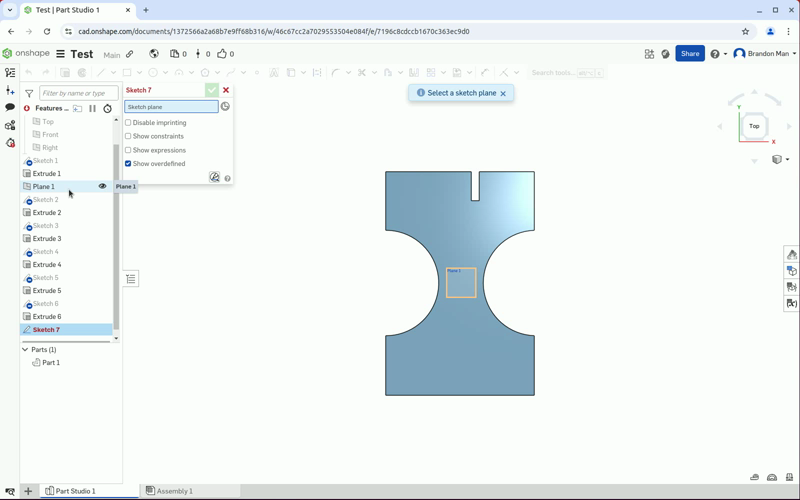
click(69, 189)
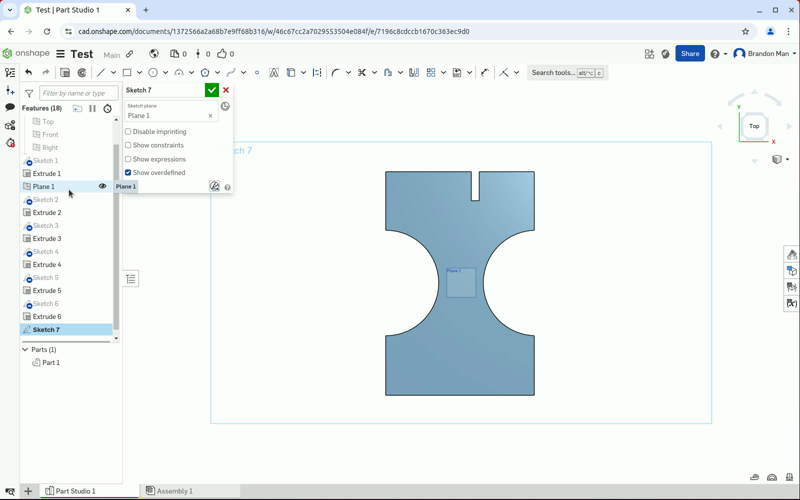
mouse_move(73, 352)
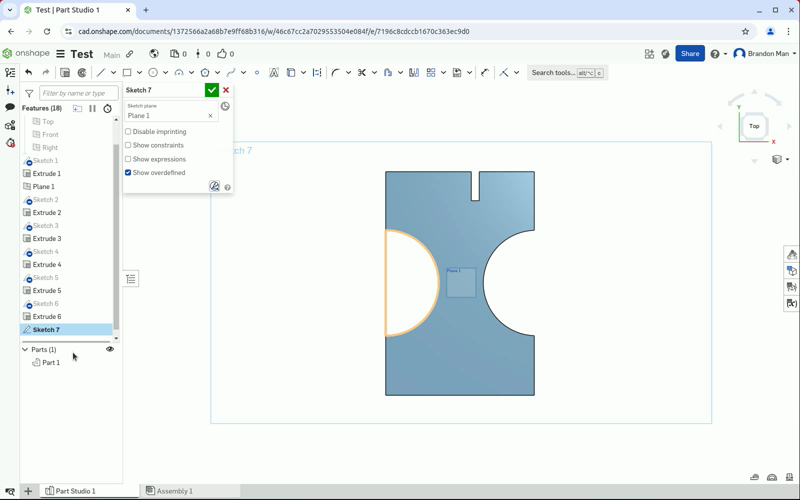
key(y)
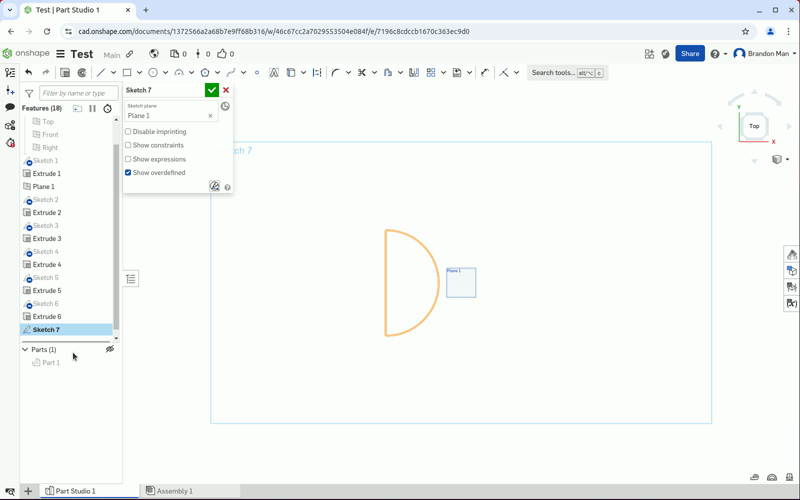
key(l)
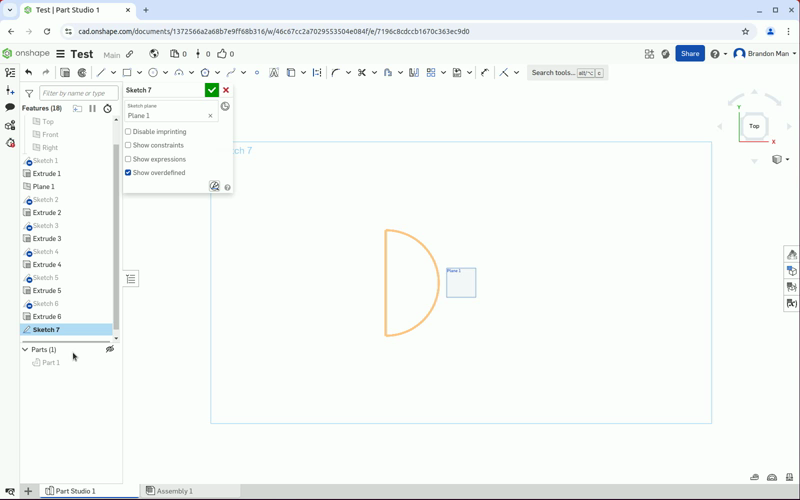
key_down(shift)
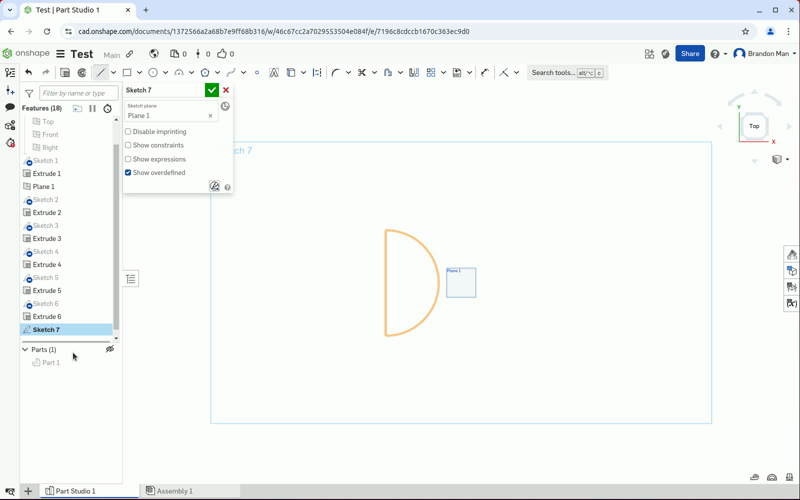
mouse_move(443, 170)
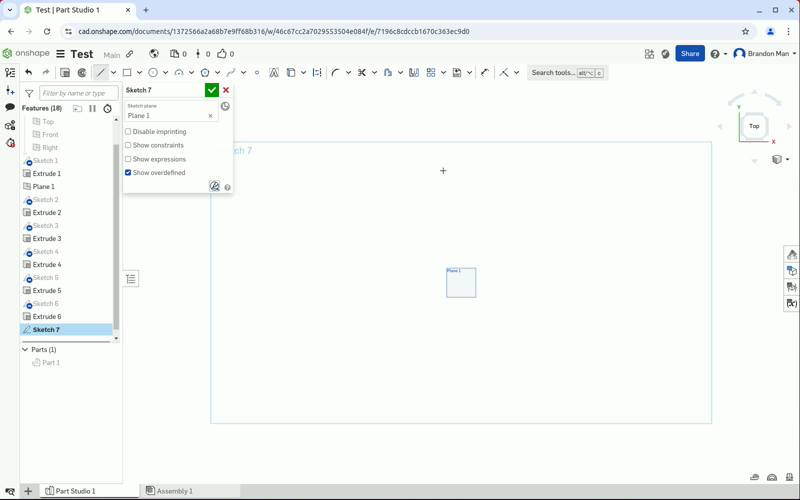
click(443, 170)
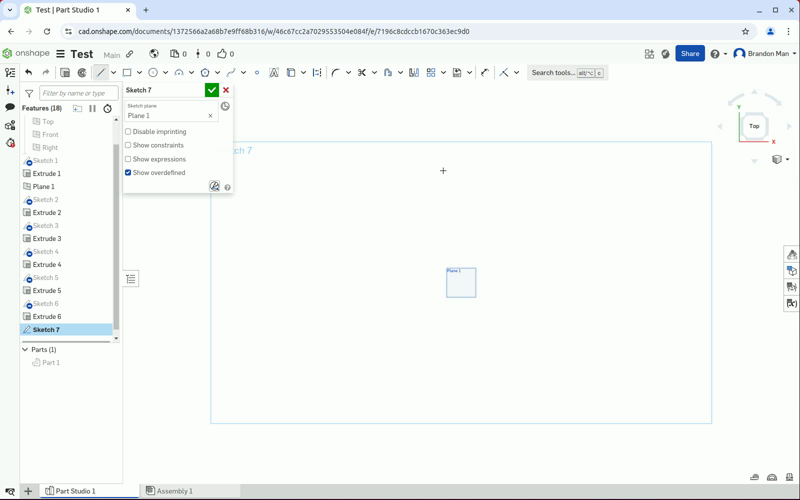
key_up(shift)
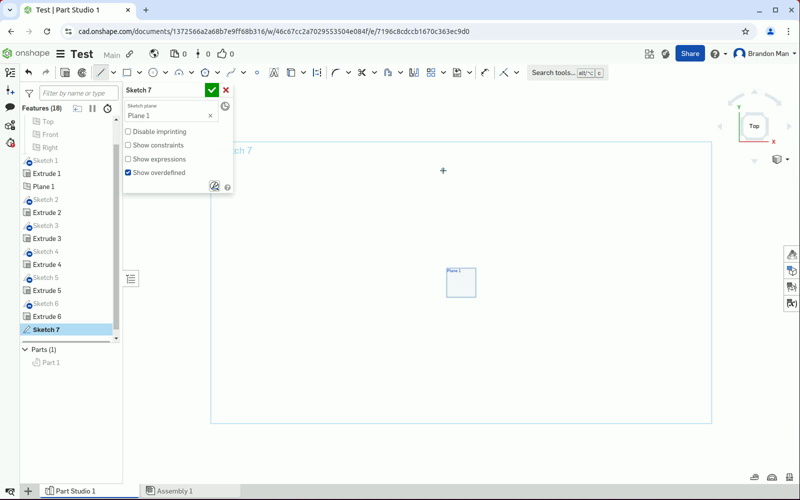
key_down(shift)
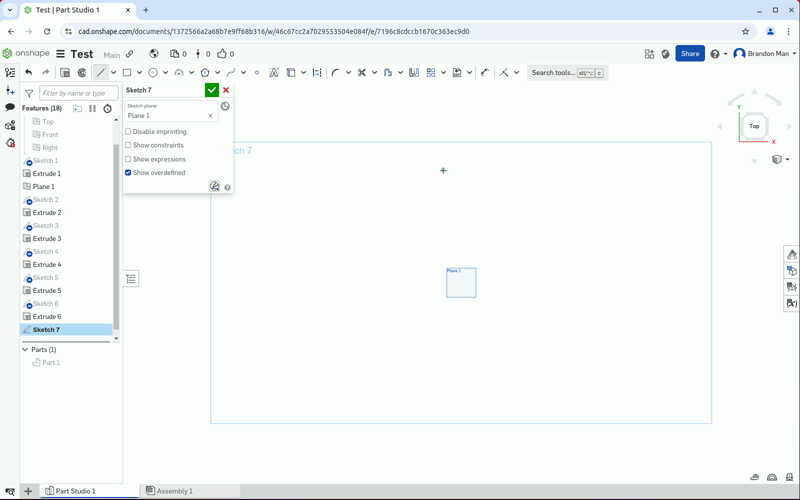
mouse_move(473, 170)
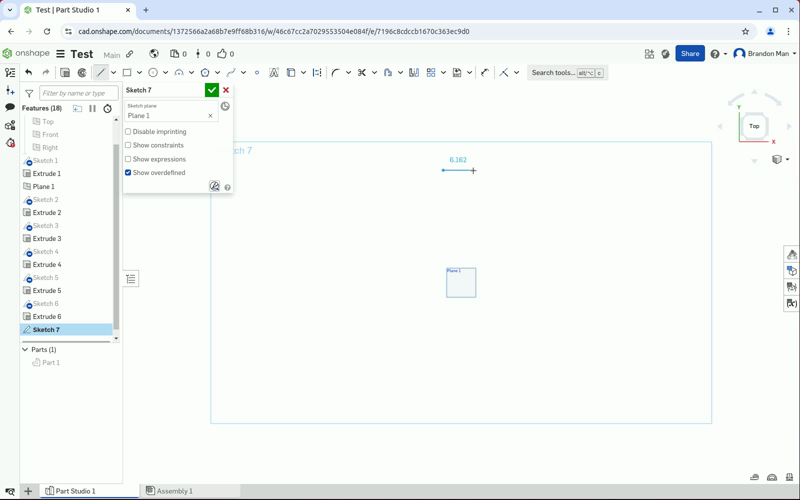
mouse_move(451, 170)
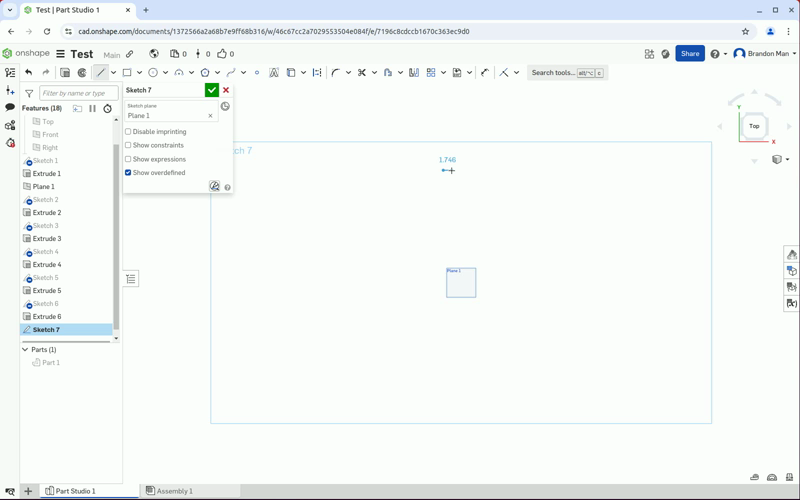
click(451, 170)
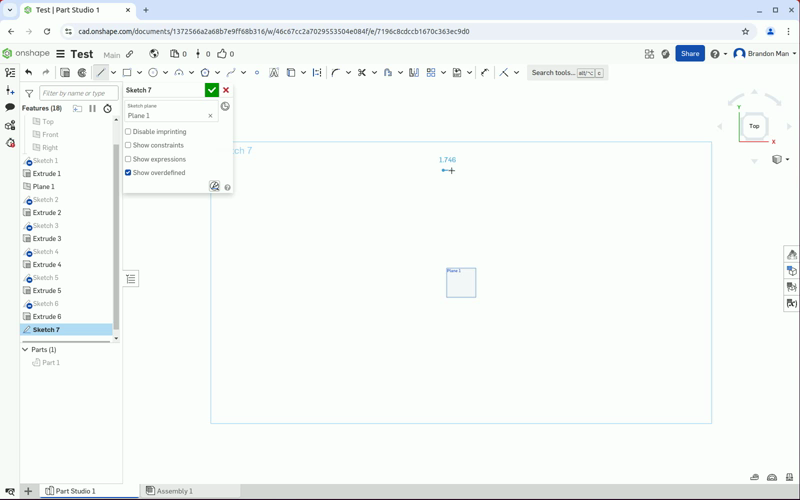
key_up(shift)
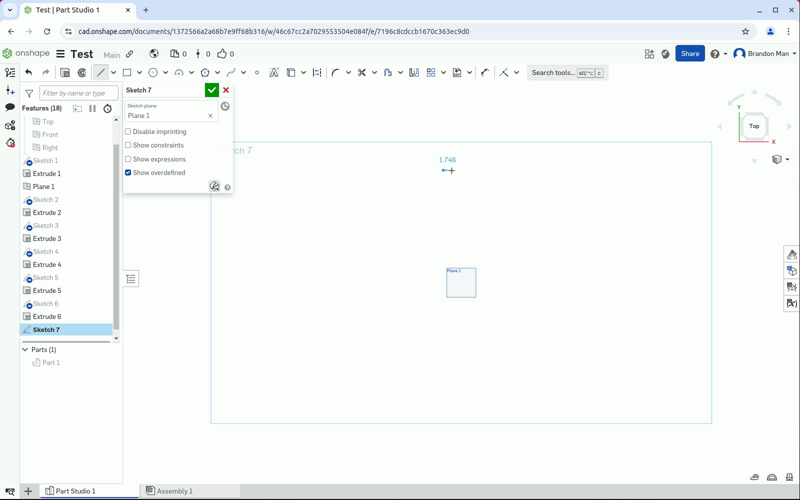
key_down(shift)
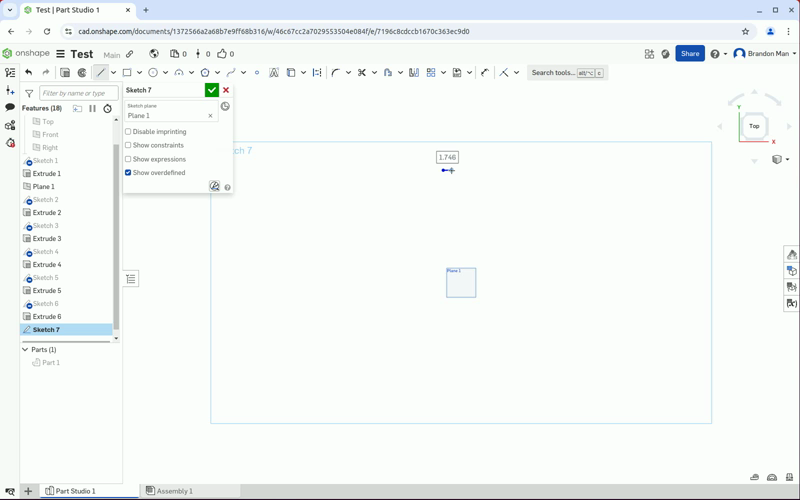
mouse_move(481, 170)
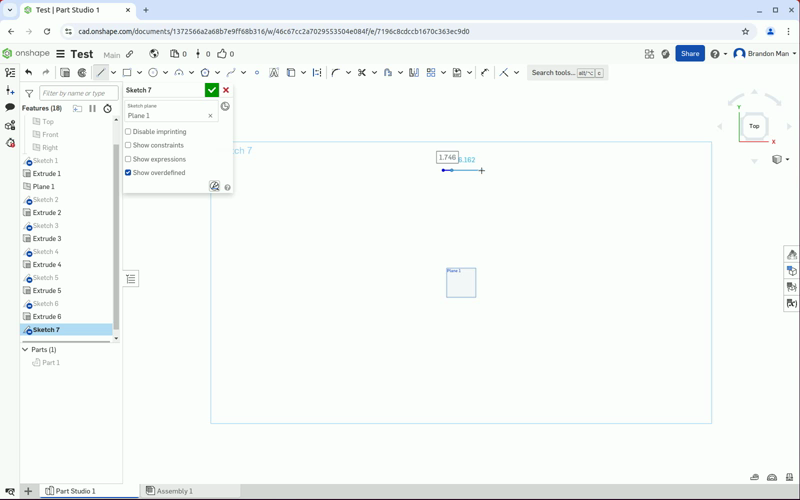
mouse_move(451, 168)
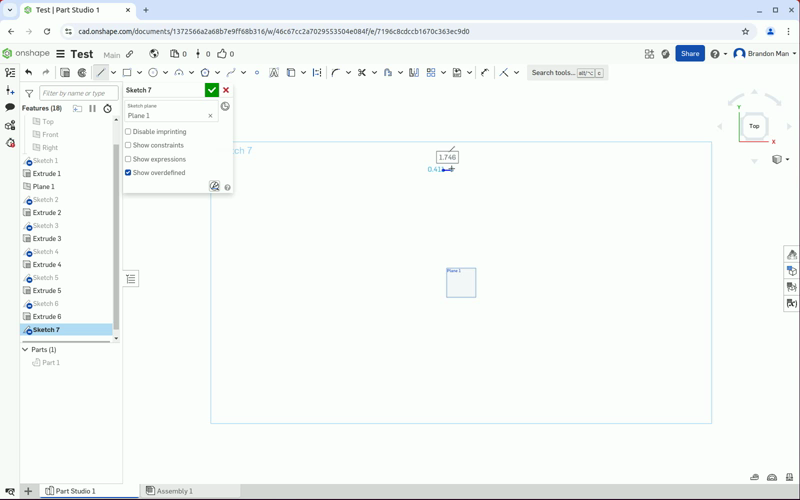
scroll(6)
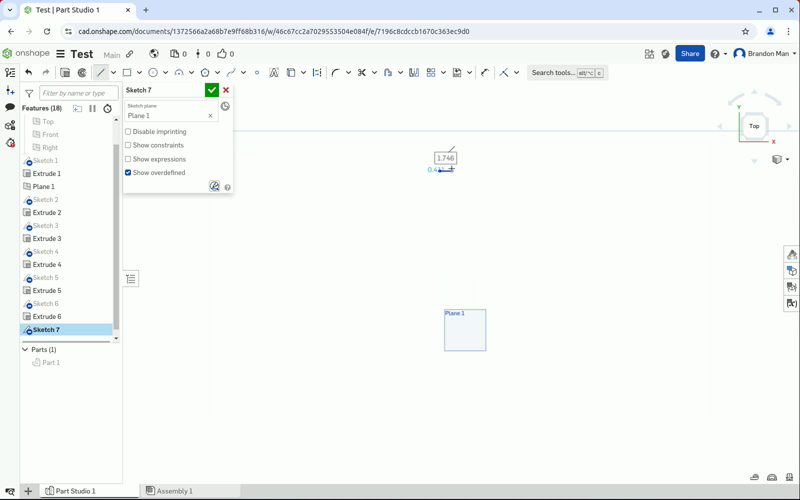
scroll(6)
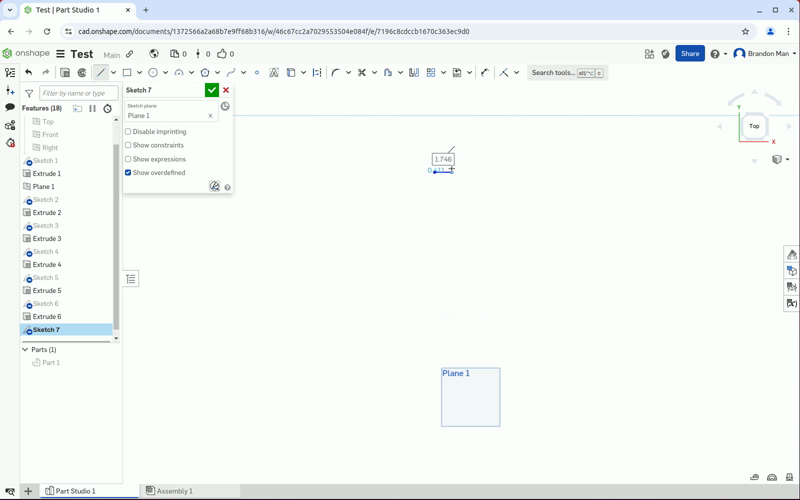
scroll(6)
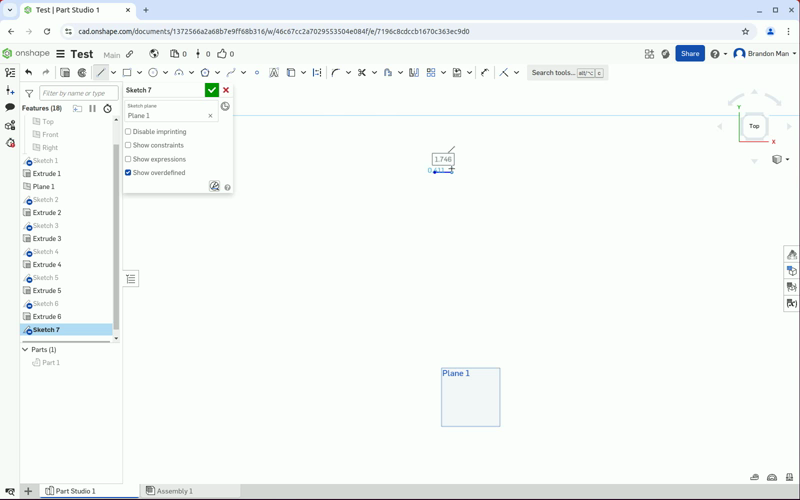
scroll(6)
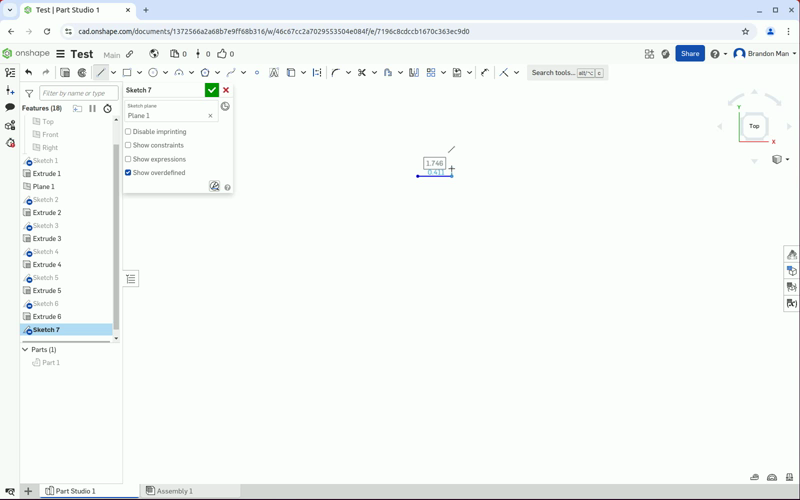
scroll(6)
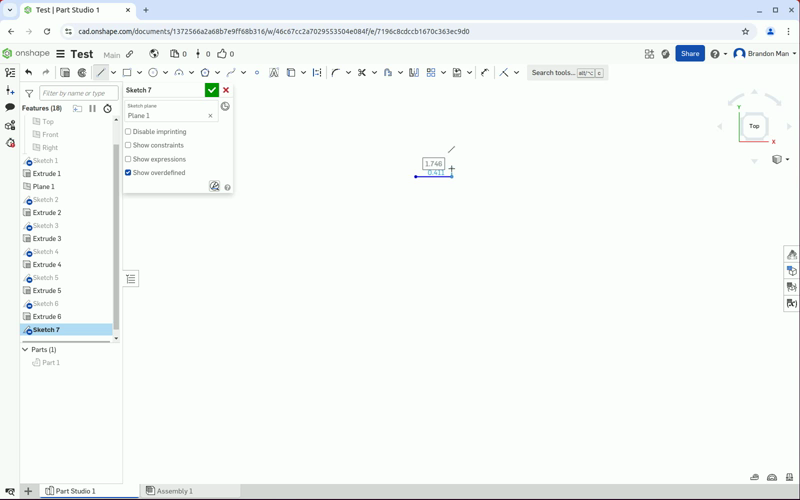
scroll(6)
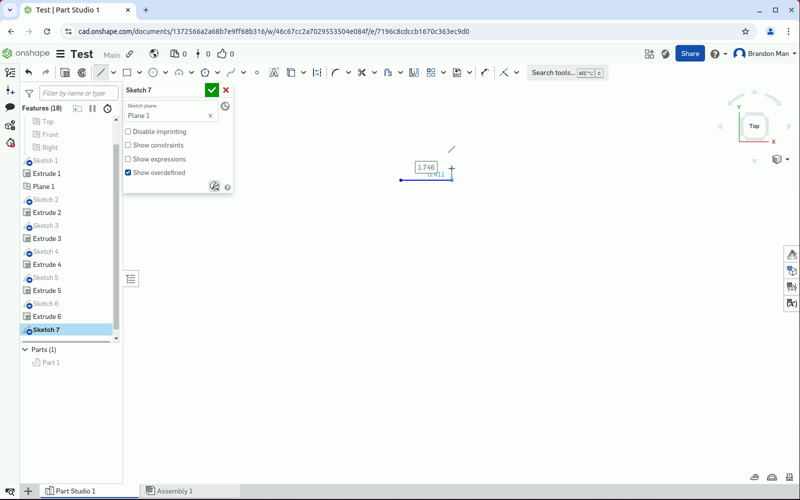
scroll(6)
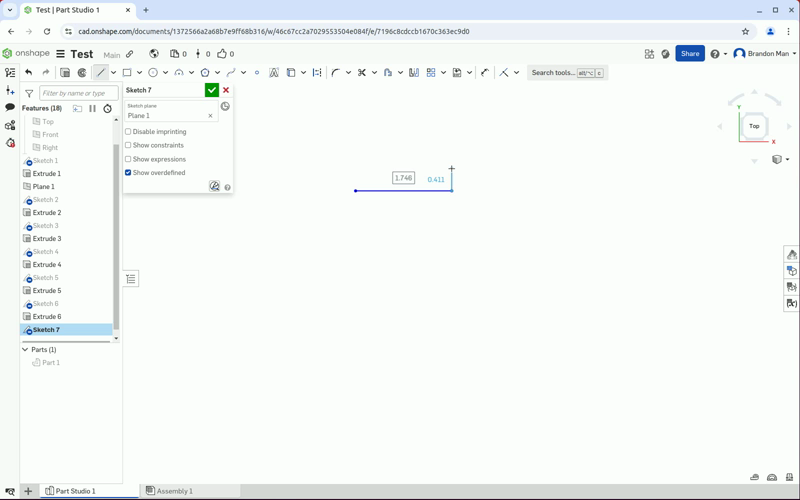
click(451, 168)
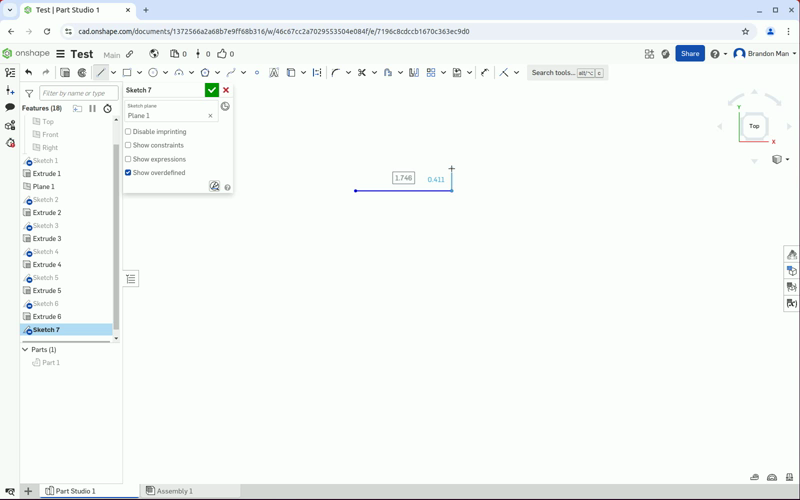
scroll(-6)
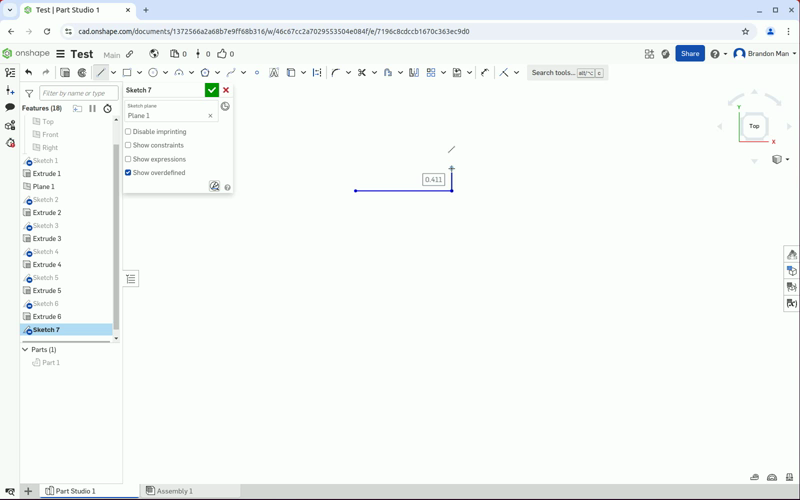
scroll(-6)
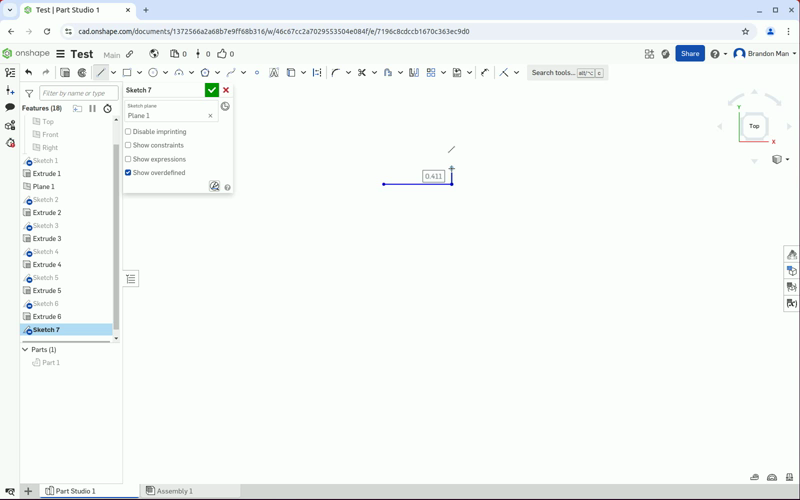
scroll(-6)
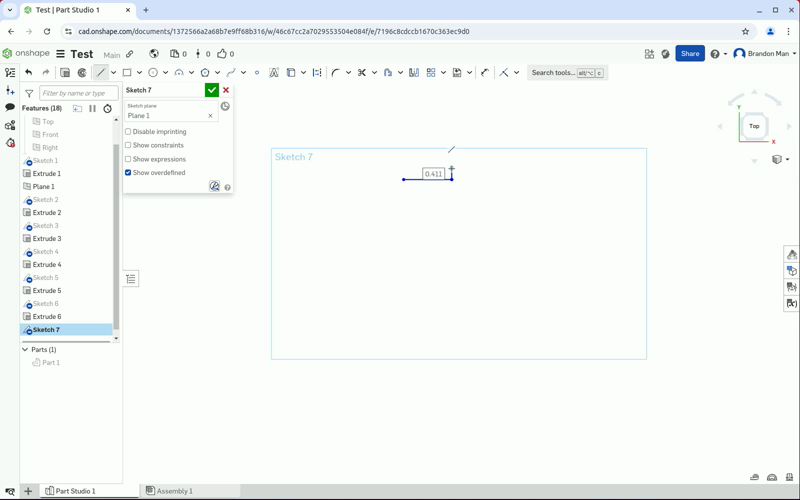
scroll(-6)
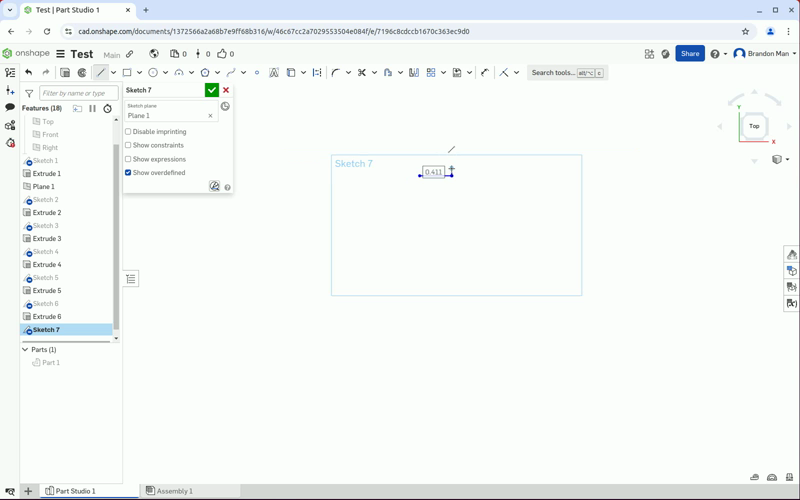
scroll(-6)
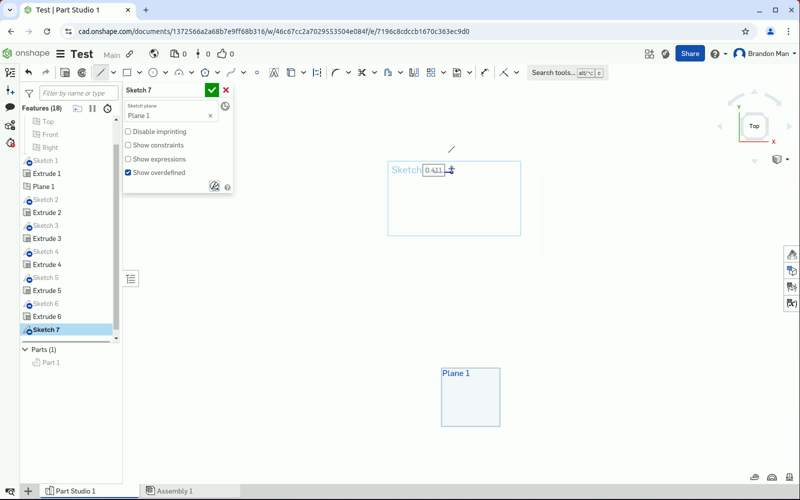
scroll(-6)
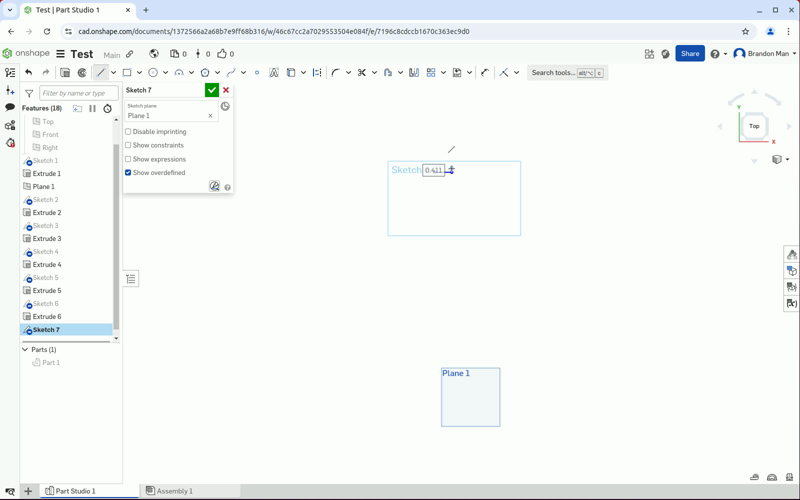
scroll(-6)
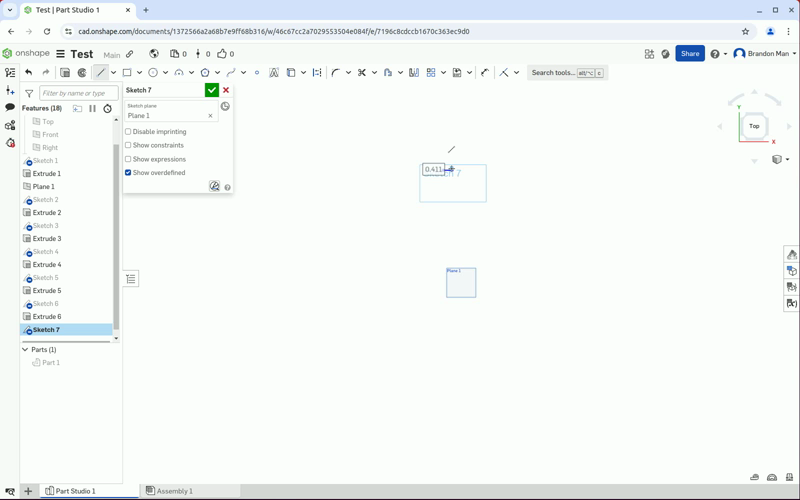
key_up(shift)
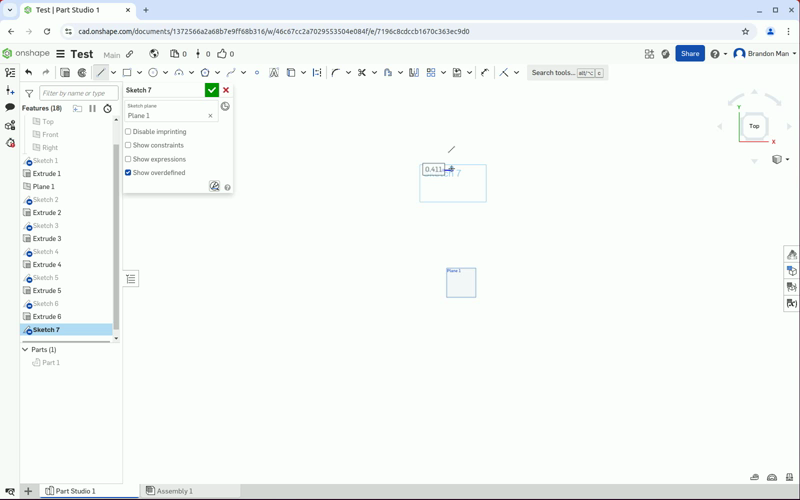
key_down(shift)
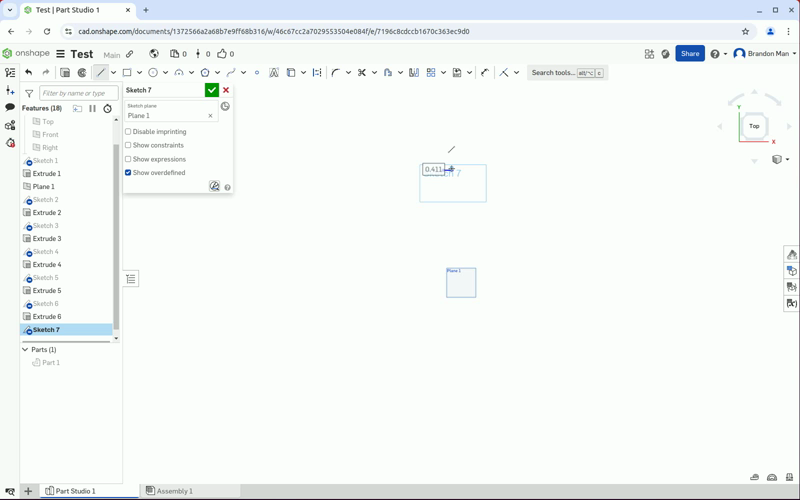
mouse_move(481, 168)
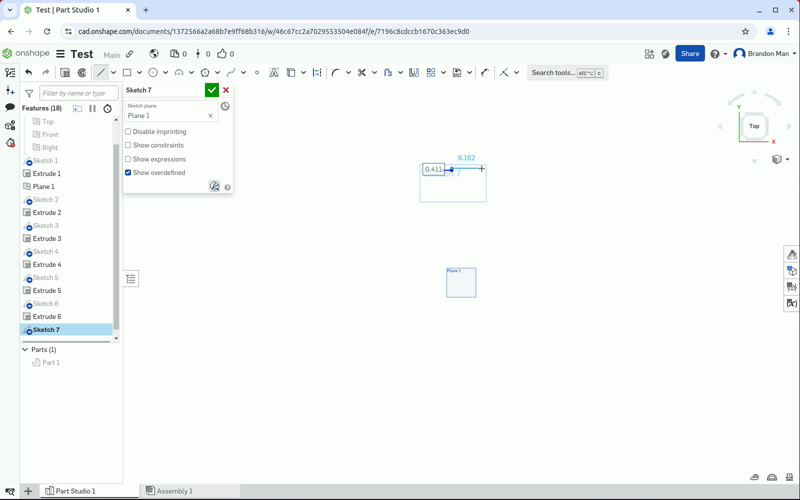
mouse_move(443, 168)
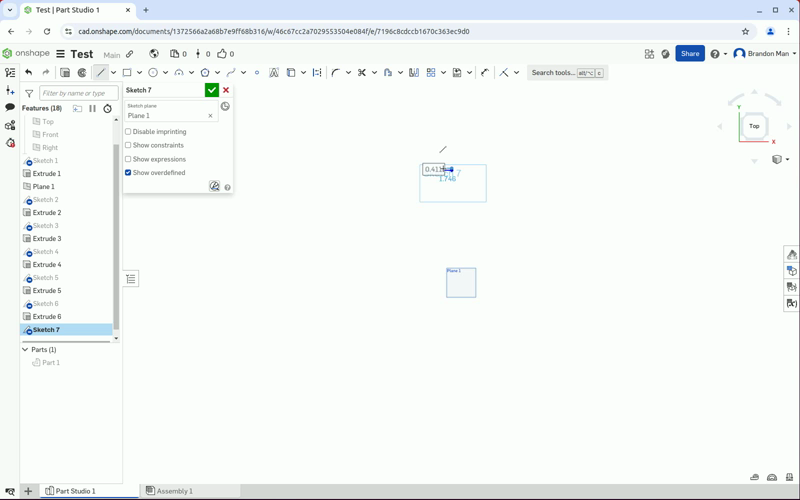
scroll(6)
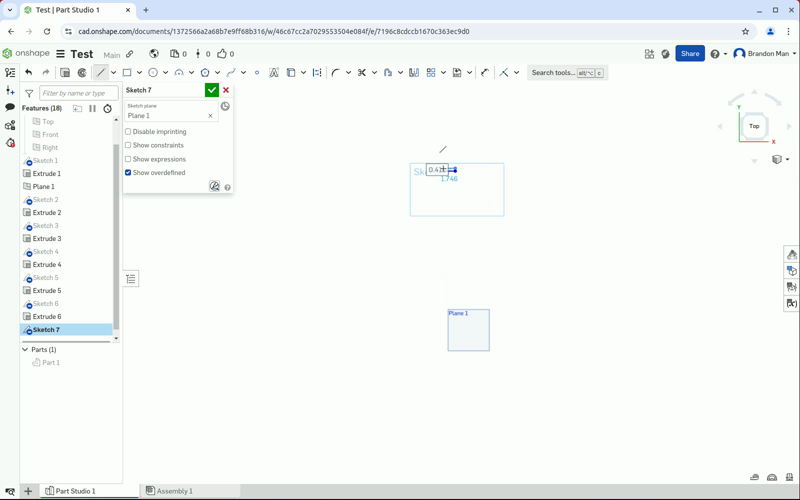
scroll(6)
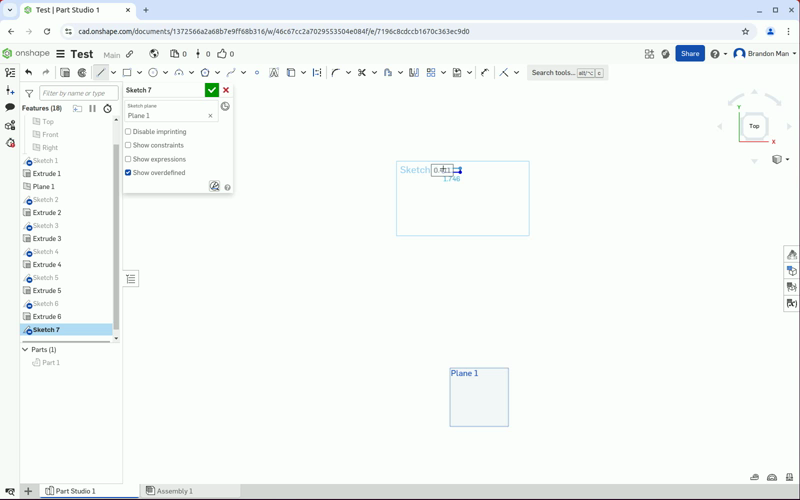
scroll(6)
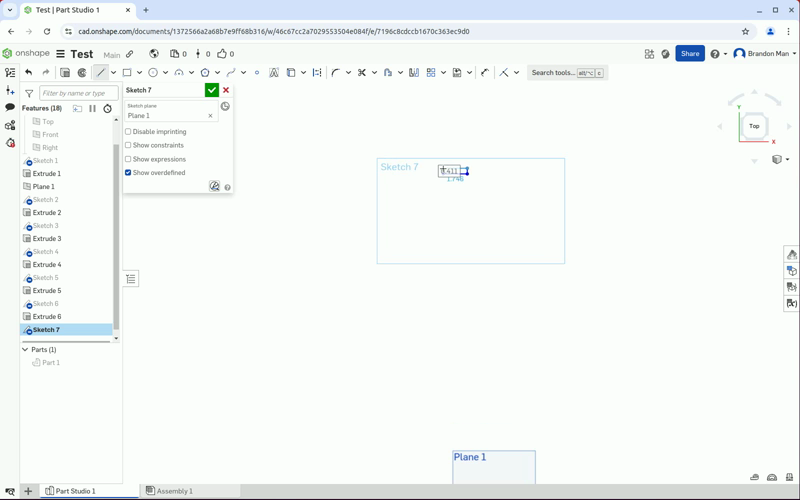
scroll(6)
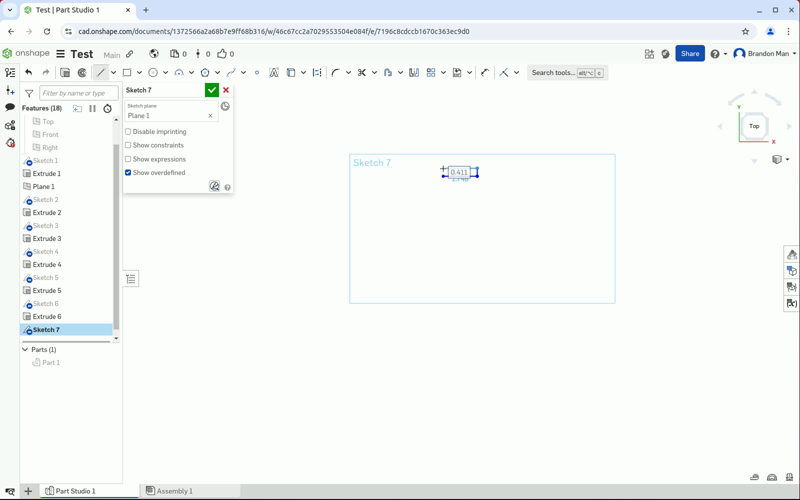
scroll(6)
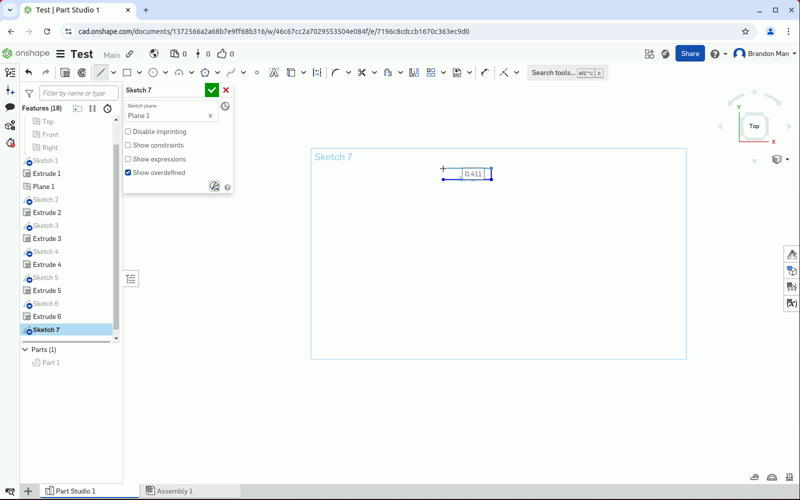
scroll(6)
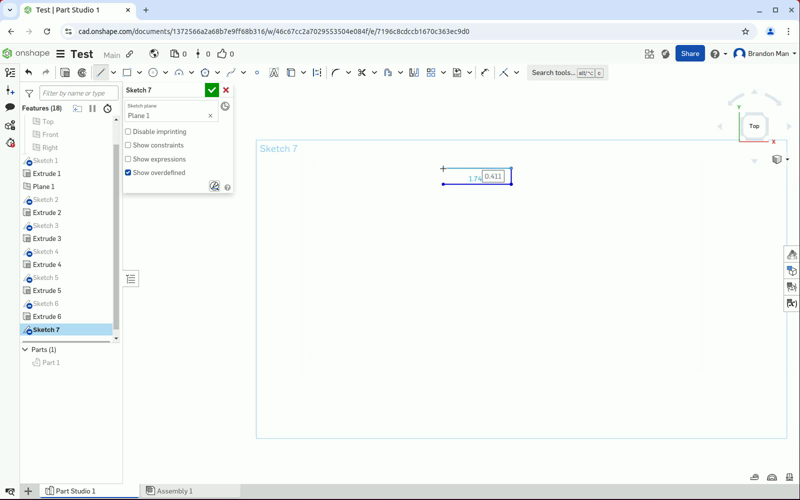
scroll(6)
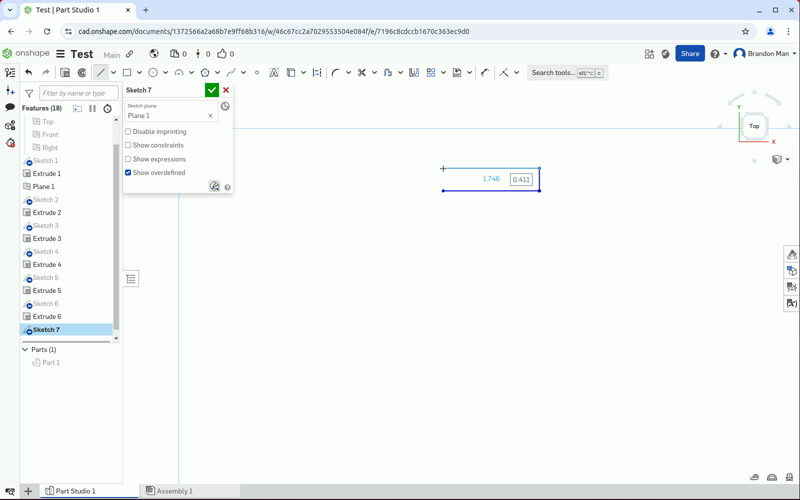
click(443, 168)
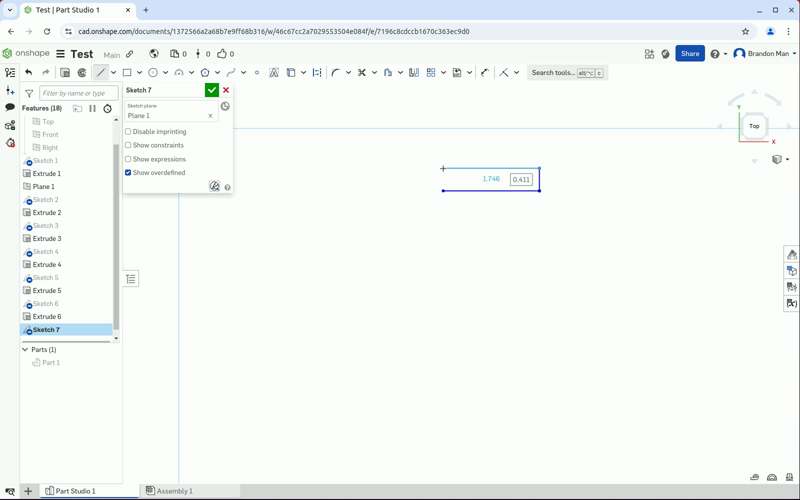
scroll(-6)
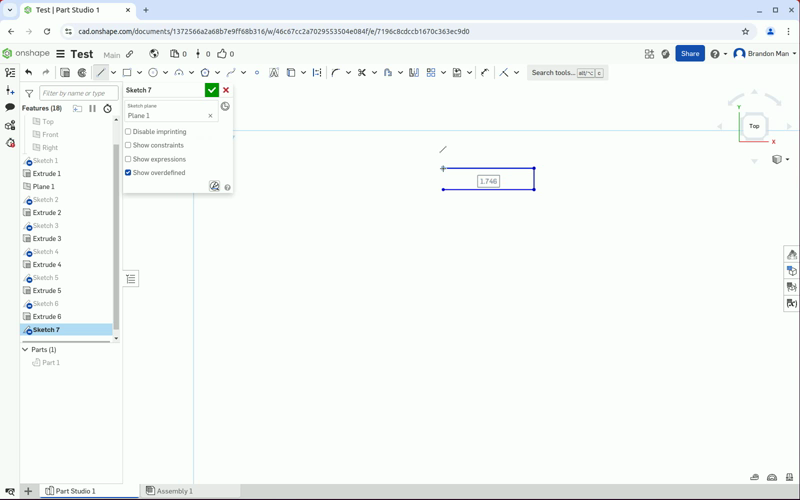
scroll(-6)
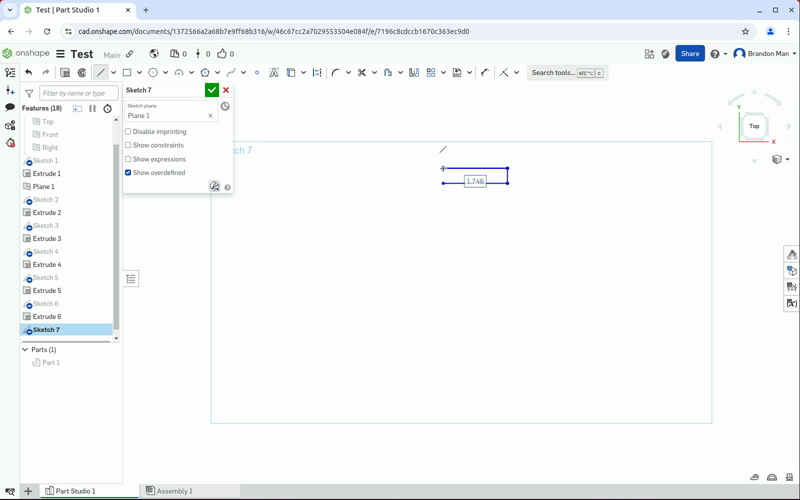
scroll(-6)
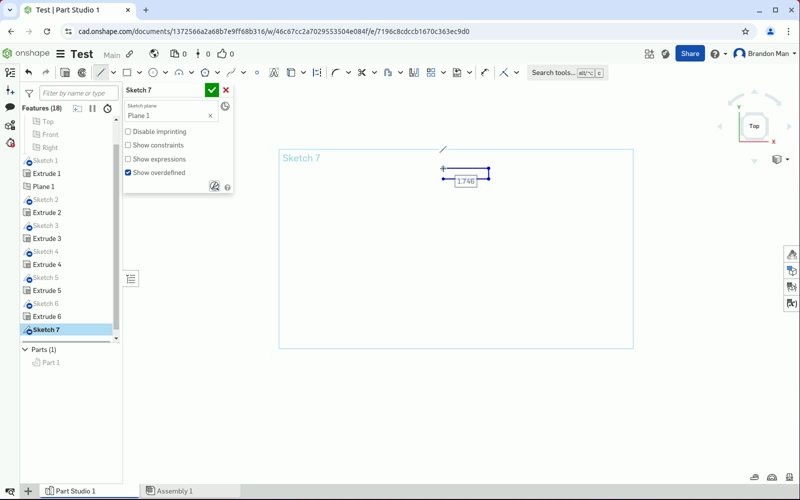
scroll(-6)
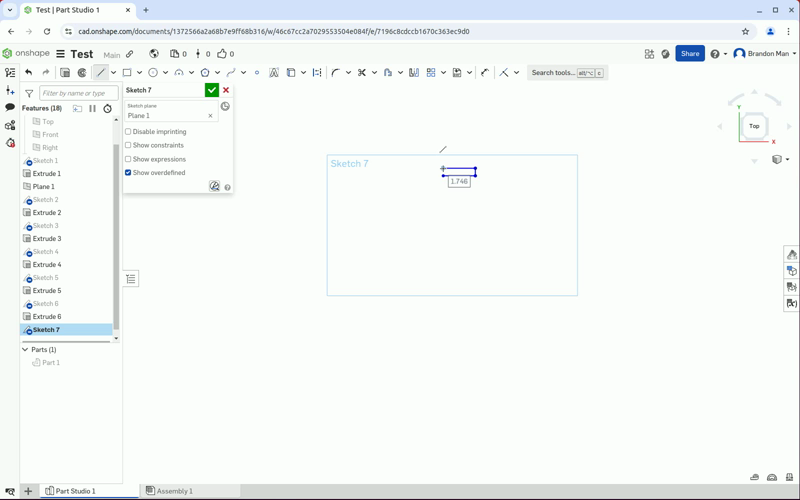
scroll(-6)
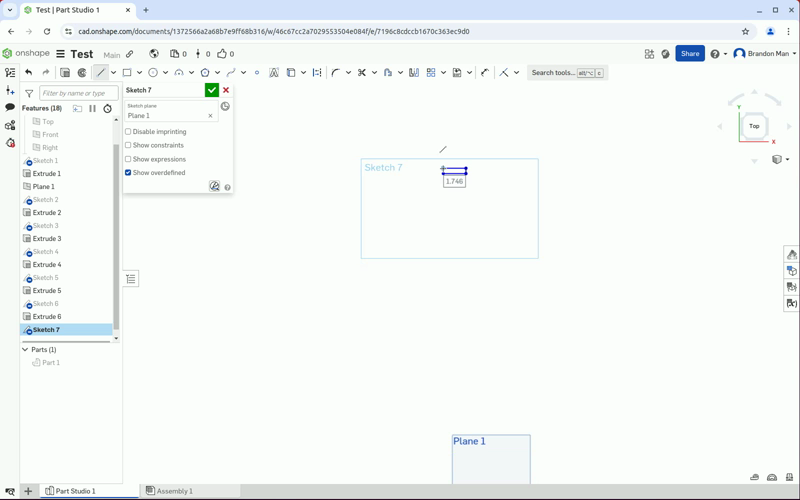
scroll(-6)
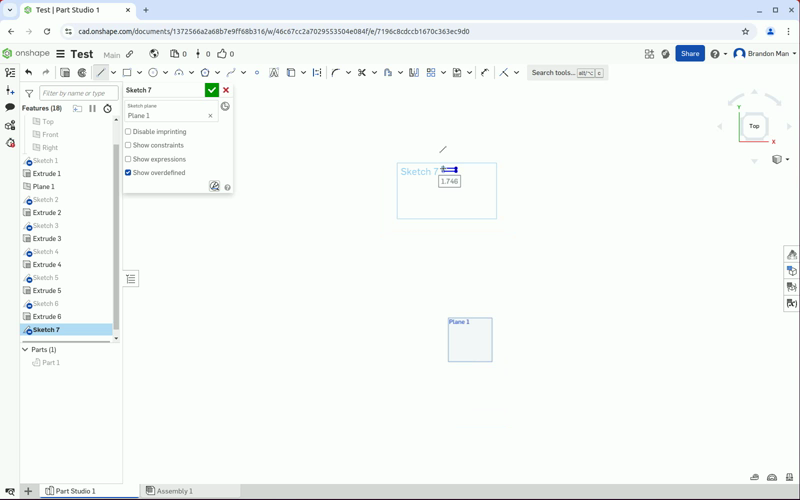
scroll(-6)
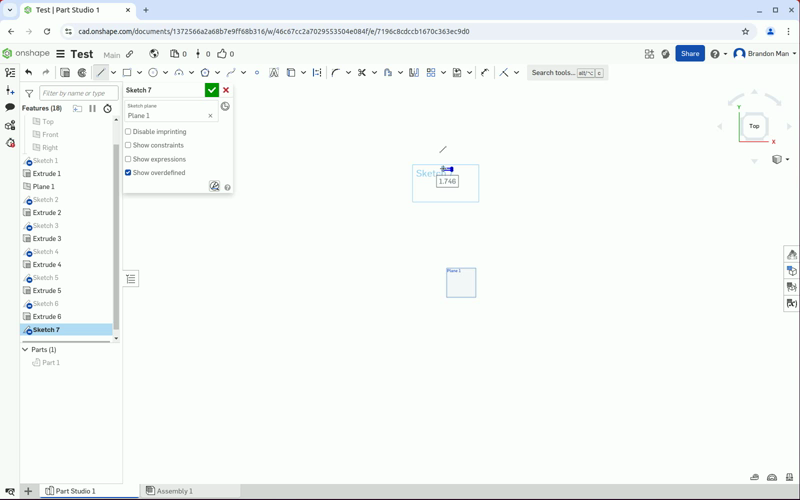
key_up(shift)
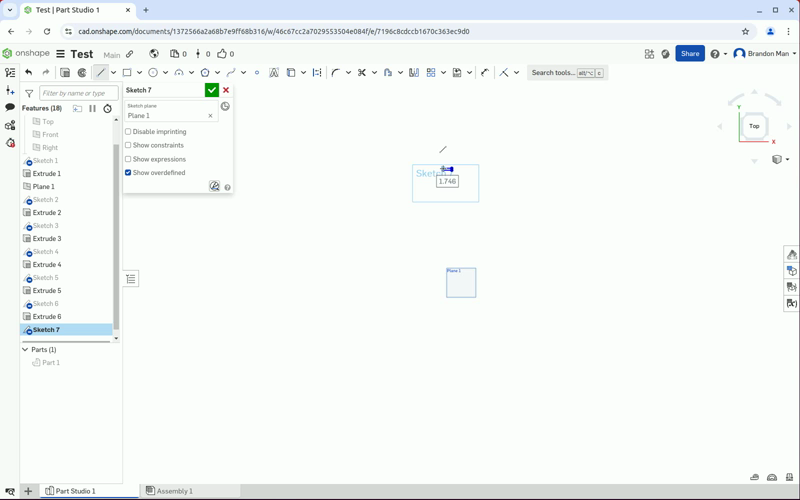
mouse_move(473, 168)
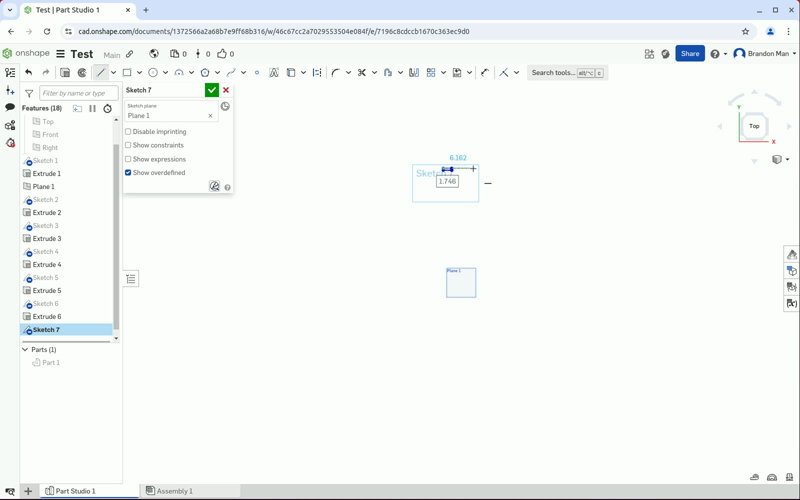
key_down(shift)
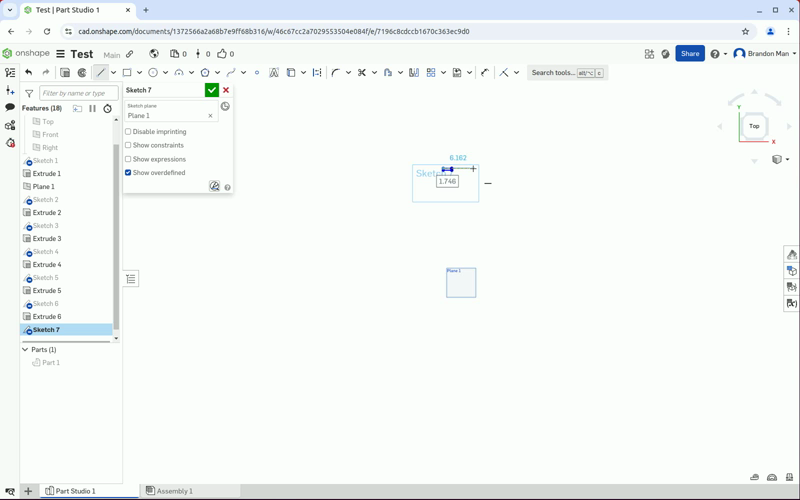
mouse_move(443, 170)
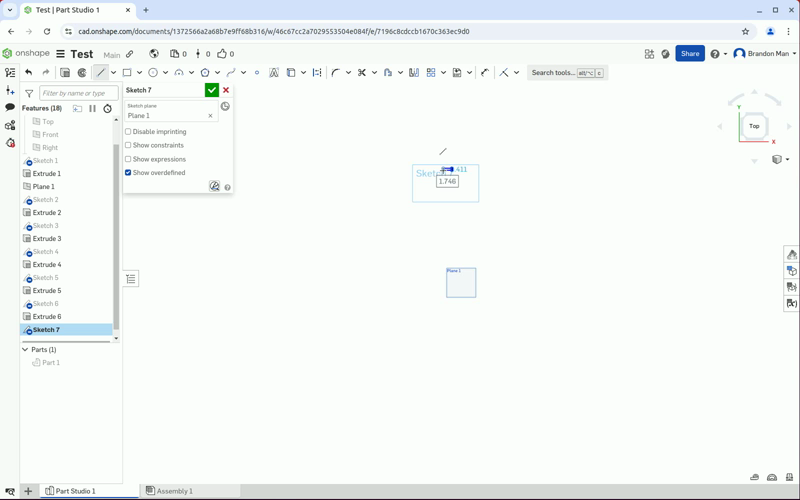
scroll(6)
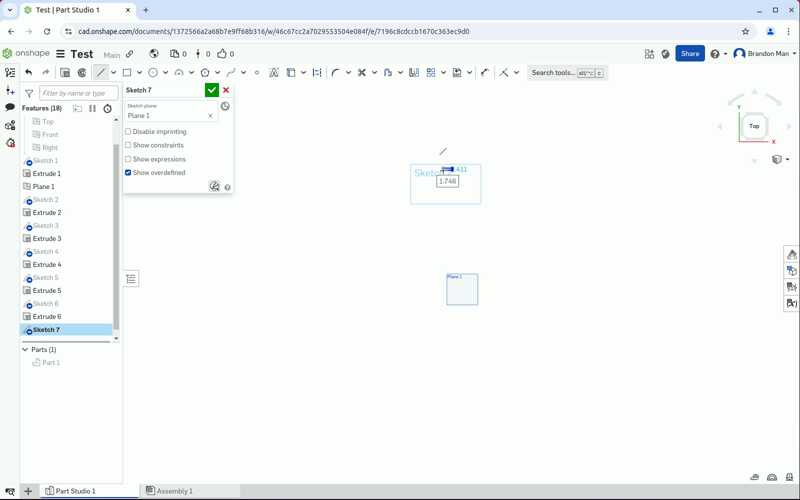
scroll(6)
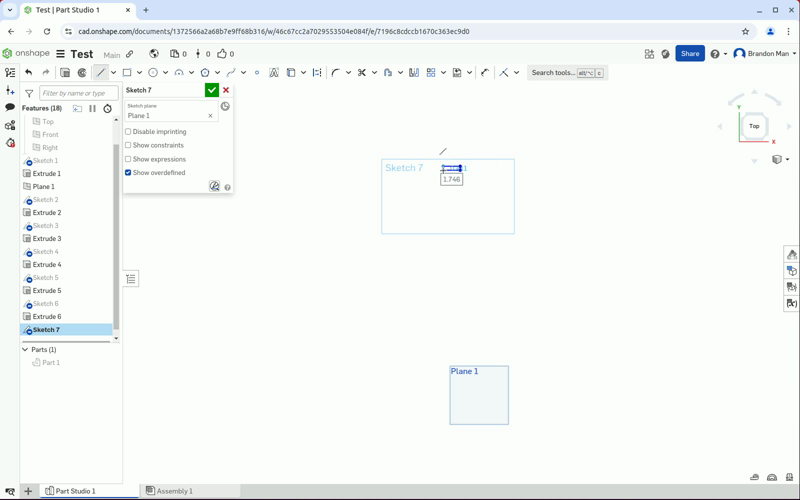
scroll(6)
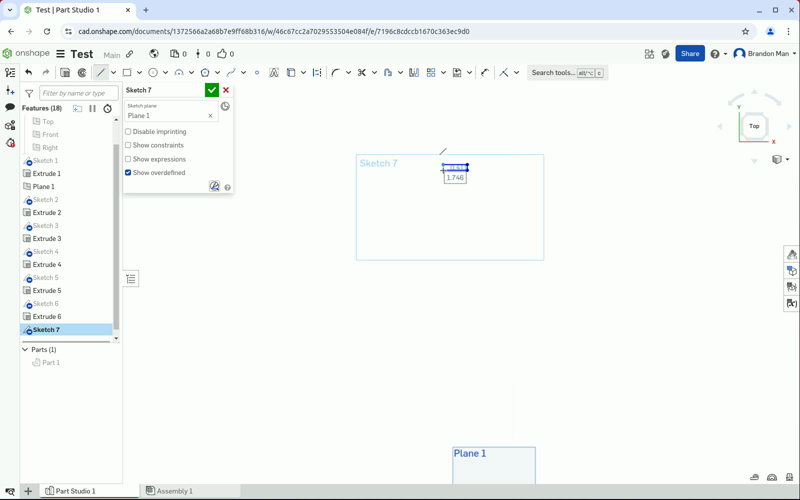
scroll(6)
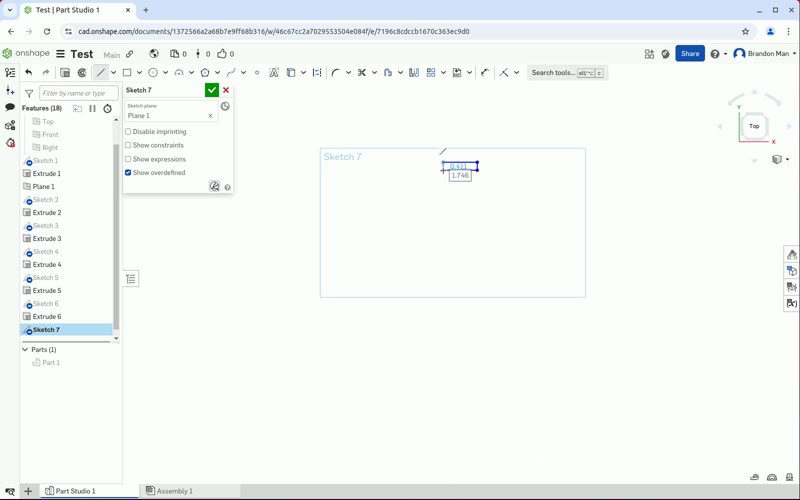
scroll(6)
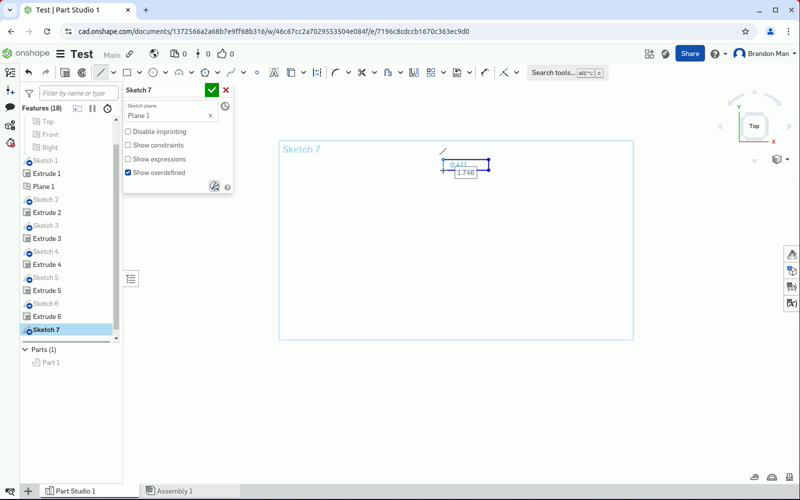
scroll(6)
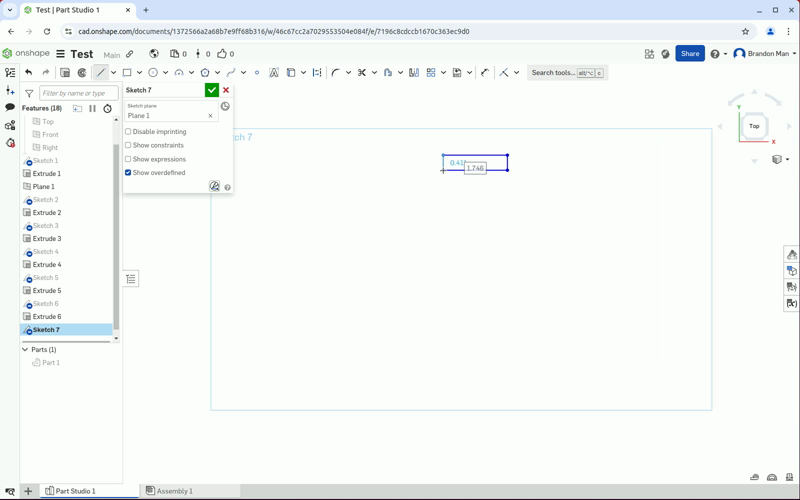
scroll(6)
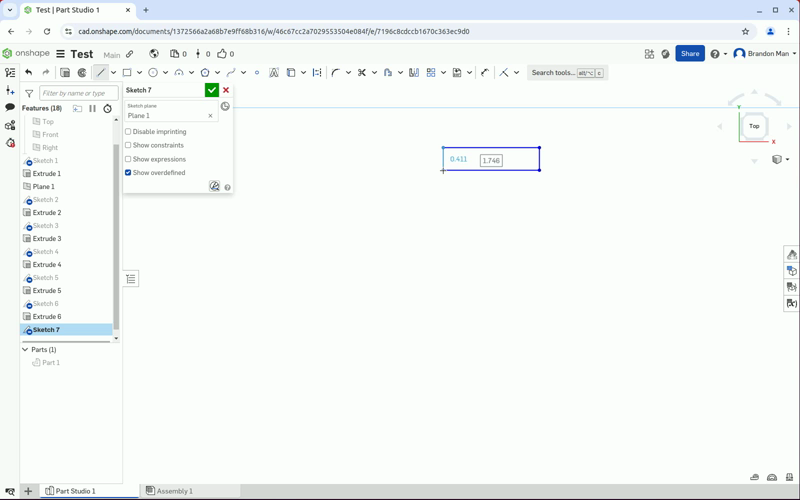
key_up(shift)
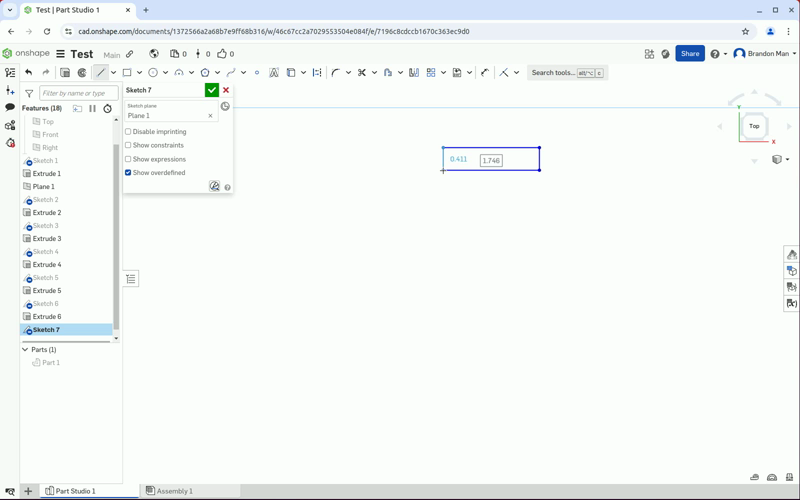
click(443, 170)
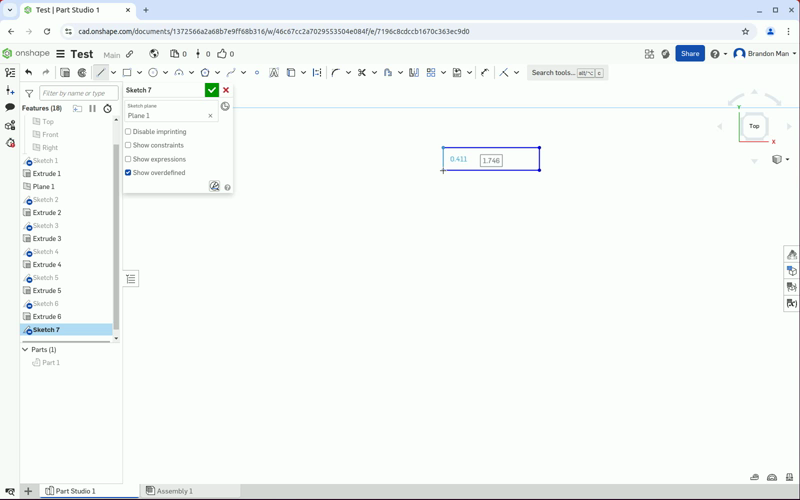
scroll(-6)
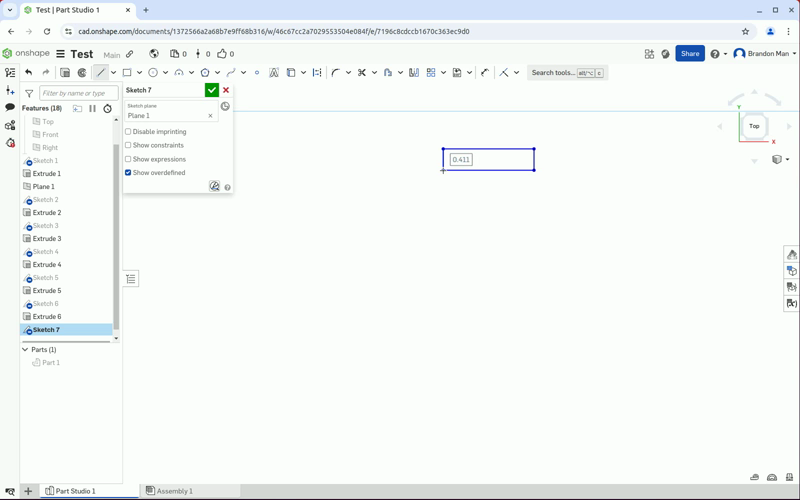
scroll(-6)
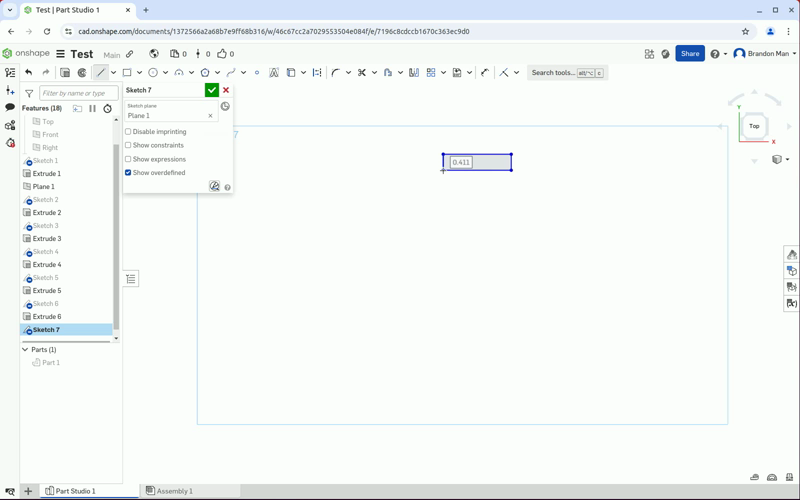
scroll(-6)
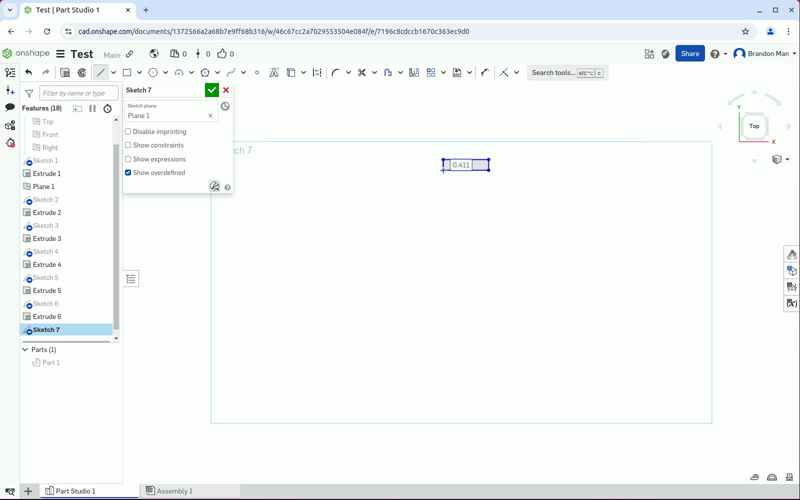
scroll(-6)
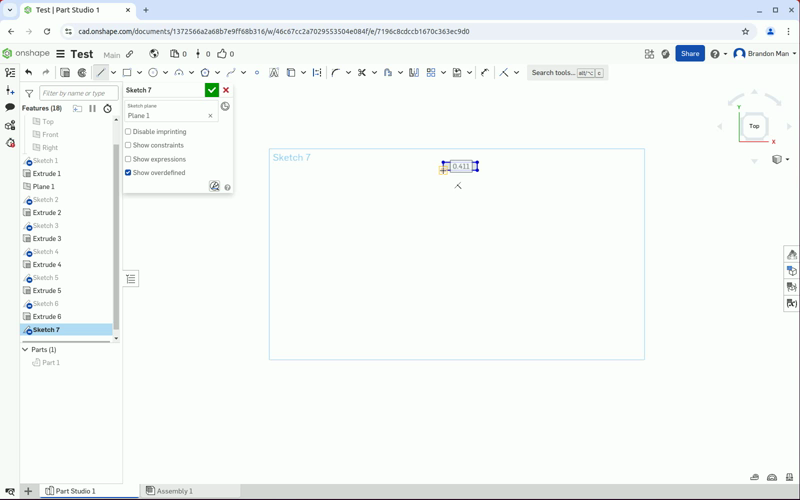
scroll(-6)
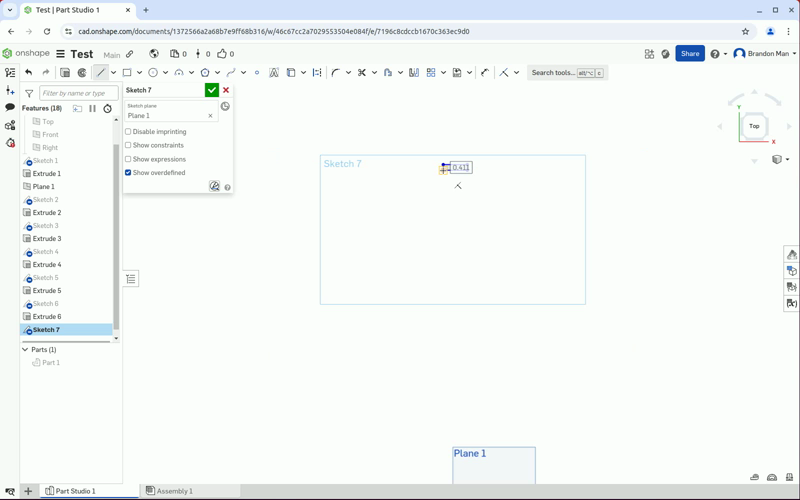
scroll(-6)
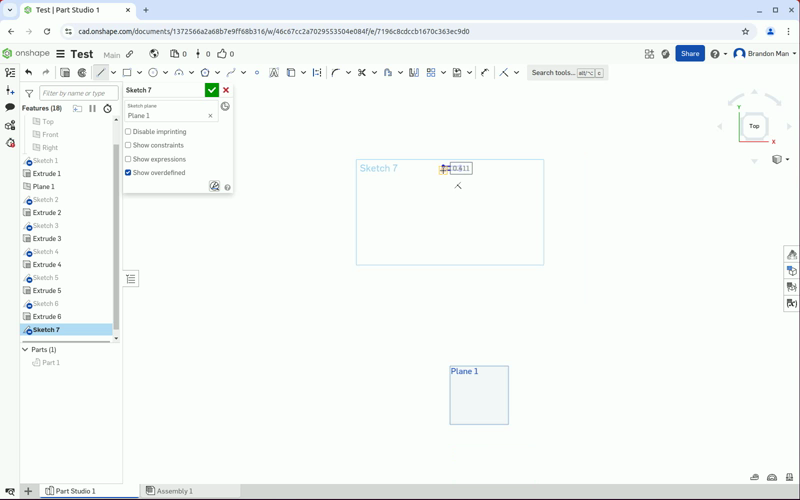
scroll(-6)
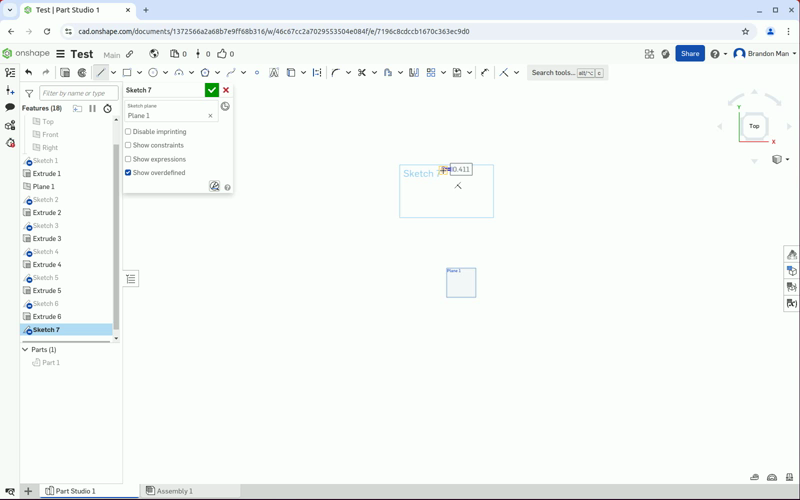
key(esc)
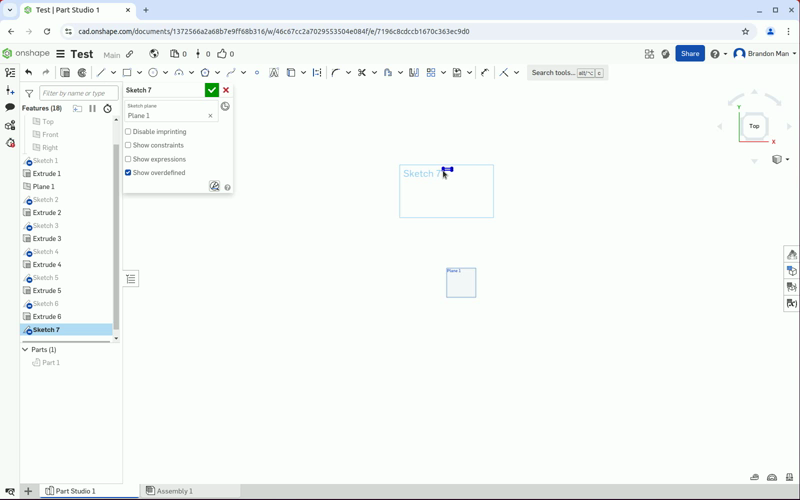
mouse_move(446, 169)
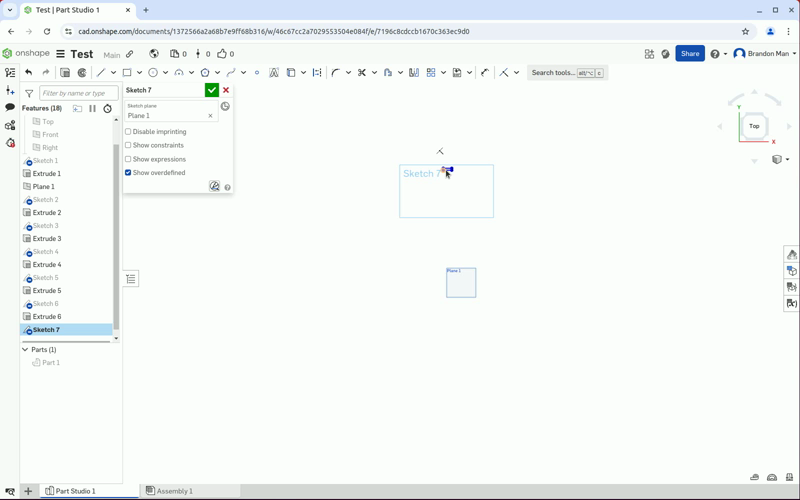
scroll(6)
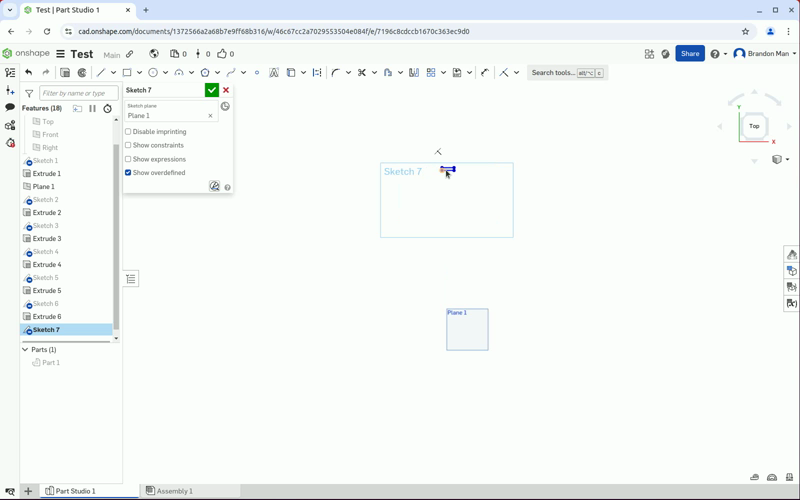
scroll(6)
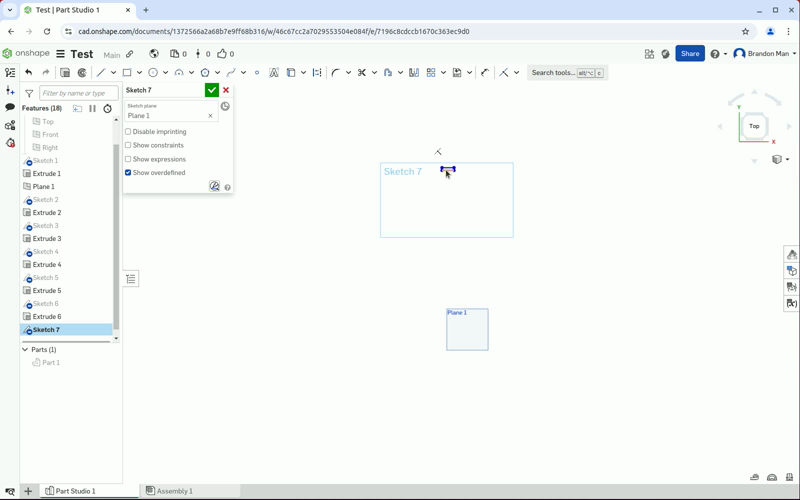
scroll(6)
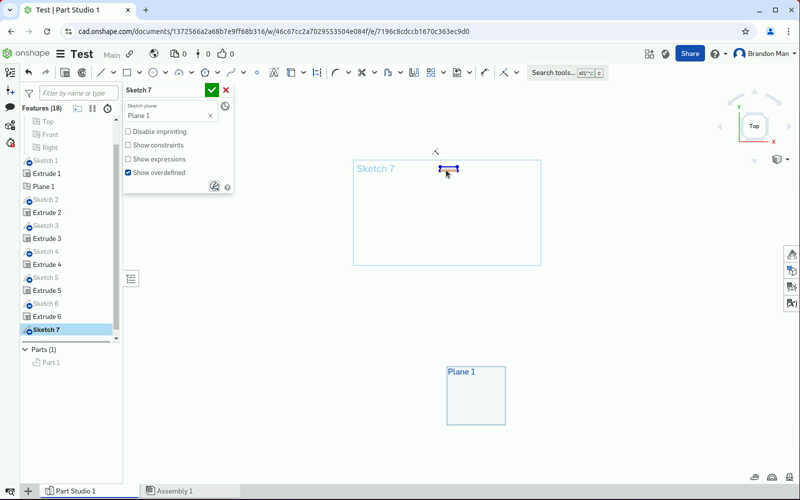
scroll(6)
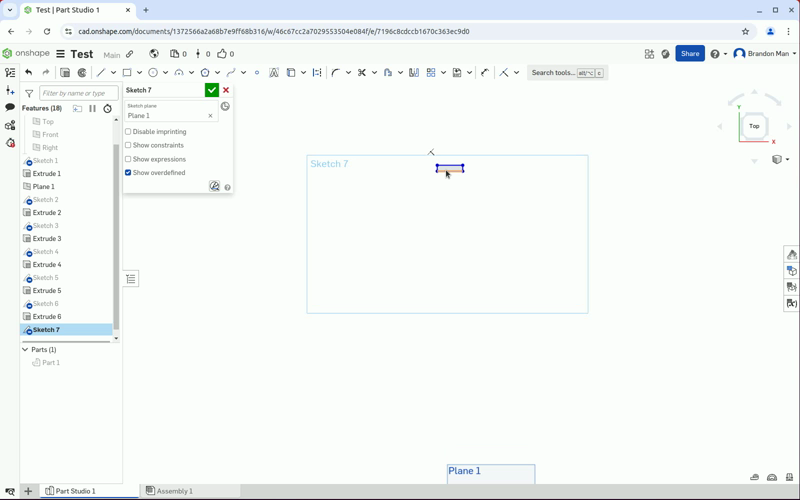
scroll(6)
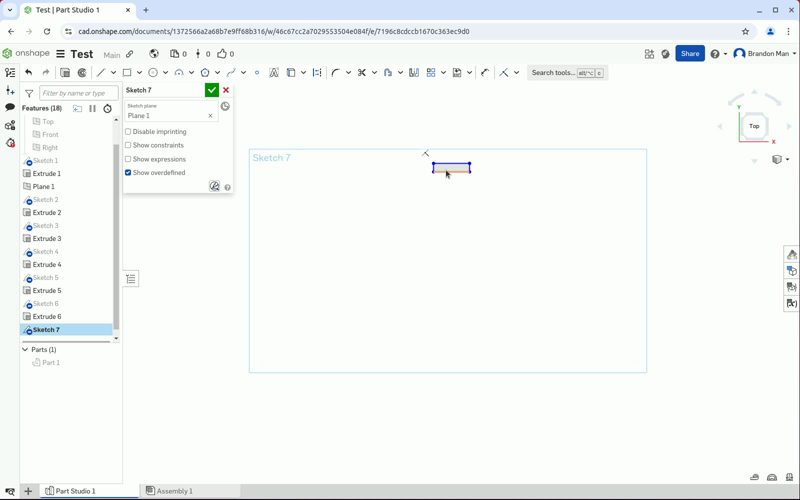
scroll(6)
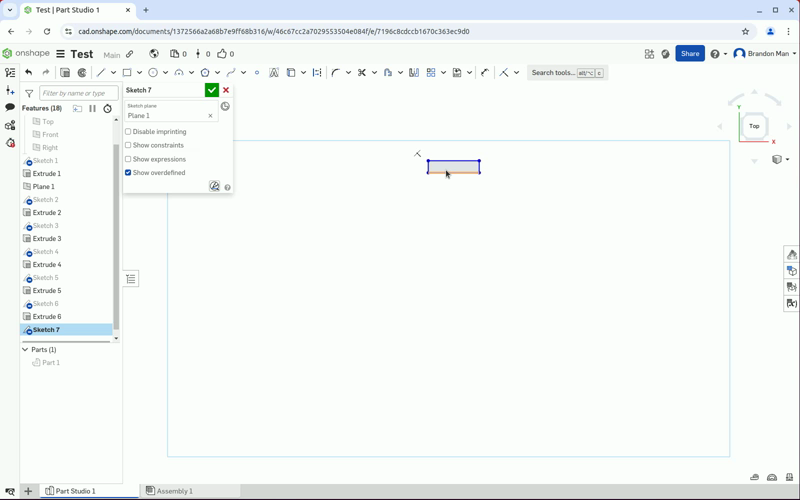
scroll(6)
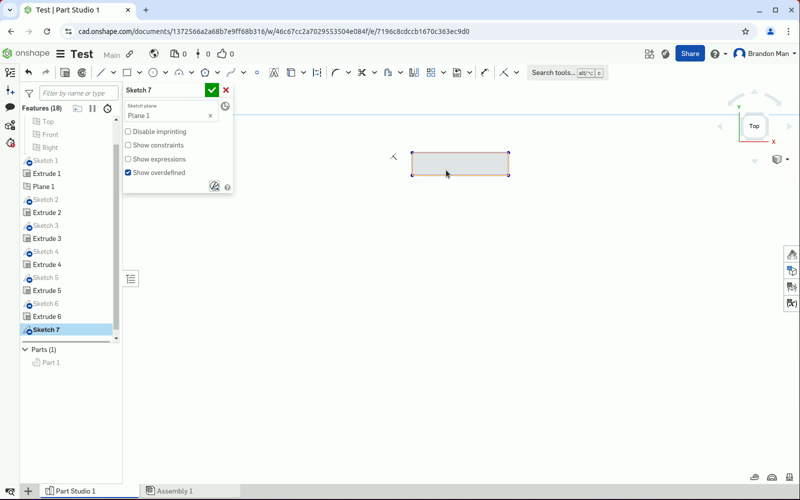
click(446, 169)
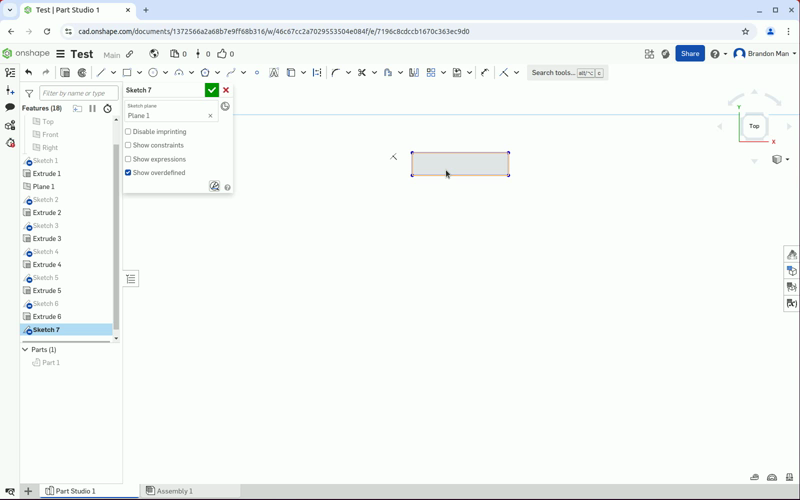
scroll(-6)
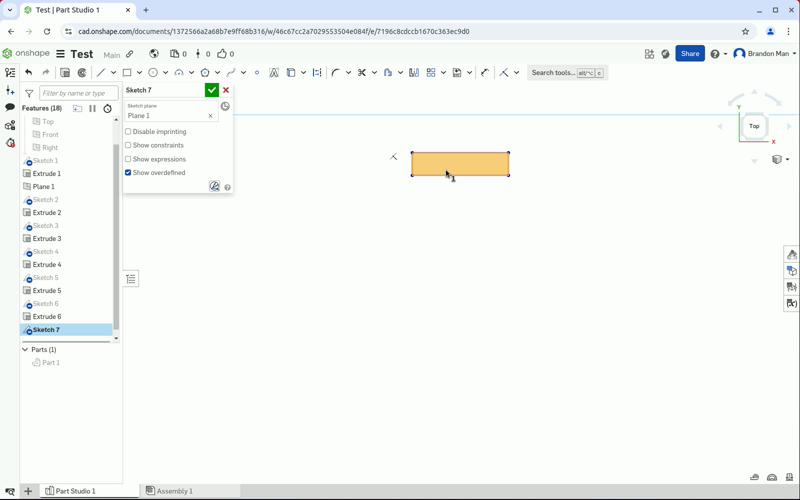
scroll(-6)
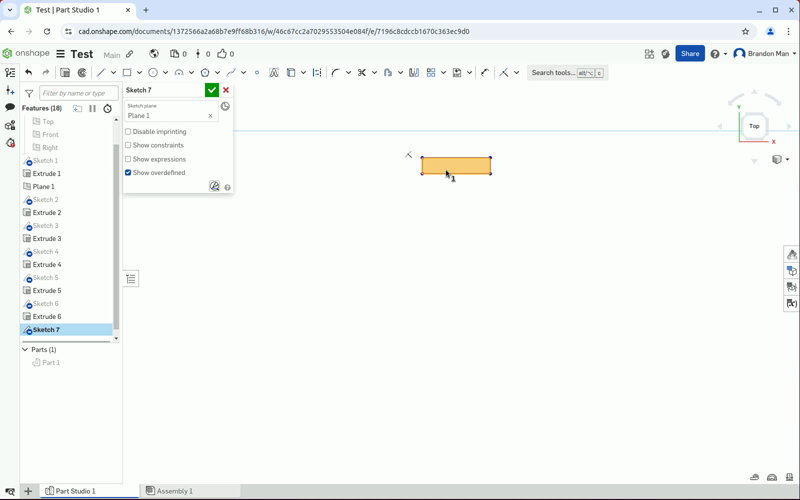
scroll(-6)
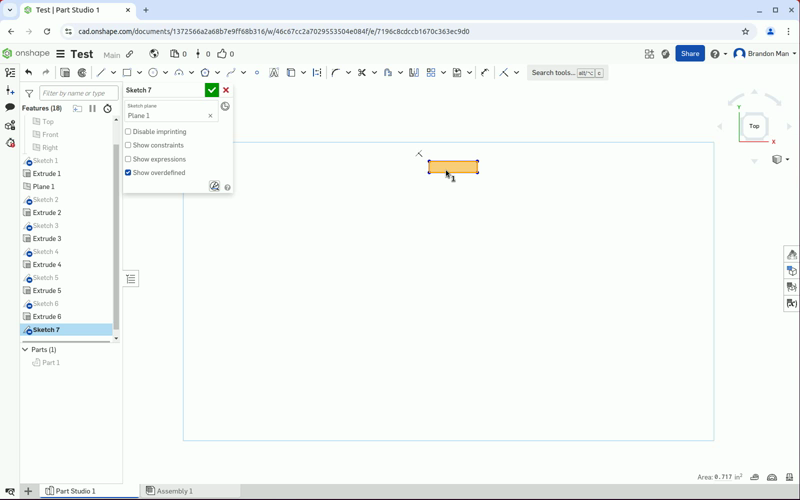
scroll(-6)
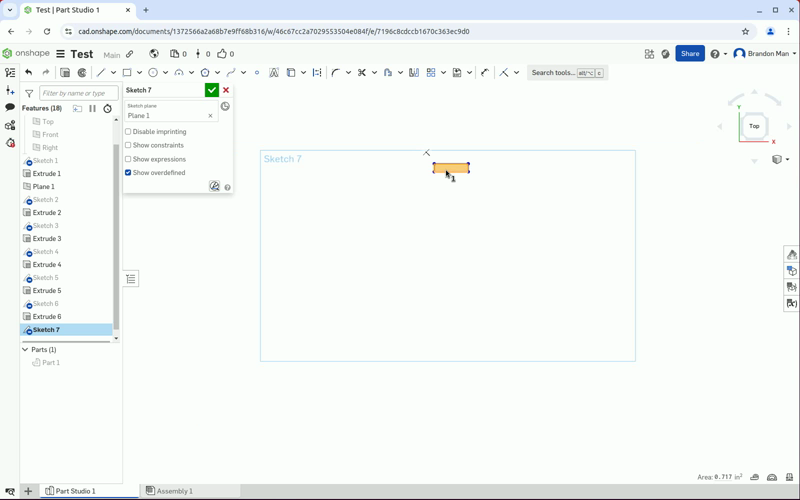
scroll(-6)
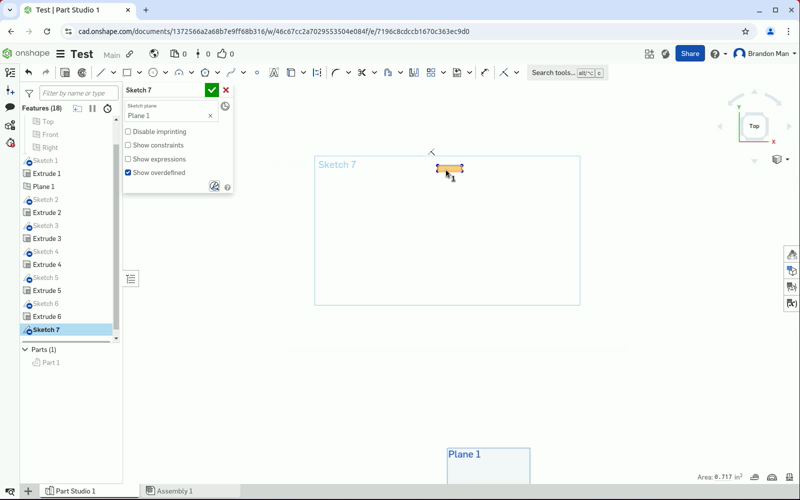
scroll(-6)
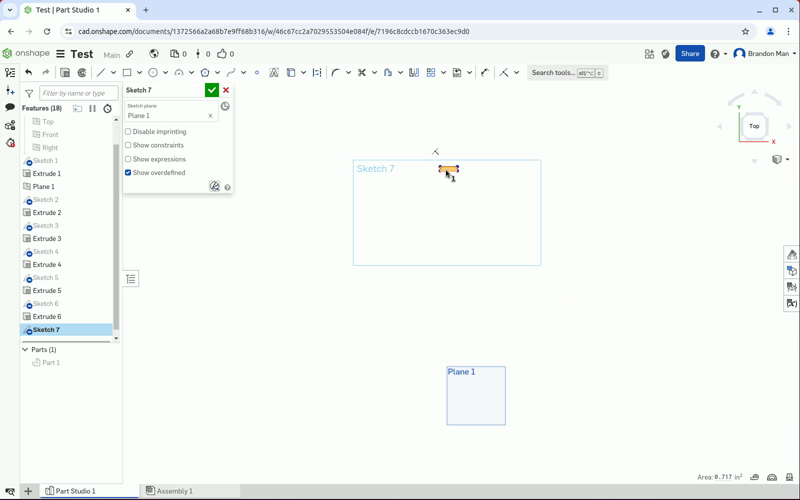
scroll(-6)
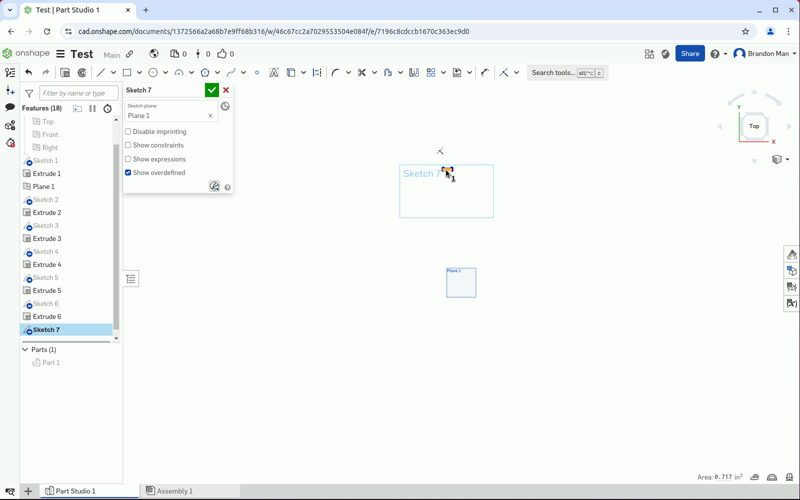
mouse_move(73, 352)
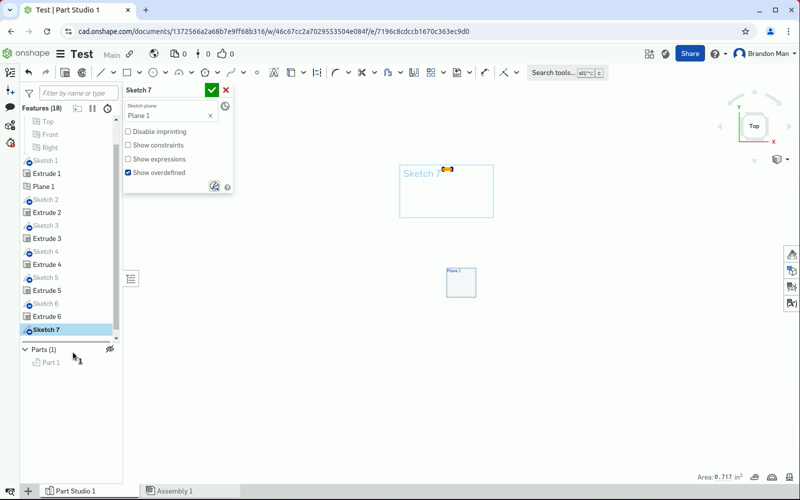
key(shift+y)
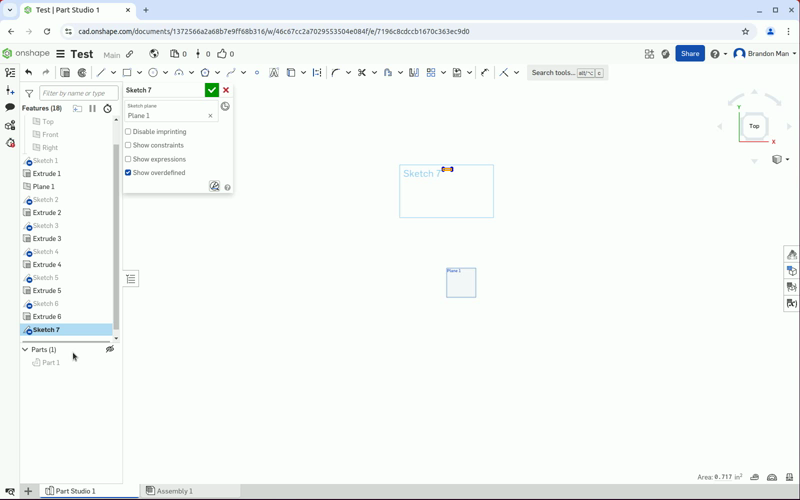
key(shift+e)
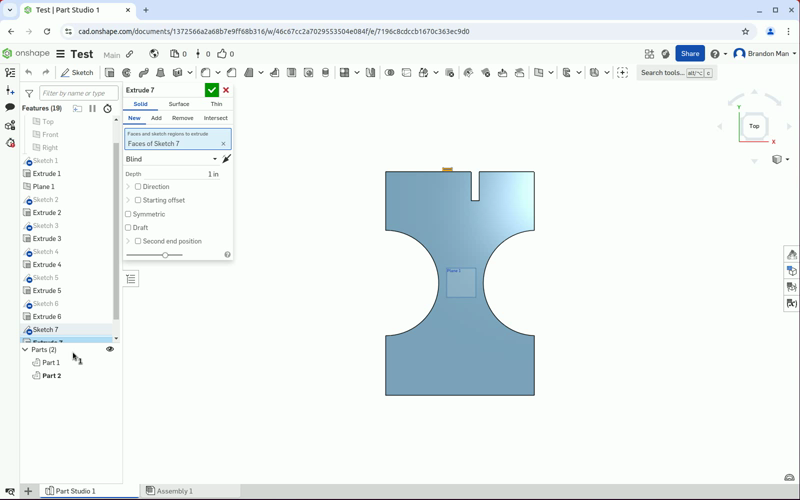
mouse_move(143, 106)
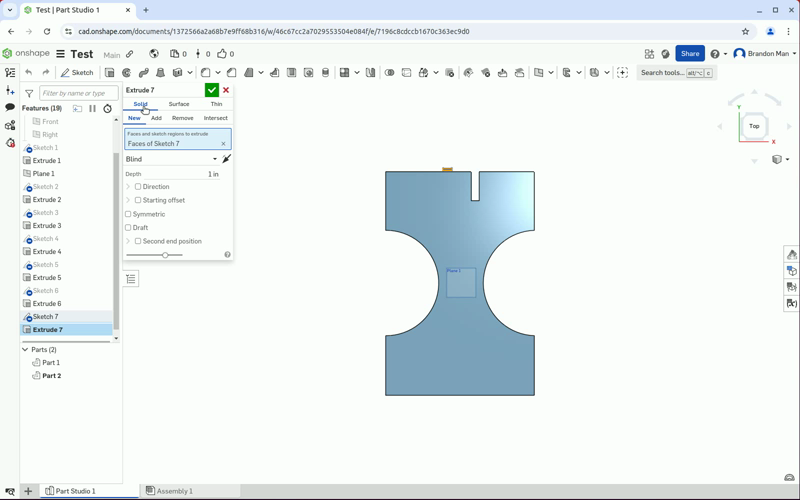
click(143, 106)
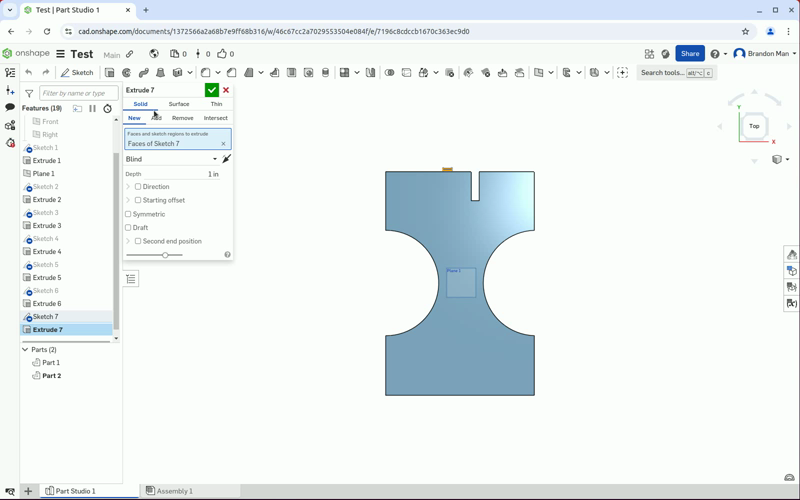
mouse_move(186, 120)
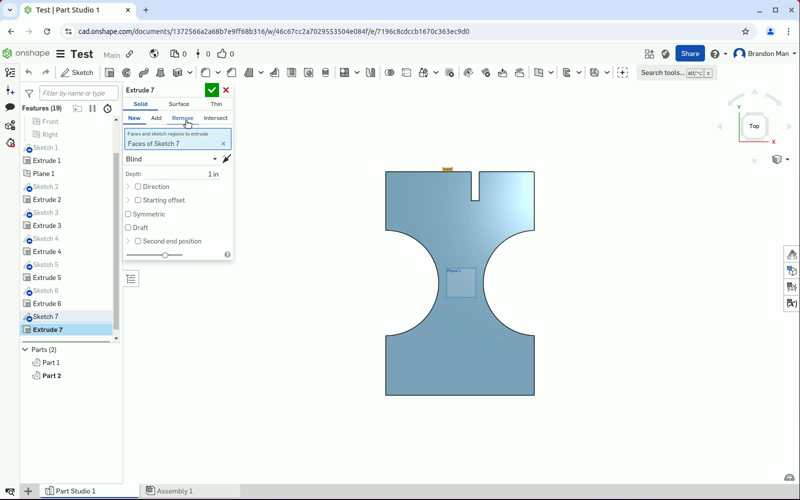
click(186, 120)
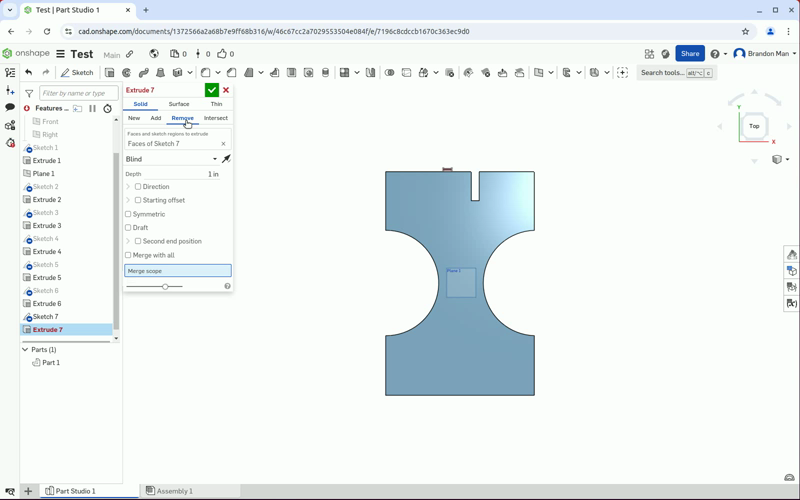
key(tab, 4)
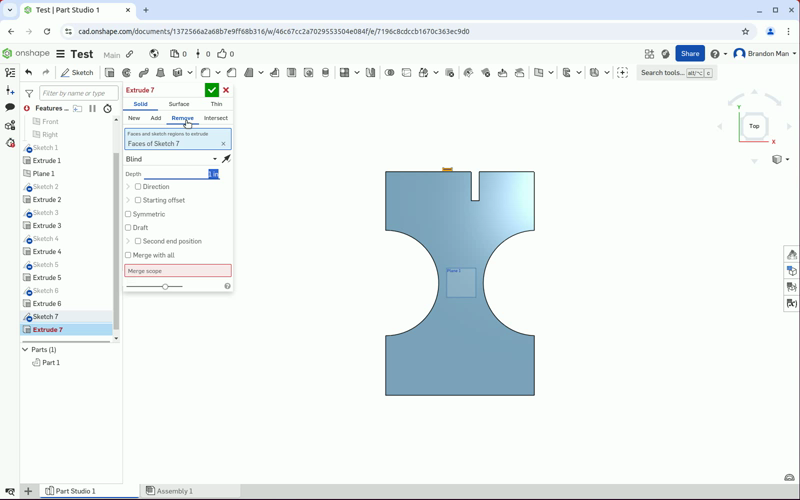
text(15.405)
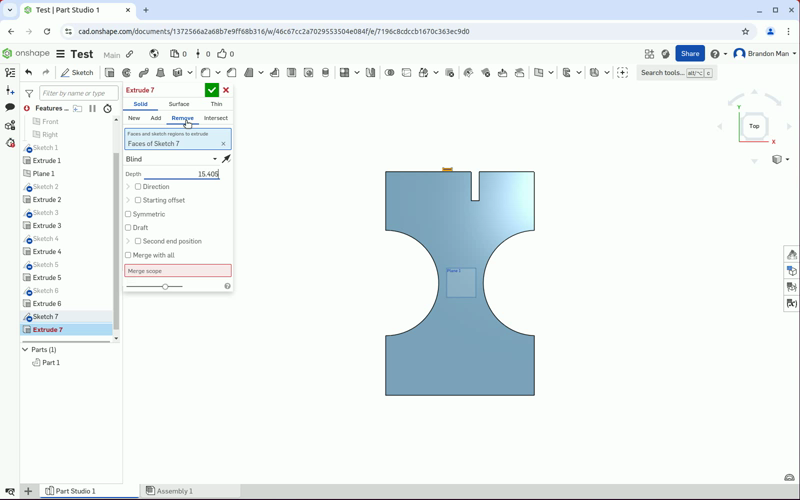
key(tab, 6)
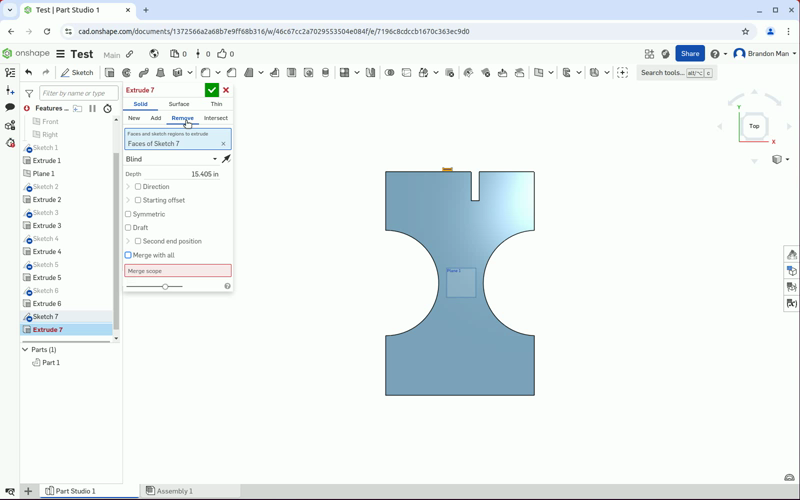
key(space)
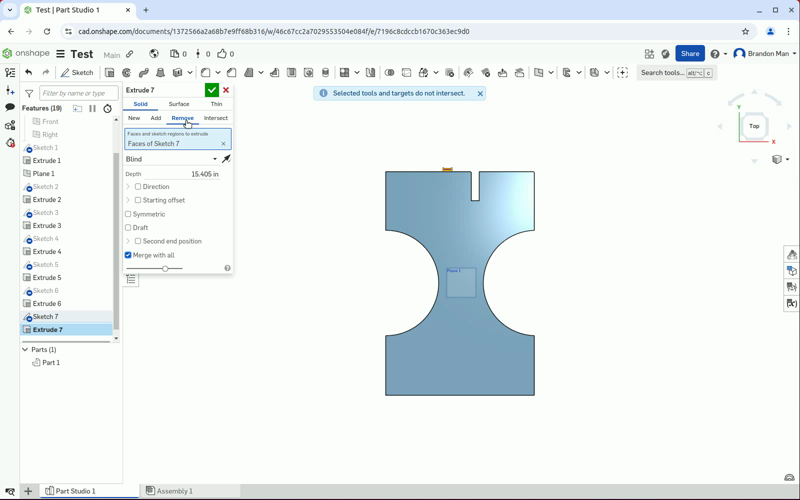
key(enter)
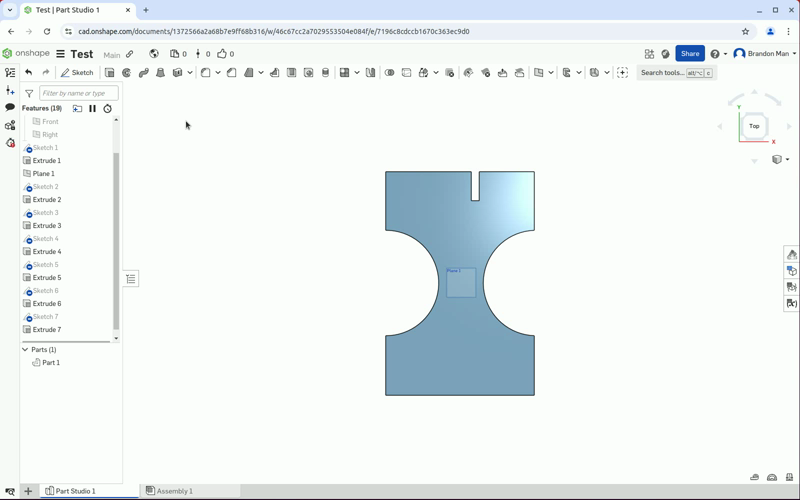
key(shift+h)
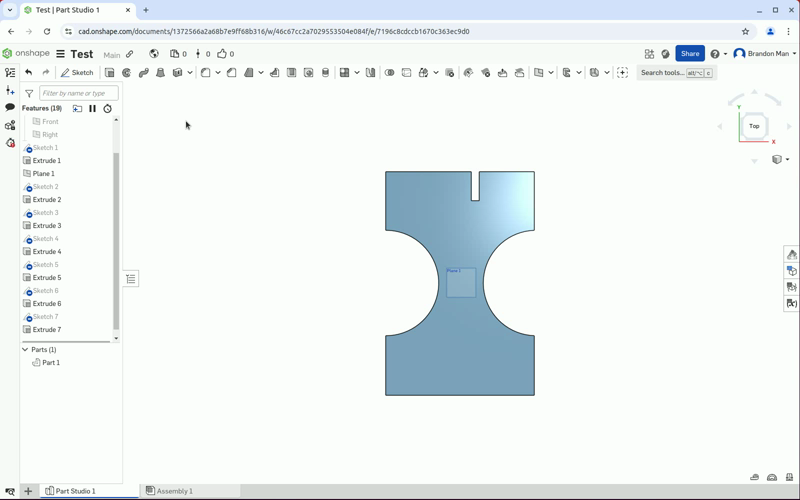
key(shift+h)
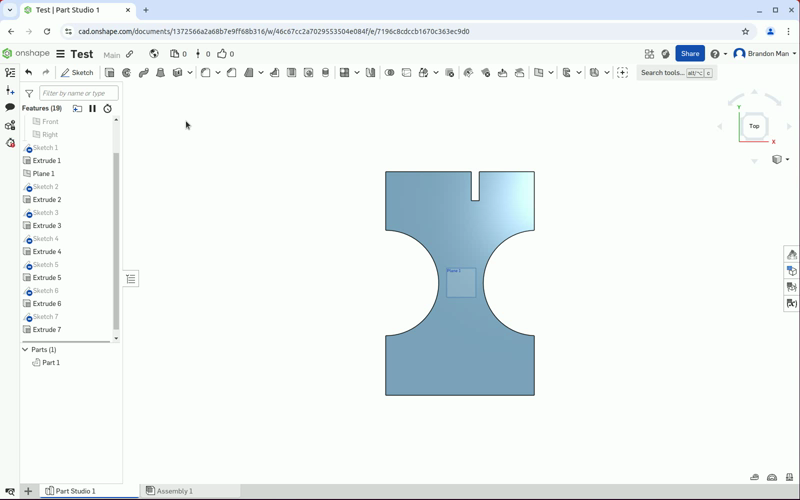
mouse_move(69, 150)
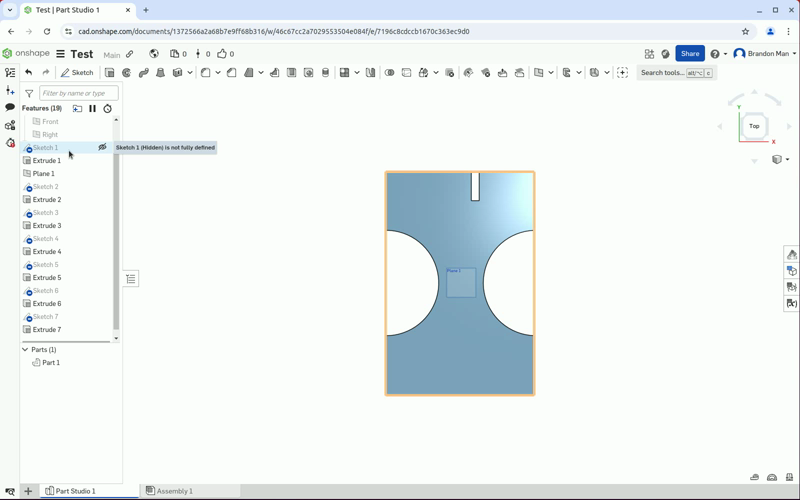
click(69, 150)
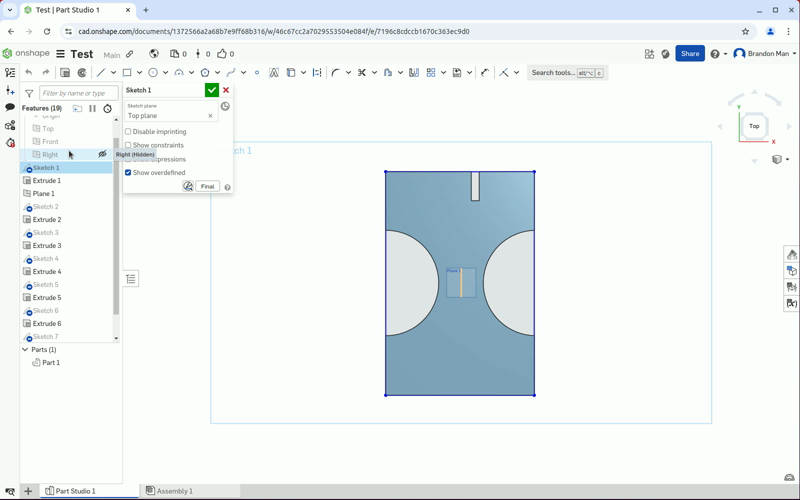
mouse_move(229, 92)
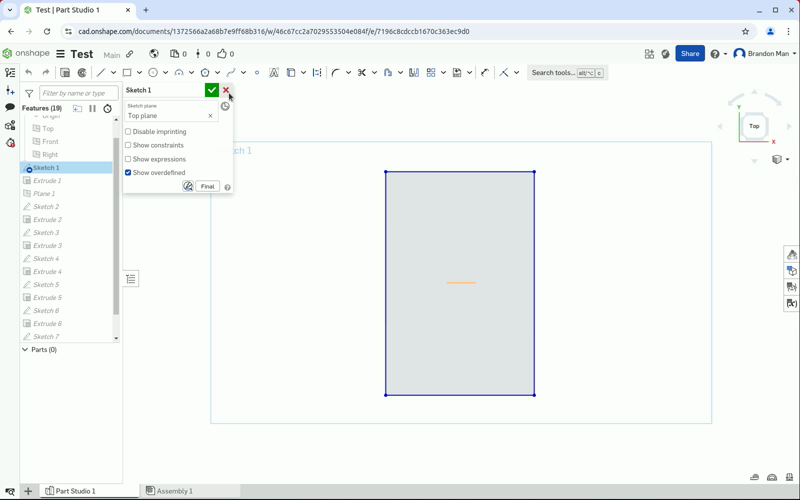
click(229, 92)
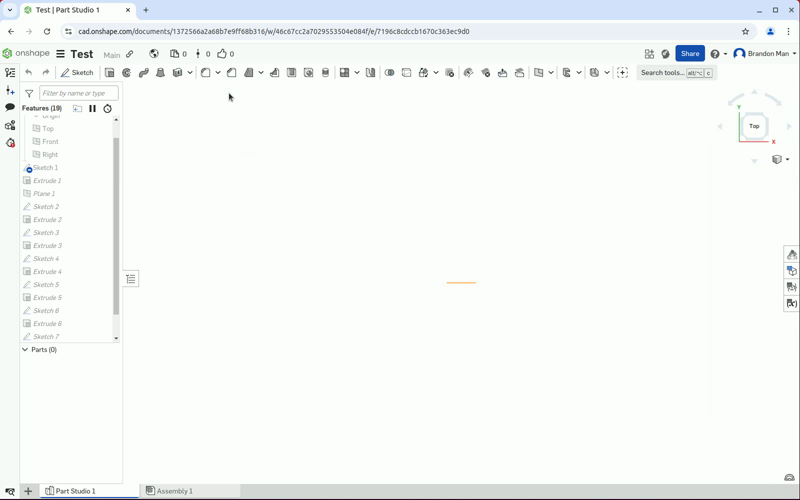
key(shift+s)
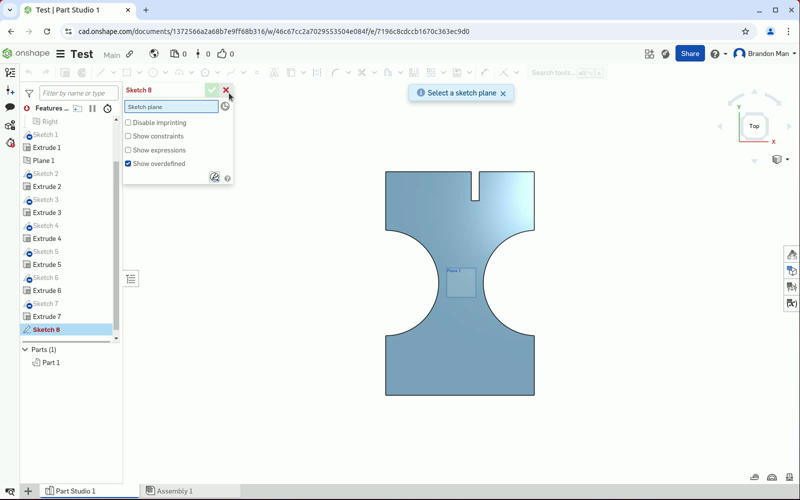
mouse_move(69, 163)
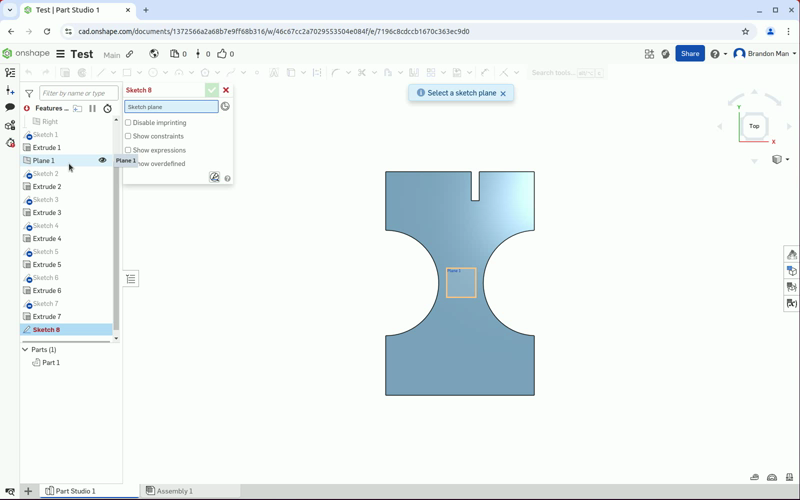
click(69, 163)
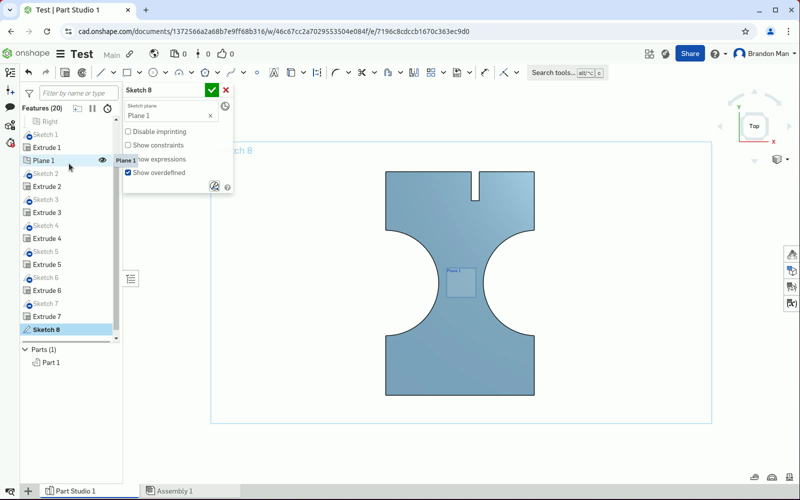
mouse_move(73, 352)
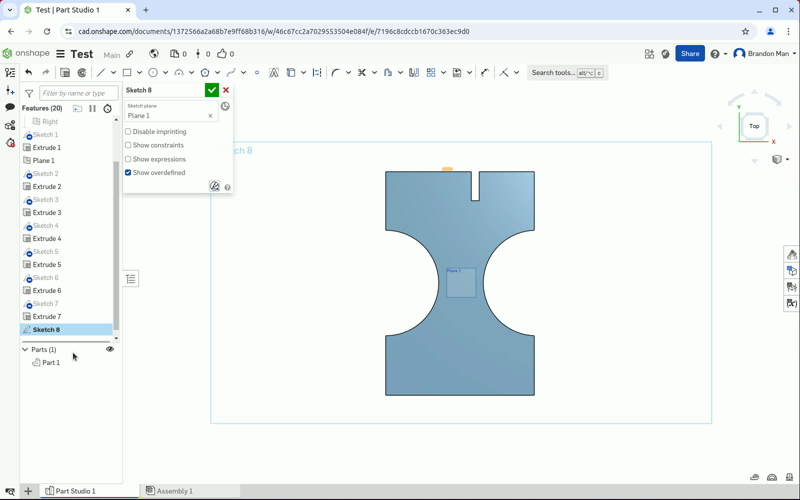
key(y)
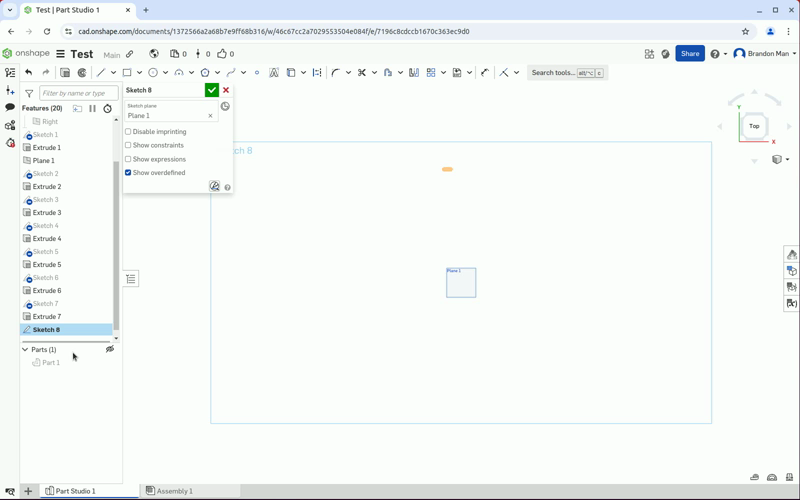
key(l)
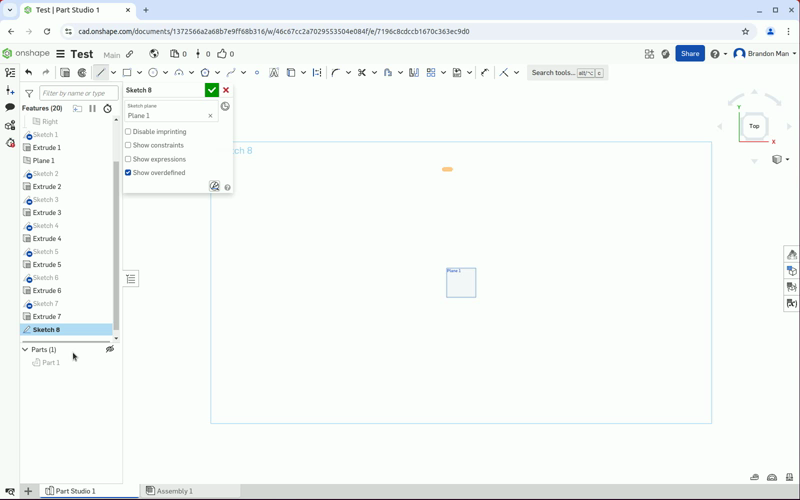
key_down(shift)
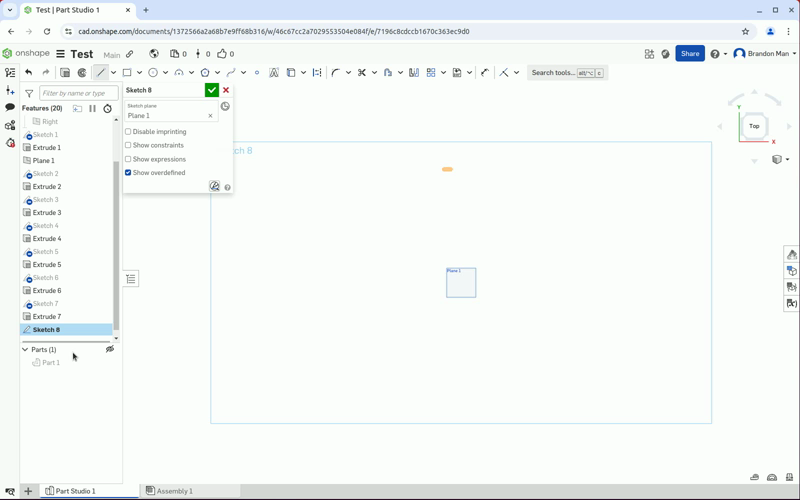
mouse_move(443, 198)
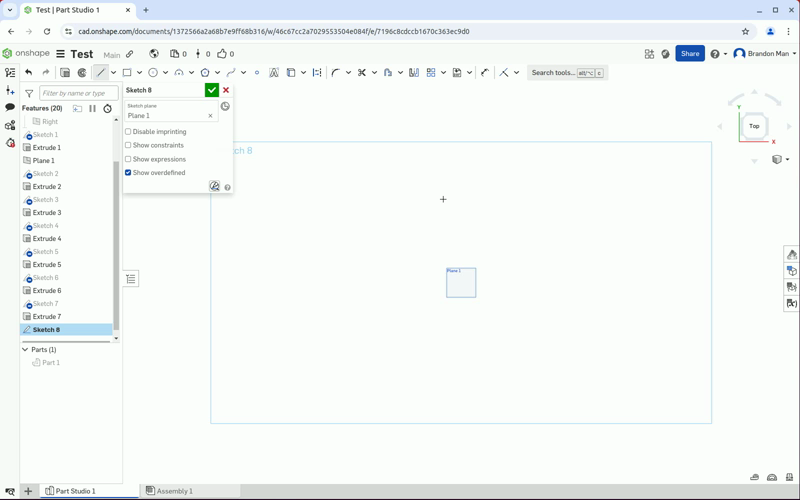
click(443, 198)
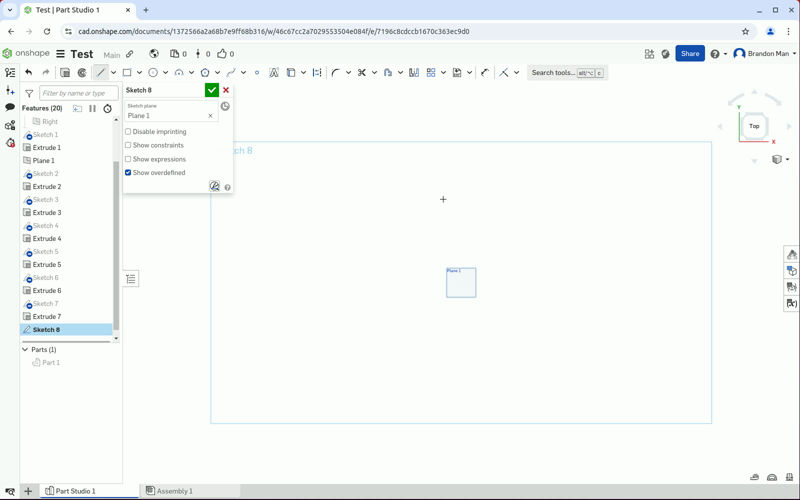
key_up(shift)
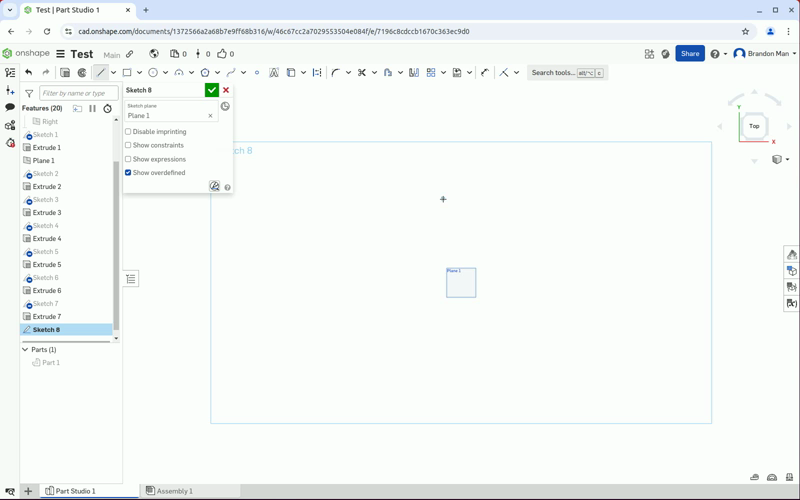
key_down(shift)
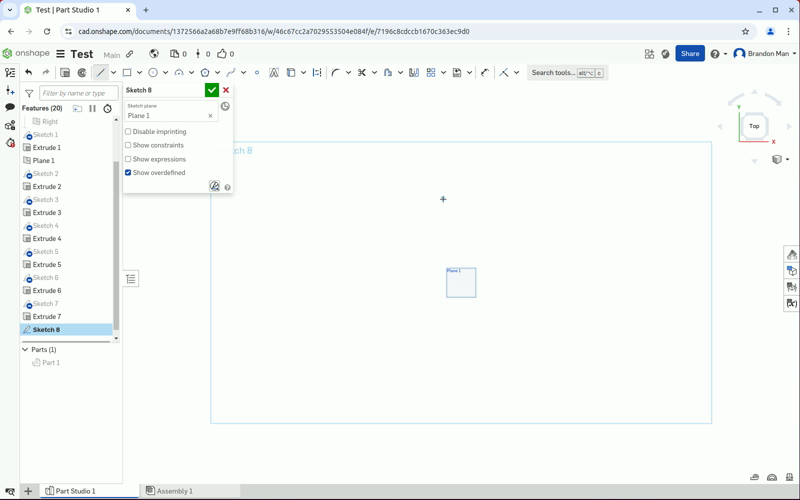
mouse_move(473, 198)
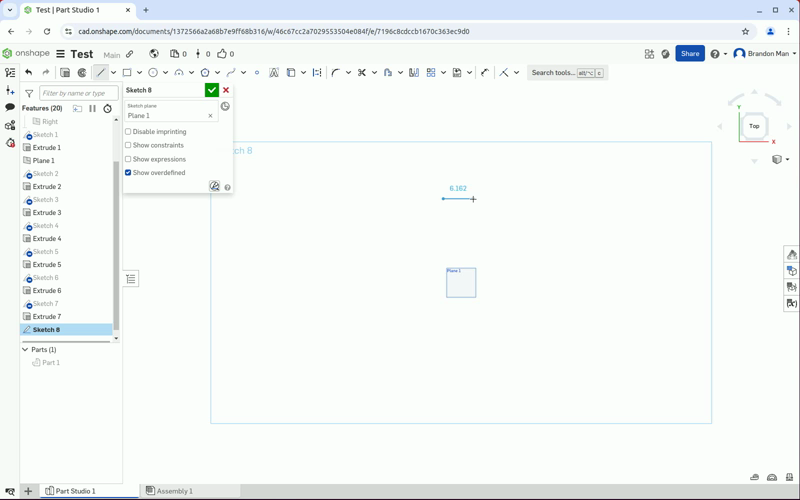
mouse_move(451, 198)
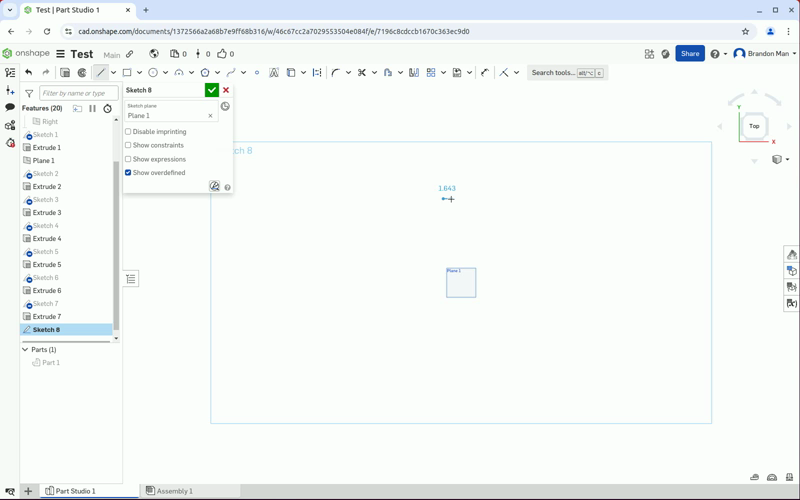
click(451, 198)
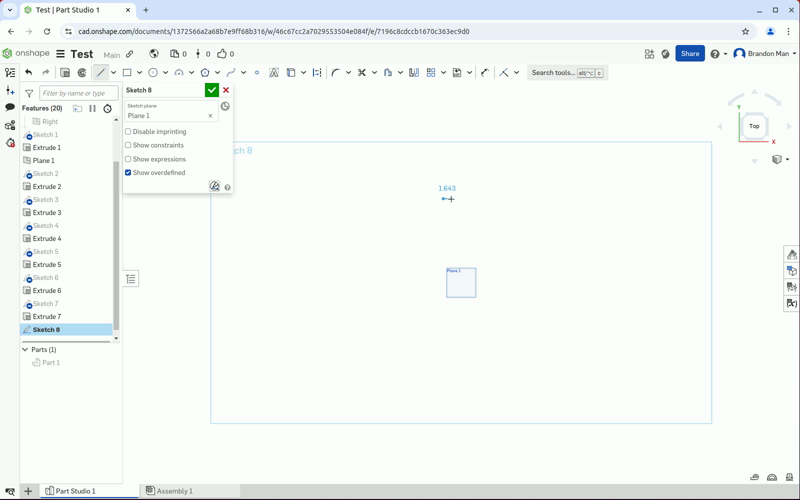
key_up(shift)
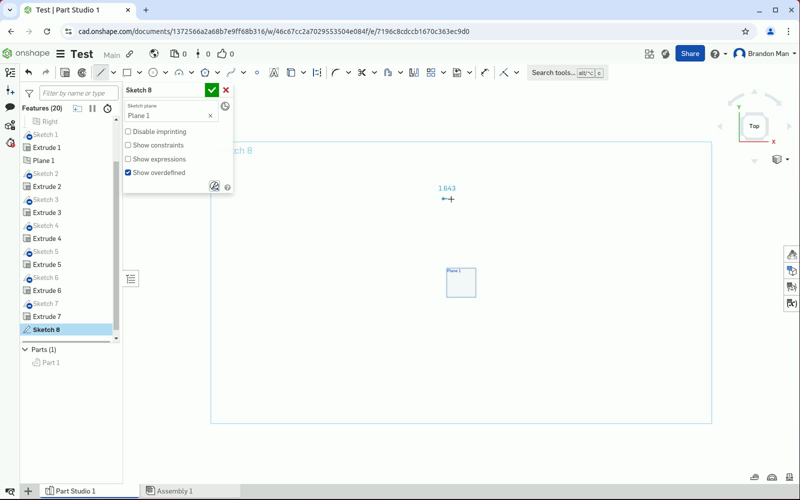
key_down(shift)
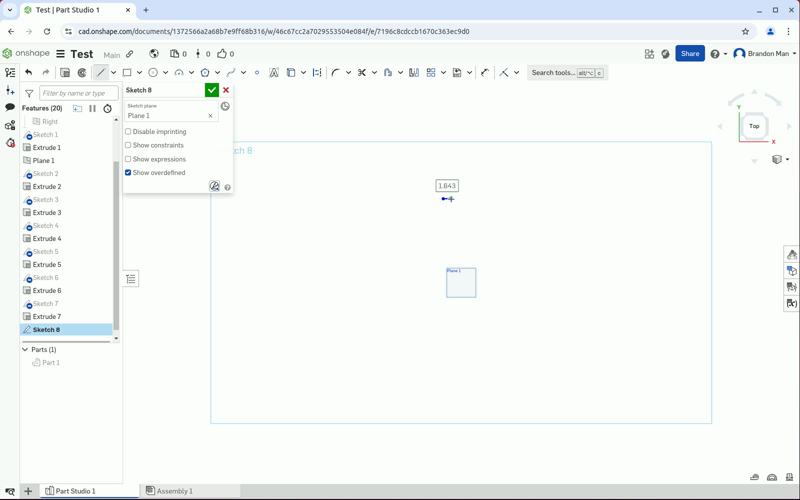
mouse_move(481, 198)
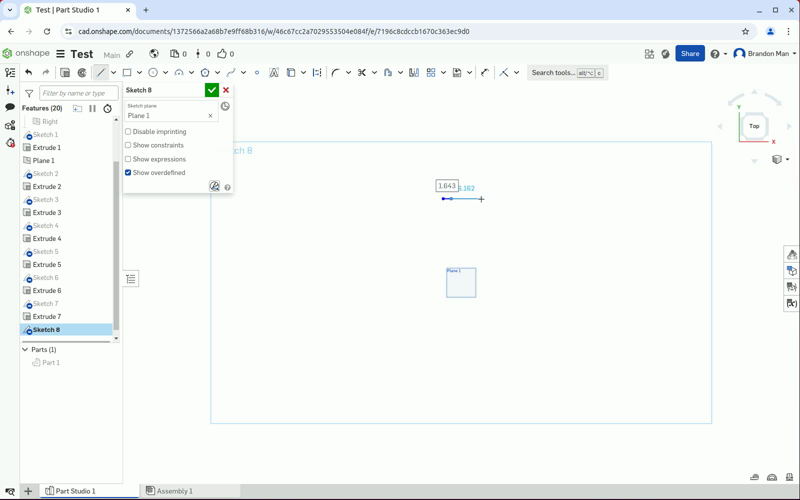
mouse_move(451, 169)
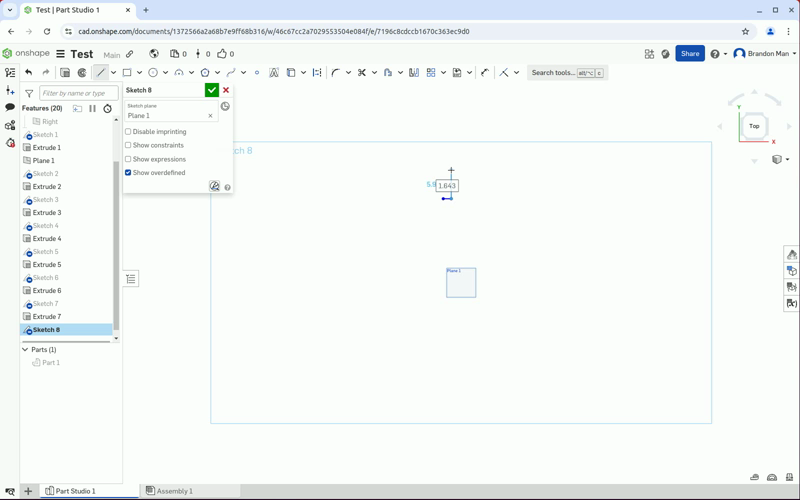
click(451, 169)
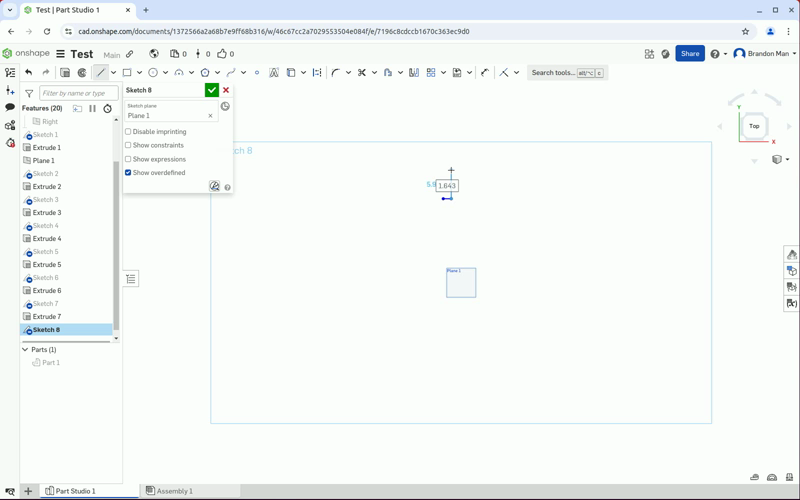
key_up(shift)
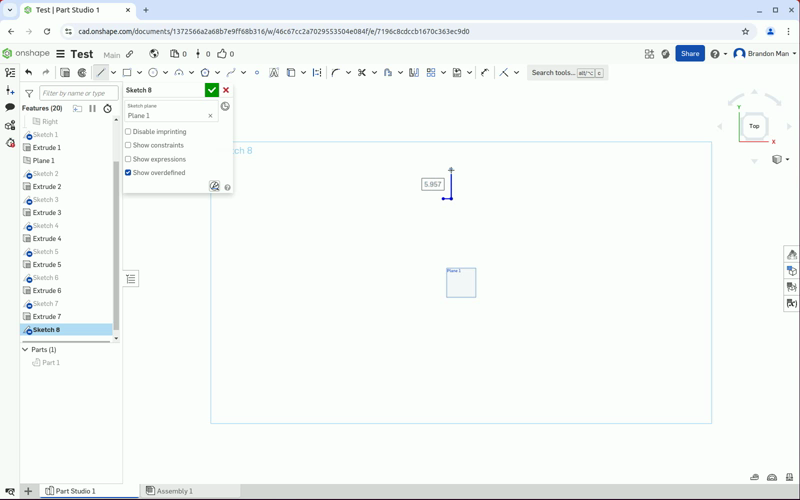
key_down(shift)
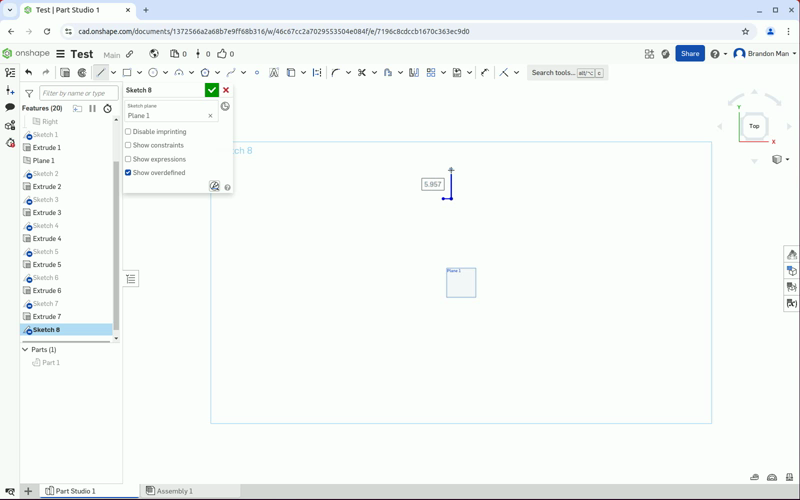
mouse_move(481, 169)
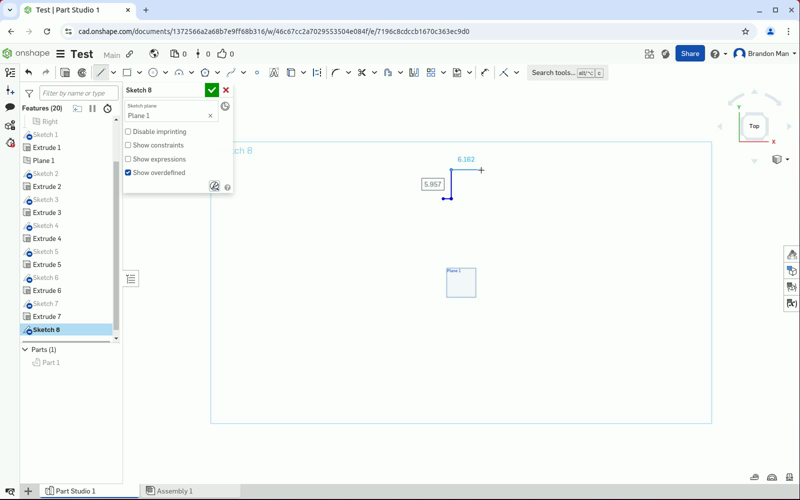
mouse_move(443, 169)
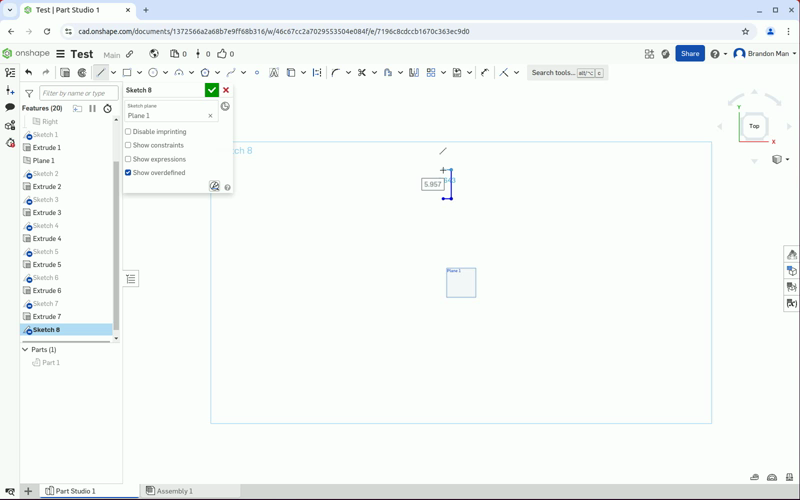
click(443, 169)
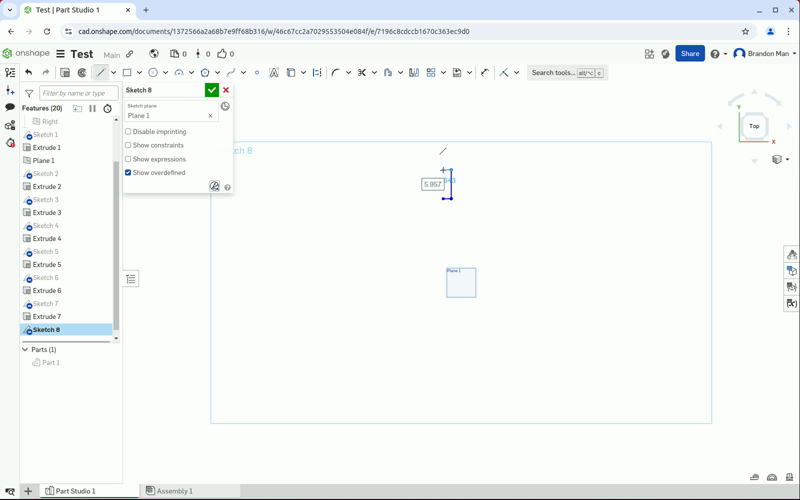
key_up(shift)
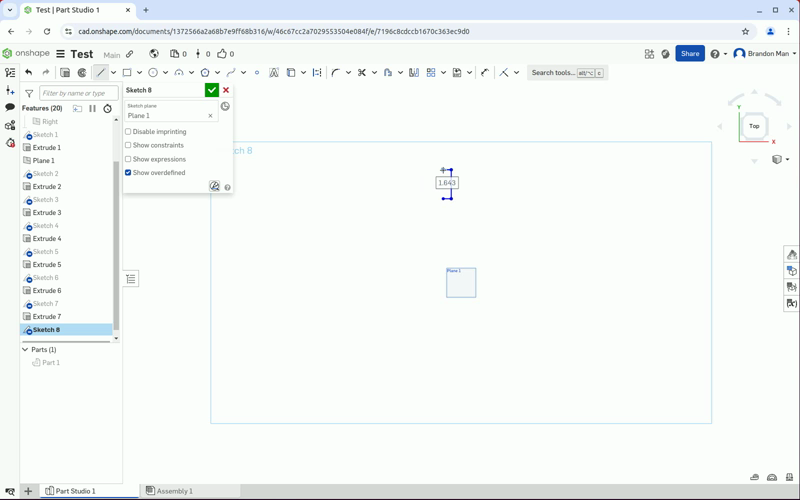
mouse_move(473, 169)
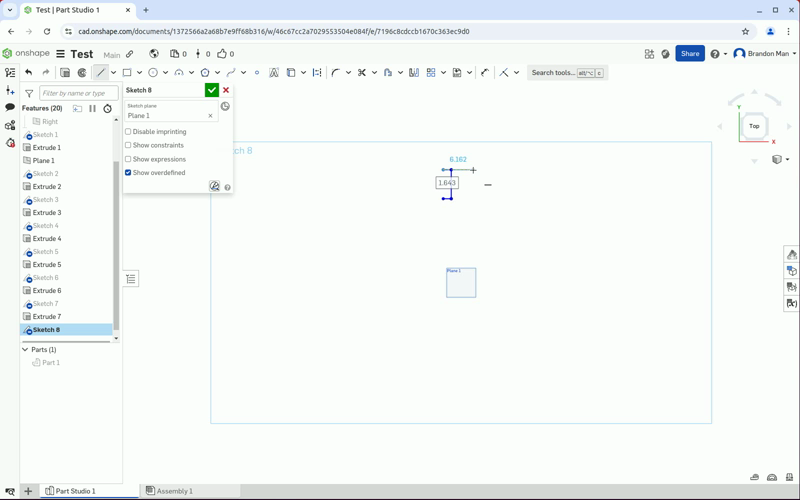
key_down(shift)
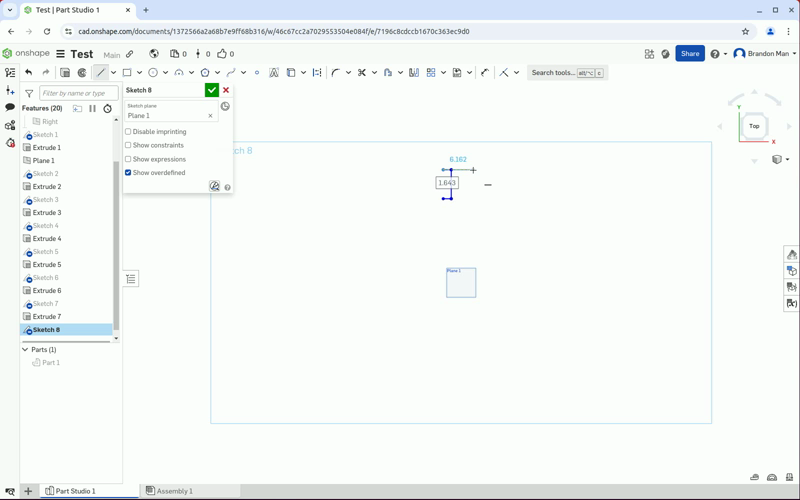
mouse_move(443, 198)
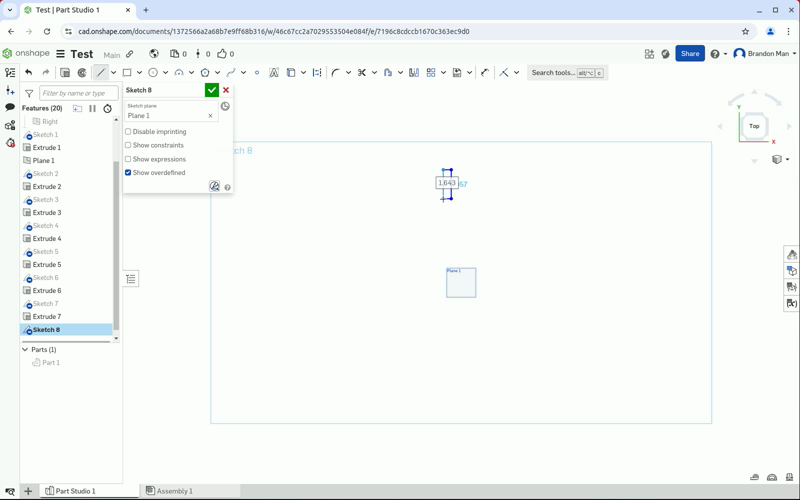
key_up(shift)
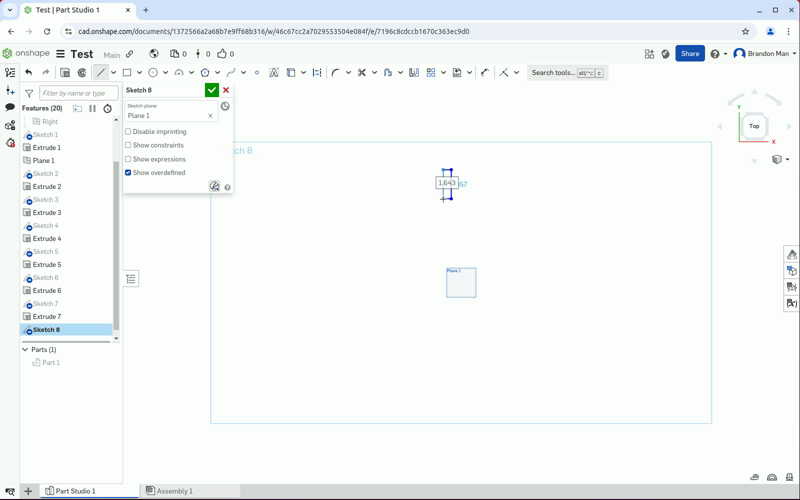
click(443, 198)
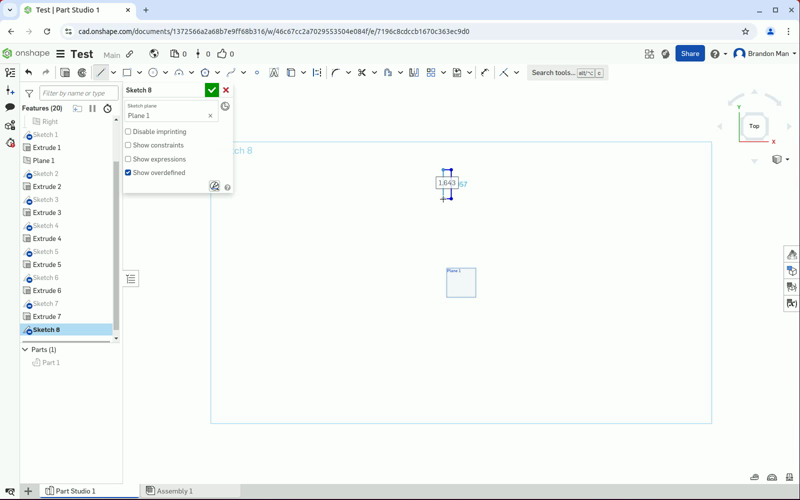
key(esc)
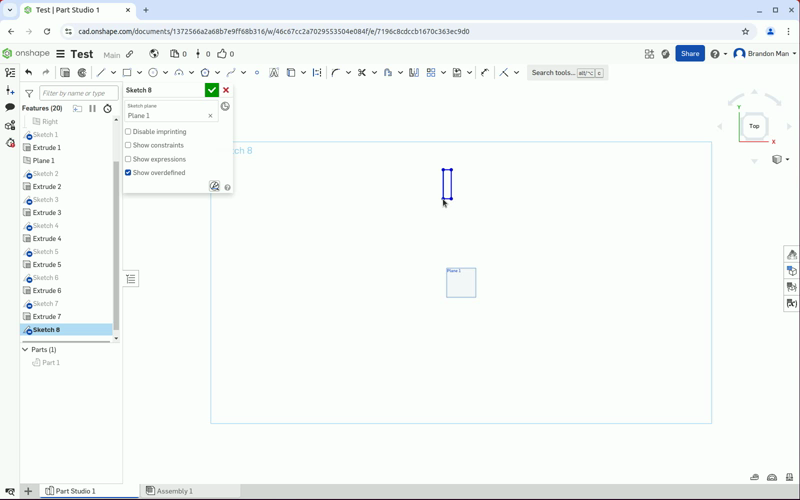
mouse_move(446, 187)
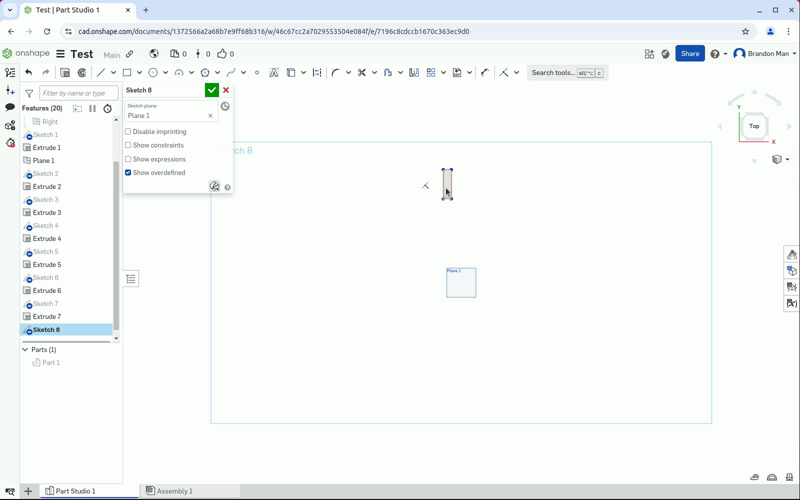
scroll(6)
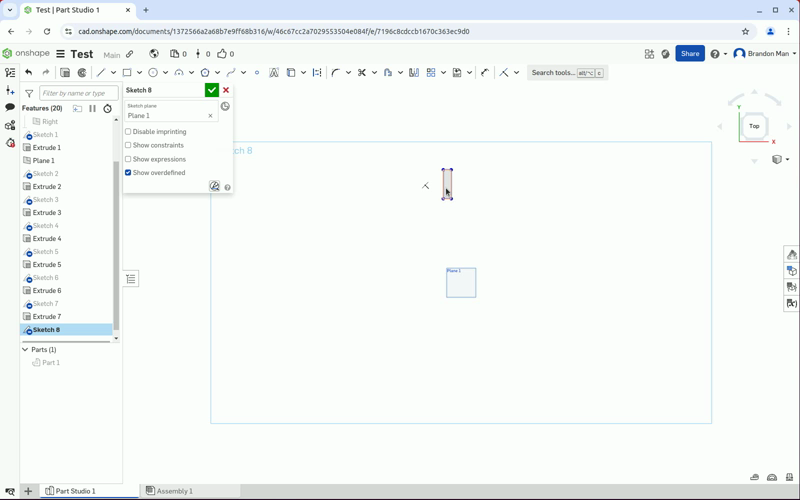
scroll(6)
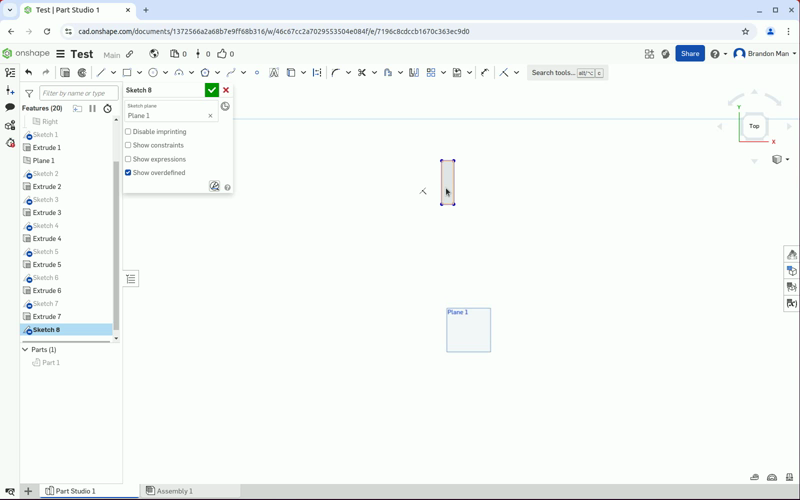
scroll(6)
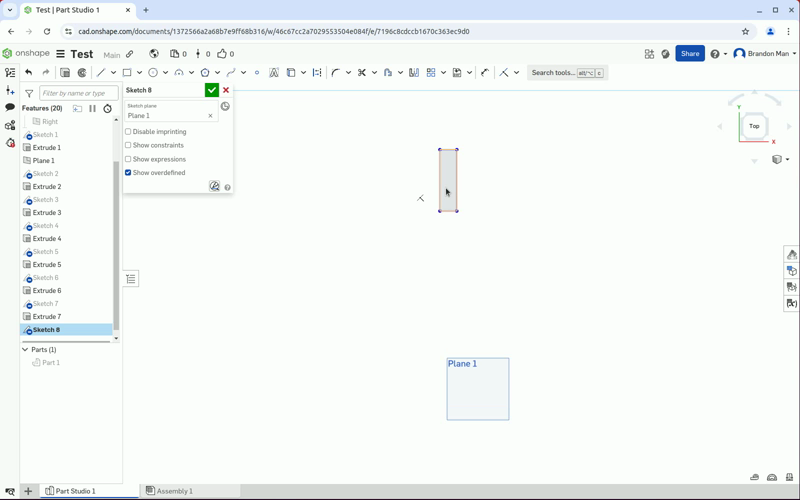
scroll(6)
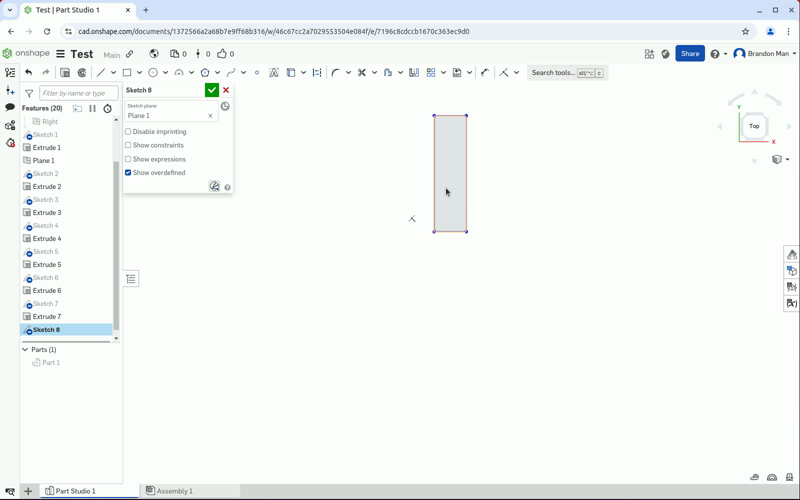
scroll(6)
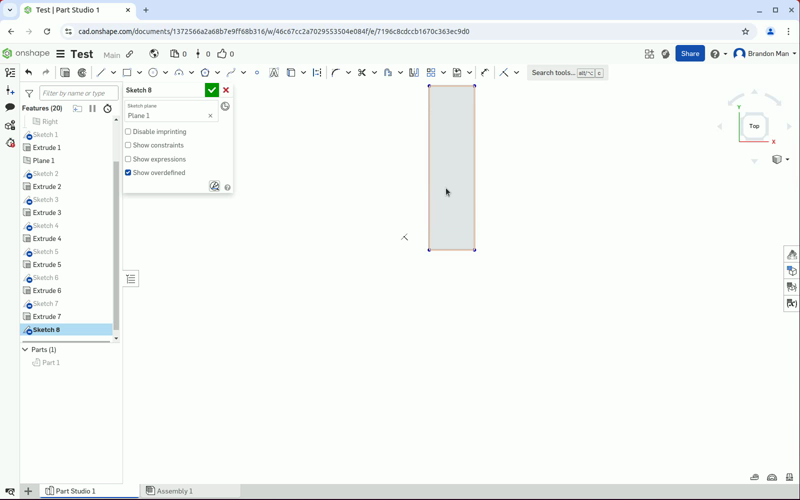
scroll(6)
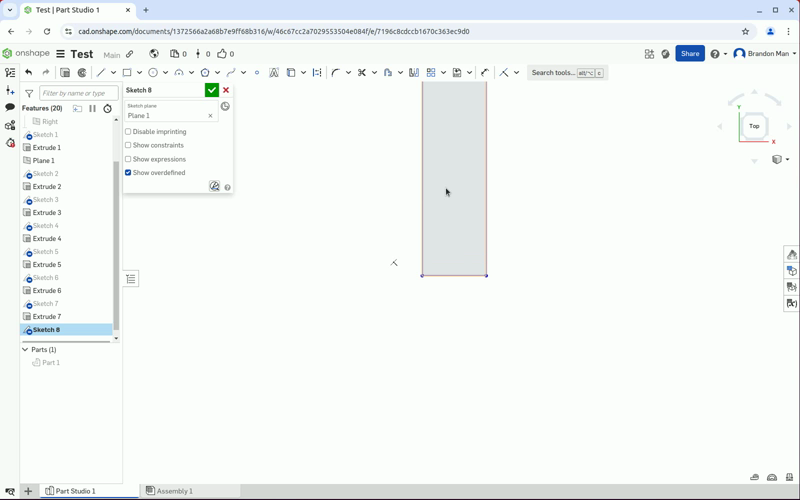
scroll(6)
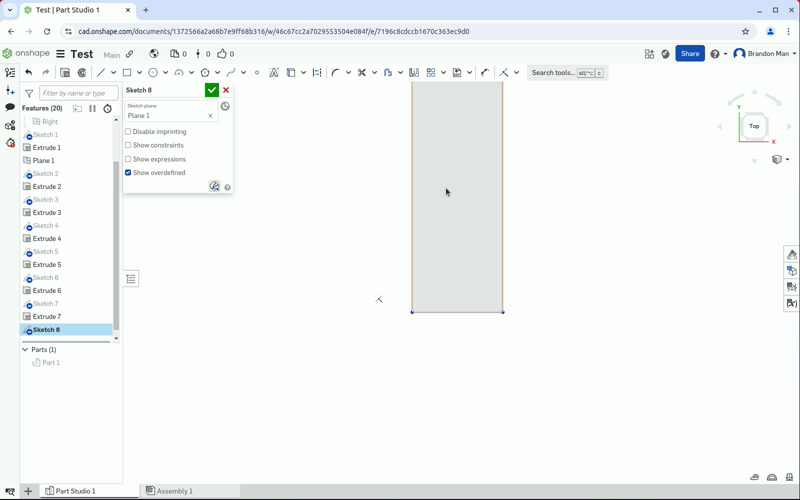
click(446, 187)
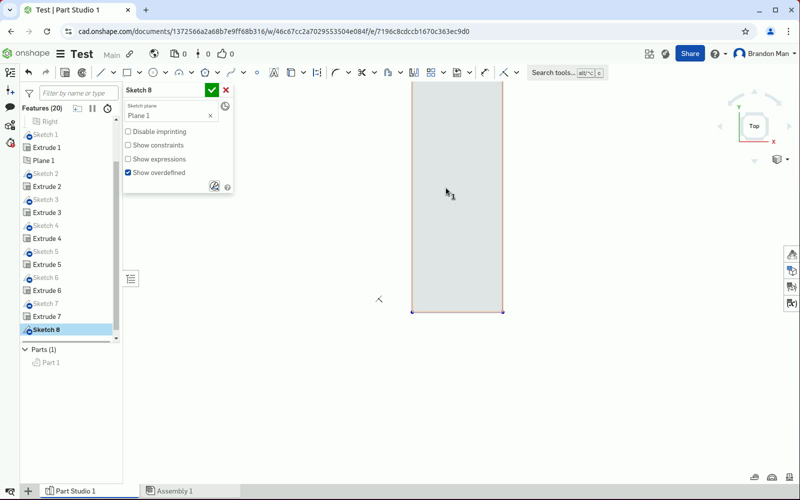
scroll(-6)
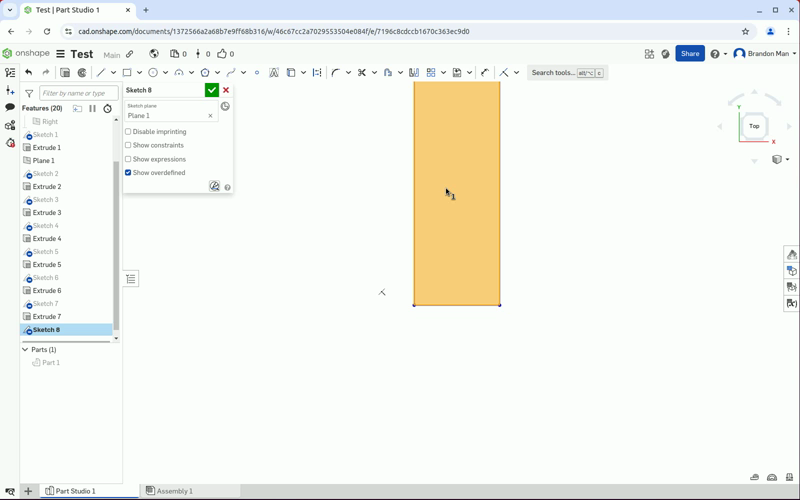
scroll(-6)
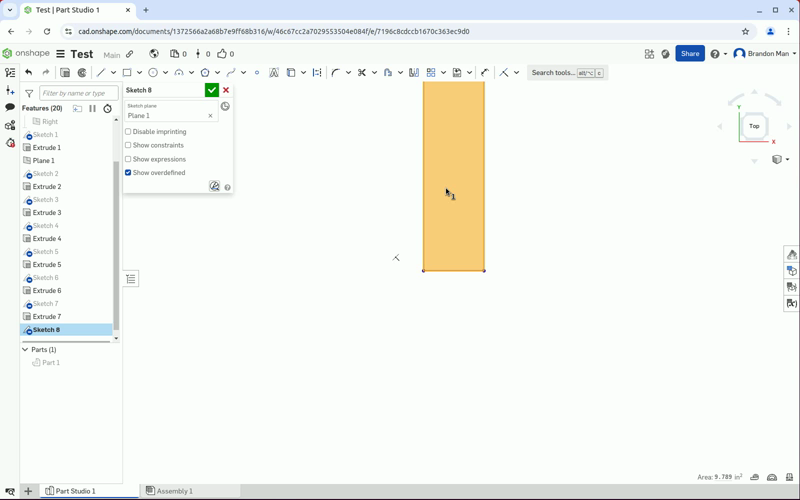
scroll(-6)
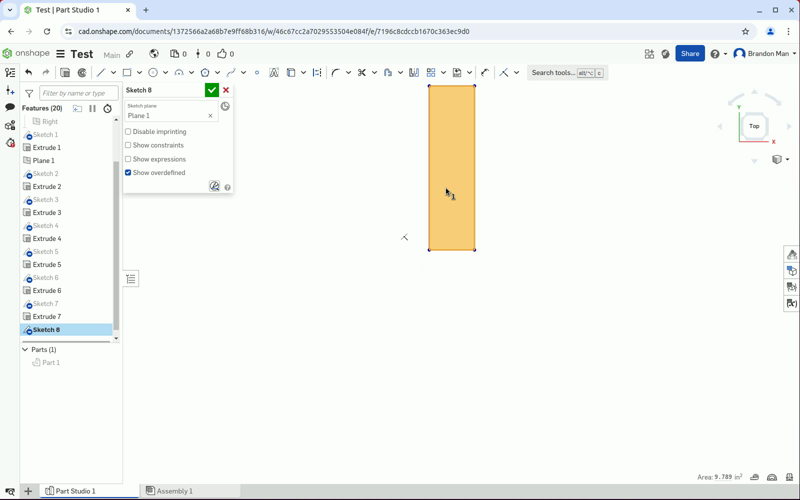
scroll(-6)
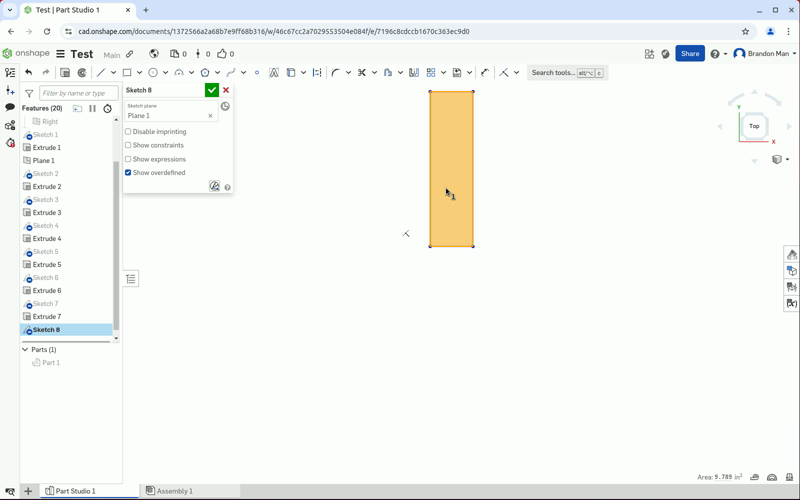
scroll(-6)
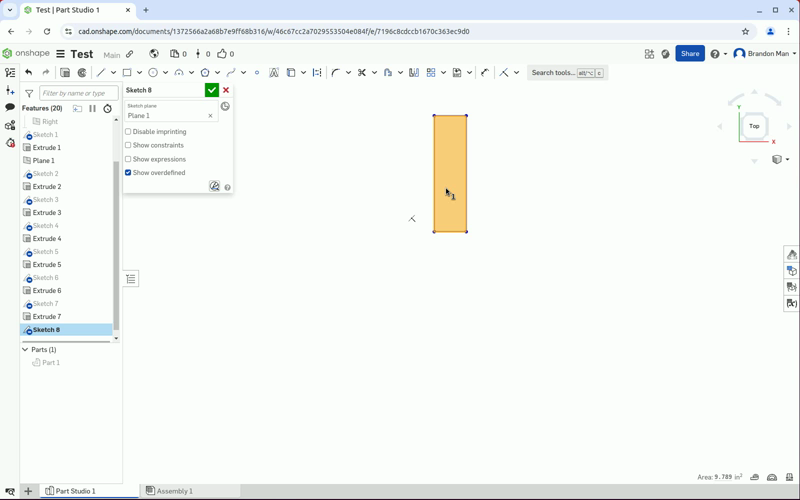
scroll(-6)
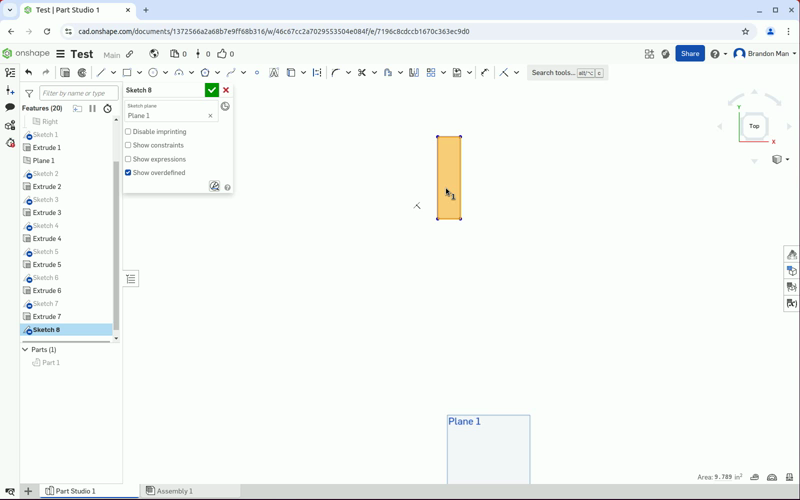
scroll(-6)
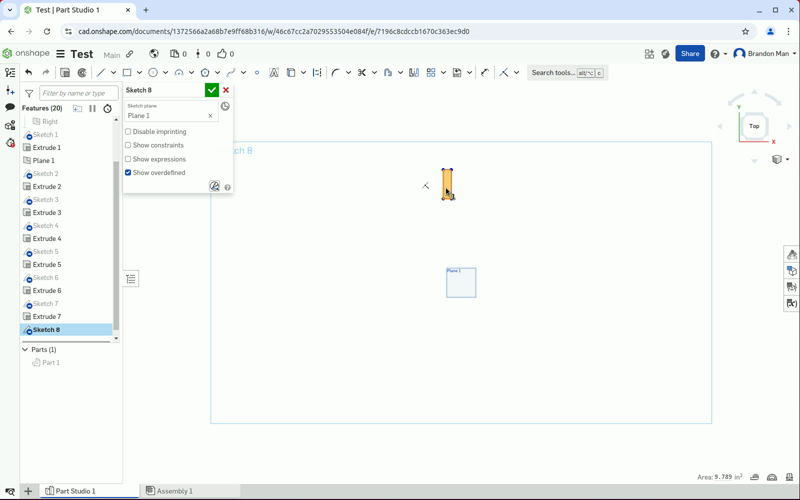
mouse_move(73, 352)
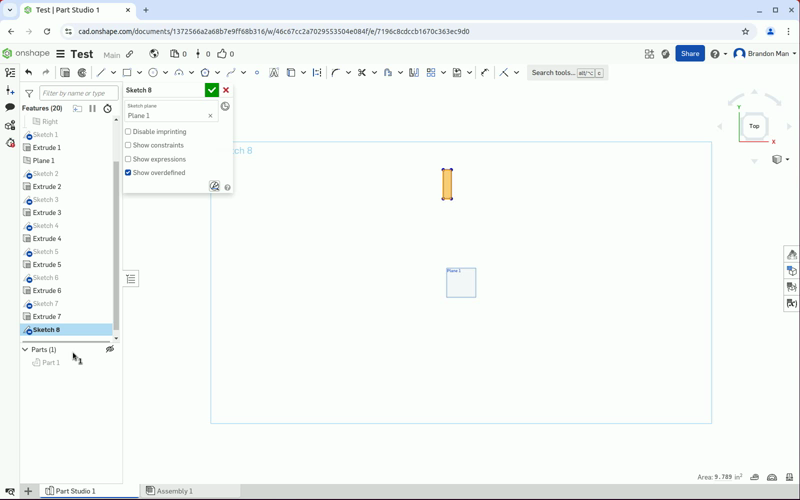
key(shift+y)
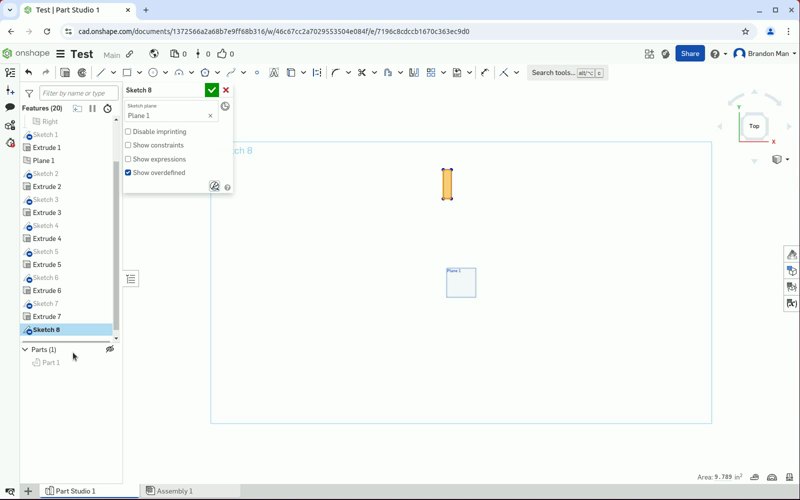
key(shift+e)
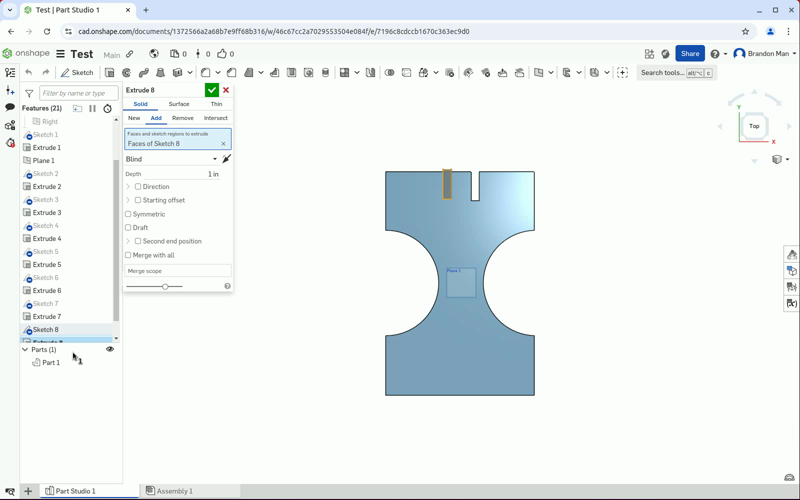
mouse_move(143, 106)
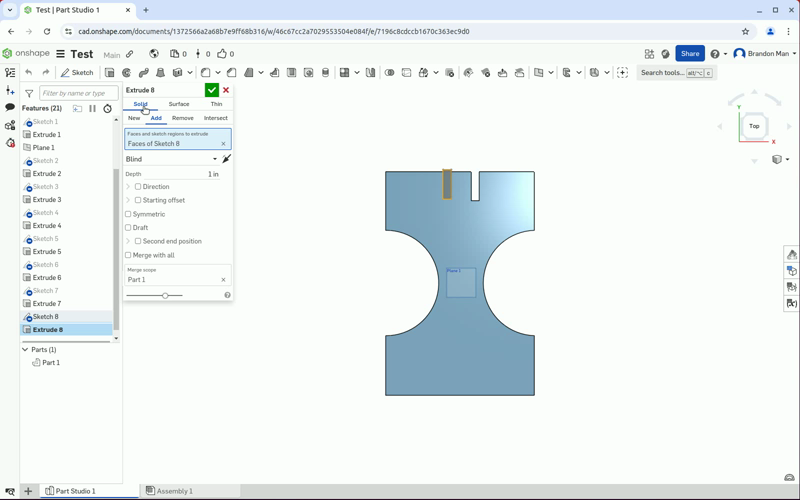
click(143, 106)
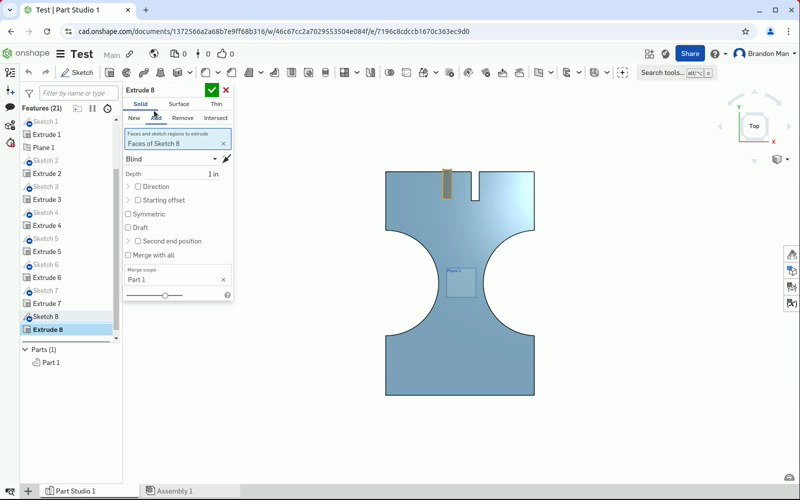
mouse_move(186, 120)
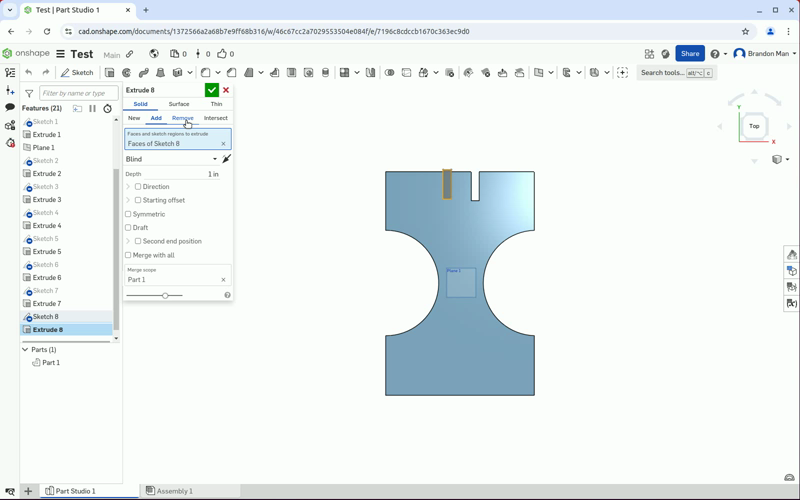
click(186, 120)
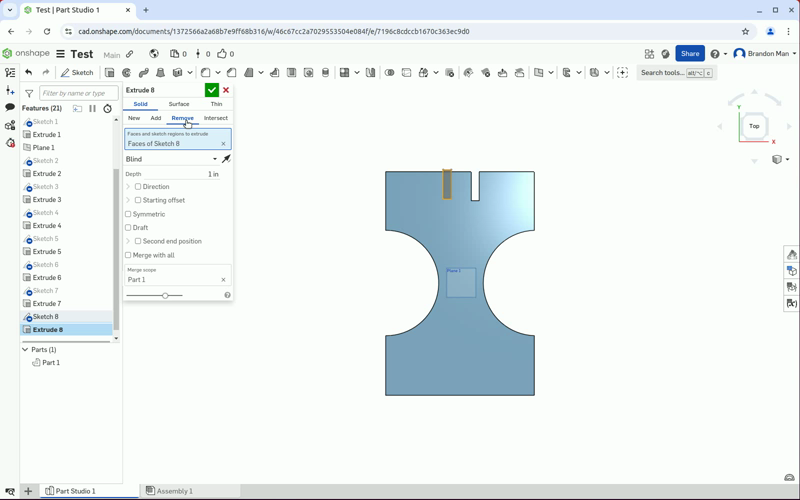
key(tab, 4)
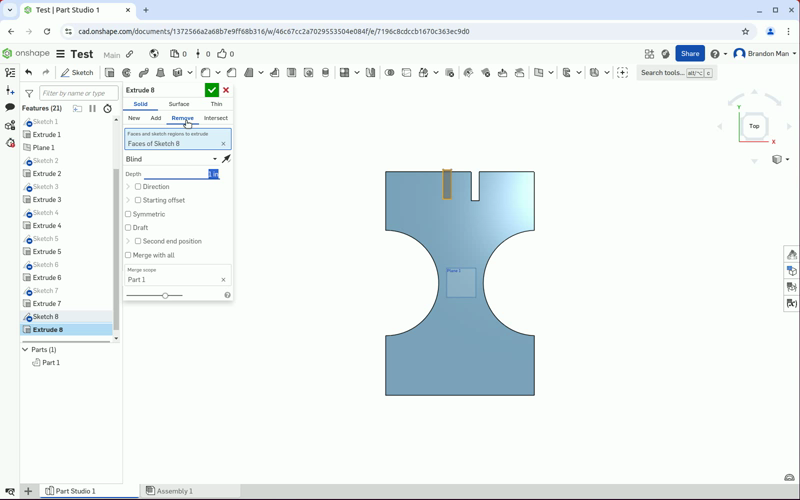
text(15.405)
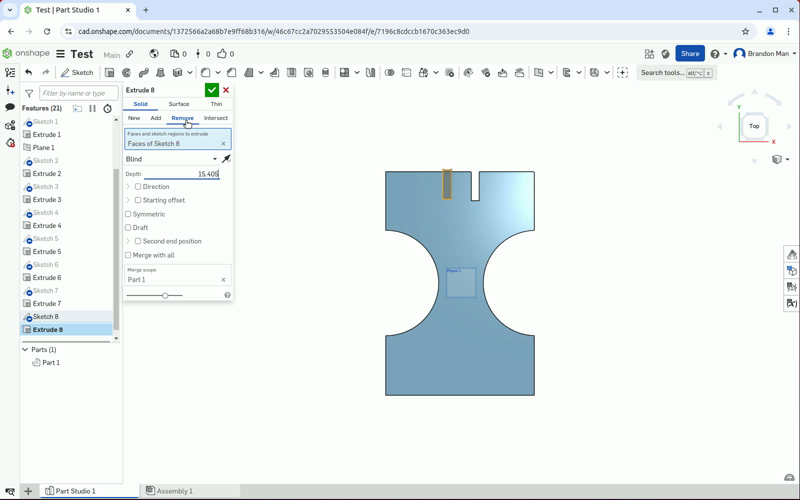
key(tab, 6)
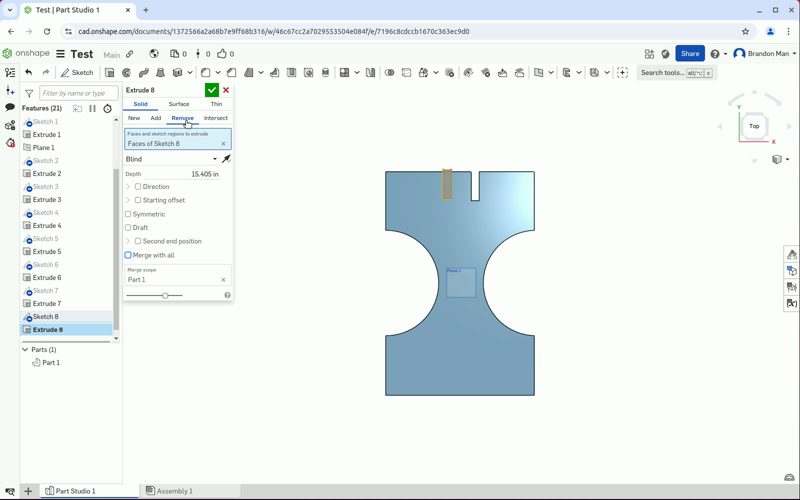
key(space)
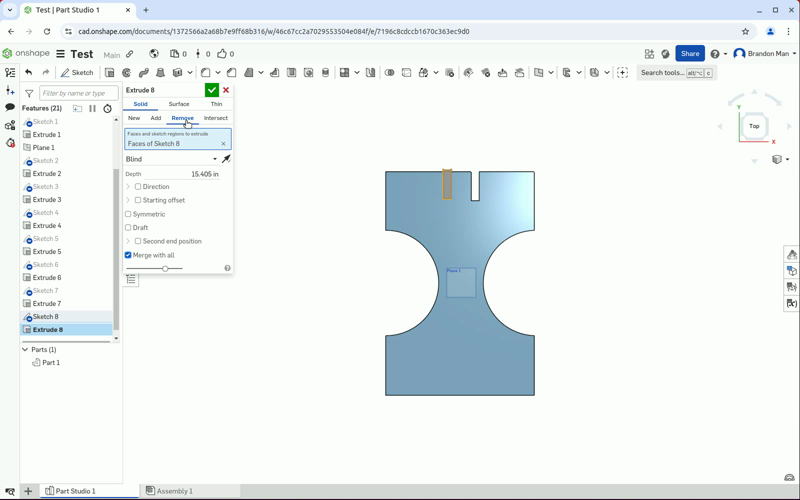
key(enter)
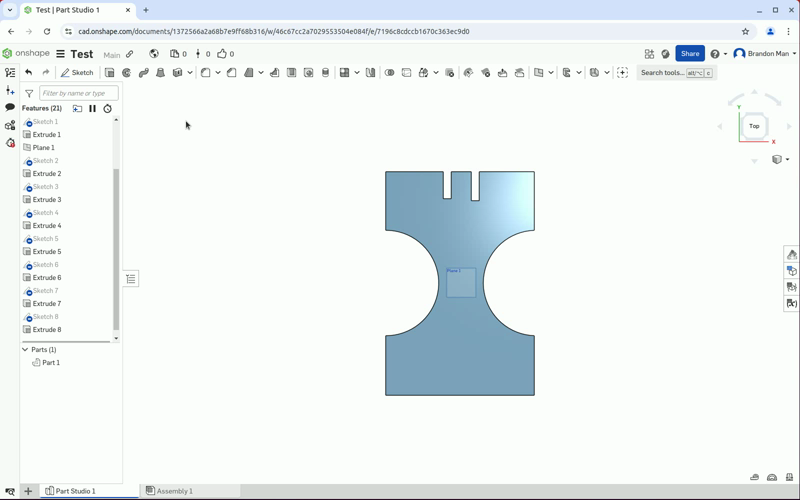
key(shift+h)
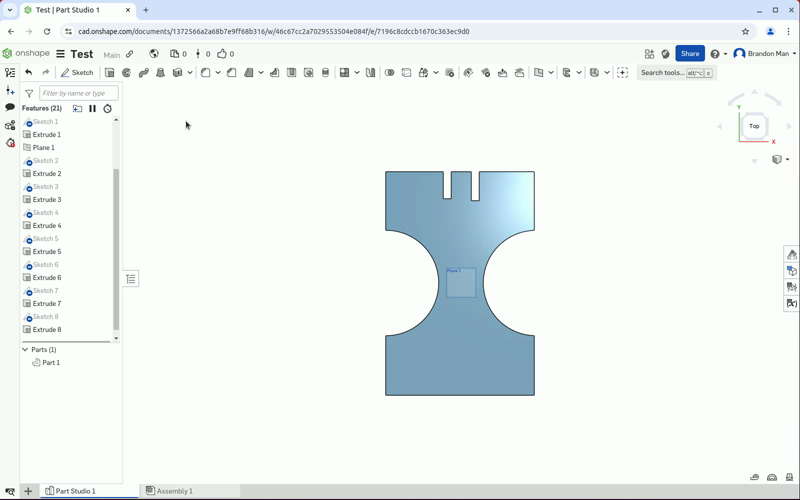
key(shift+h)
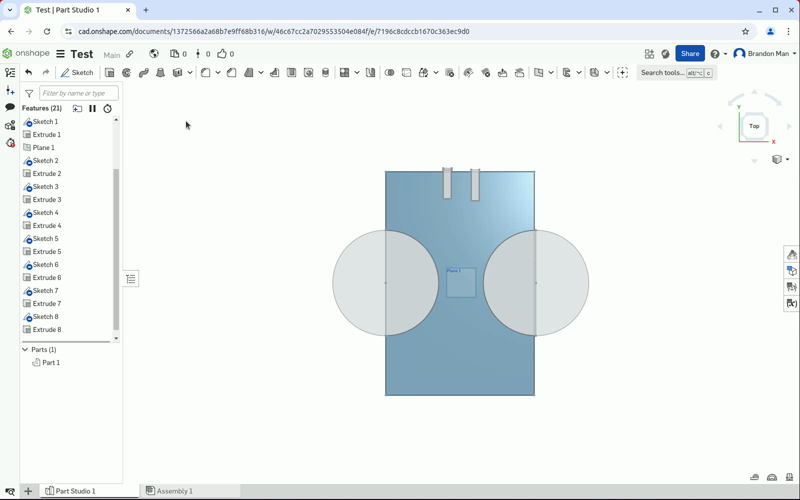
key(shift+7)
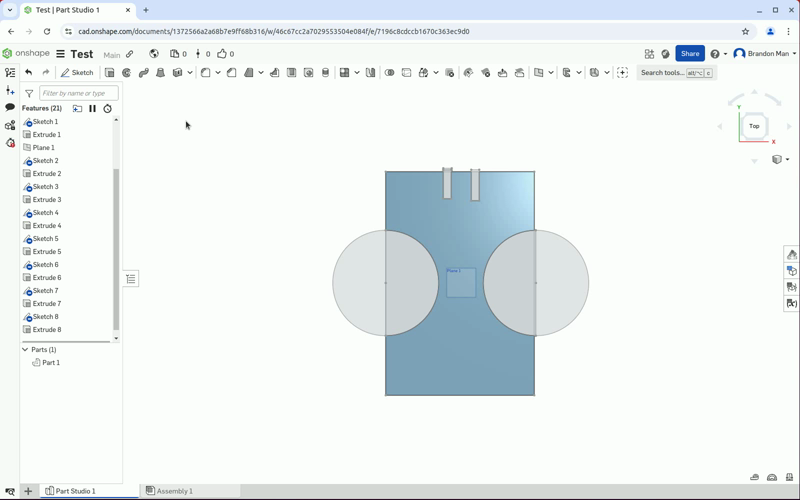
key(up, 3)
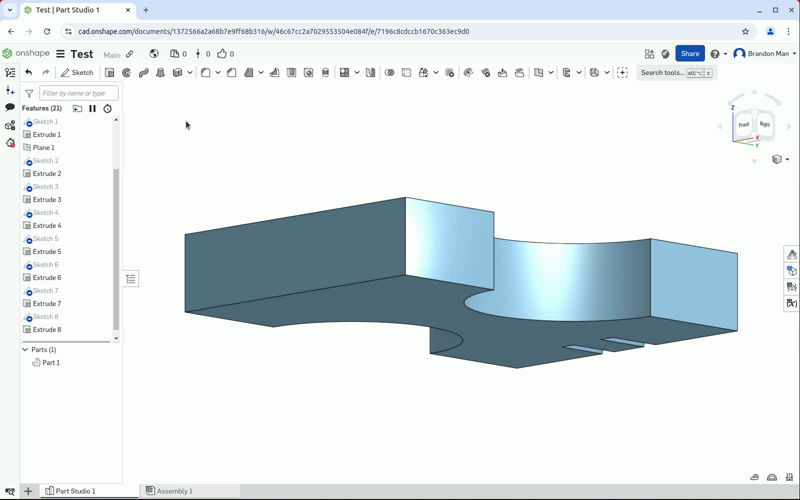
key(left, 3)
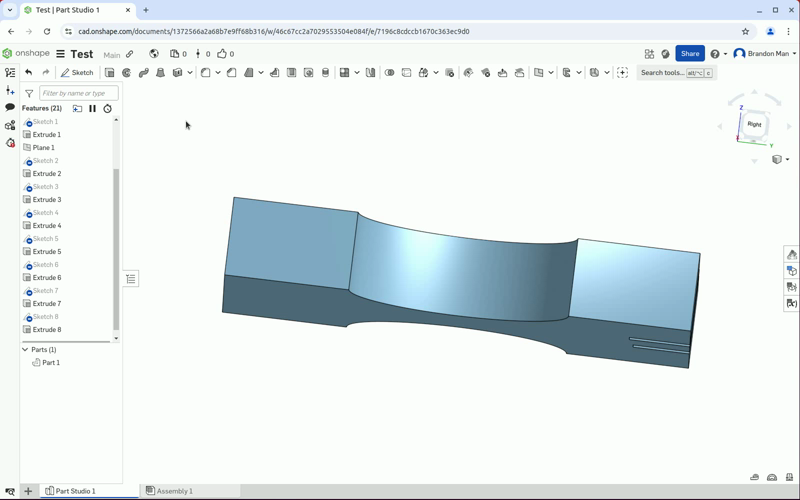
key(right, 3)
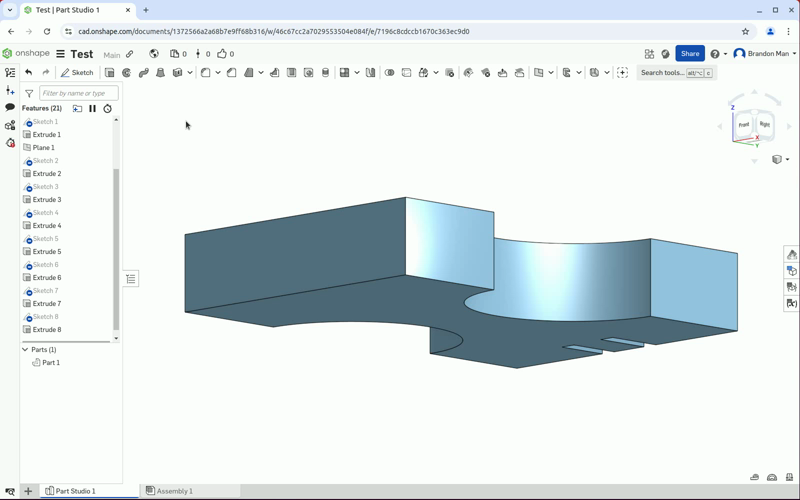
key(down, 3)
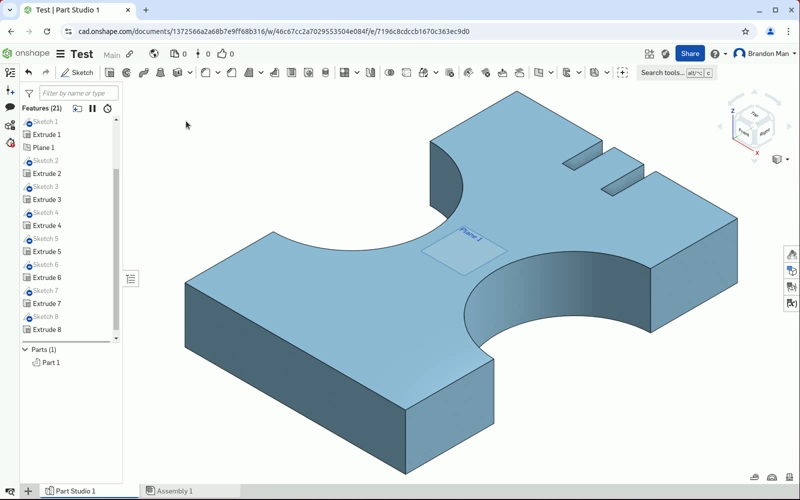
mouse_move(69, 124)
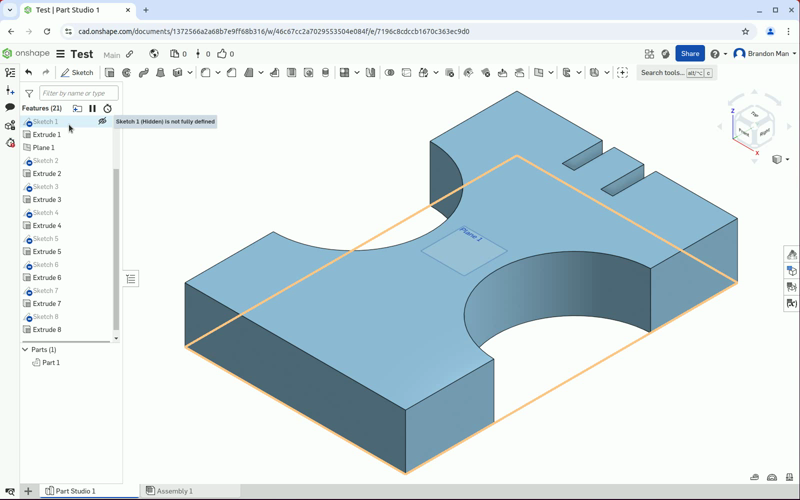
click(69, 124)